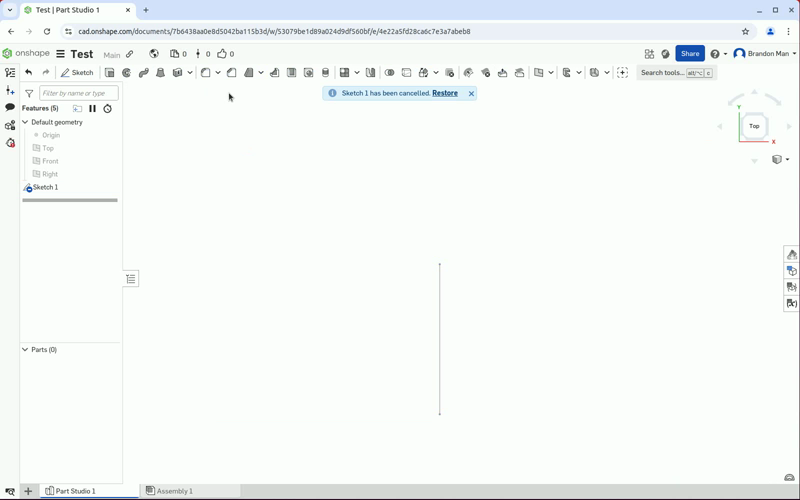
key(shift+h)
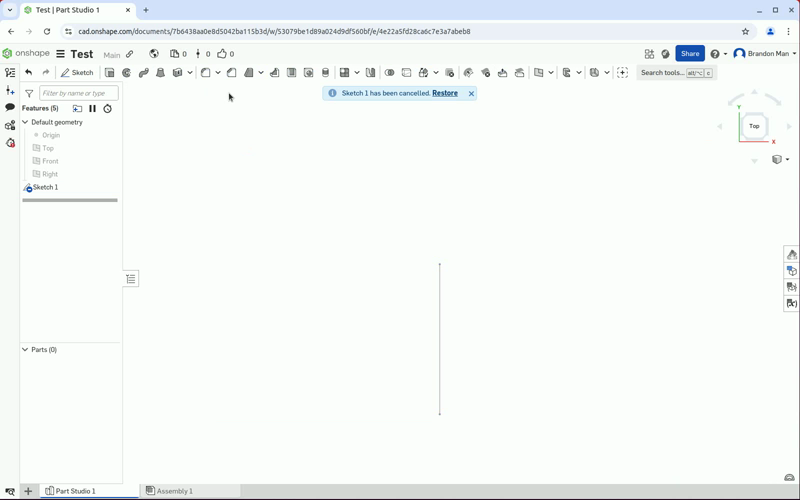
key(shift+s)
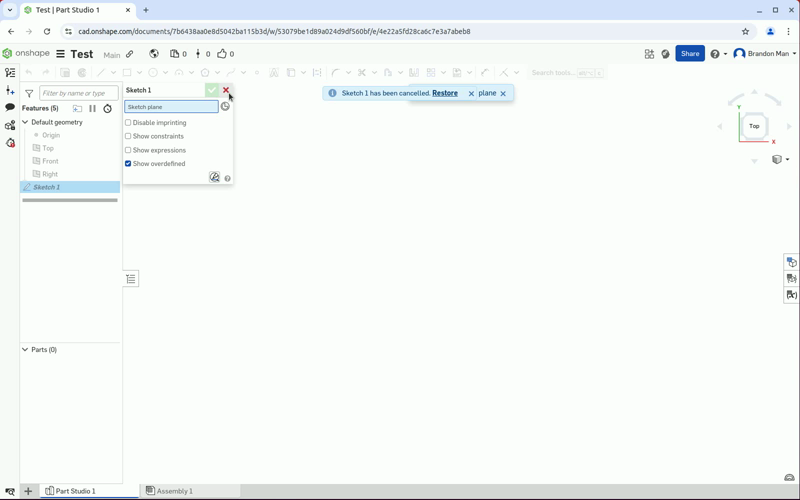
mouse_move(73, 150)
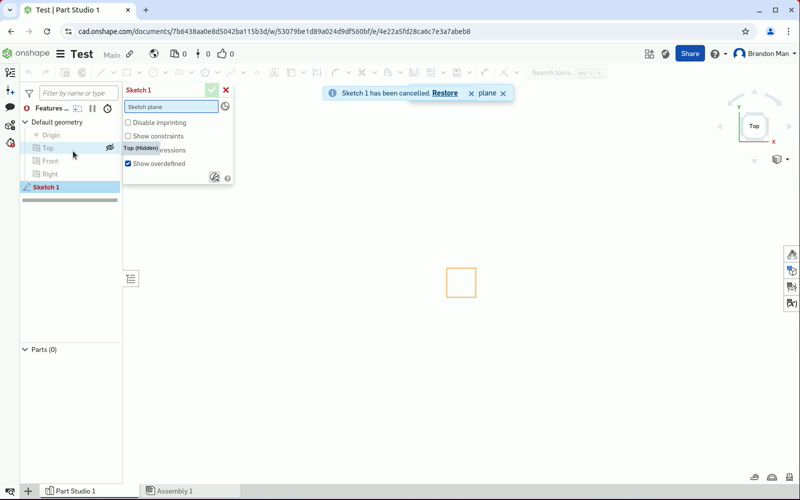
click(73, 150)
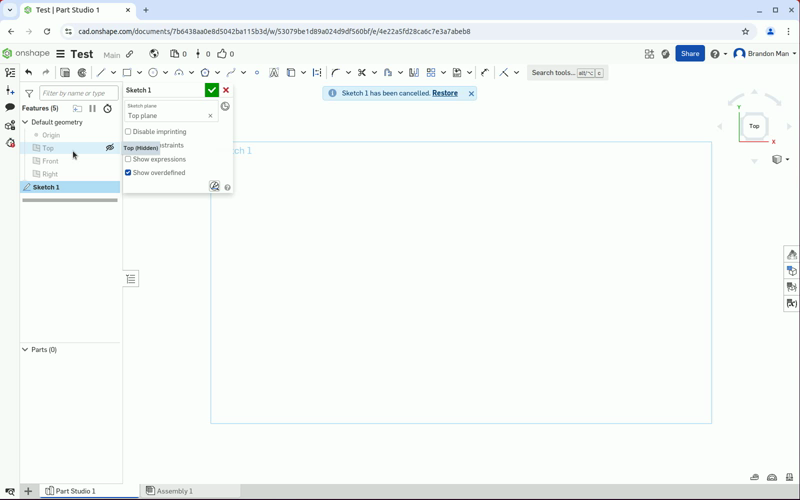
mouse_move(73, 352)
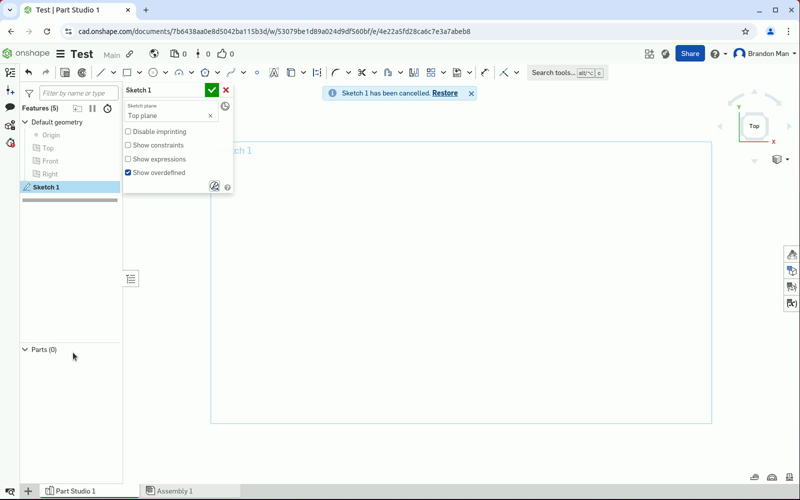
key(y)
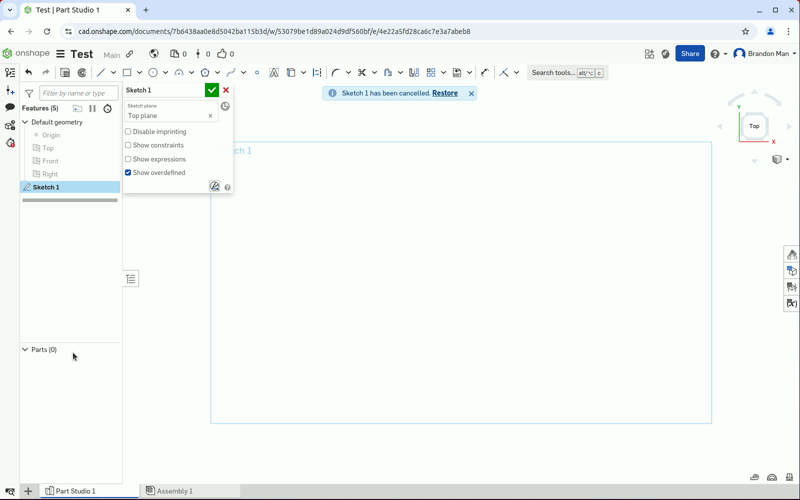
key(l)
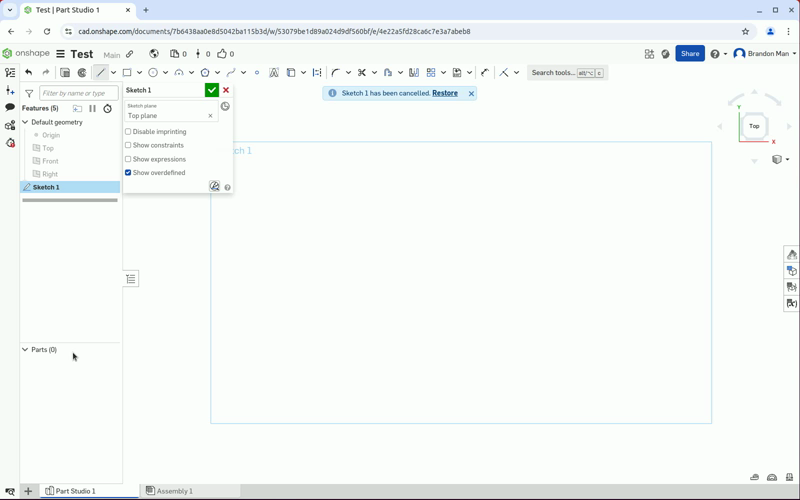
key_down(shift)
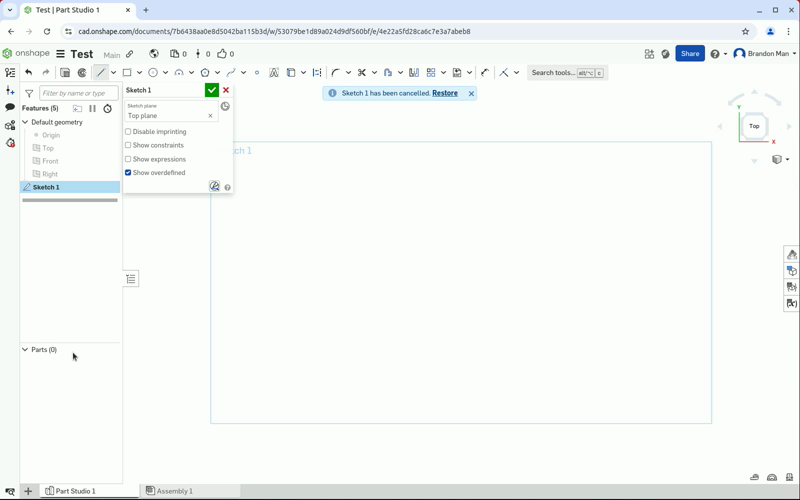
mouse_move(366, 324)
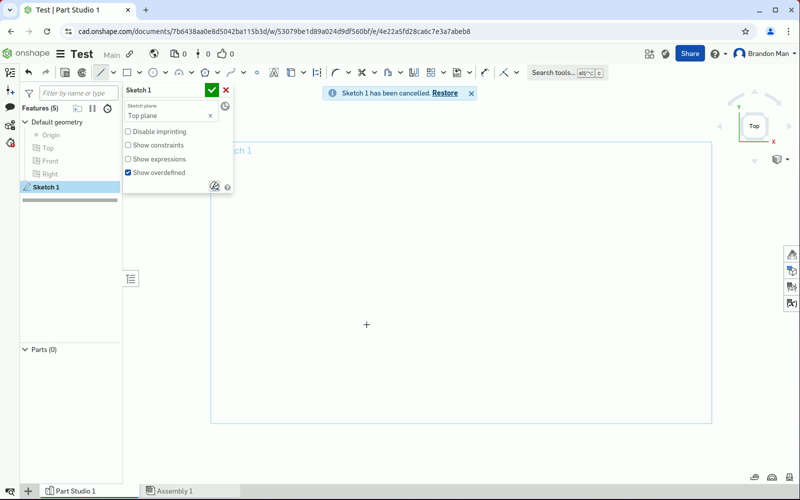
click(366, 324)
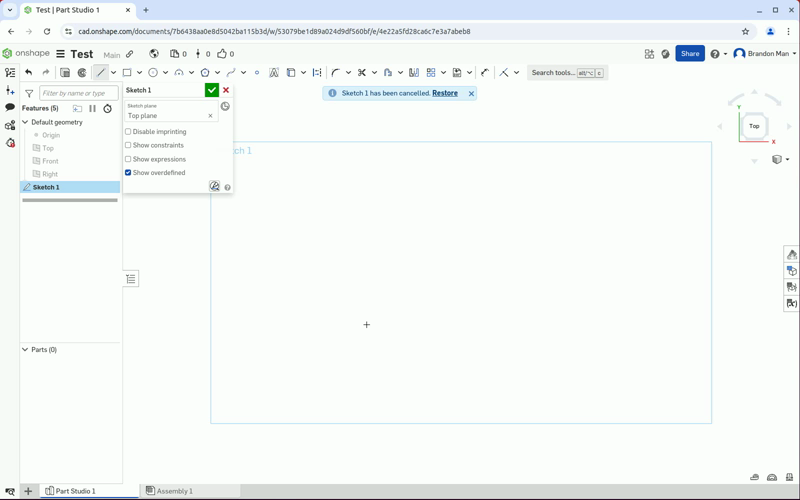
key_up(shift)
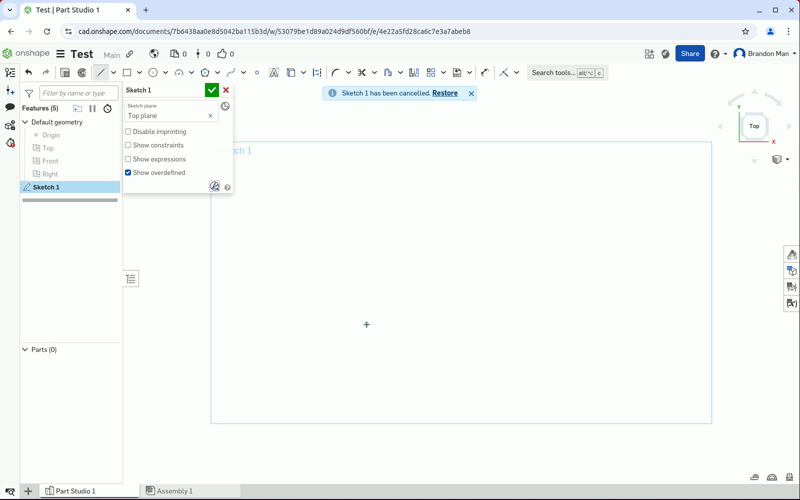
key_down(shift)
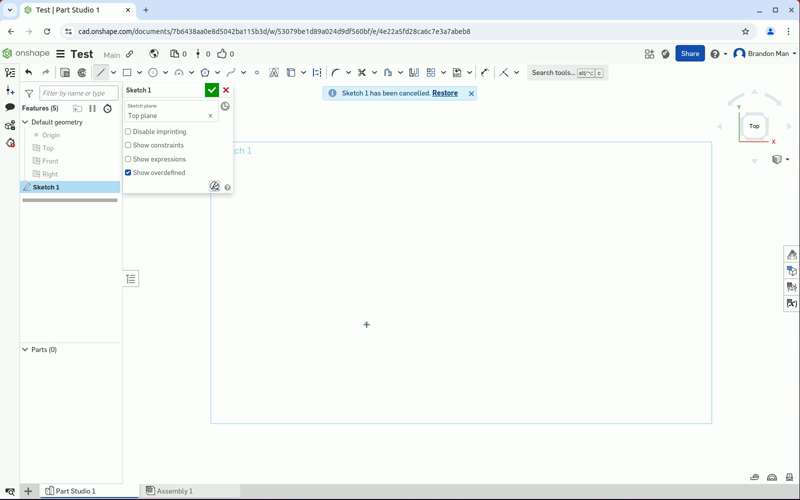
mouse_move(552, 319)
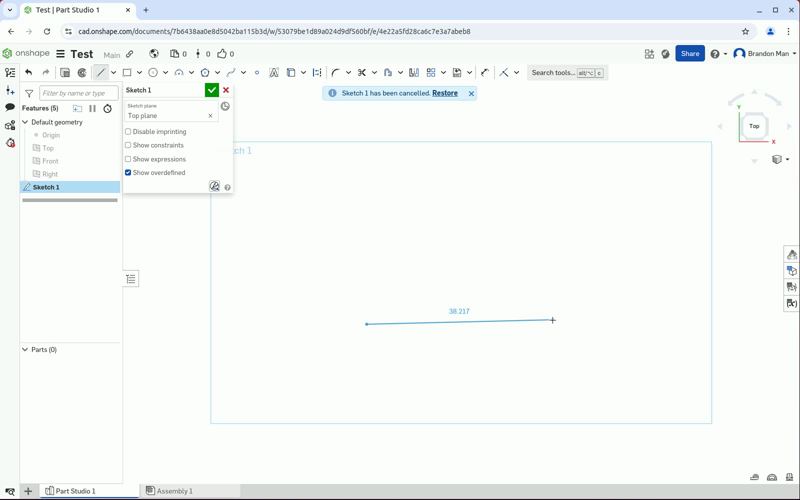
click(552, 319)
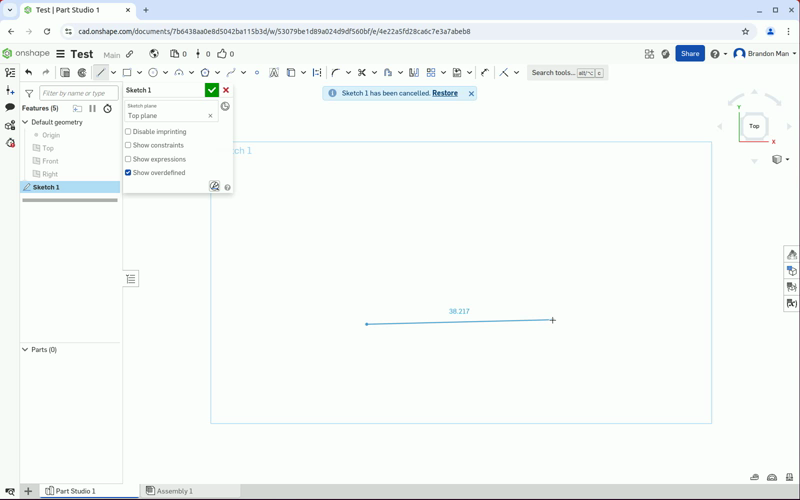
key_up(shift)
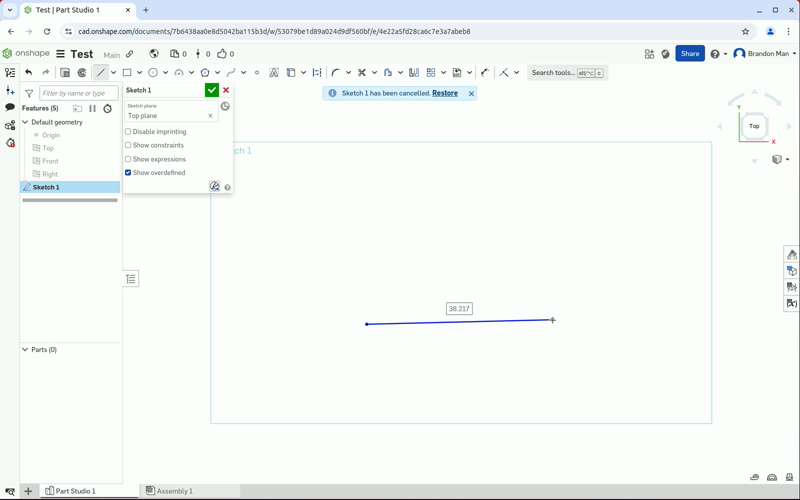
key_down(shift)
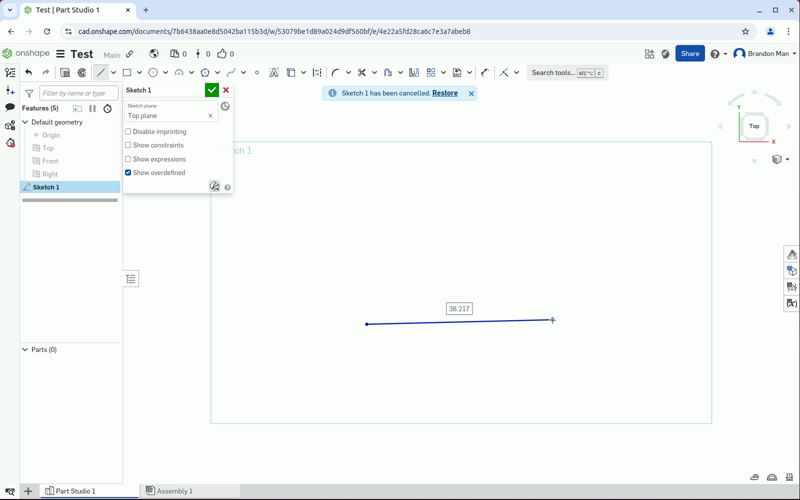
mouse_move(582, 319)
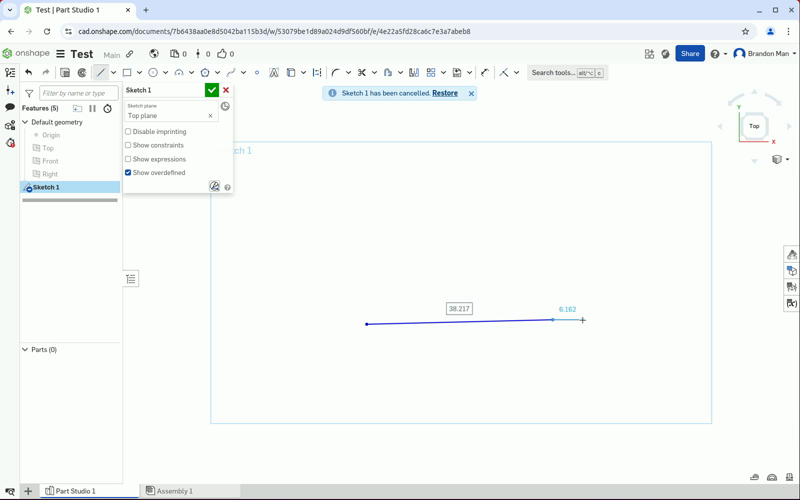
mouse_move(552, 302)
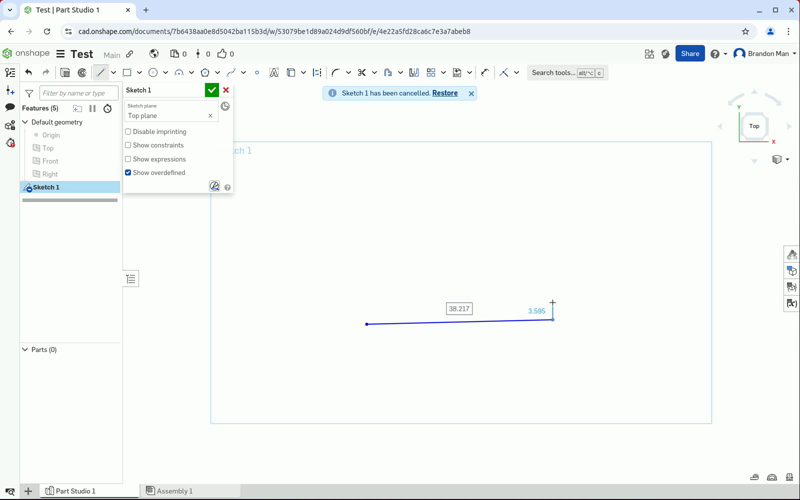
click(552, 302)
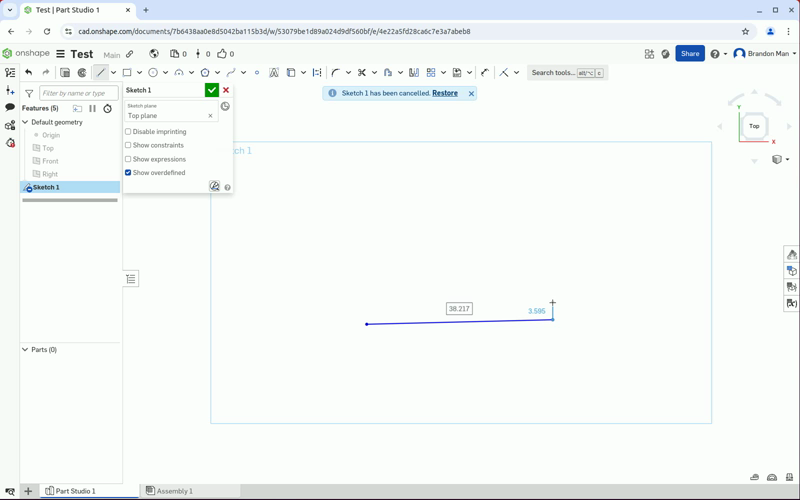
key_up(shift)
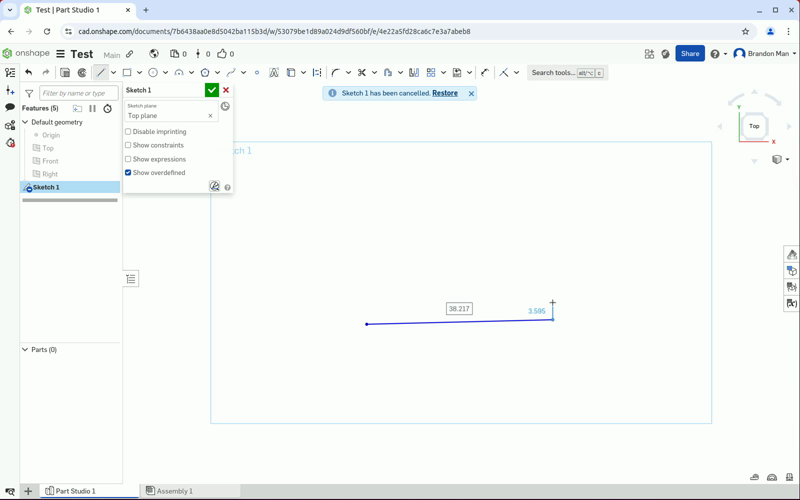
key(esc)
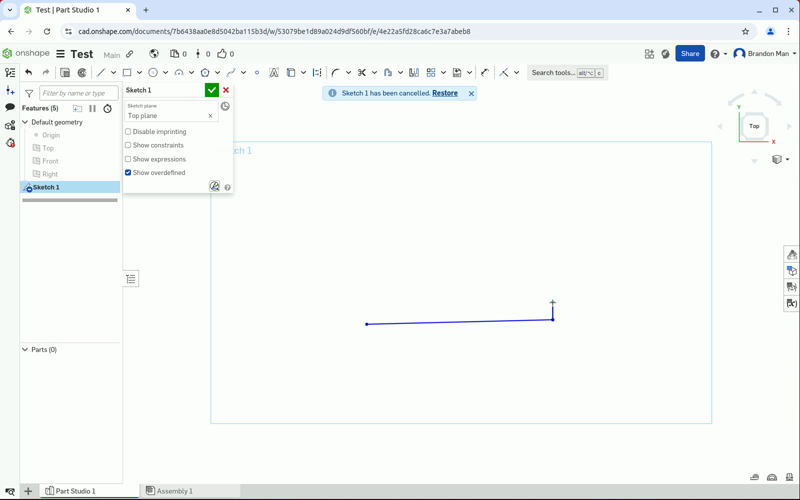
key(a)
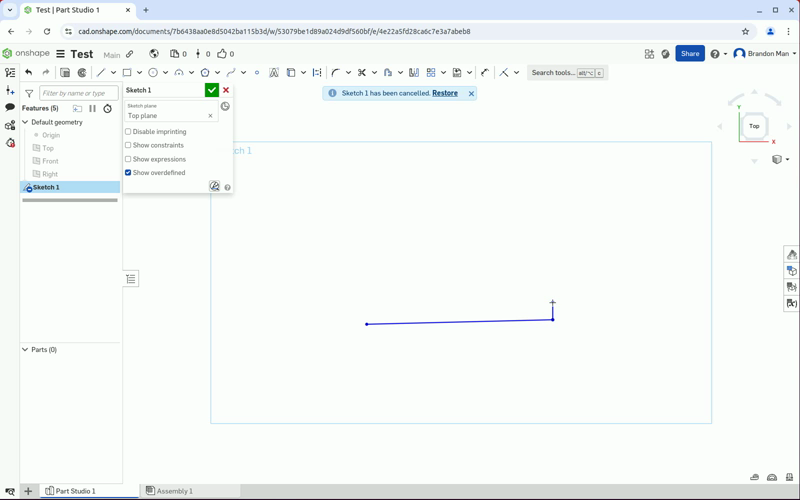
mouse_move(552, 302)
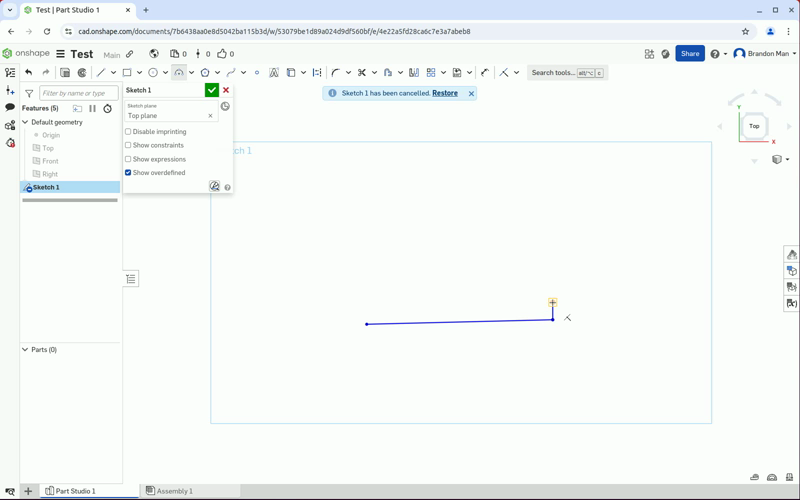
click(552, 302)
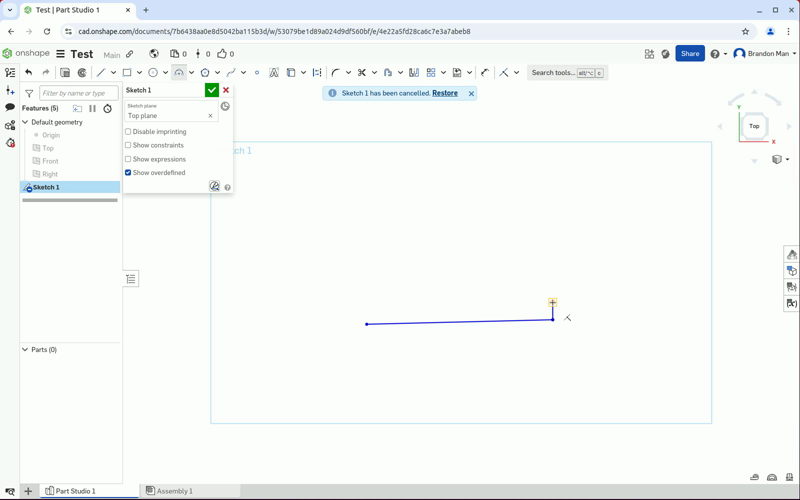
key_down(shift)
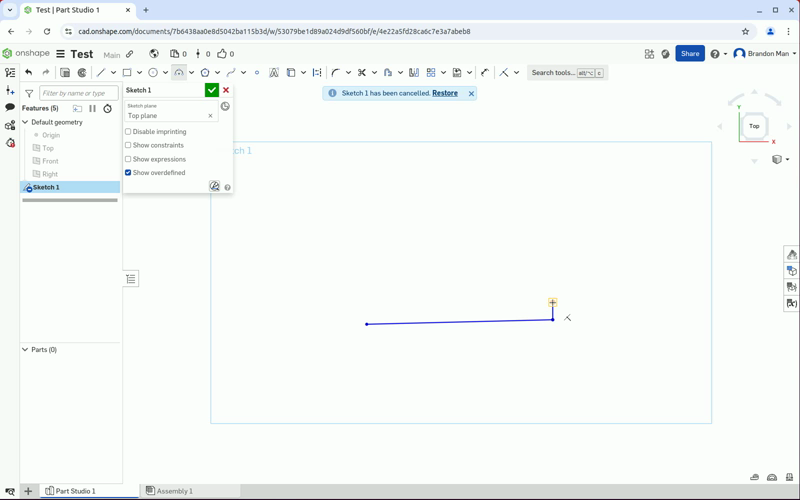
mouse_move(552, 263)
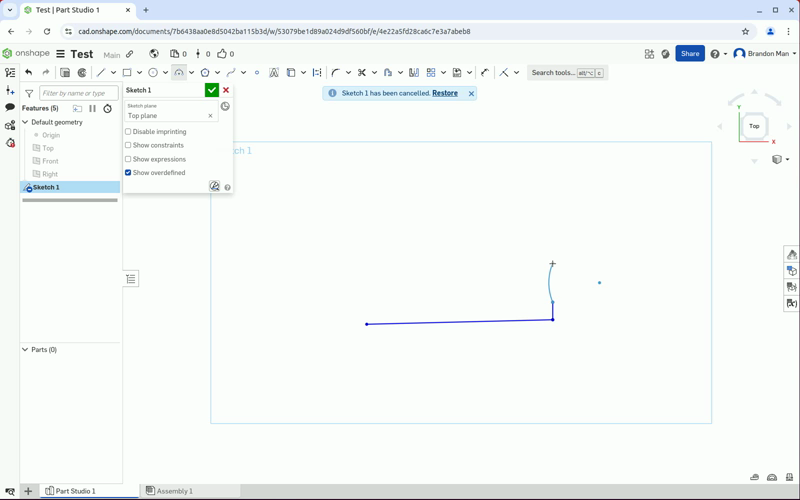
click(552, 263)
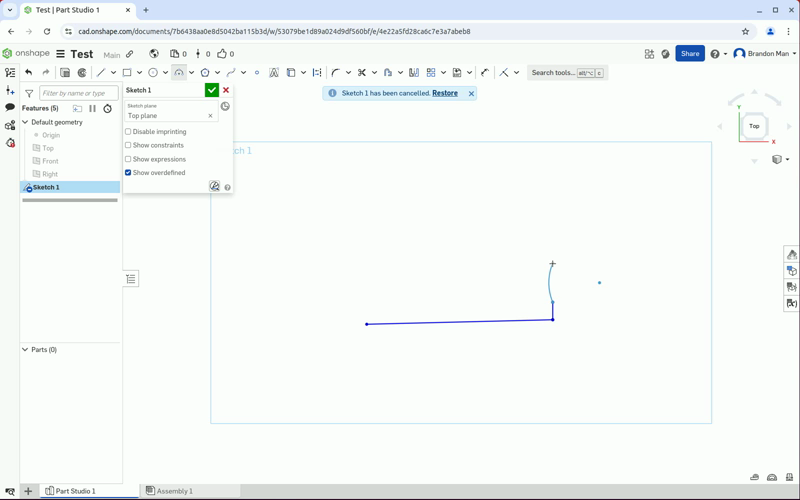
mouse_move(572, 282)
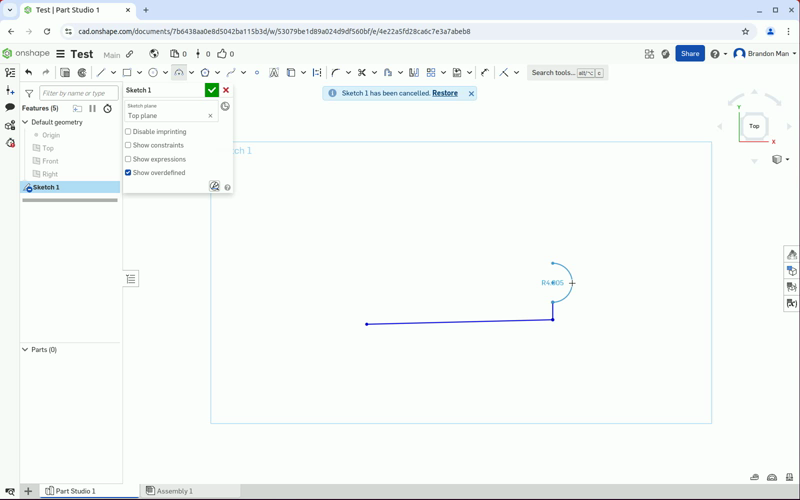
click(572, 282)
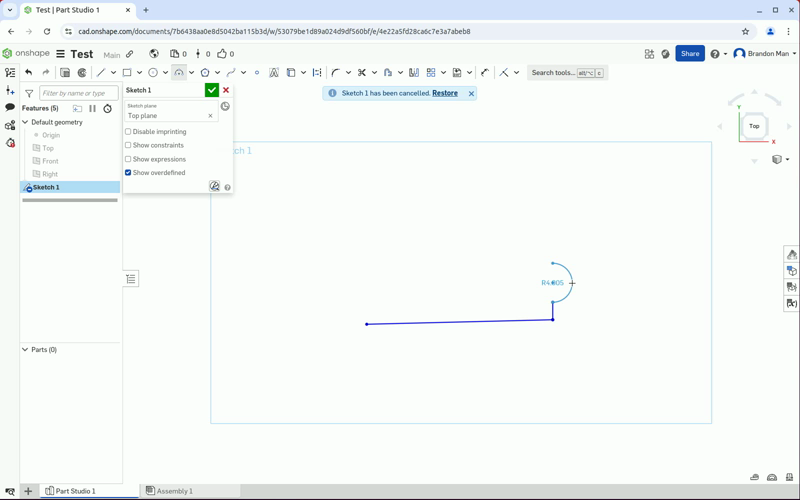
key_up(shift)
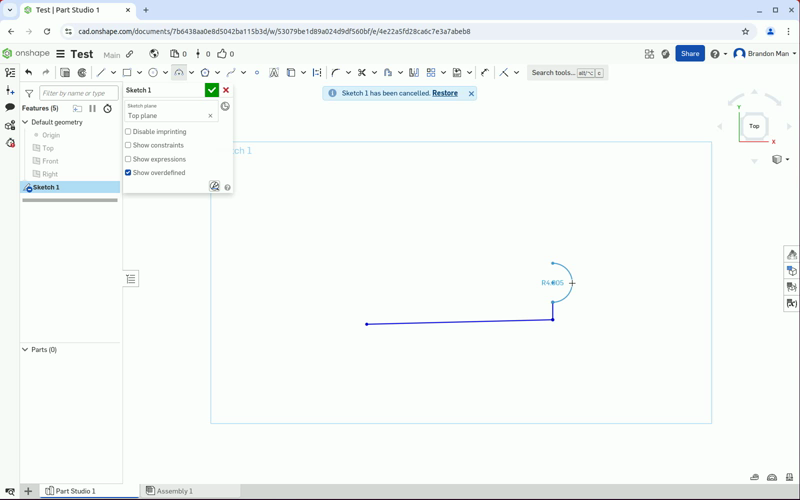
key(esc)
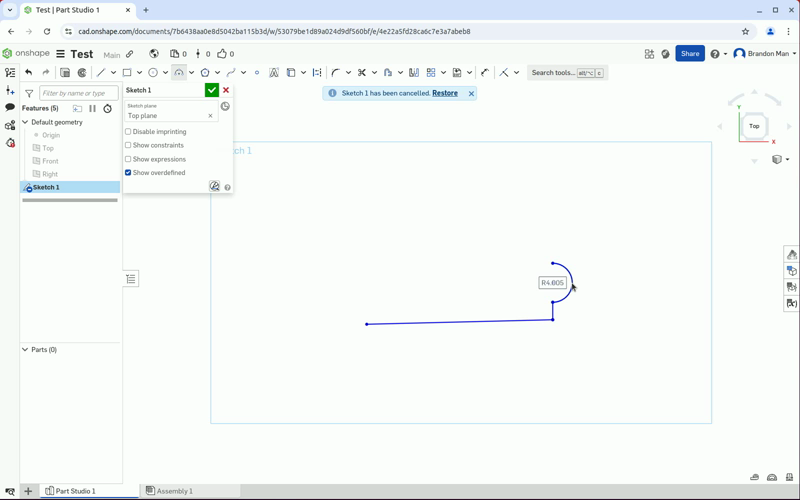
key(l)
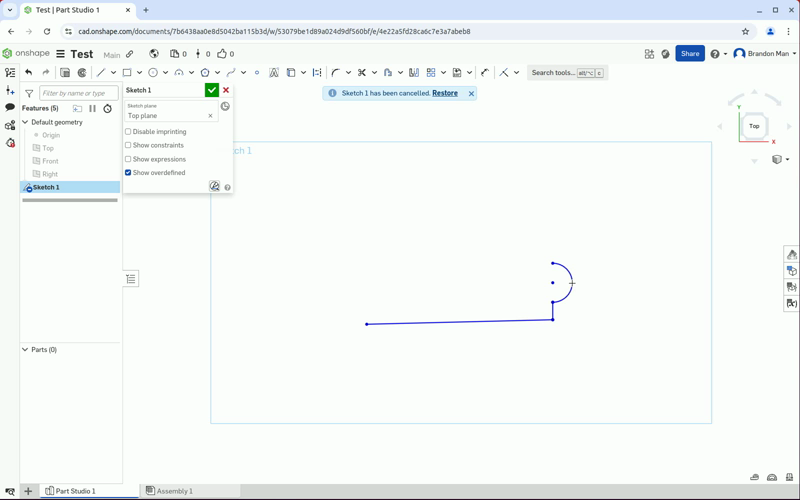
mouse_move(552, 263)
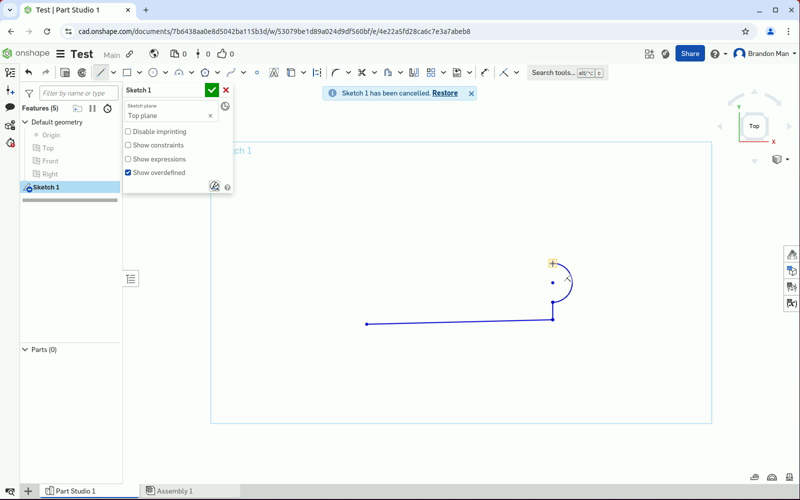
click(552, 263)
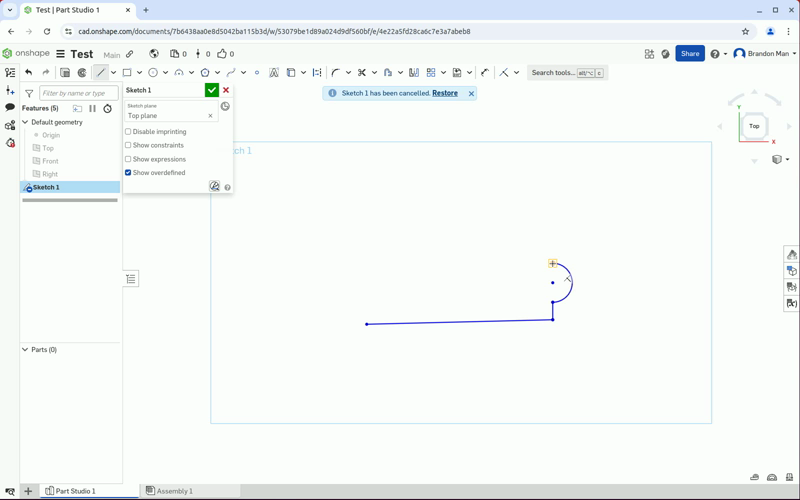
key_down(shift)
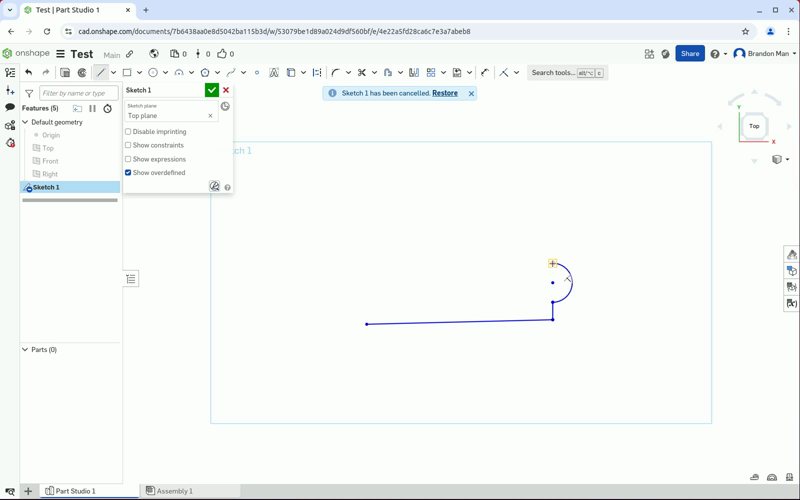
mouse_move(582, 263)
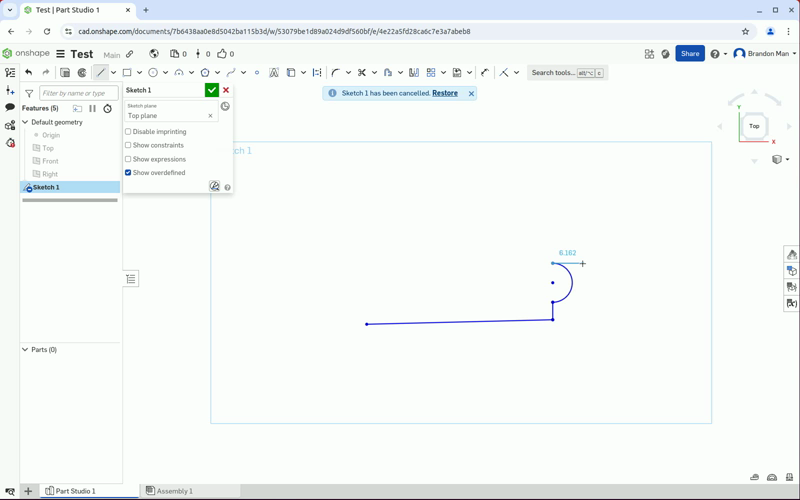
mouse_move(552, 248)
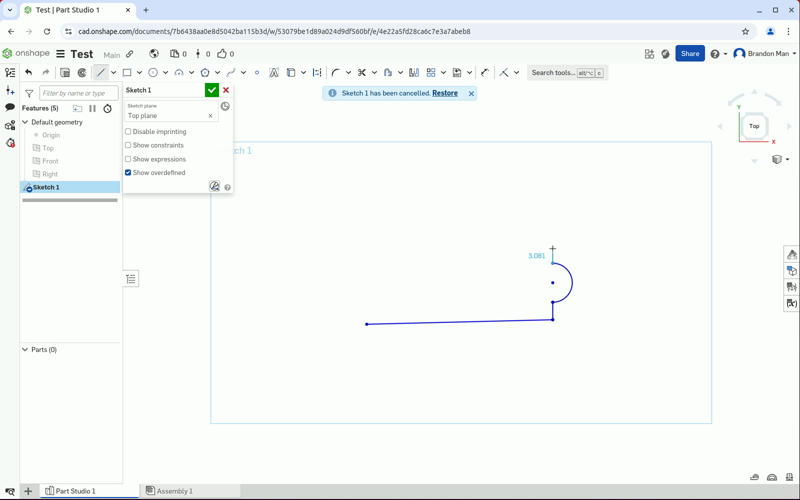
click(552, 248)
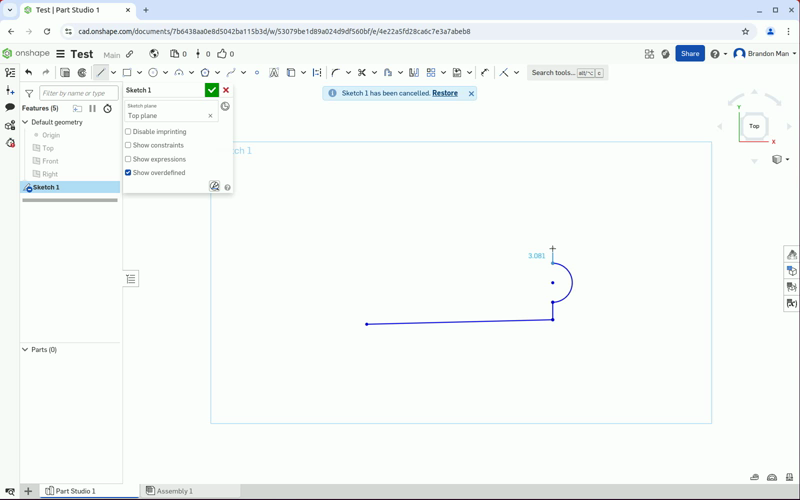
key_up(shift)
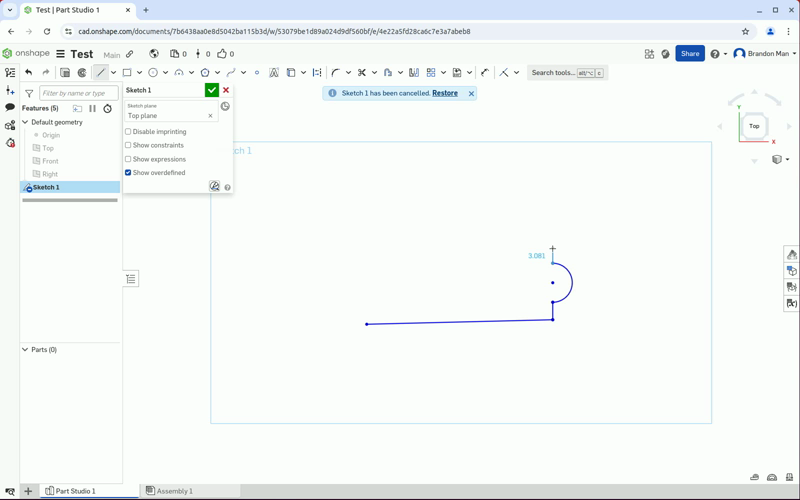
key_down(shift)
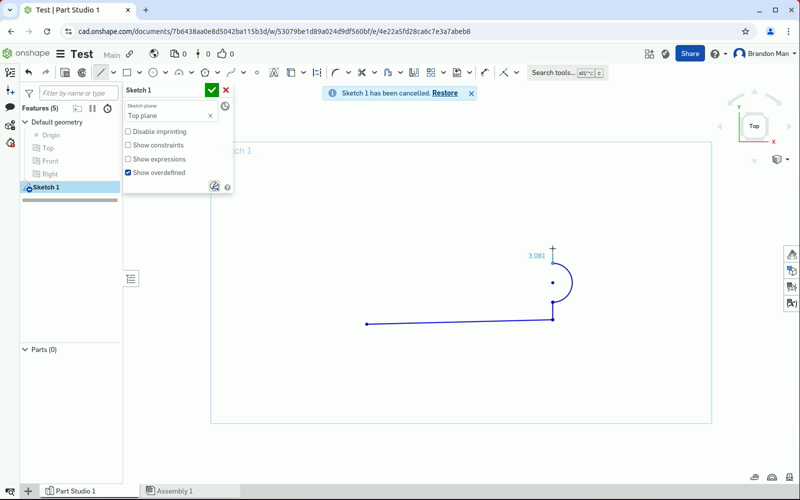
mouse_move(366, 243)
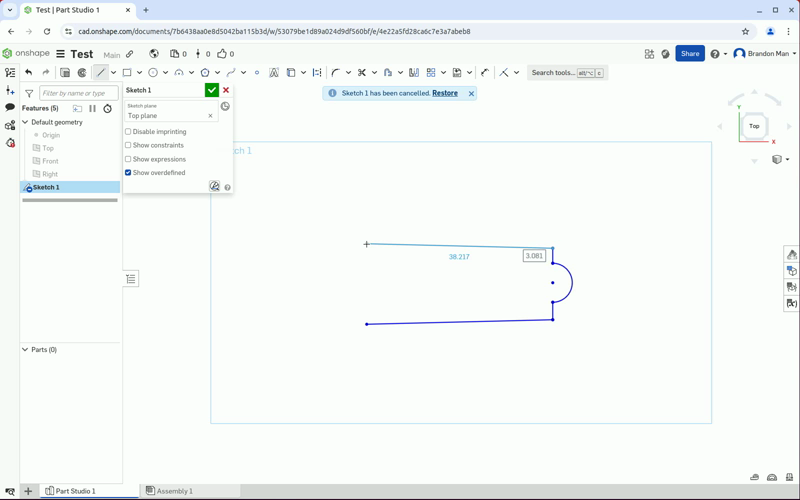
click(366, 243)
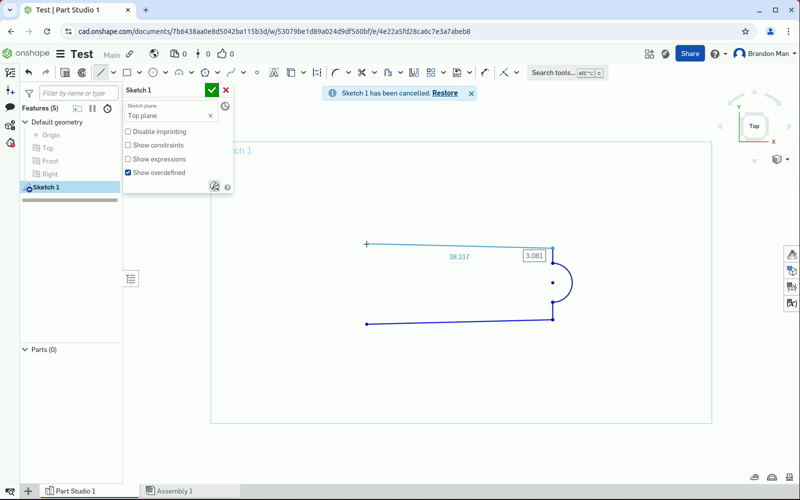
key_up(shift)
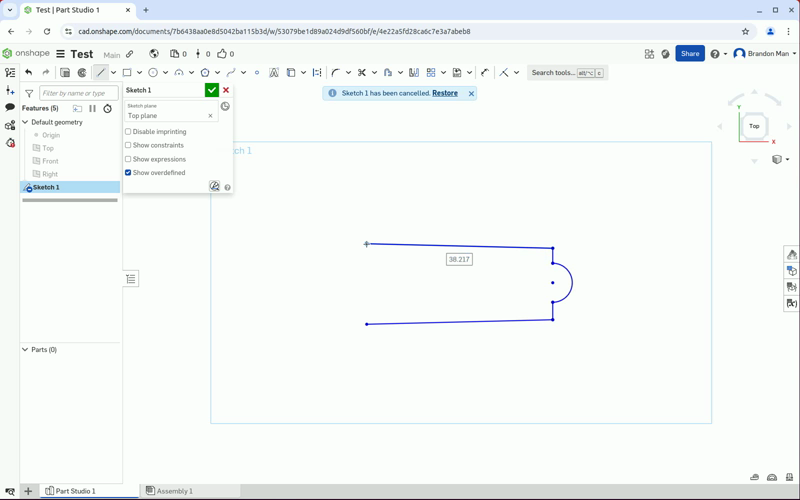
key_down(shift)
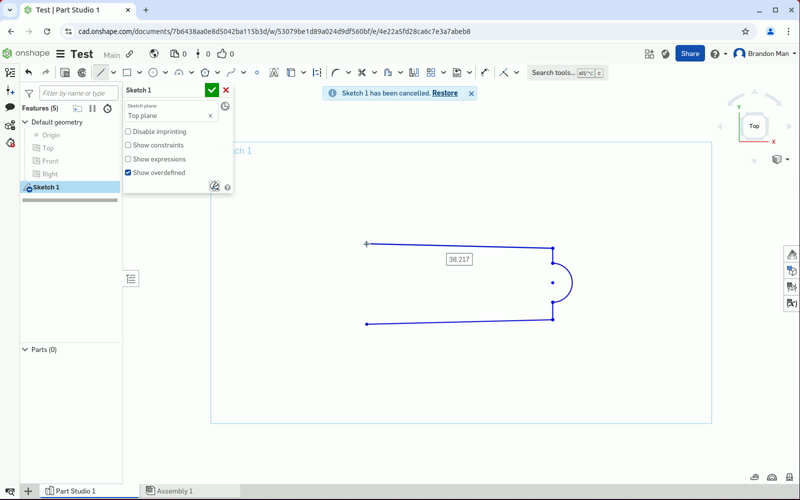
mouse_move(396, 243)
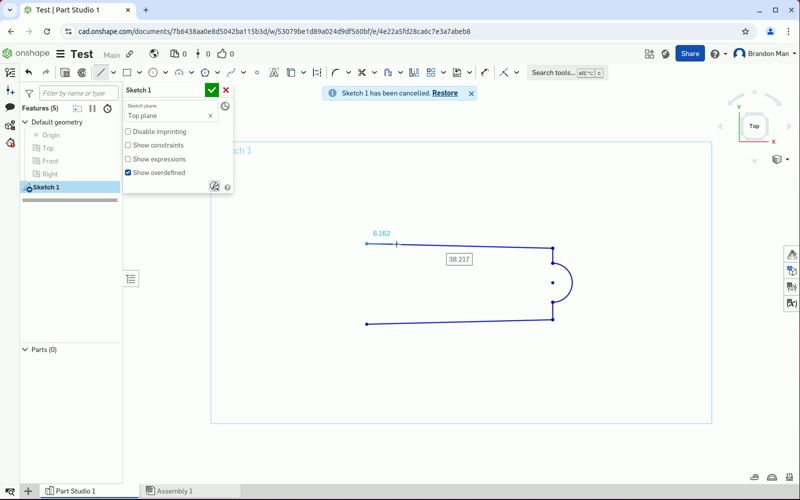
mouse_move(366, 265)
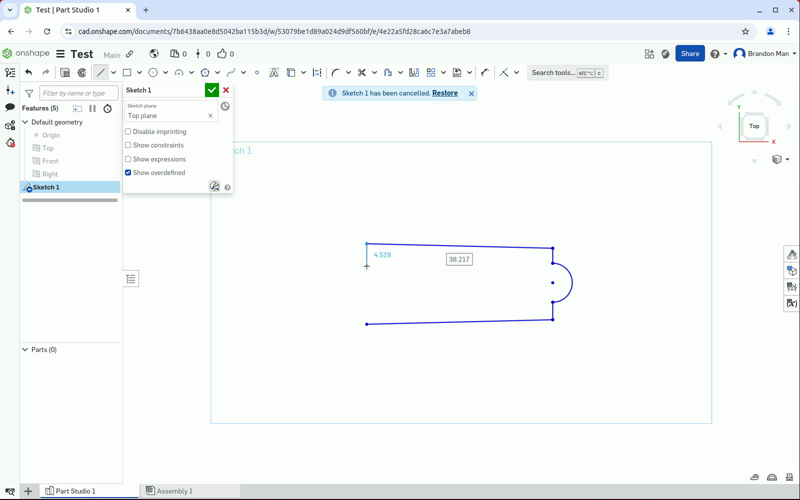
click(366, 265)
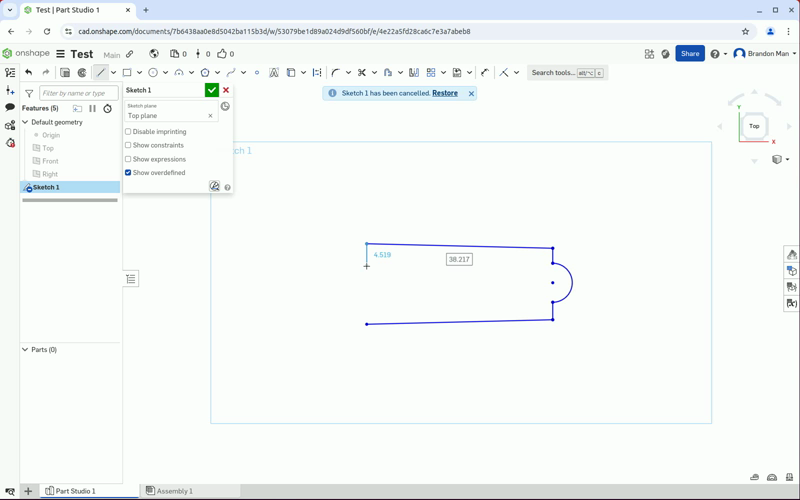
key_up(shift)
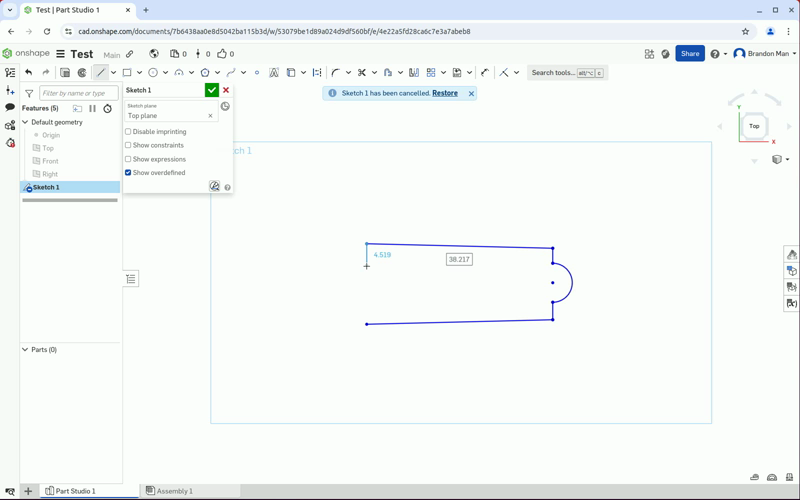
key(esc)
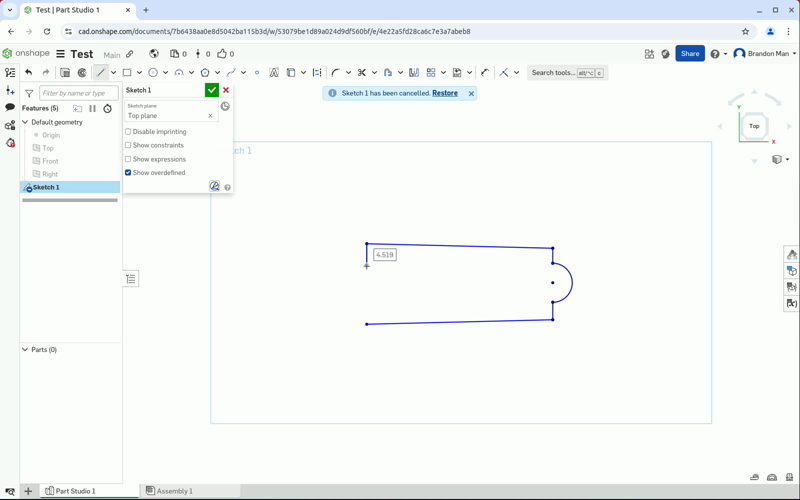
key(a)
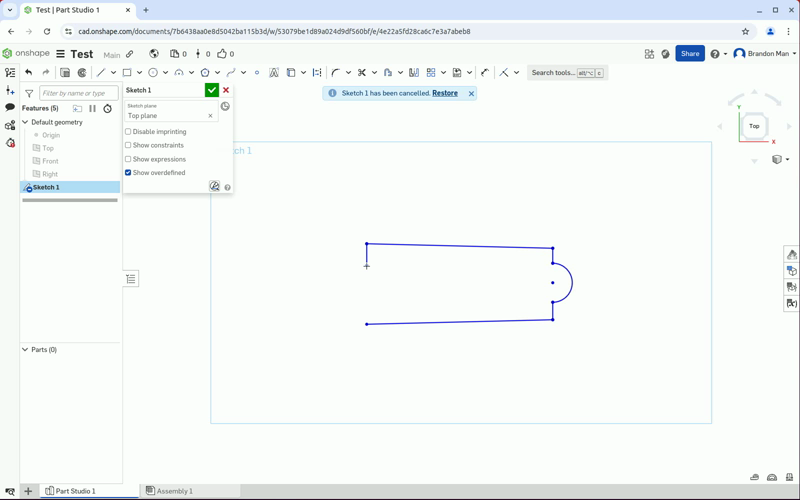
mouse_move(366, 265)
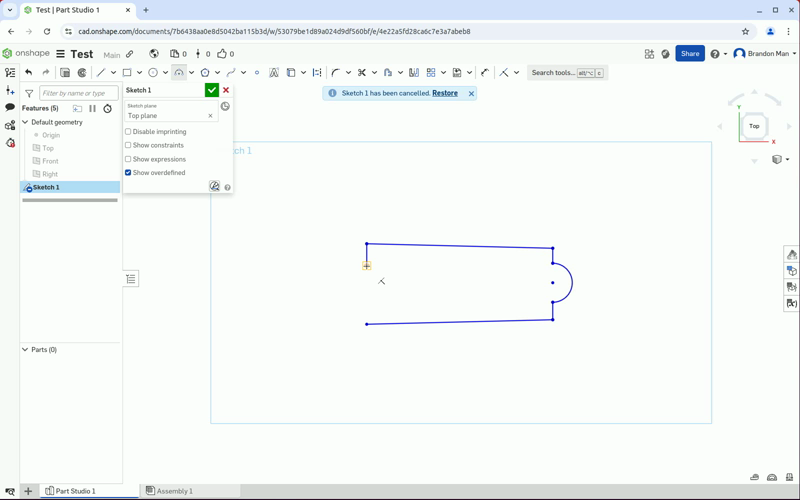
click(366, 265)
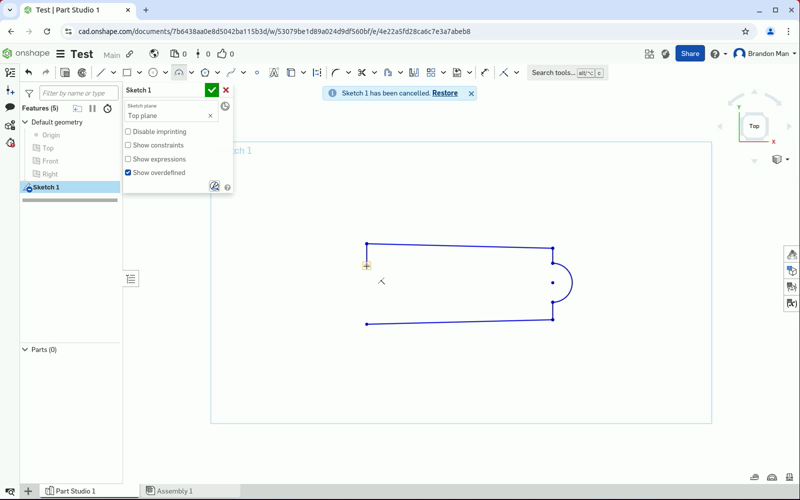
key_down(shift)
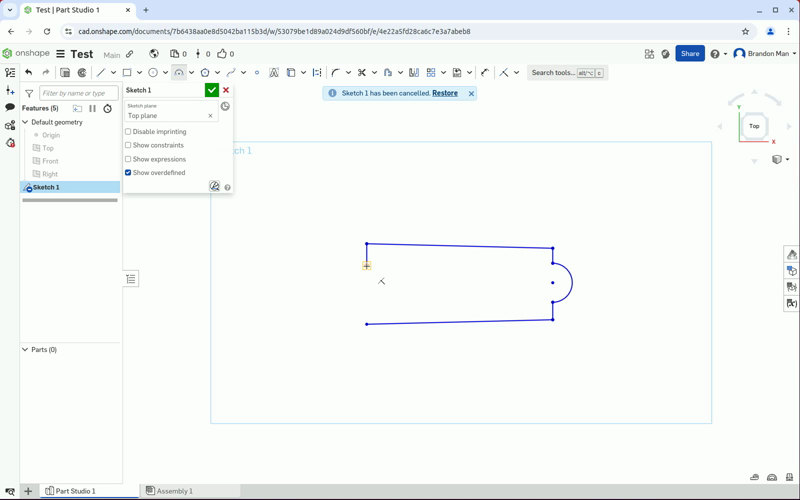
mouse_move(366, 300)
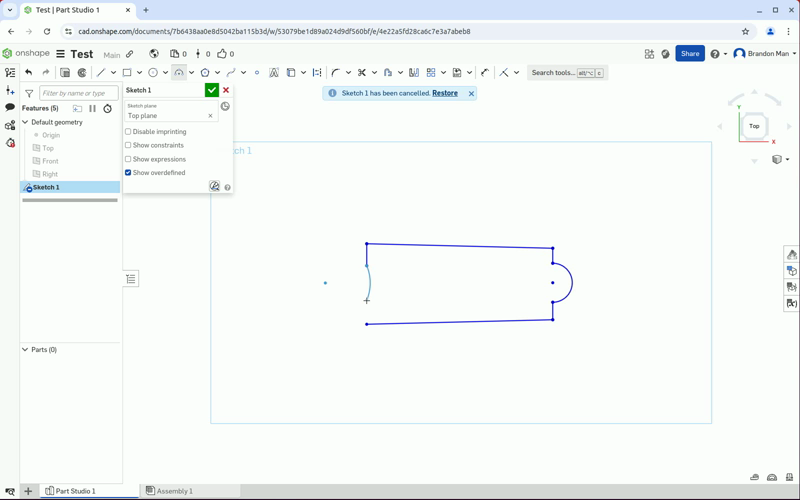
click(366, 300)
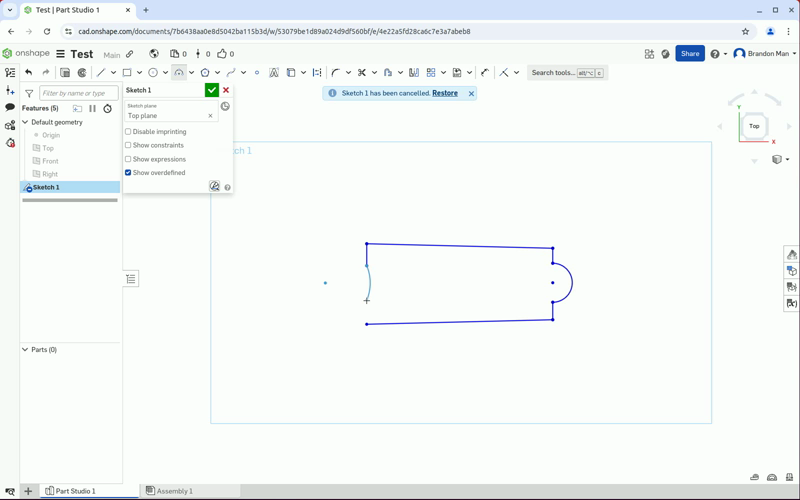
mouse_move(356, 282)
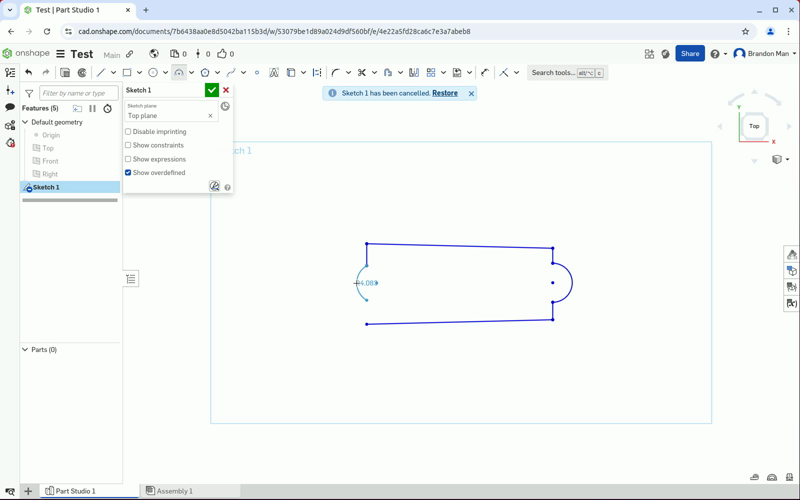
click(356, 282)
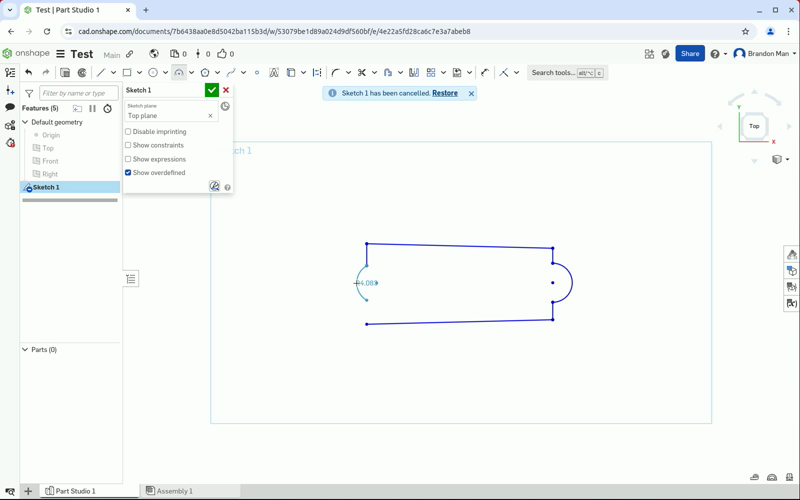
key_up(shift)
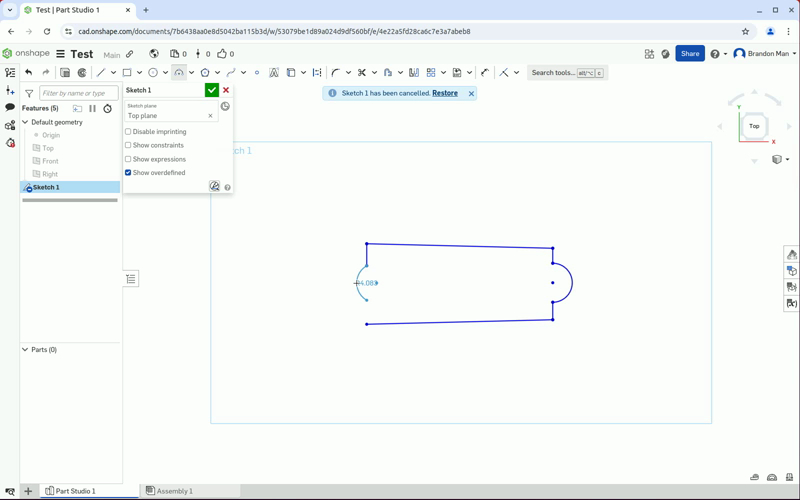
key(esc)
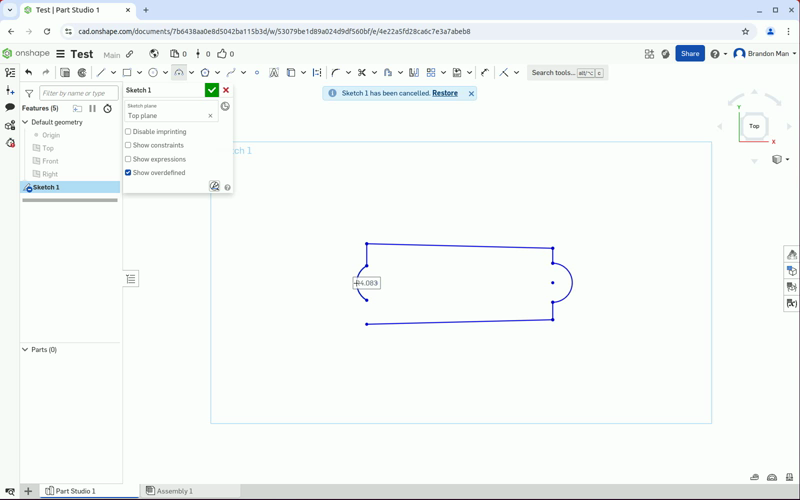
key(l)
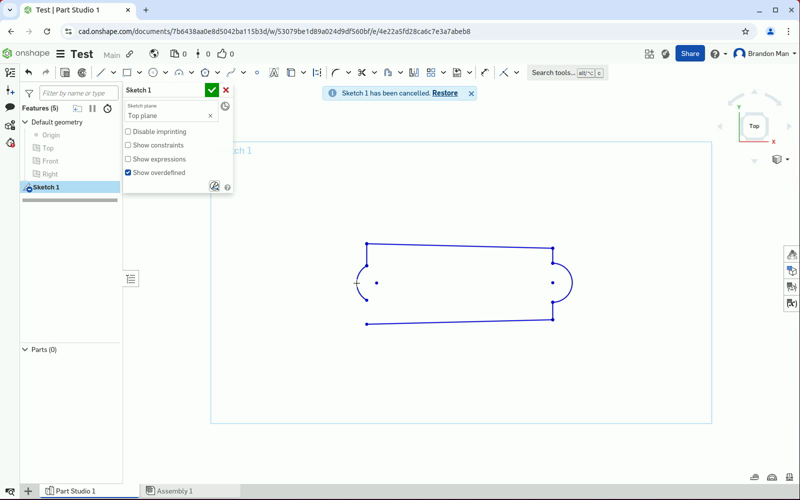
mouse_move(366, 300)
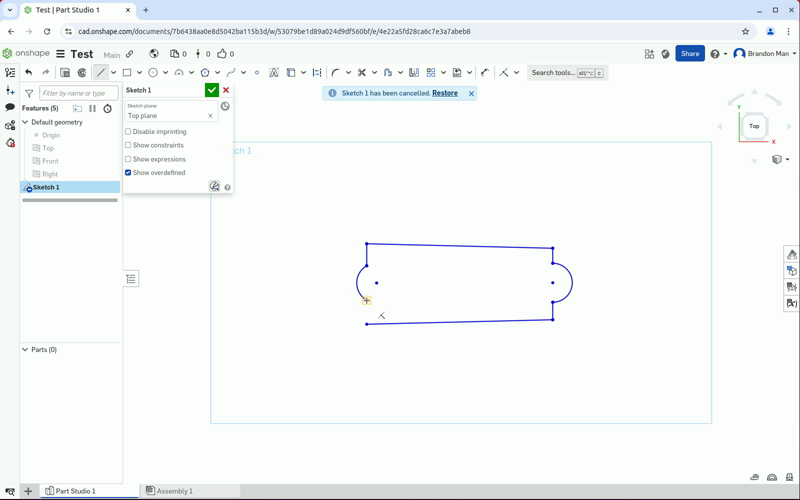
click(366, 300)
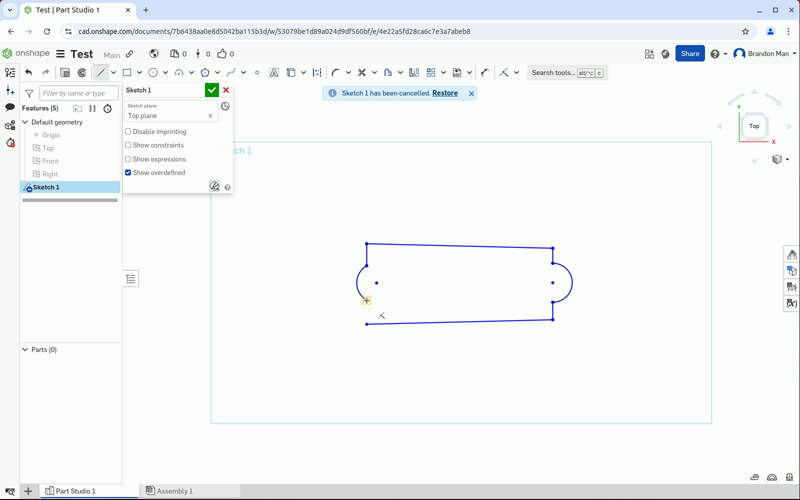
mouse_move(396, 300)
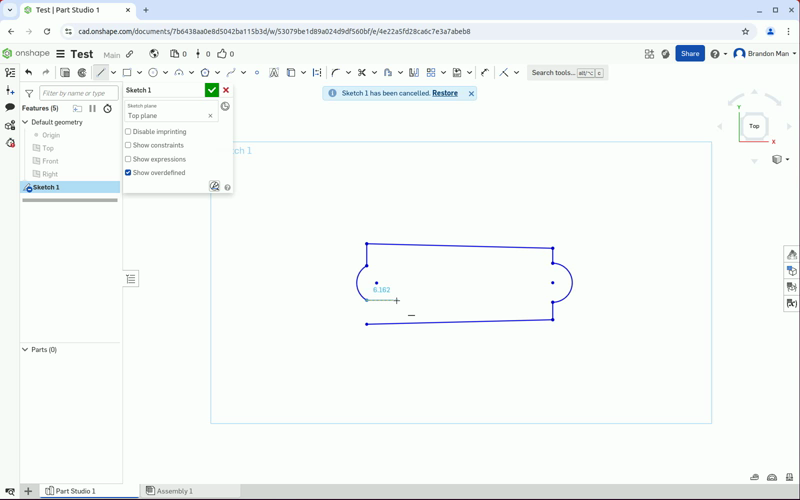
key_down(shift)
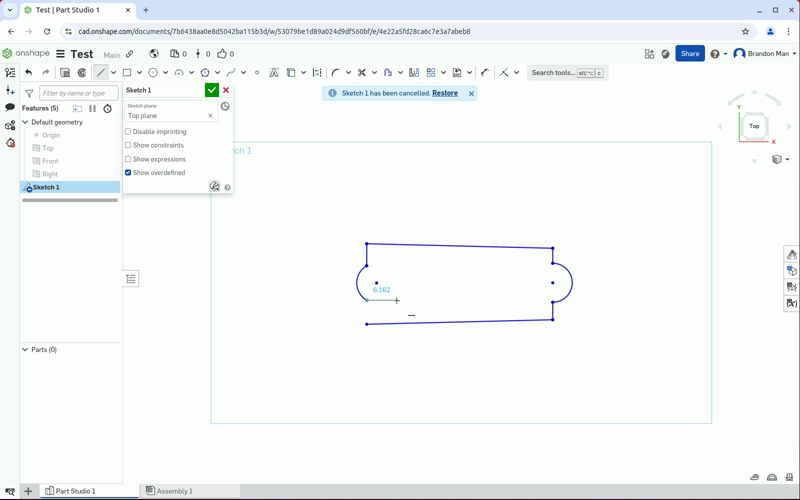
mouse_move(366, 324)
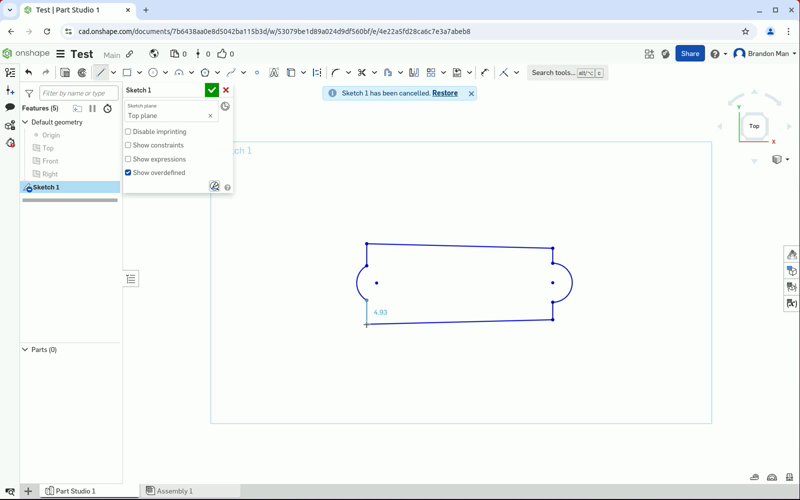
key_up(shift)
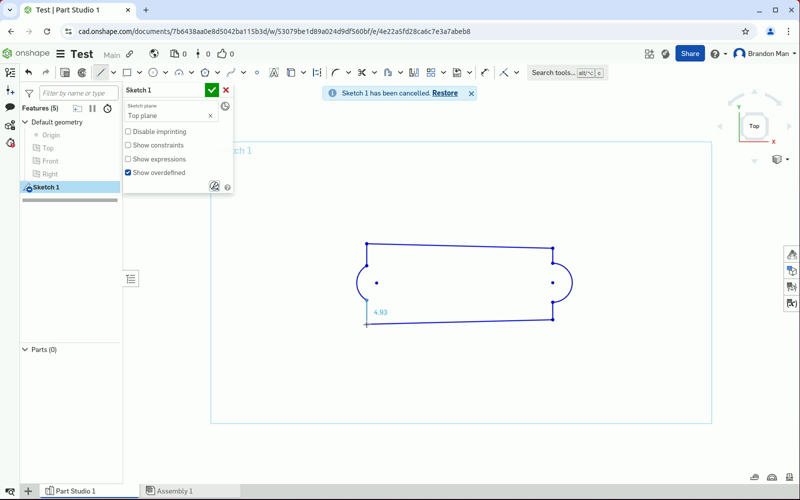
click(366, 324)
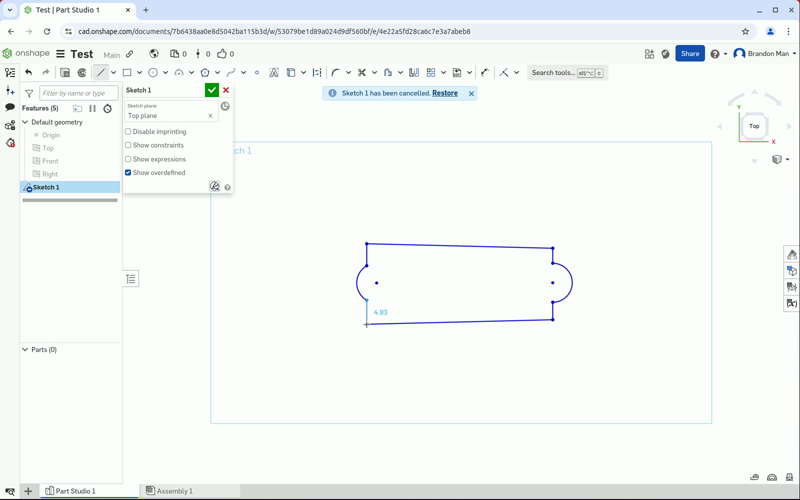
key(esc)
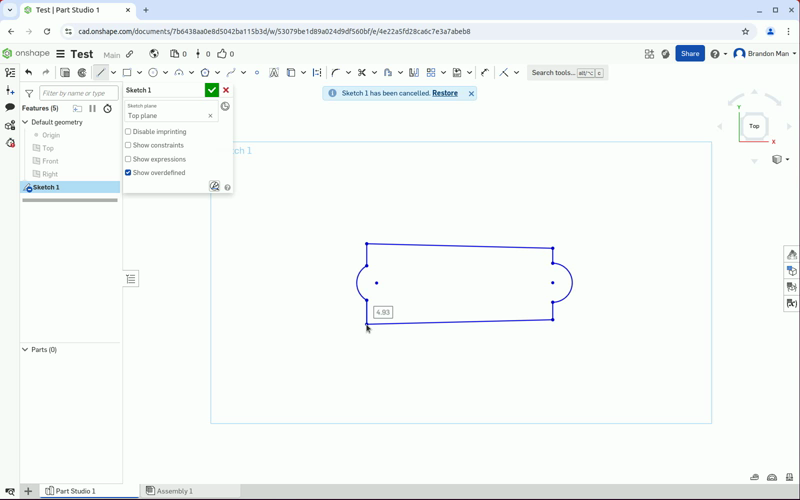
key(c)
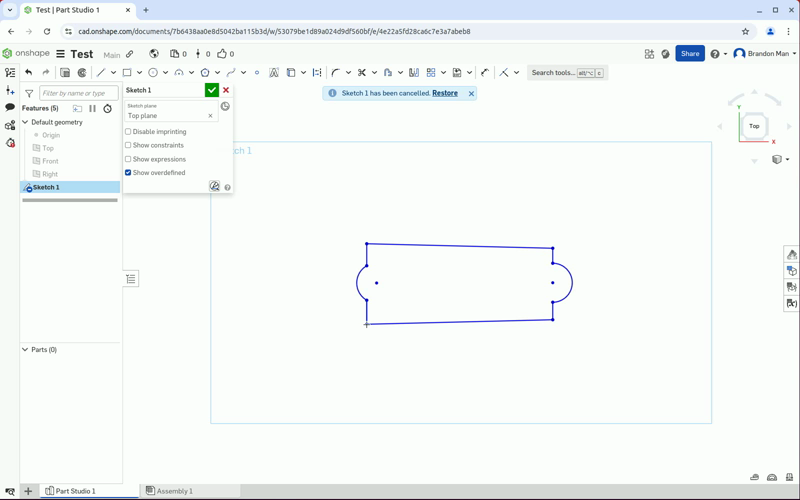
key_down(shift)
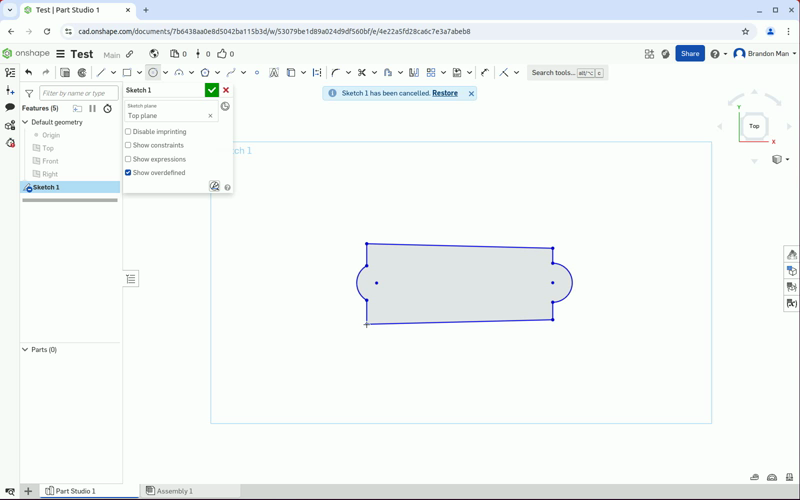
mouse_move(377, 282)
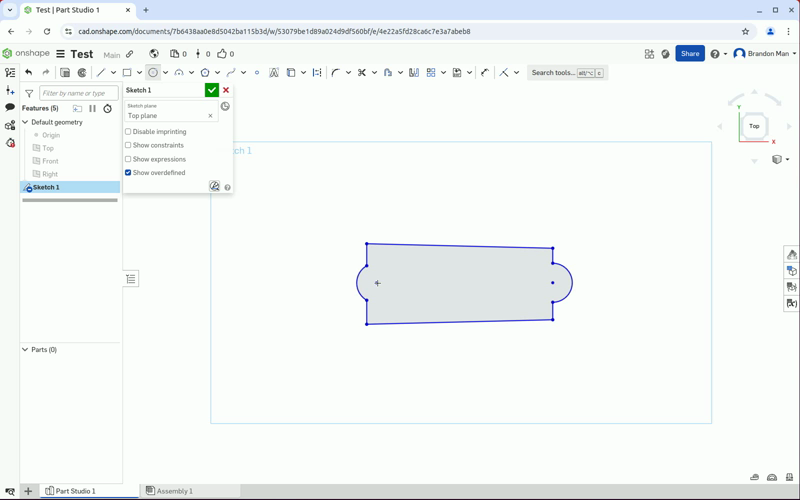
scroll(6)
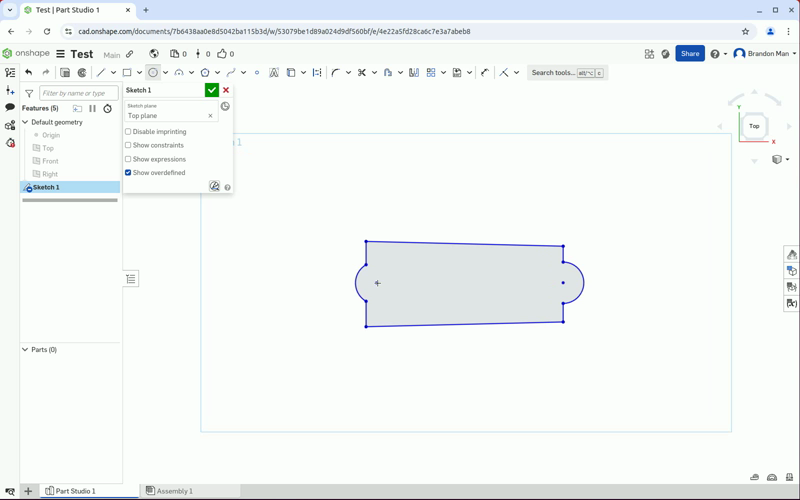
scroll(6)
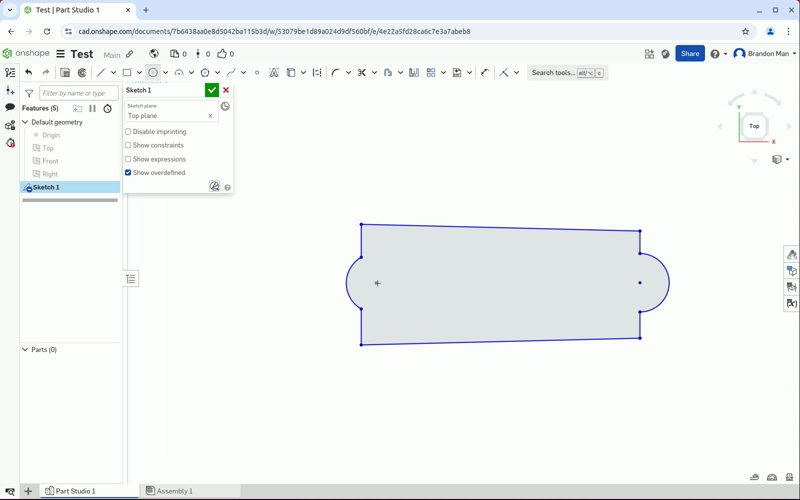
scroll(6)
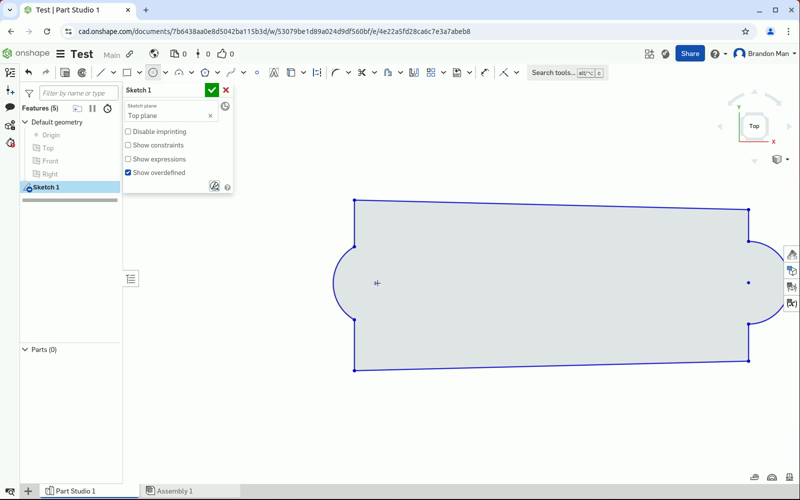
scroll(6)
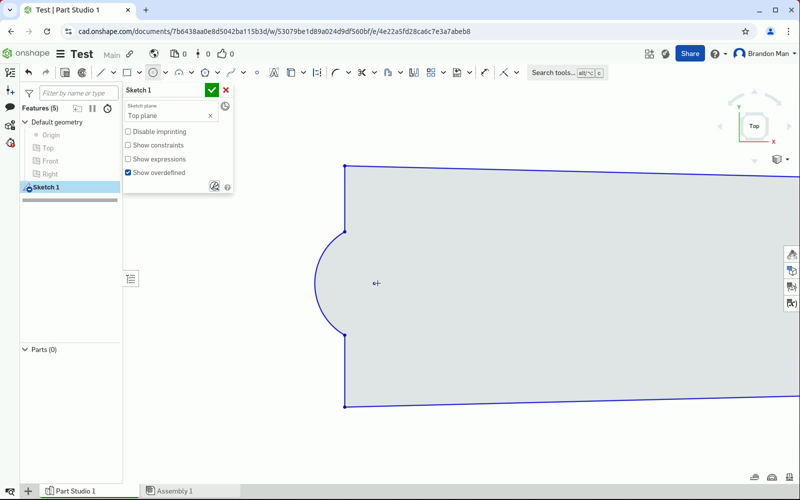
scroll(6)
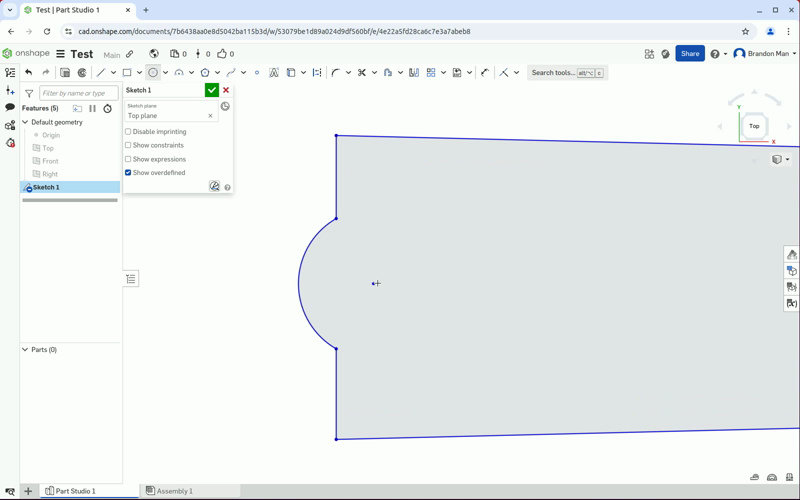
scroll(6)
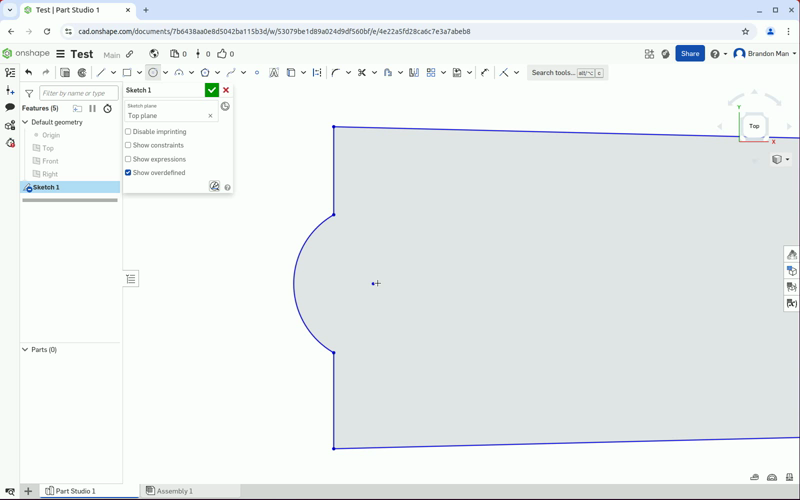
scroll(6)
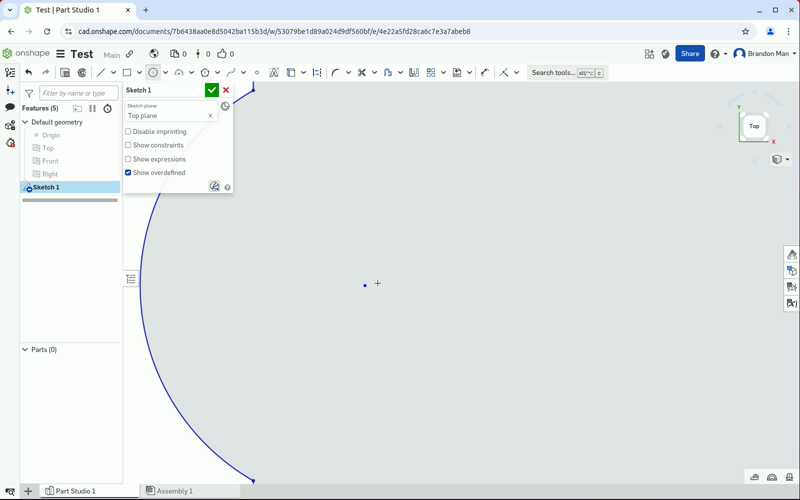
click(377, 282)
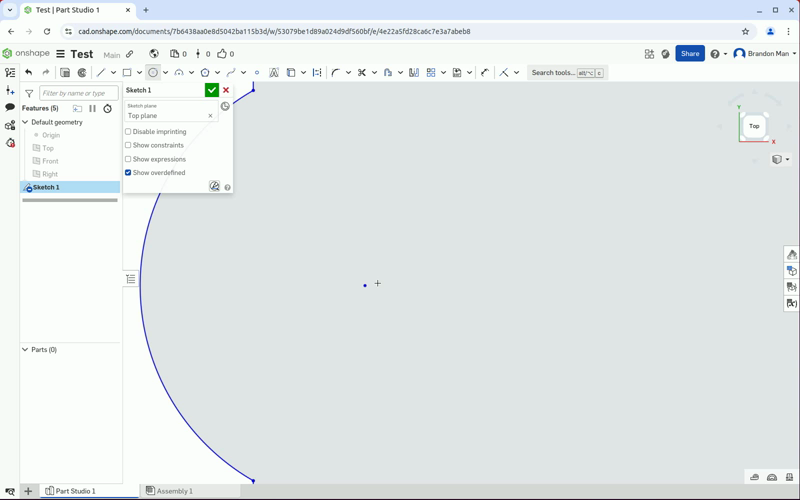
scroll(-6)
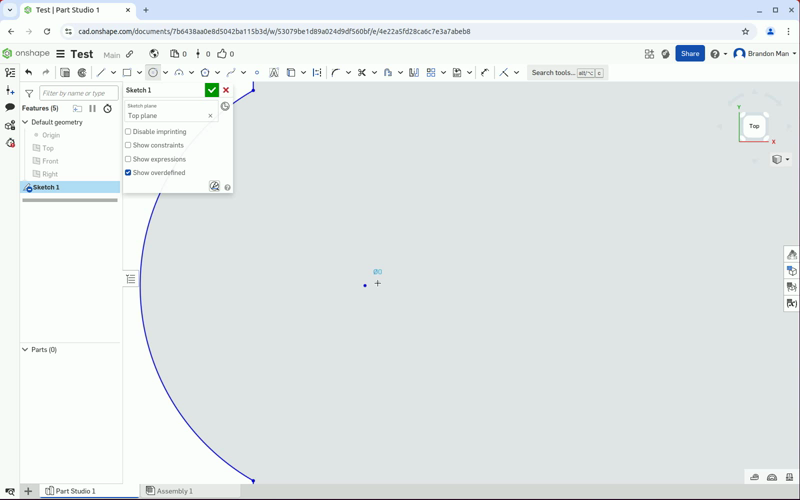
scroll(-6)
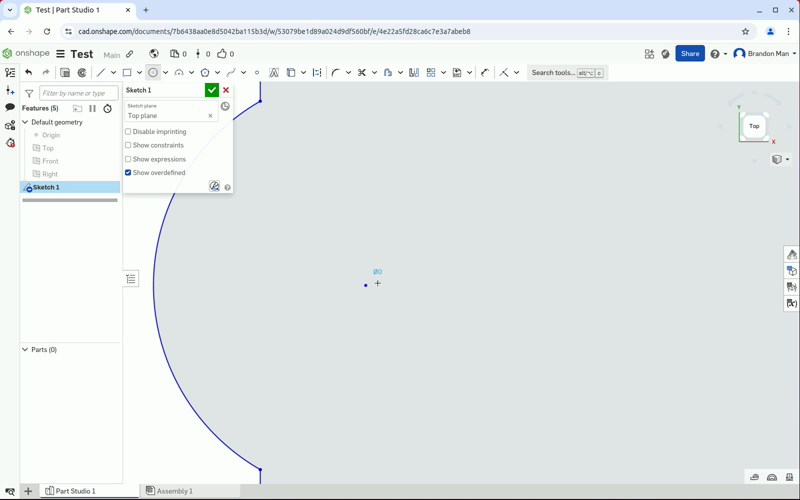
scroll(-6)
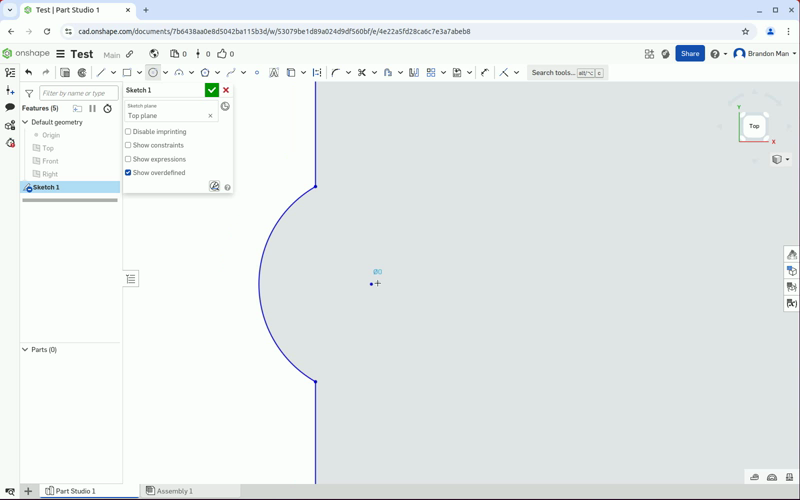
scroll(-6)
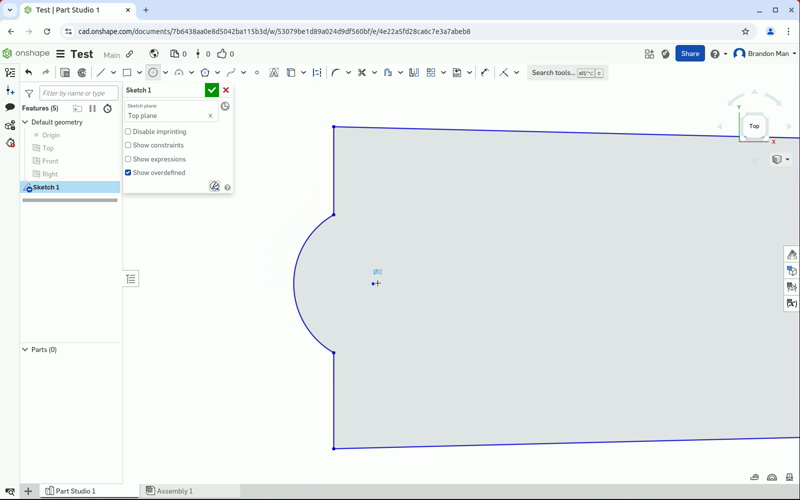
scroll(-6)
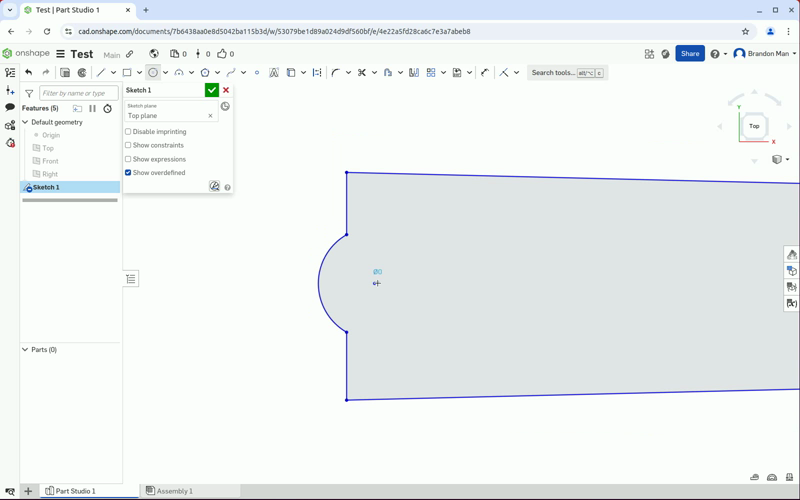
scroll(-6)
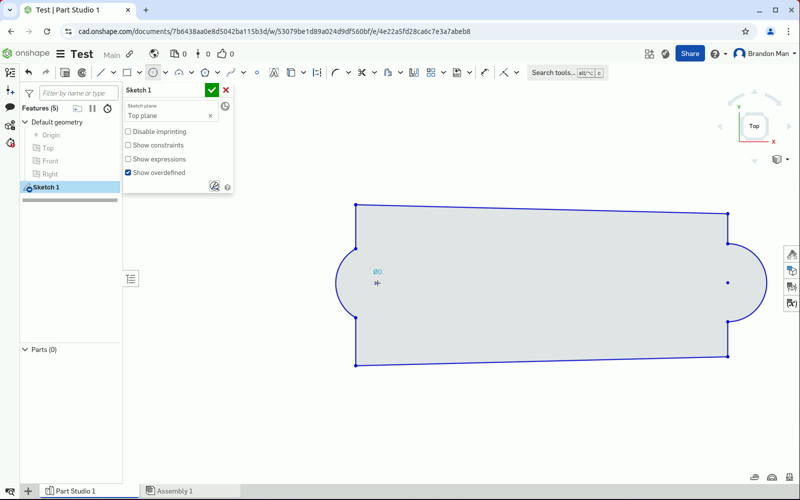
scroll(-6)
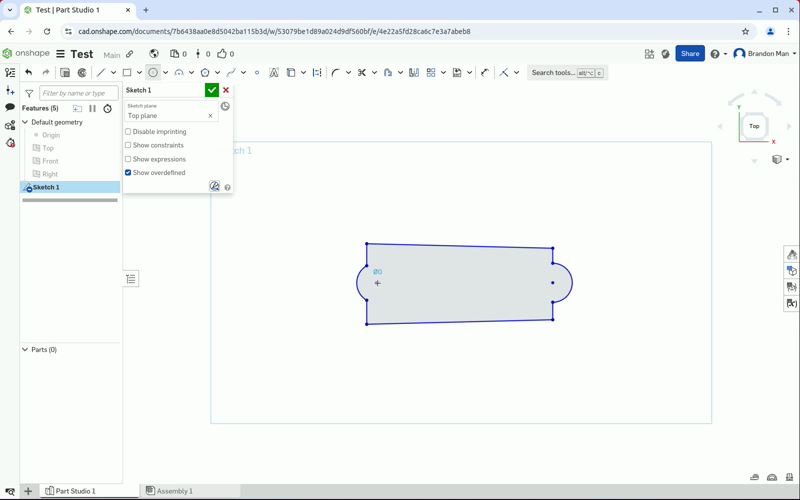
key_up(shift)
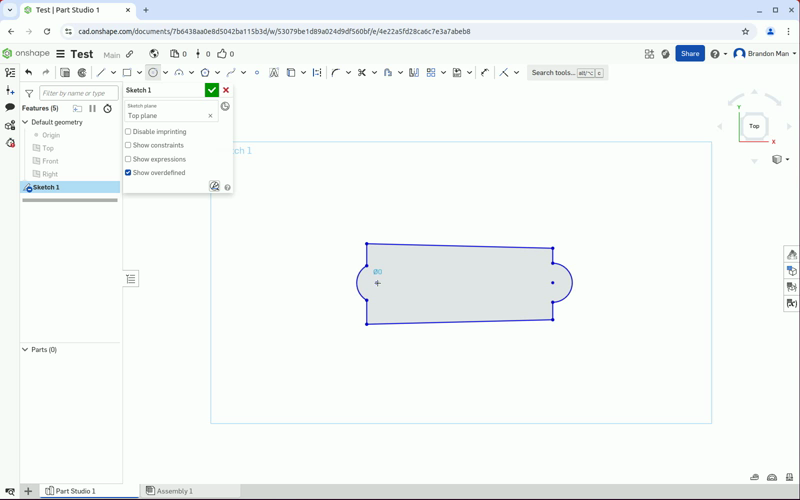
mouse_move(384, 282)
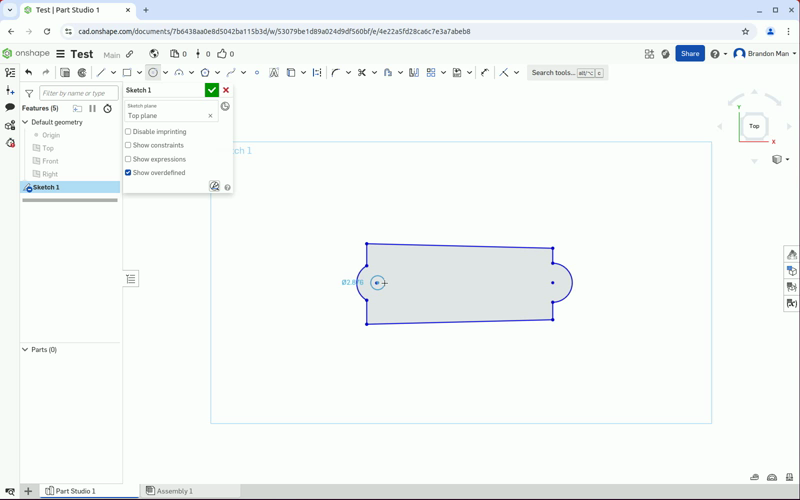
click(384, 282)
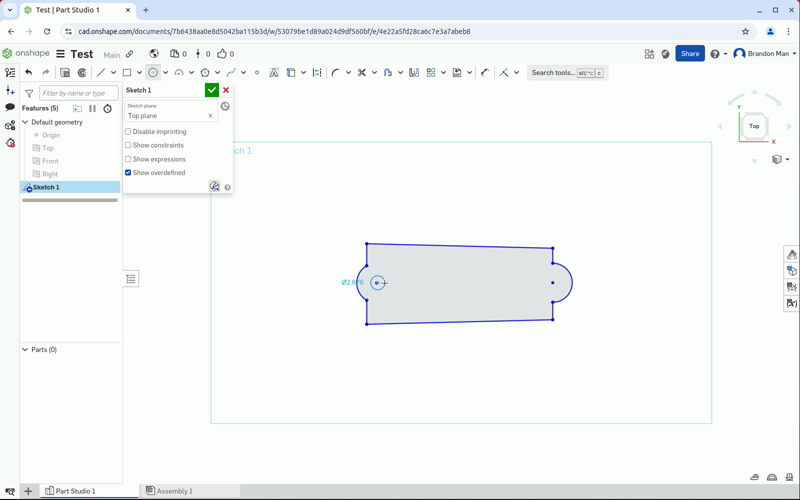
key(esc)
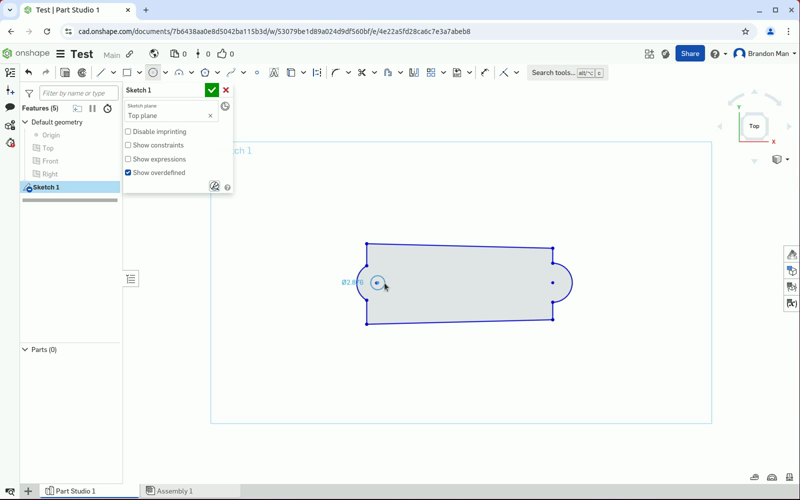
key(c)
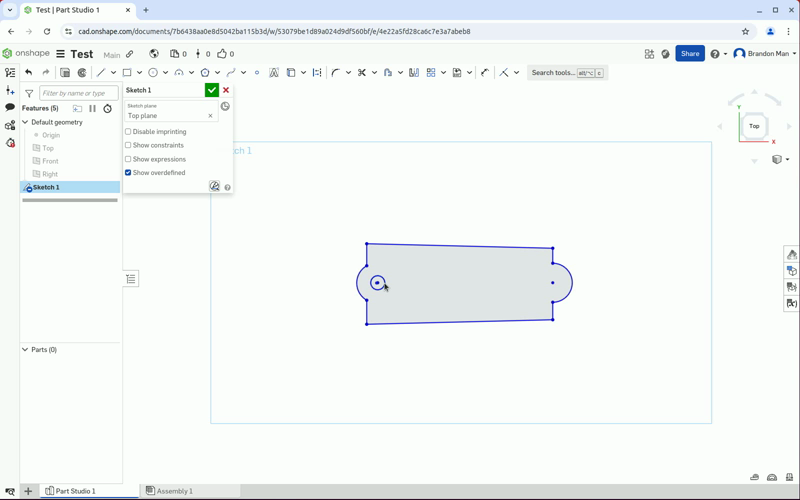
key_down(shift)
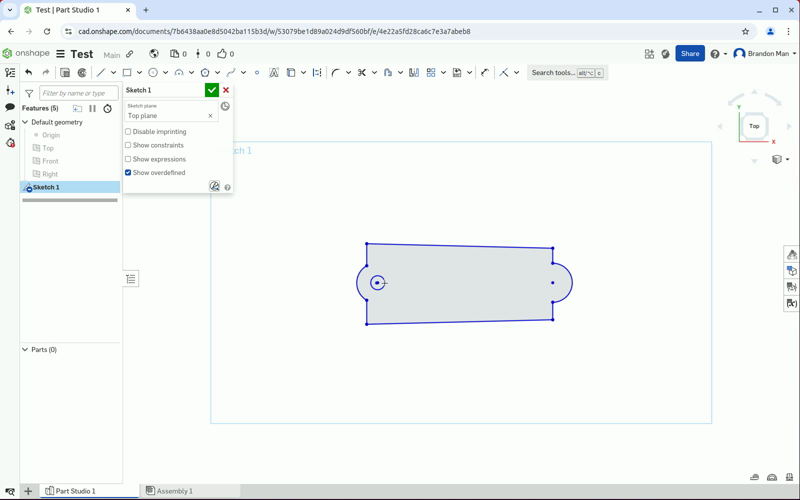
mouse_move(552, 282)
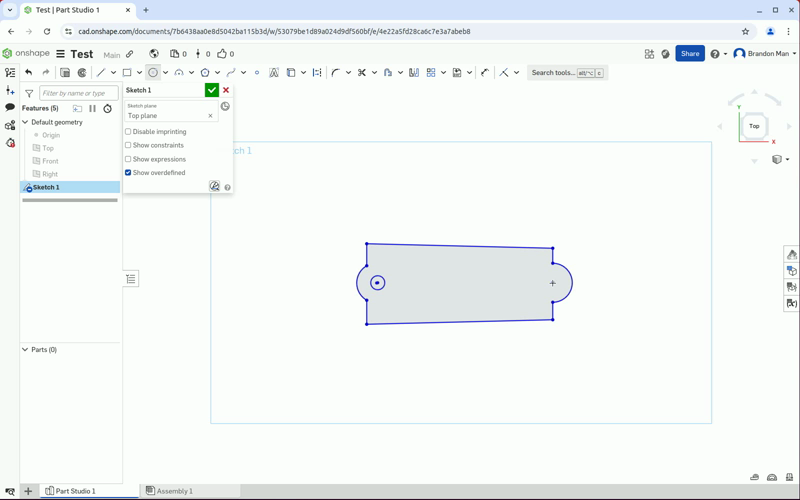
click(552, 282)
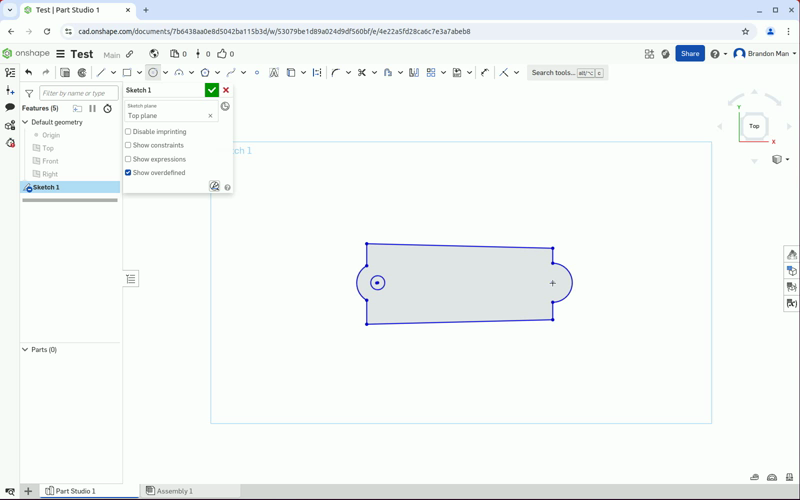
key_up(shift)
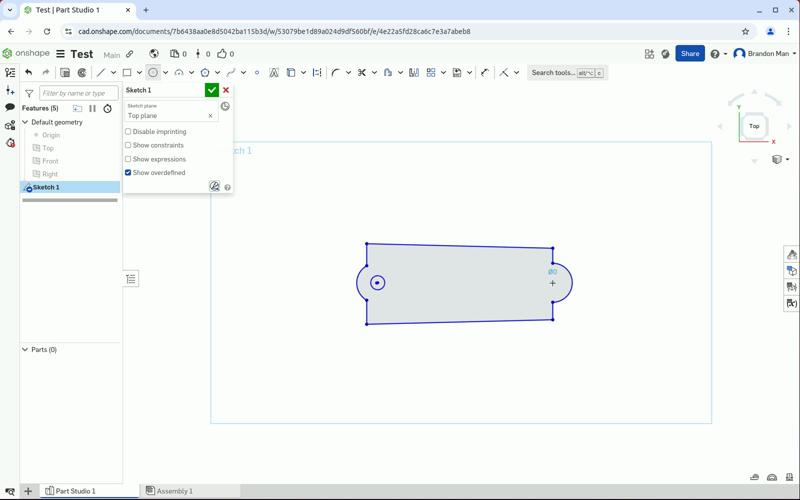
mouse_move(559, 282)
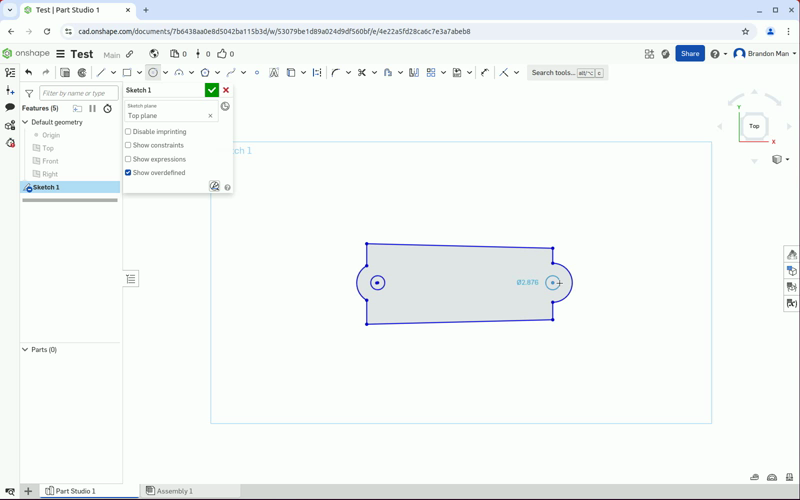
click(559, 282)
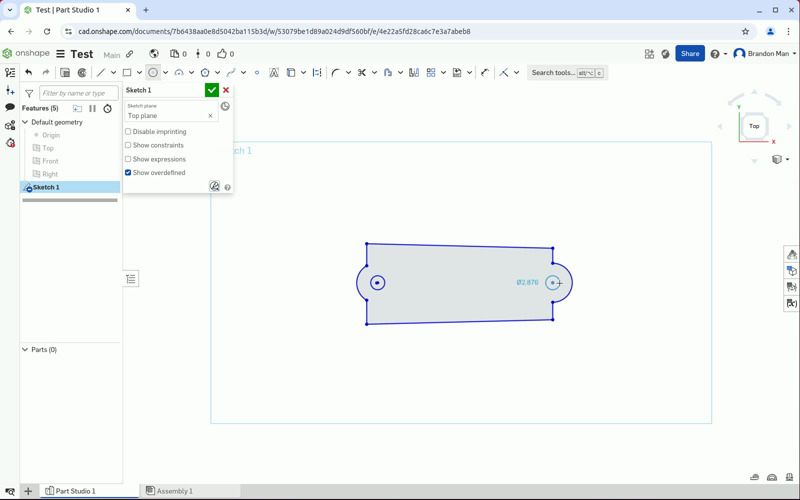
key(esc)
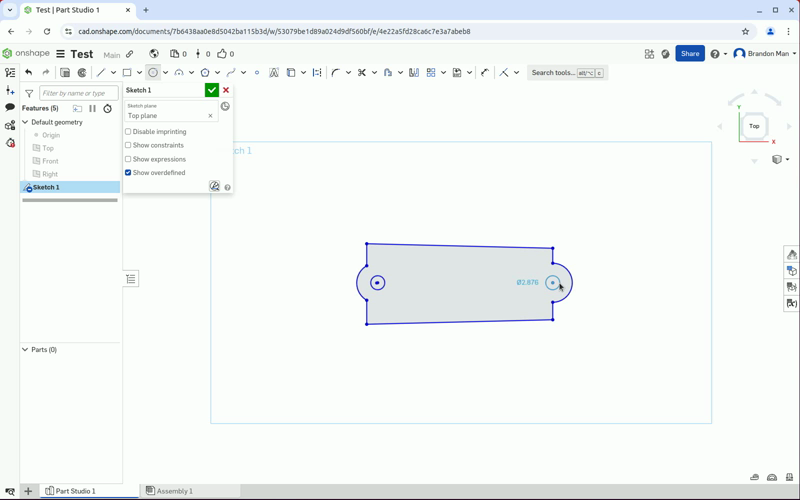
mouse_move(499, 301)
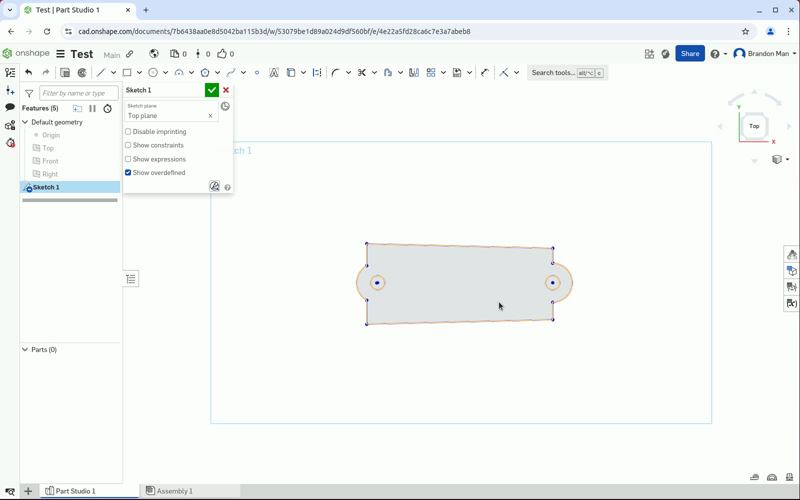
click(499, 301)
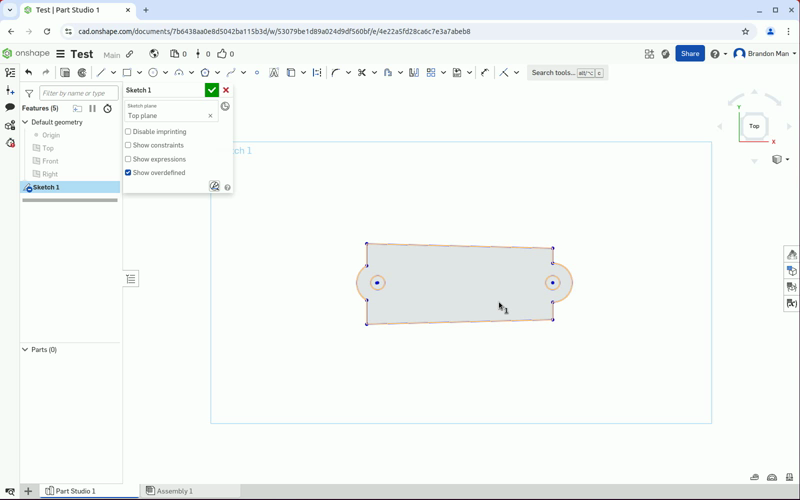
mouse_move(73, 352)
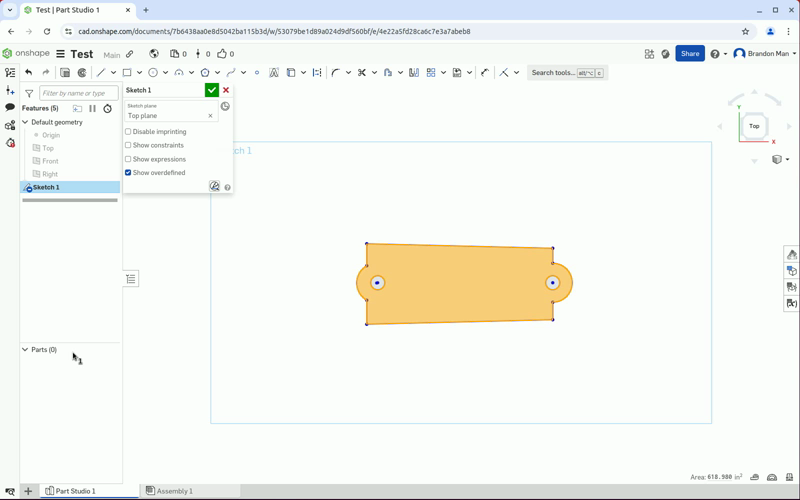
key(shift+y)
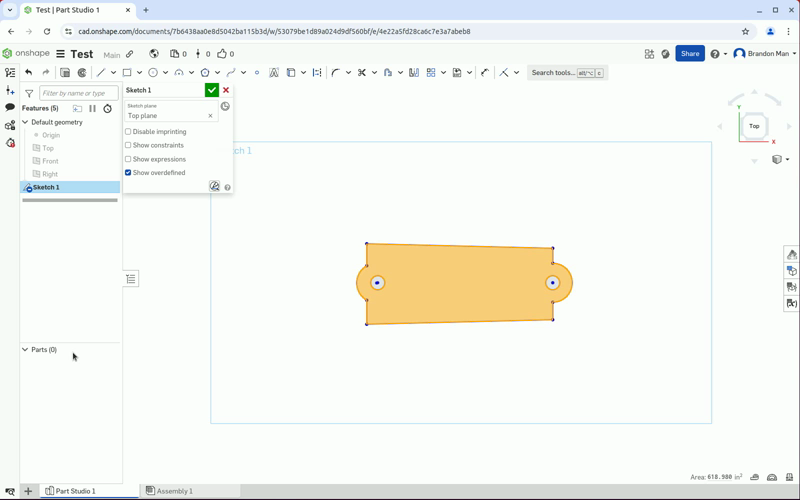
key(shift+e)
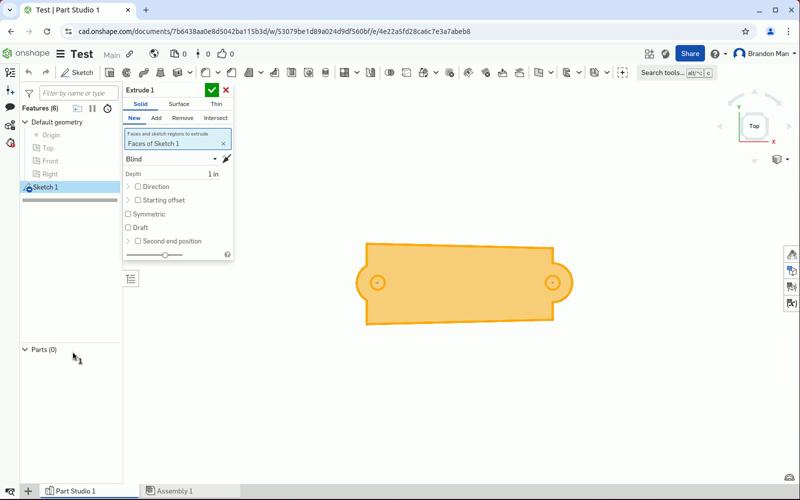
mouse_move(143, 106)
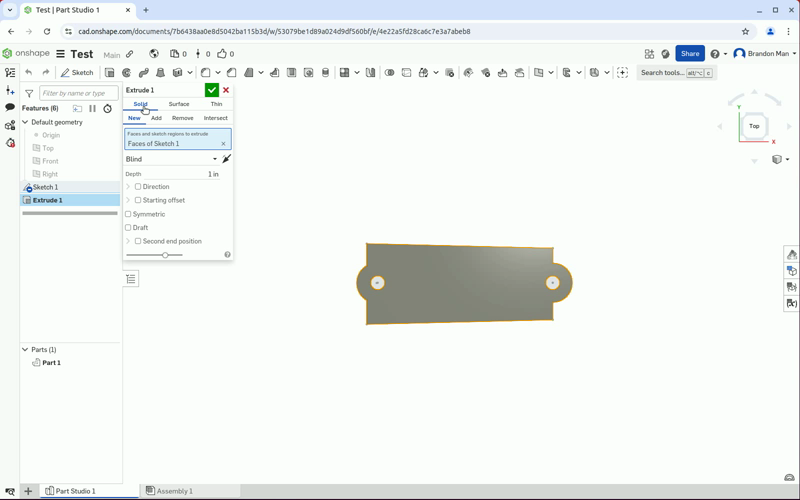
click(143, 106)
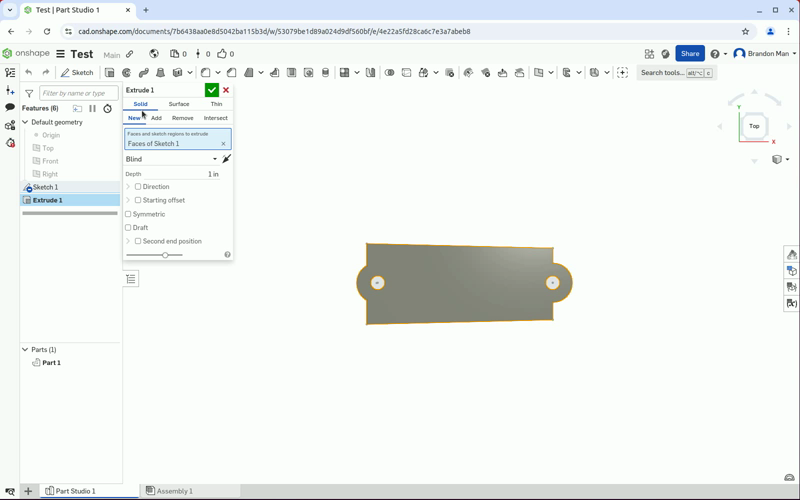
mouse_move(137, 120)
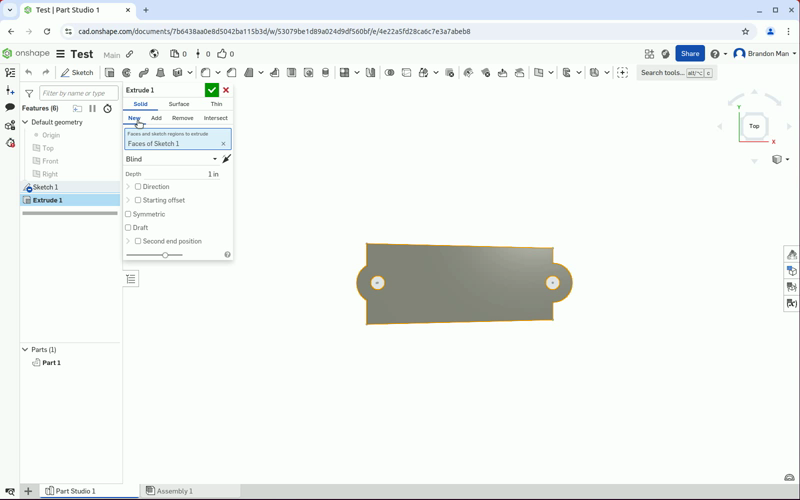
click(137, 120)
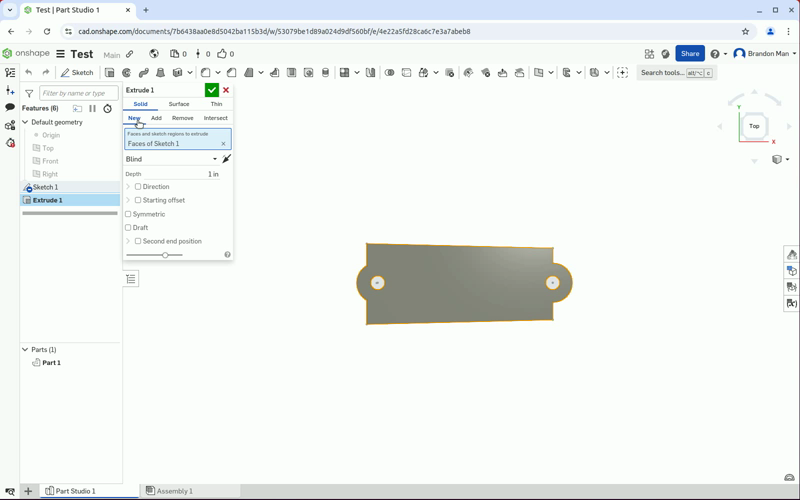
key(tab, 4)
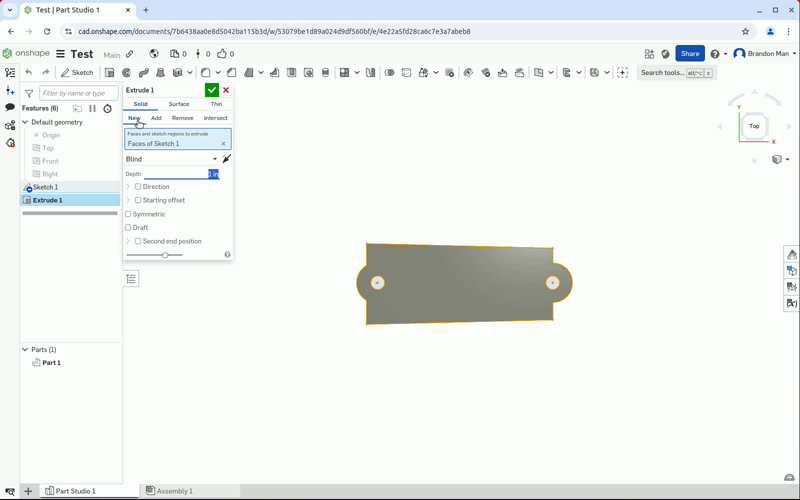
text(2.889)
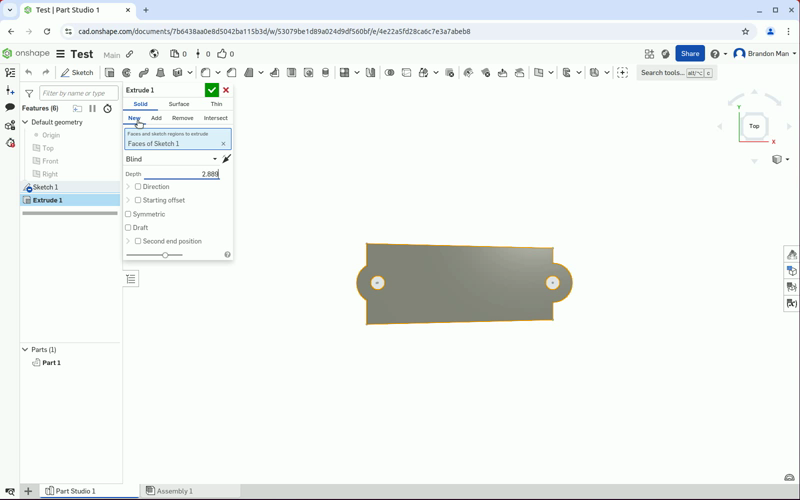
key(enter)
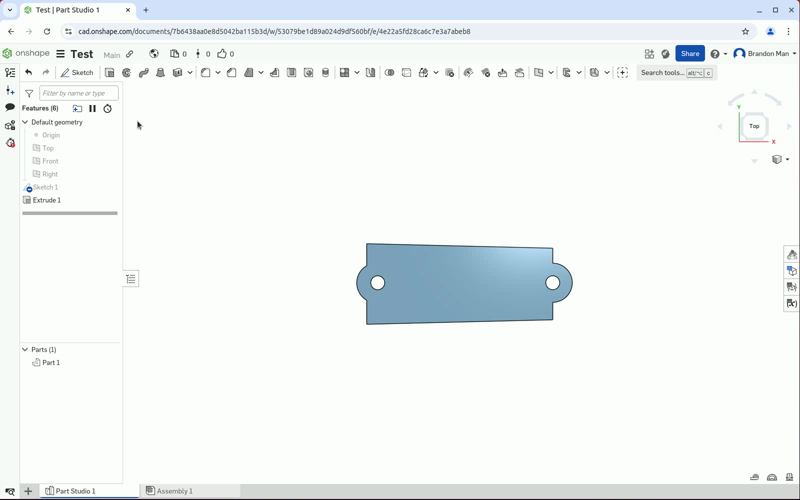
key(shift+h)
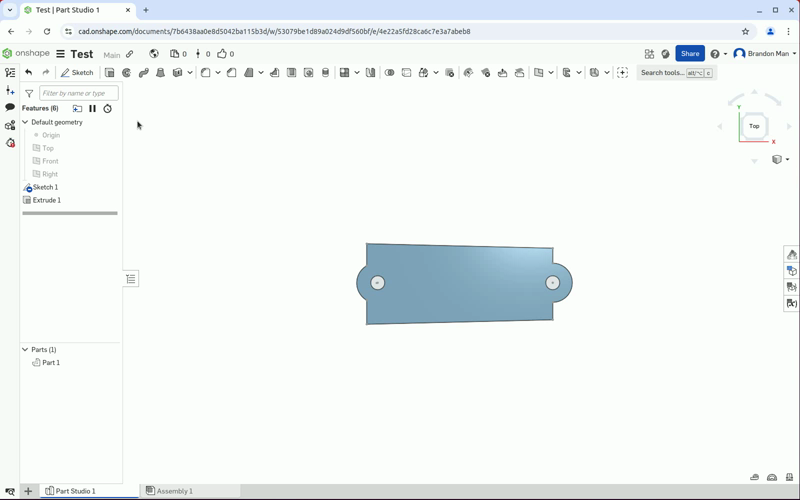
key(shift+h)
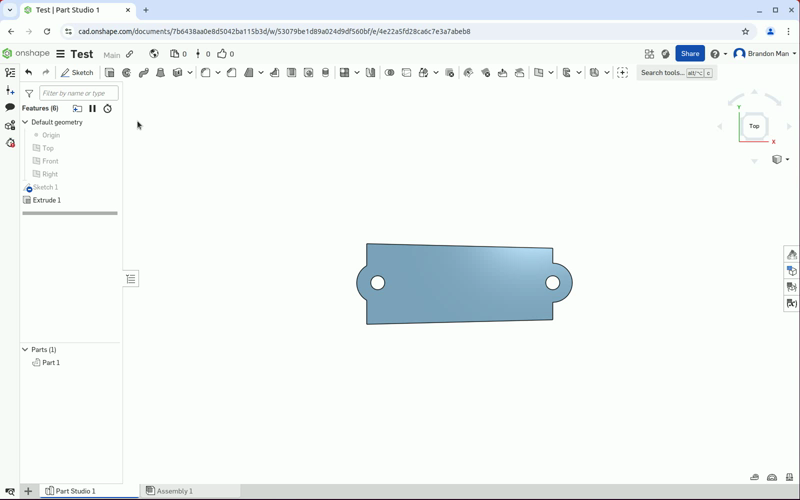
mouse_move(73, 189)
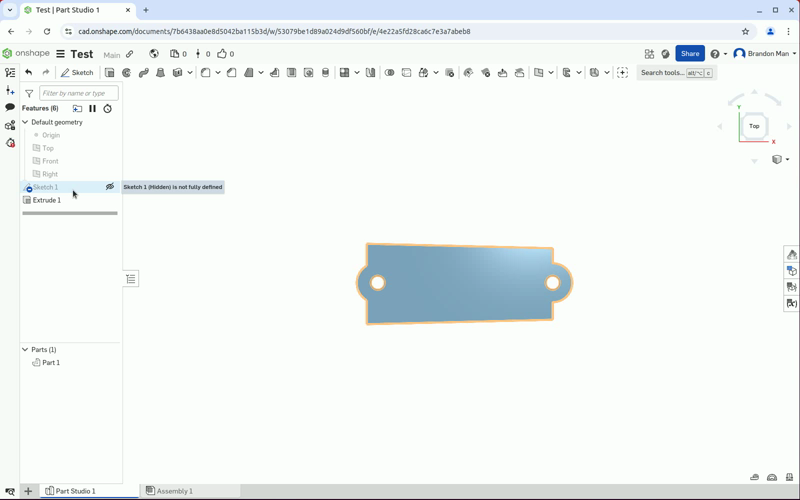
click(73, 189)
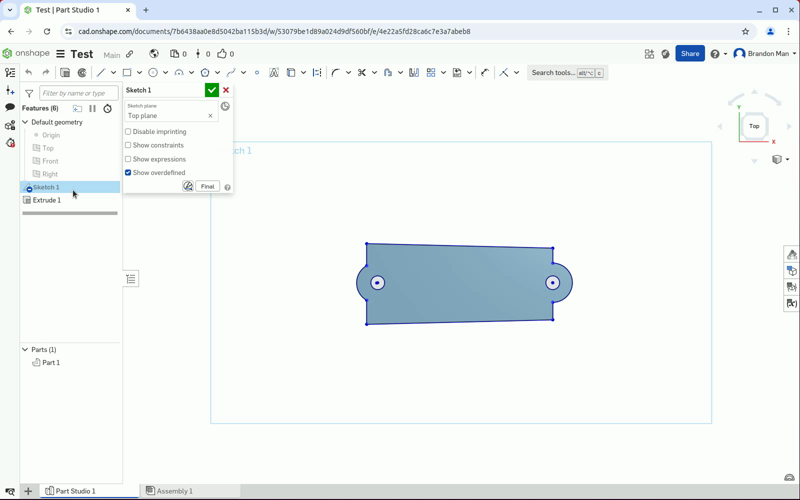
mouse_move(229, 92)
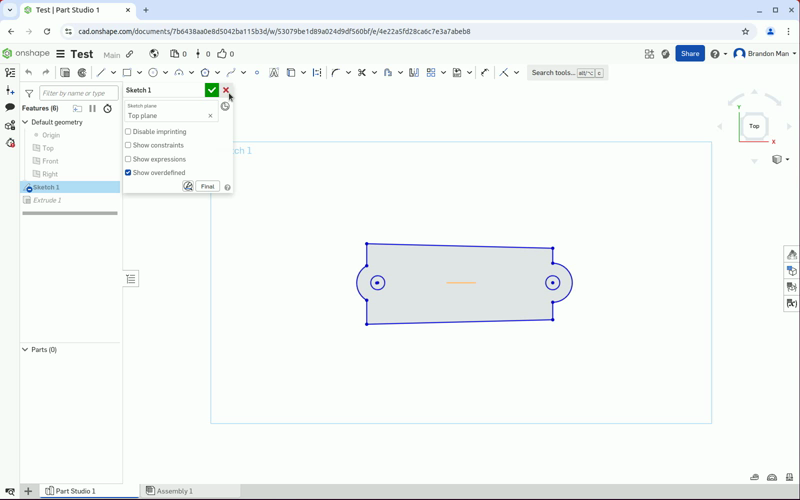
click(229, 92)
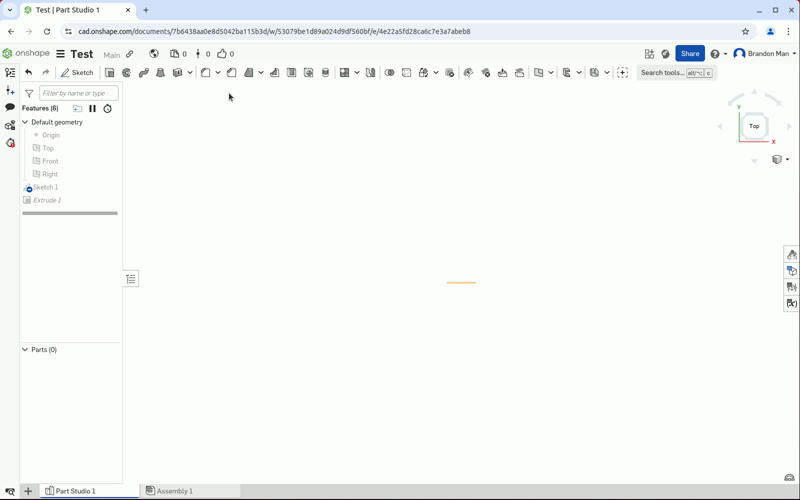
mouse_move(541, 75)
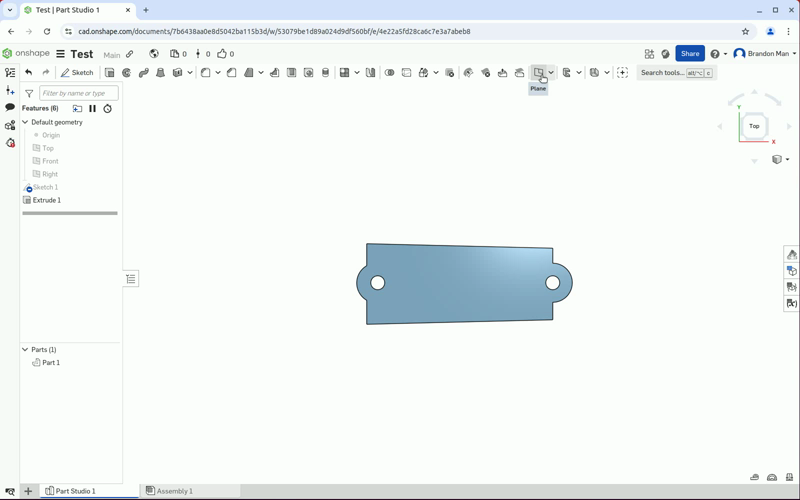
click(541, 75)
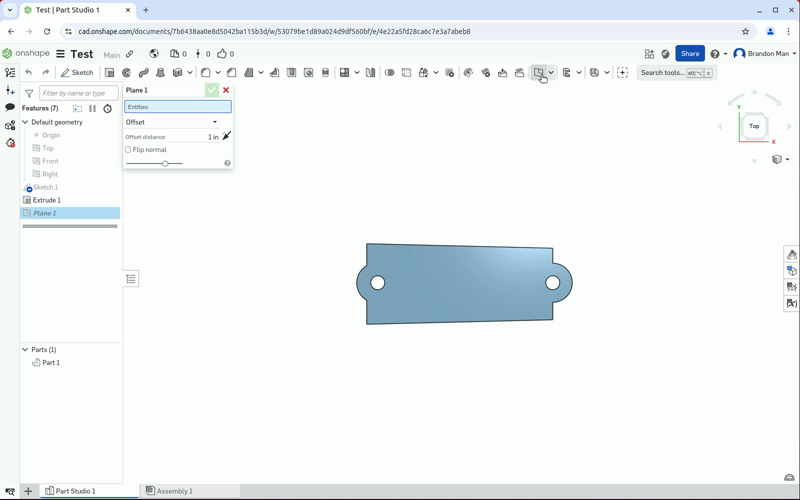
mouse_move(73, 150)
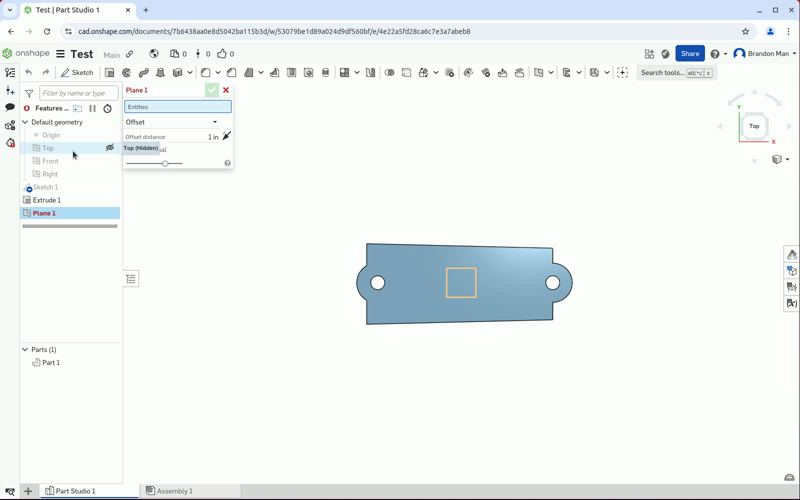
click(73, 150)
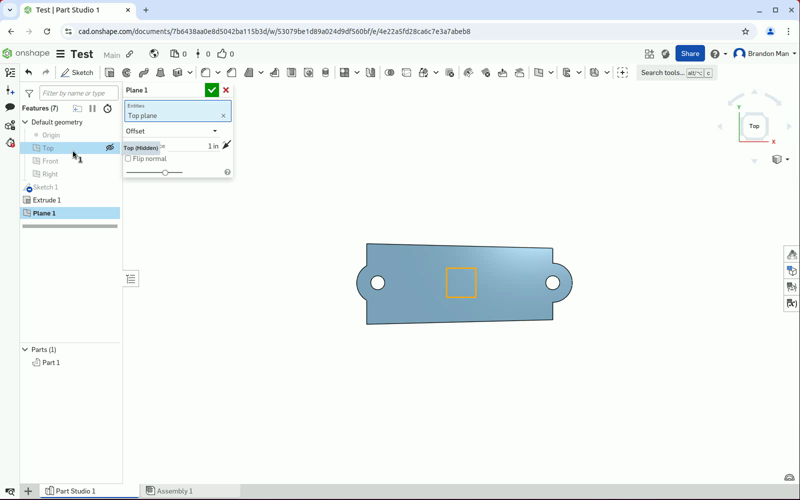
key(tab, 2)
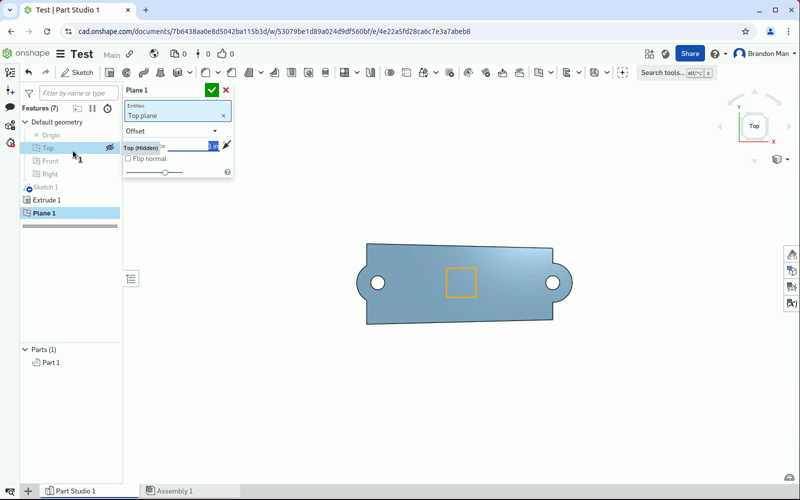
text(2.896)
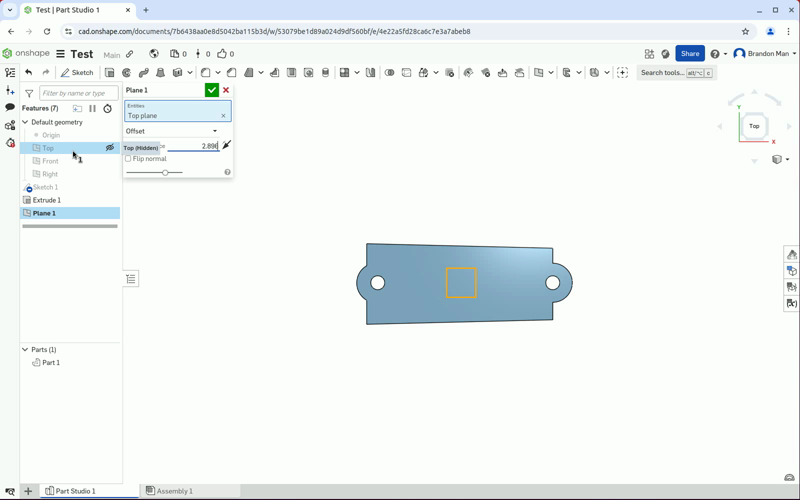
key(enter, 2)
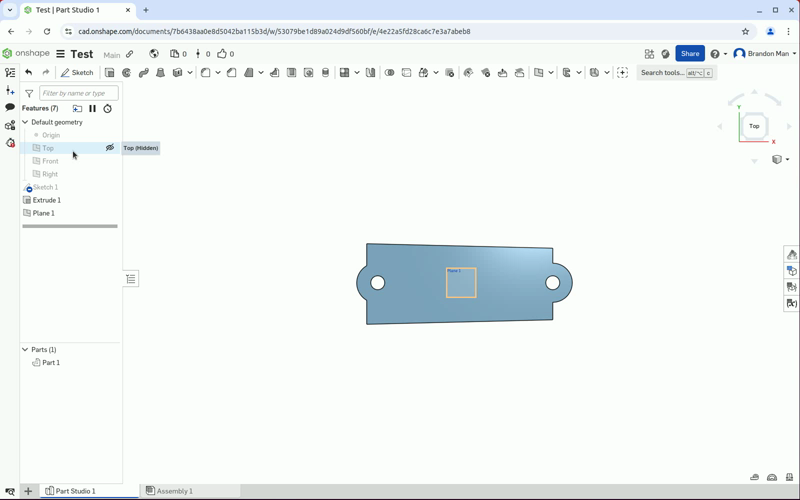
key(shift+s)
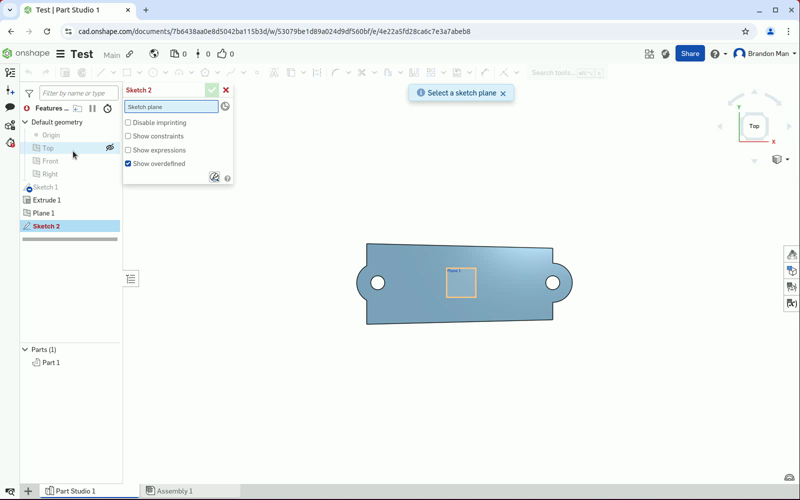
mouse_move(73, 215)
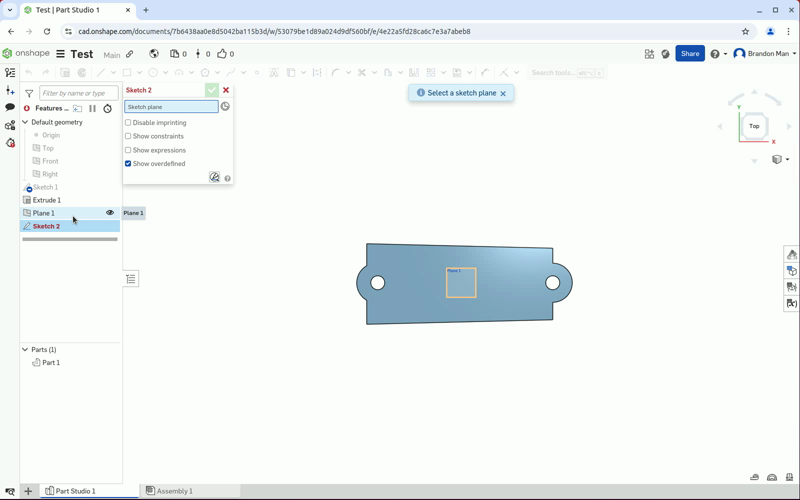
click(73, 215)
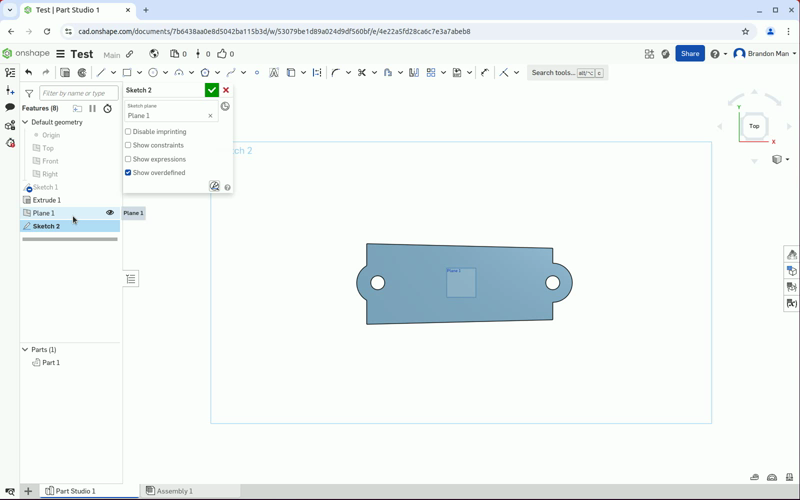
mouse_move(73, 352)
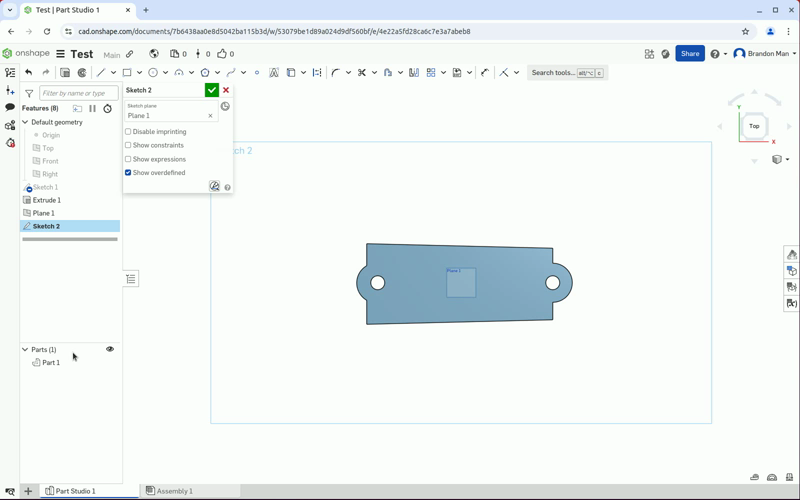
key(y)
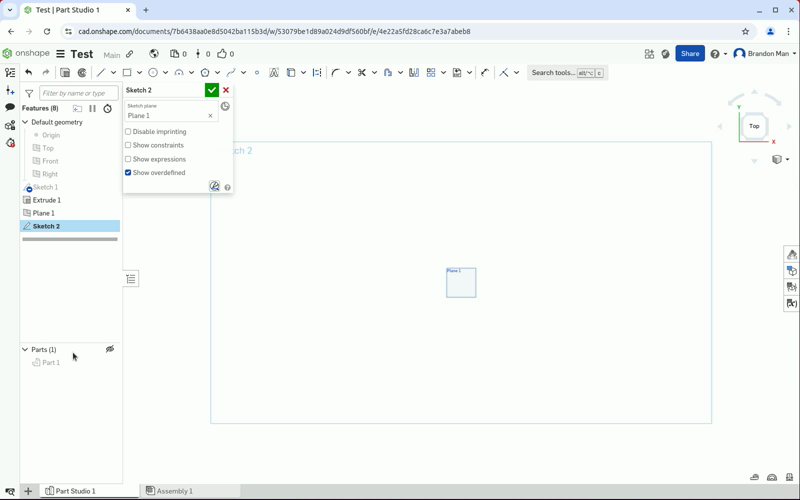
key(c)
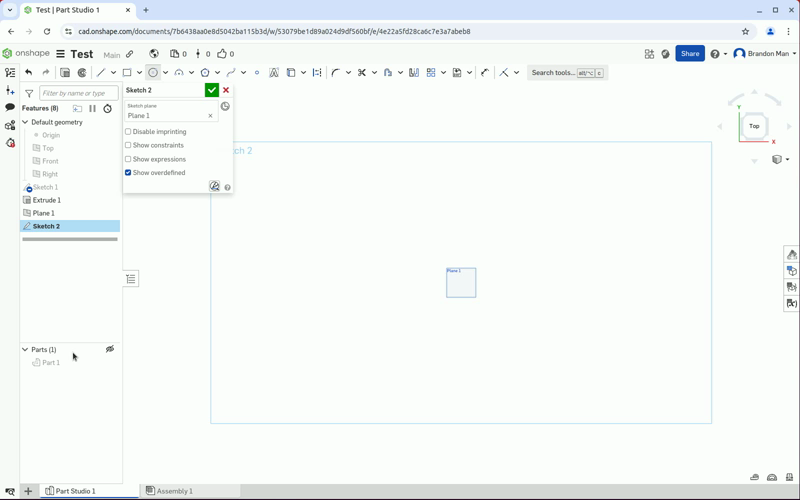
key_down(shift)
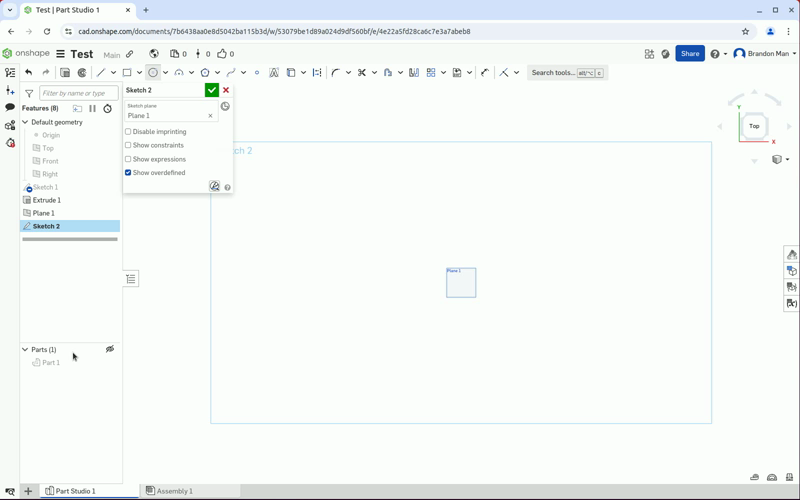
mouse_move(377, 282)
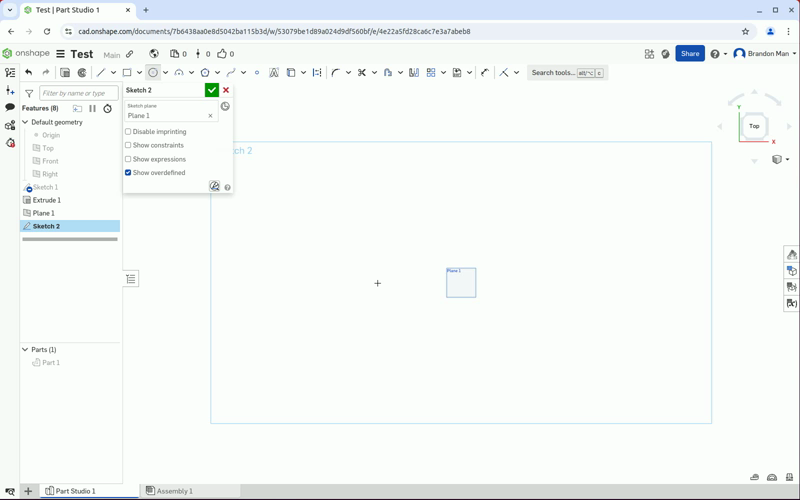
click(377, 282)
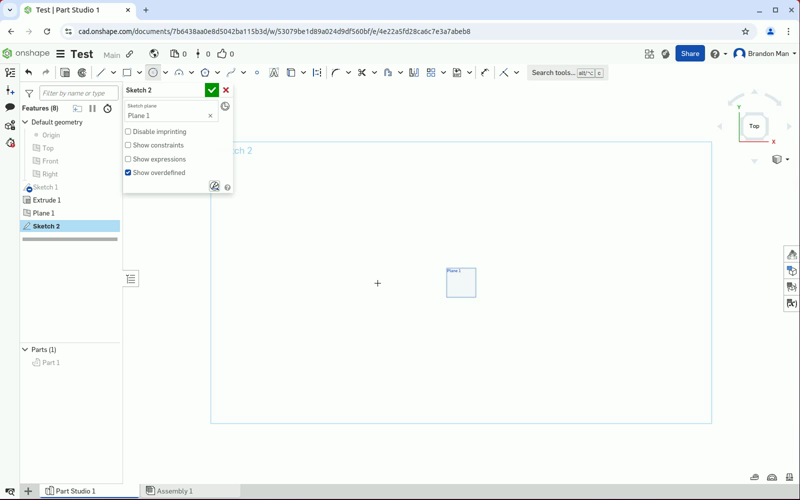
key_up(shift)
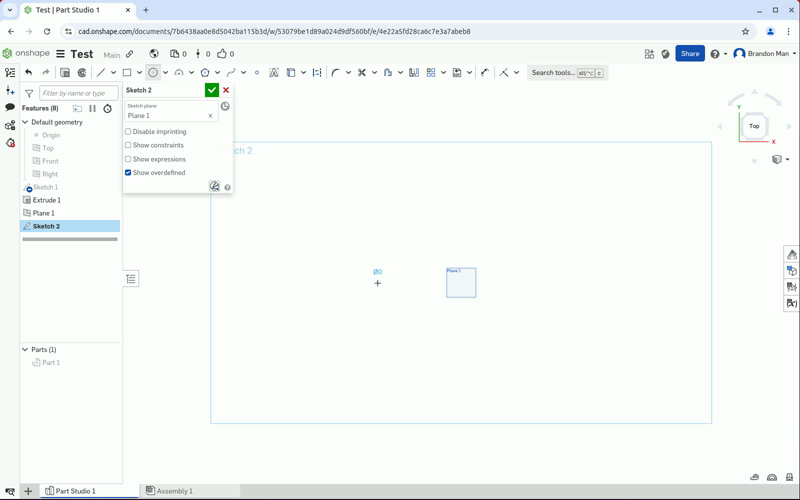
mouse_move(391, 282)
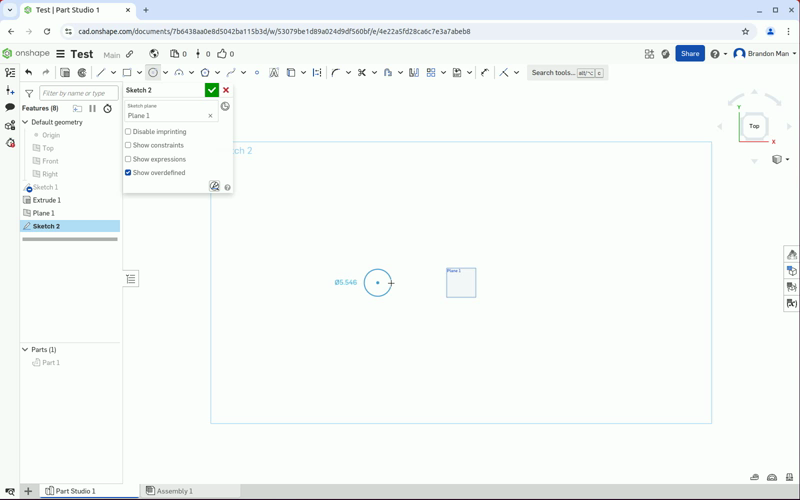
click(391, 282)
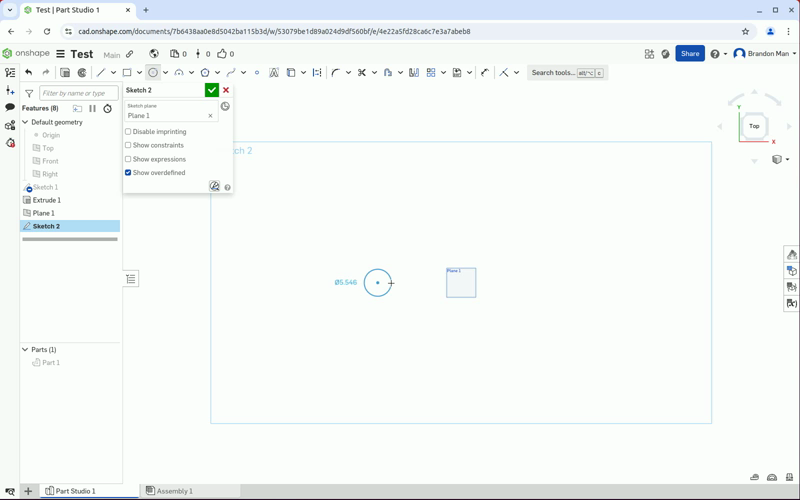
key(esc)
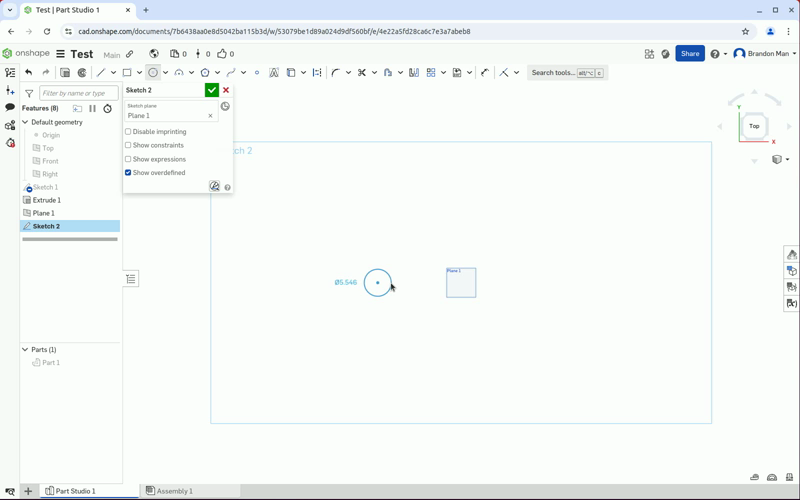
key(c)
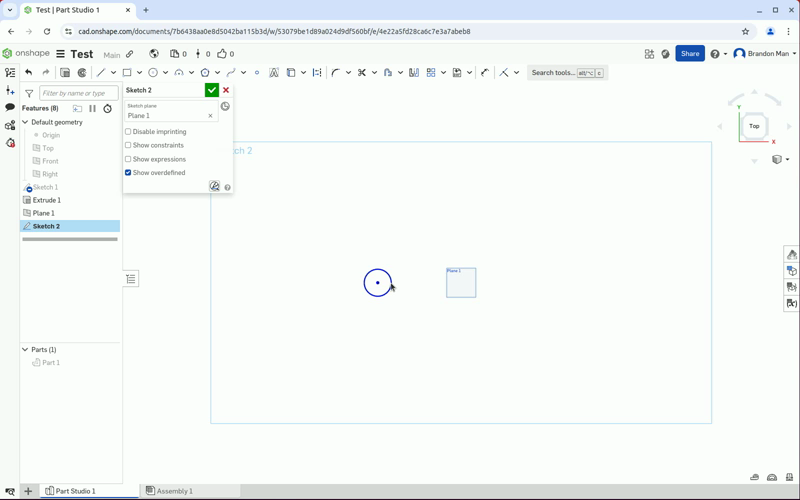
key_down(shift)
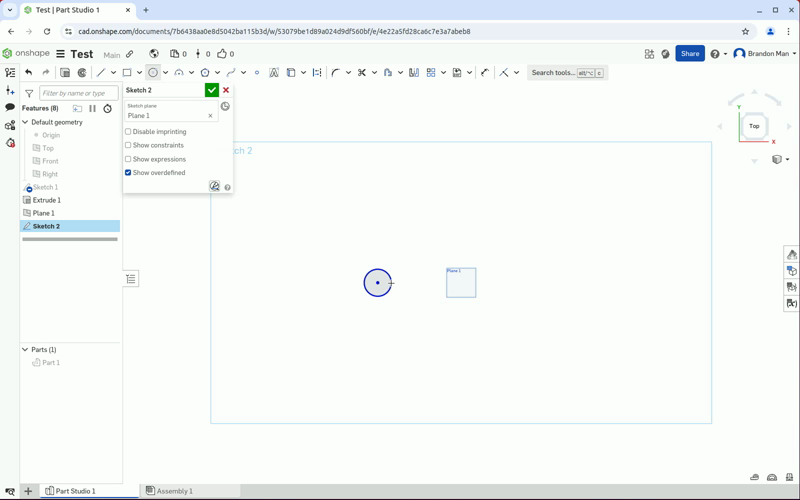
mouse_move(377, 282)
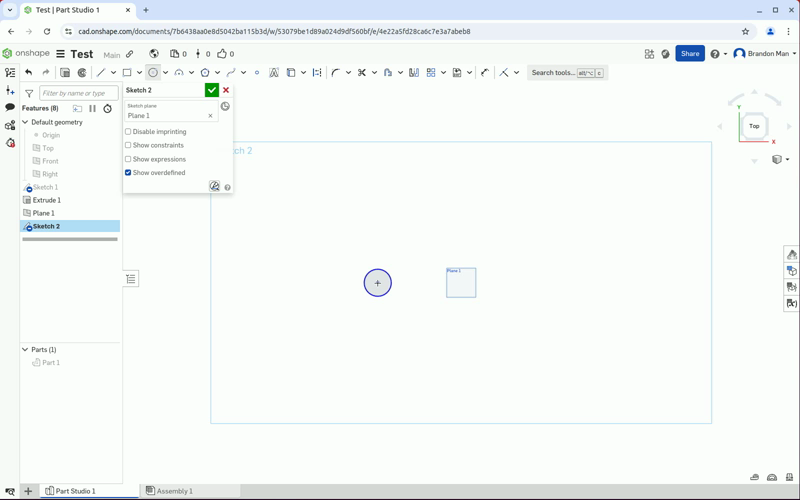
click(377, 282)
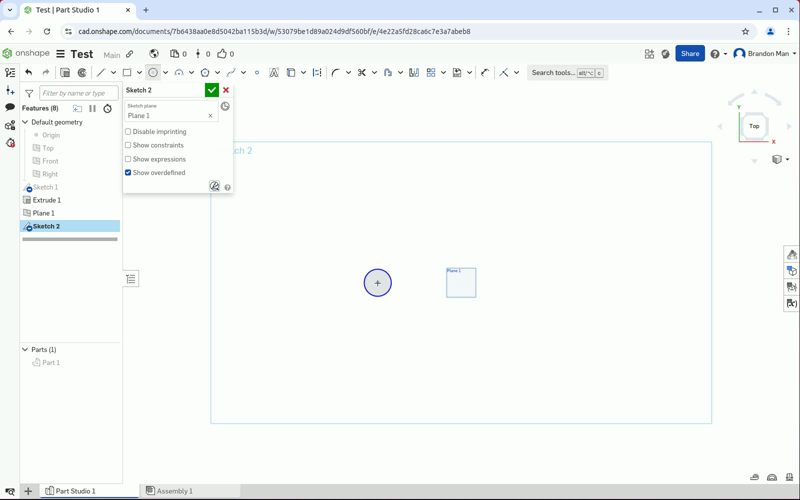
key_up(shift)
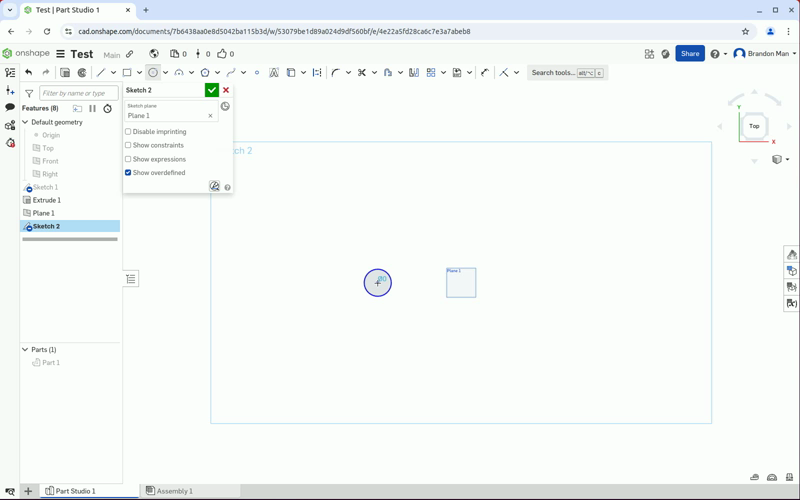
mouse_move(384, 282)
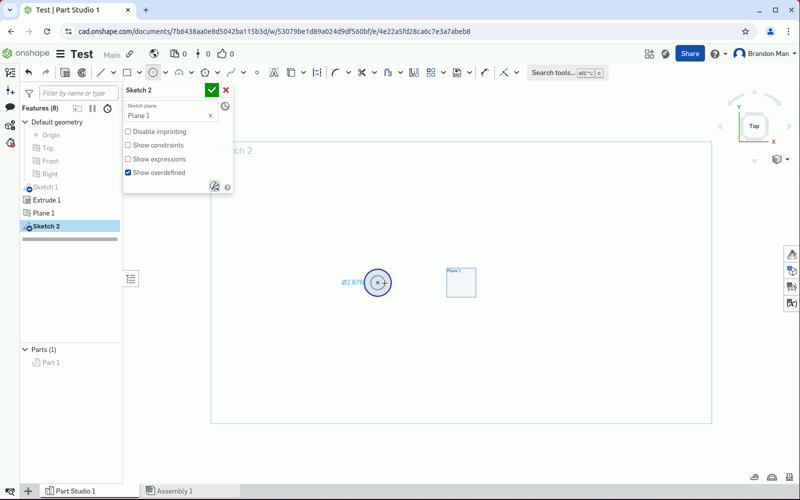
click(384, 282)
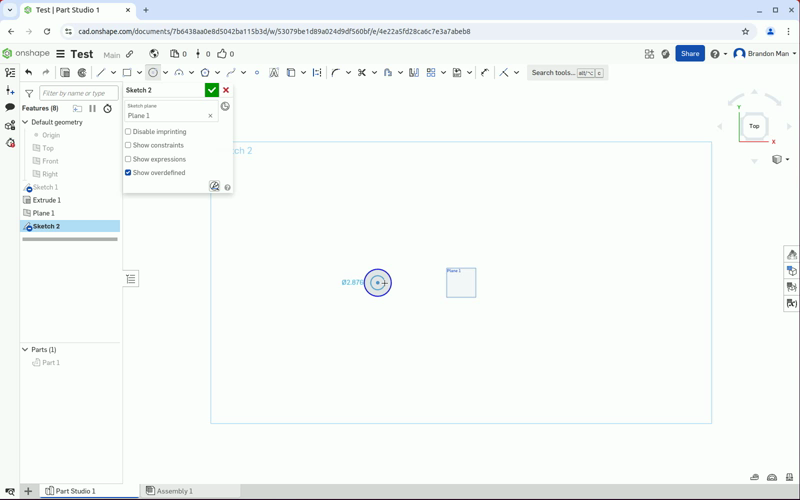
key(esc)
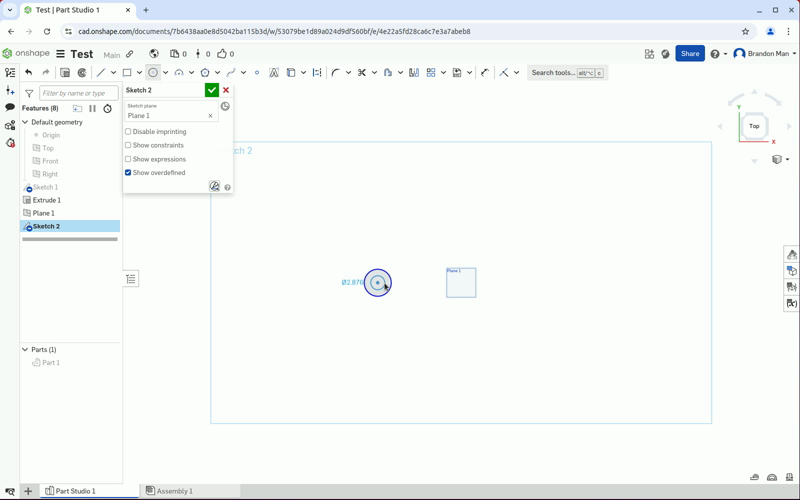
mouse_move(382, 293)
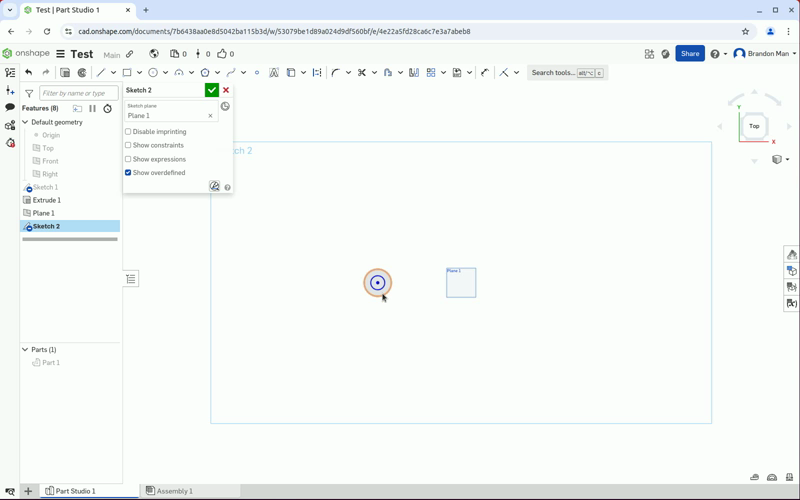
scroll(6)
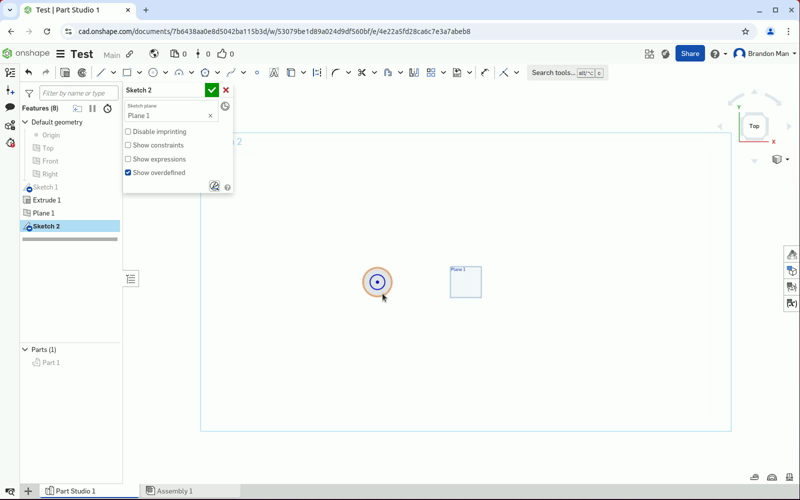
scroll(6)
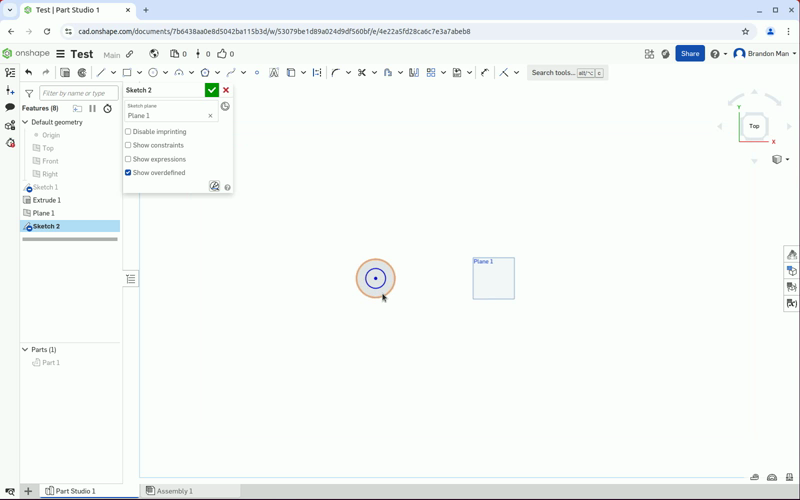
scroll(6)
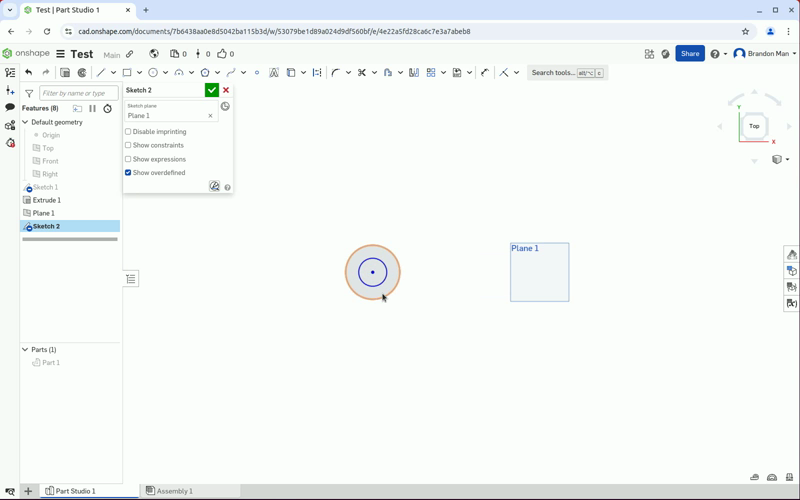
scroll(6)
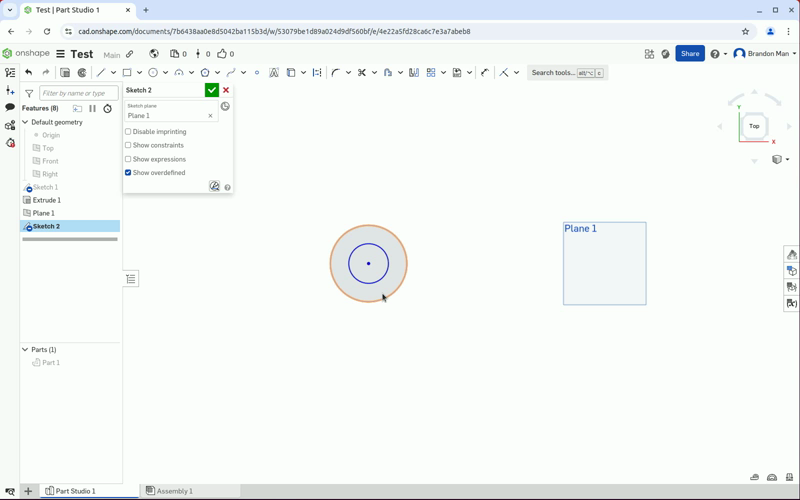
scroll(6)
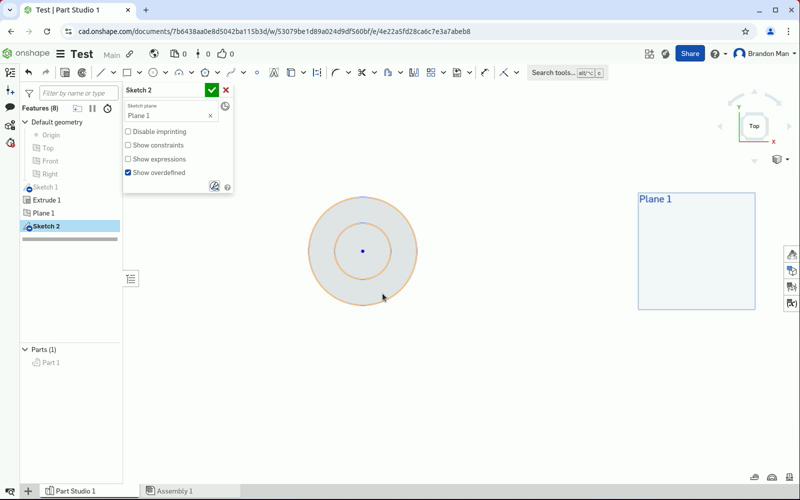
scroll(6)
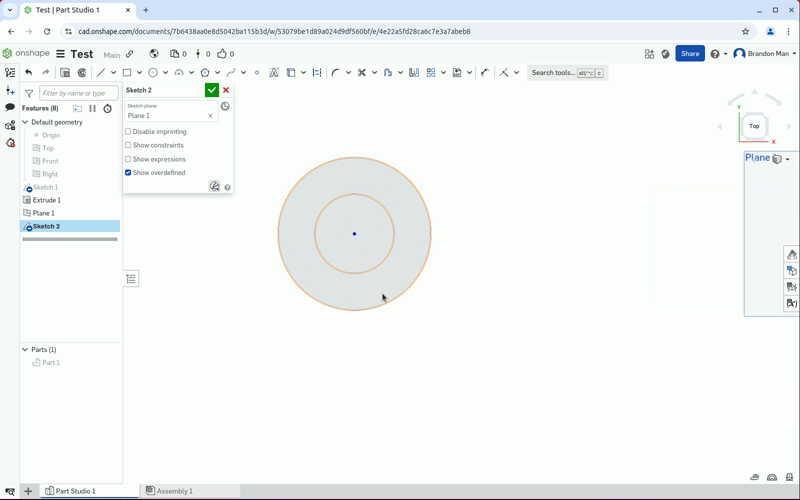
scroll(6)
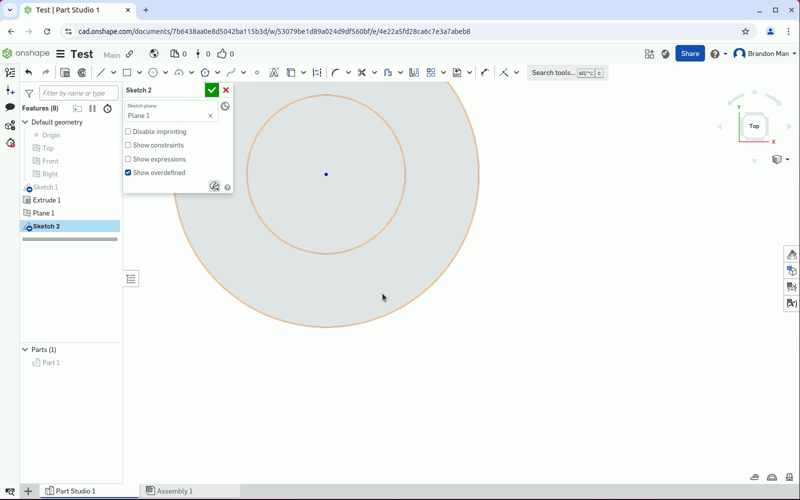
click(382, 293)
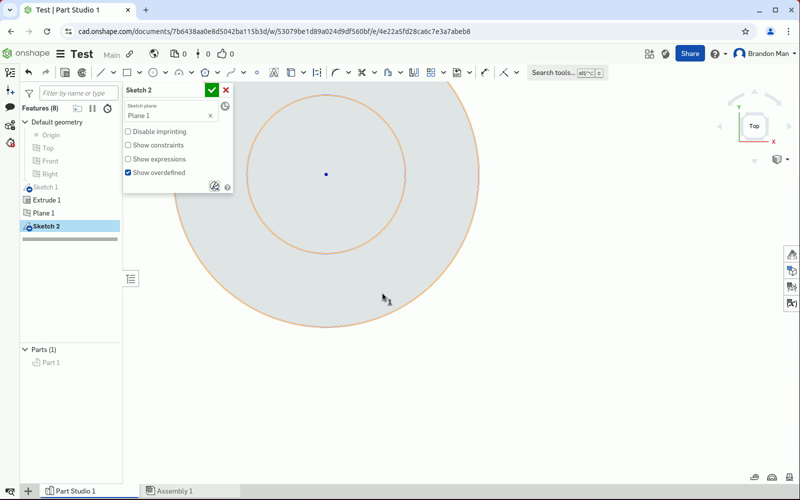
scroll(-6)
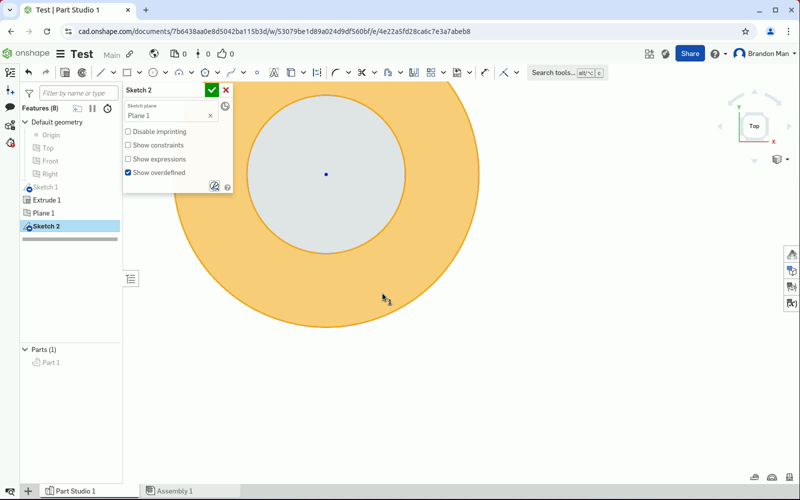
scroll(-6)
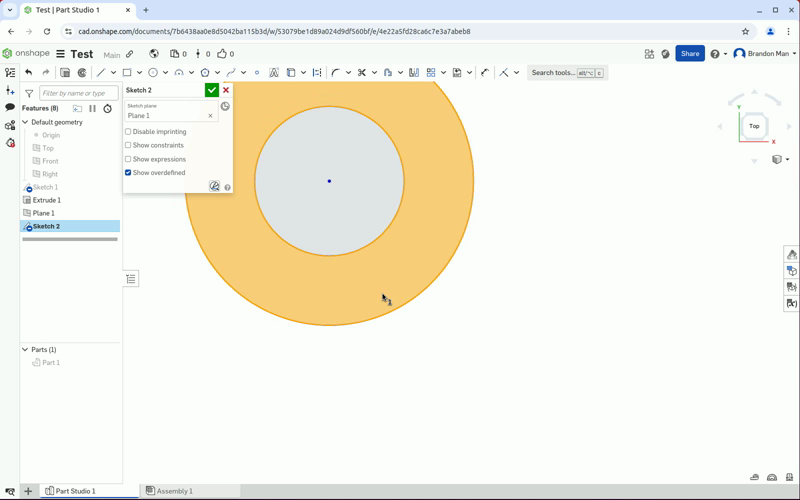
scroll(-6)
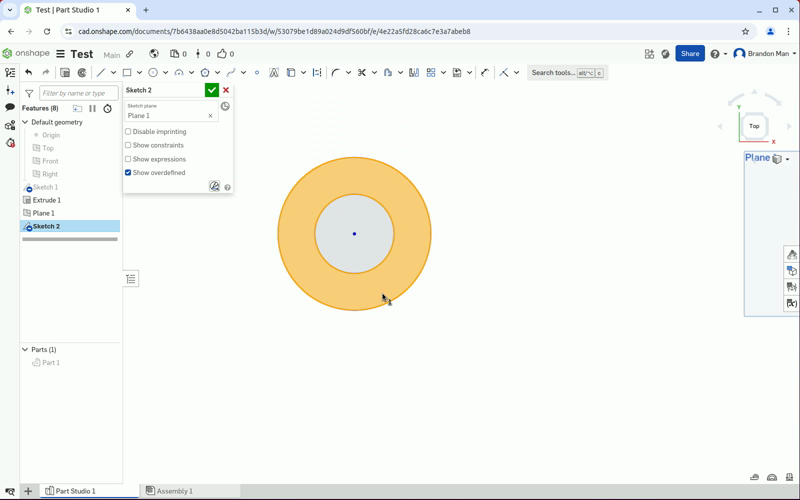
scroll(-6)
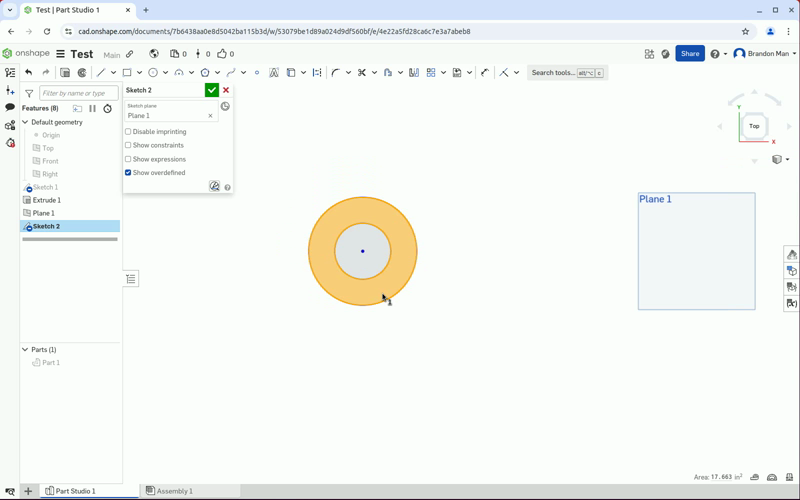
scroll(-6)
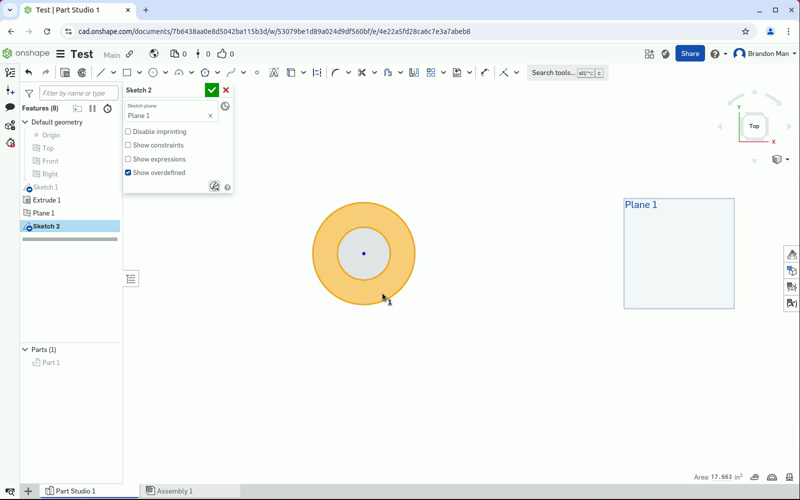
scroll(-6)
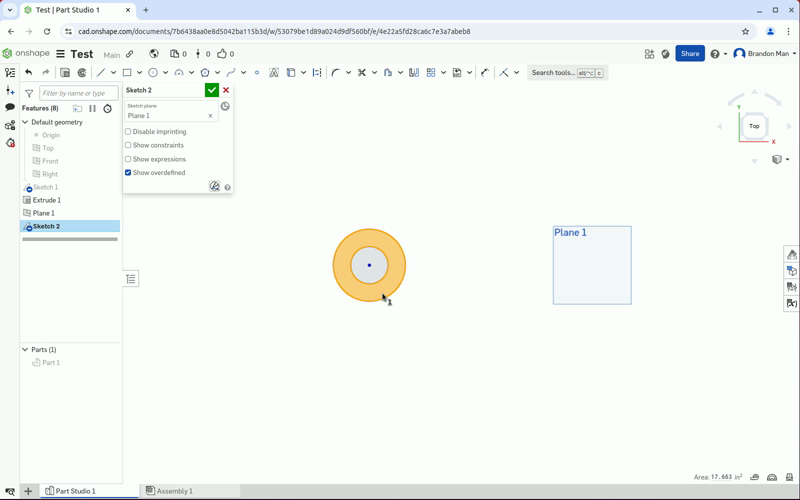
scroll(-6)
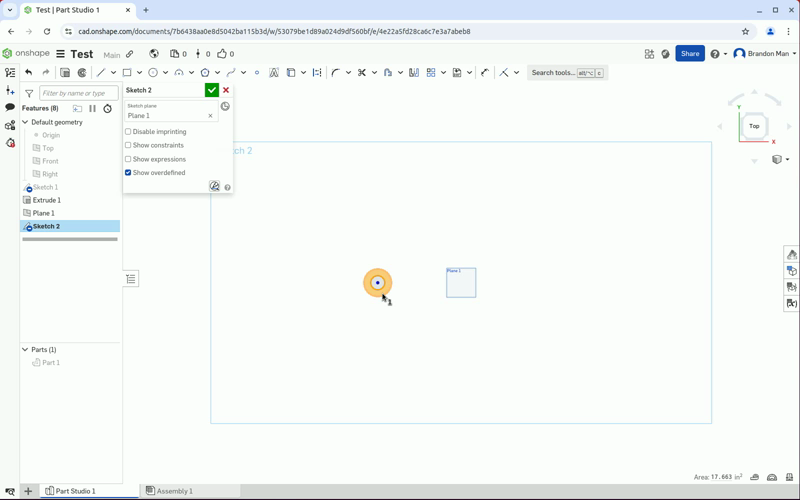
mouse_move(73, 352)
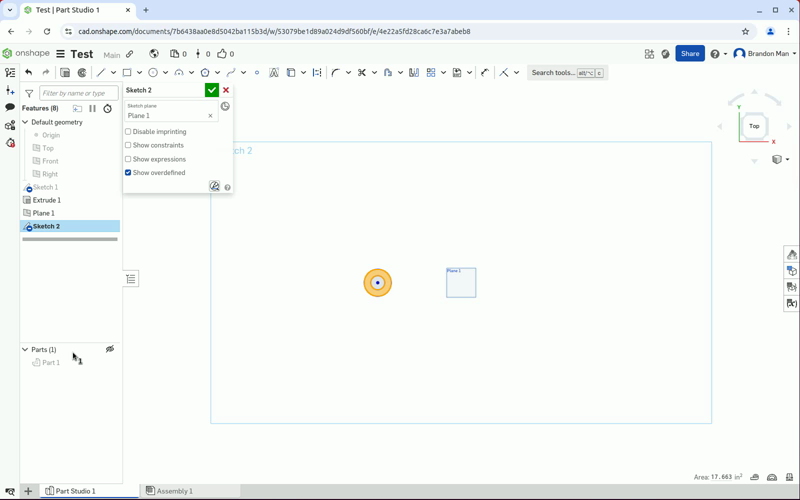
key(shift+y)
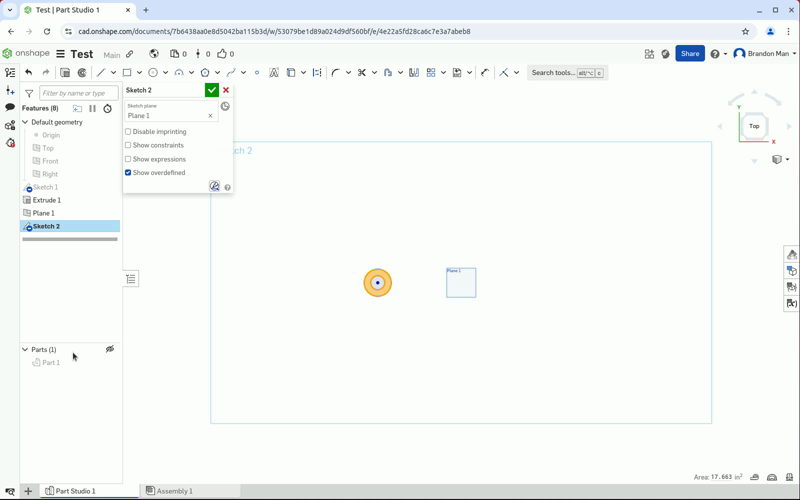
key(shift+e)
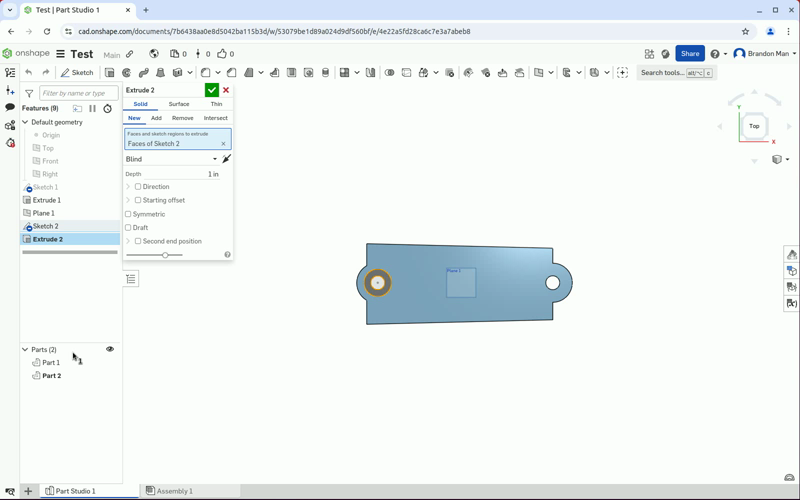
mouse_move(143, 106)
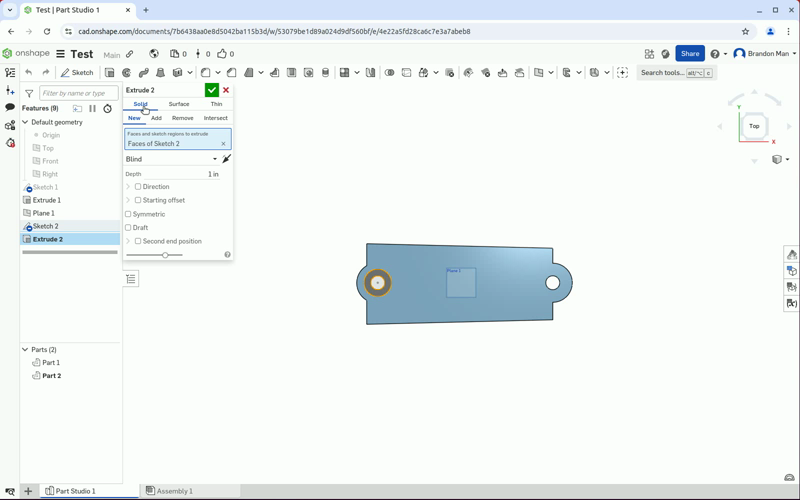
click(143, 106)
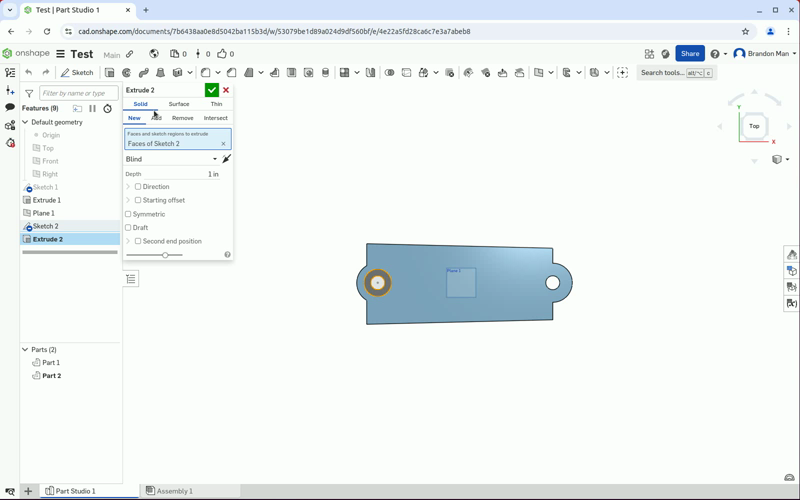
mouse_move(186, 120)
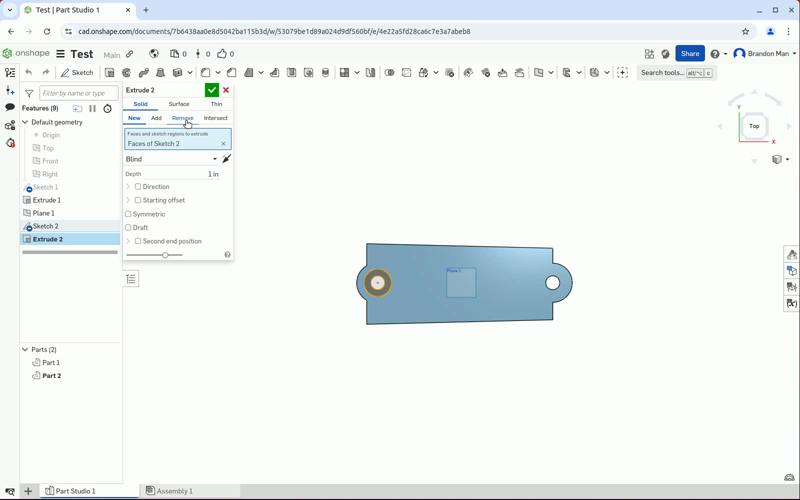
click(186, 120)
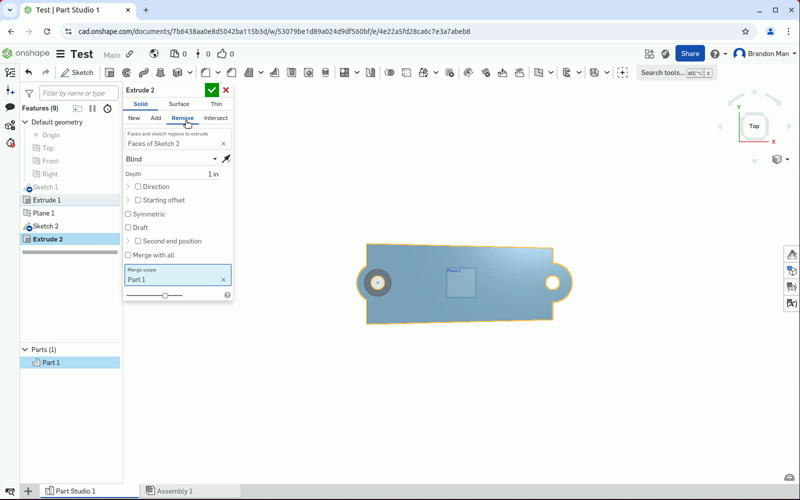
key(tab, 4)
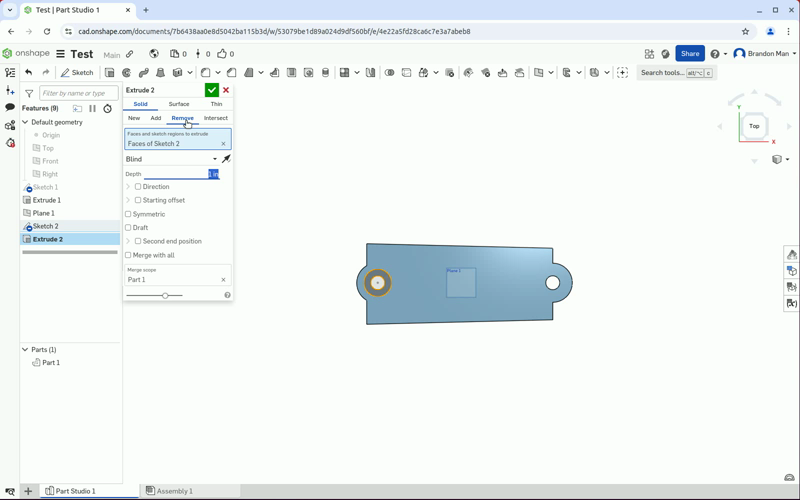
text(1.444)
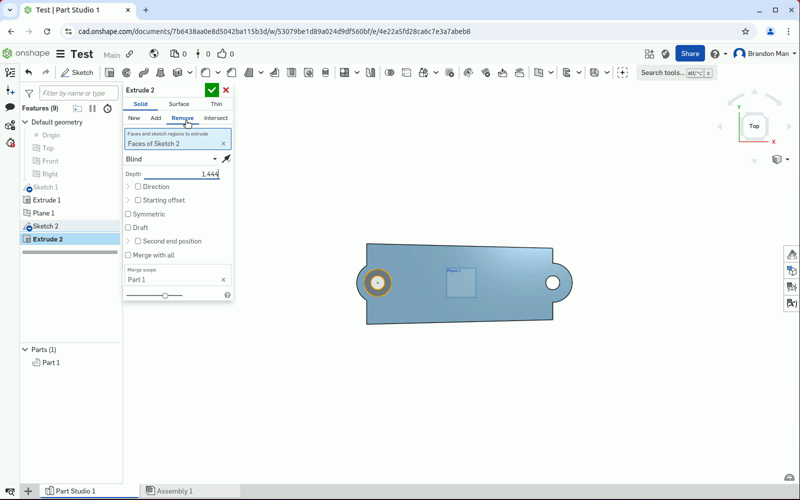
key(tab, 6)
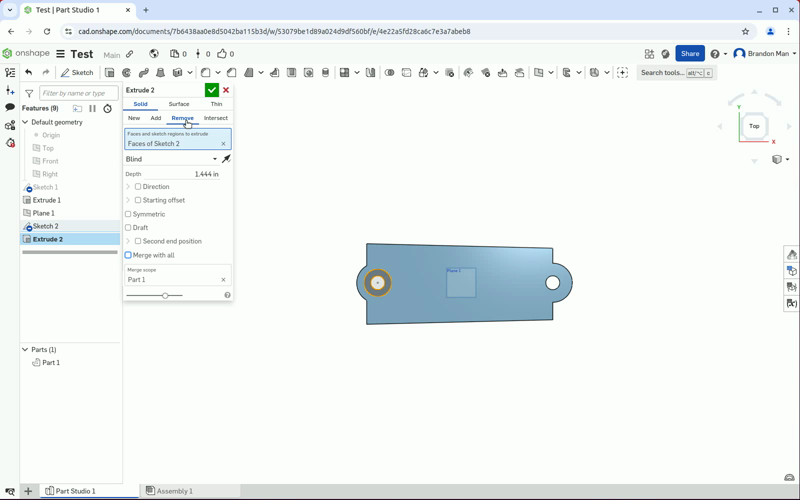
key(space)
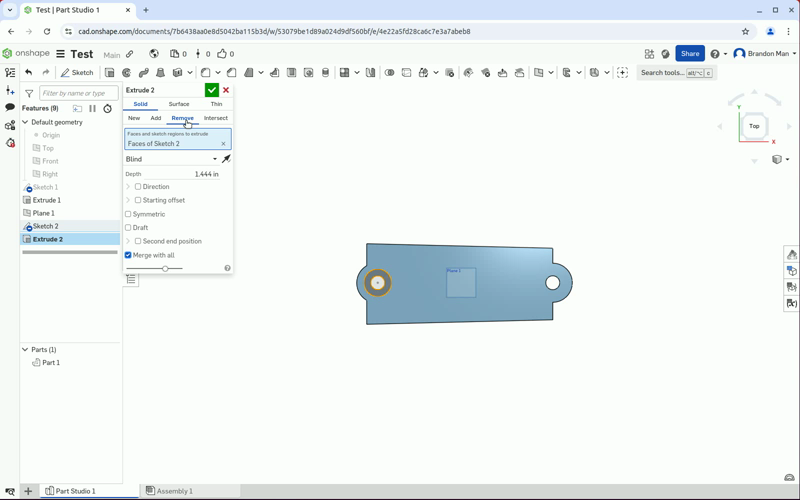
key(enter)
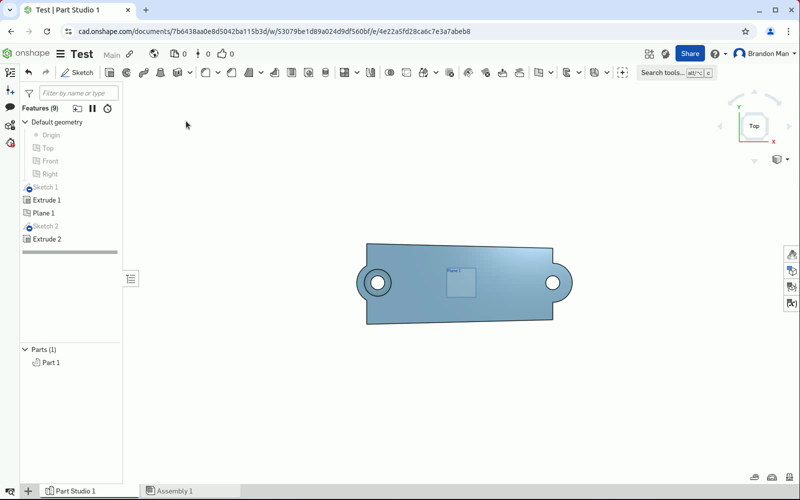
key(shift+h)
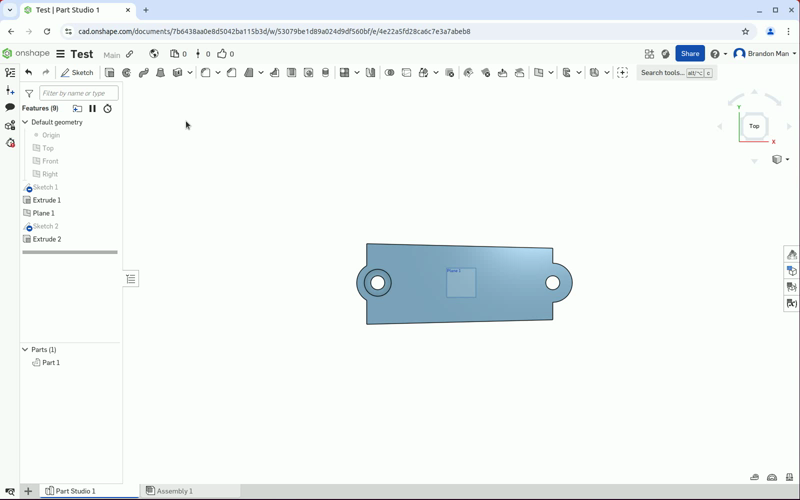
key(shift+h)
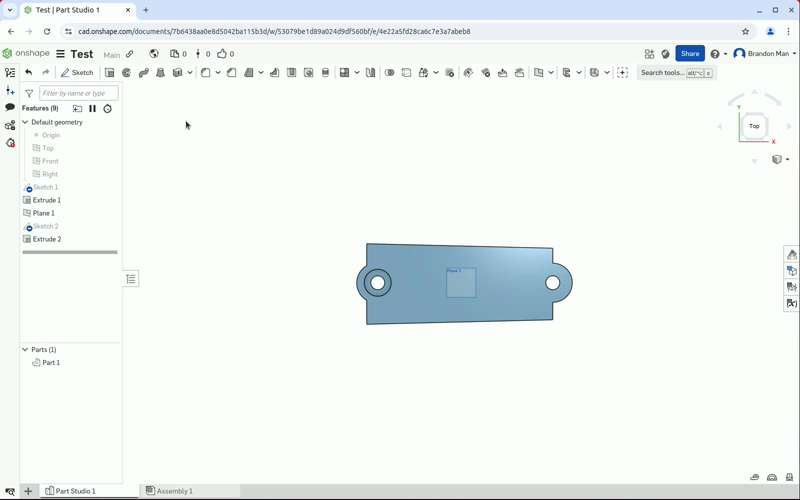
mouse_move(73, 189)
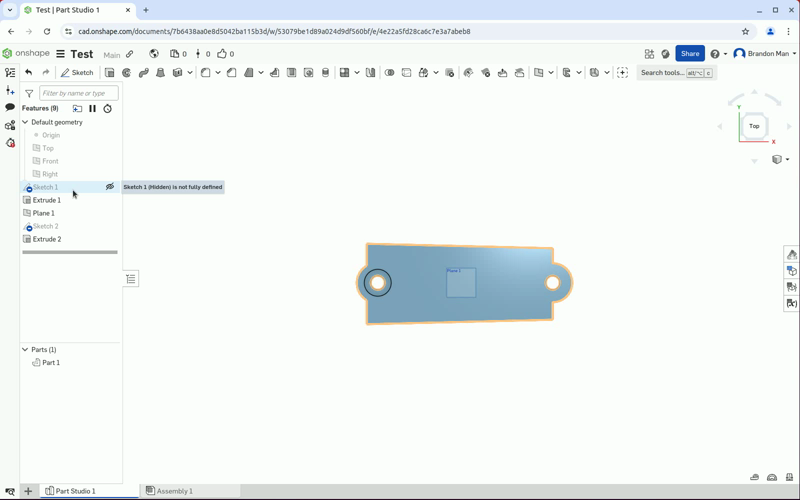
click(73, 189)
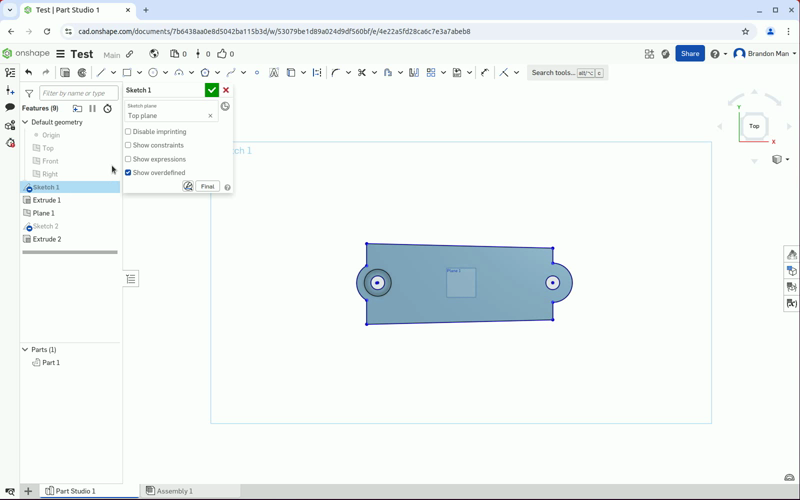
mouse_move(229, 92)
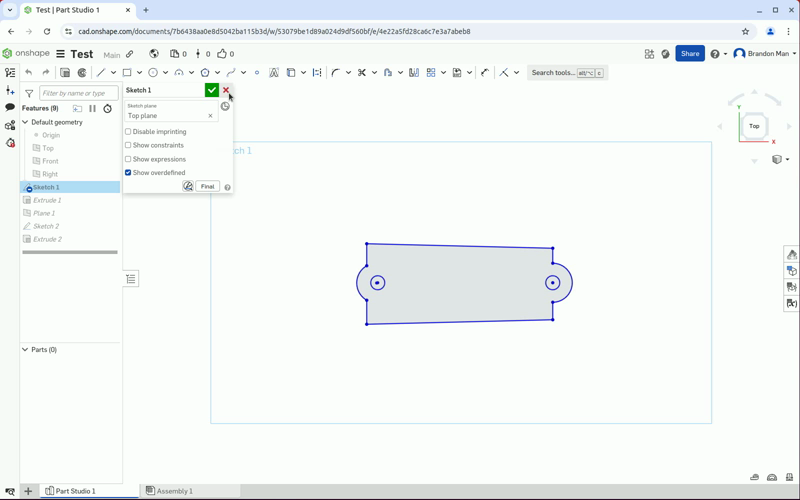
click(229, 92)
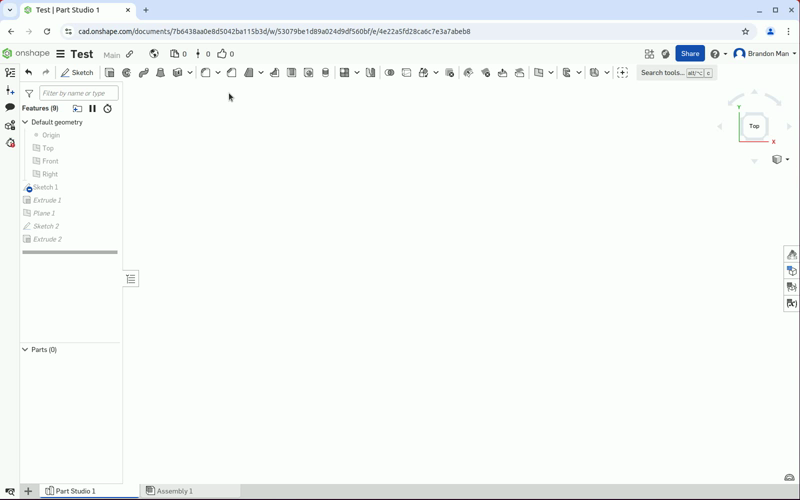
key(shift+s)
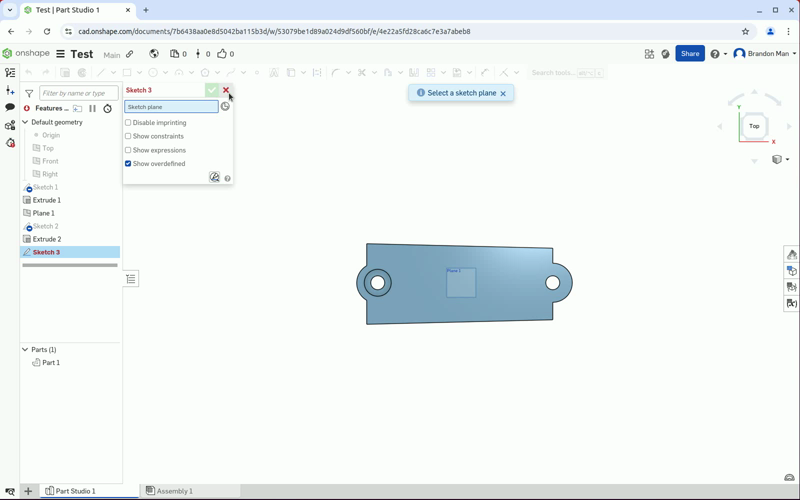
mouse_move(73, 215)
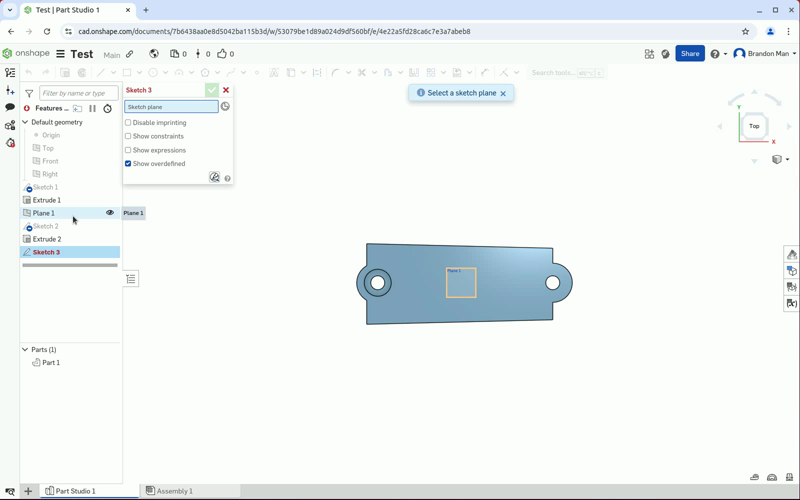
click(73, 215)
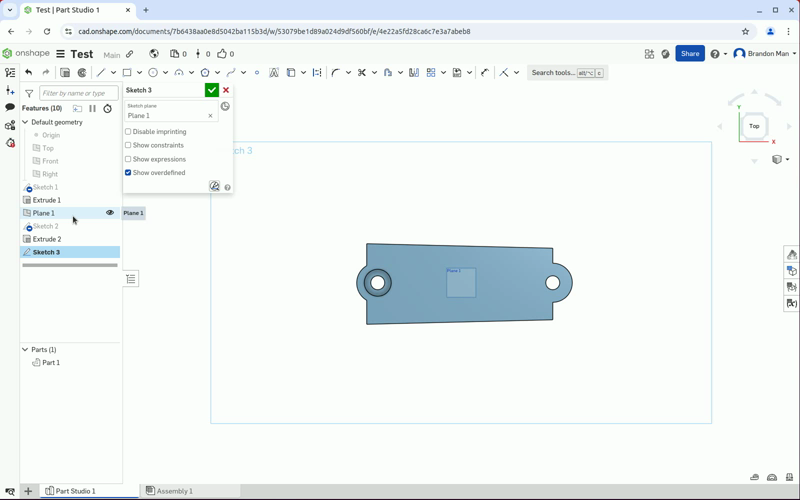
mouse_move(73, 352)
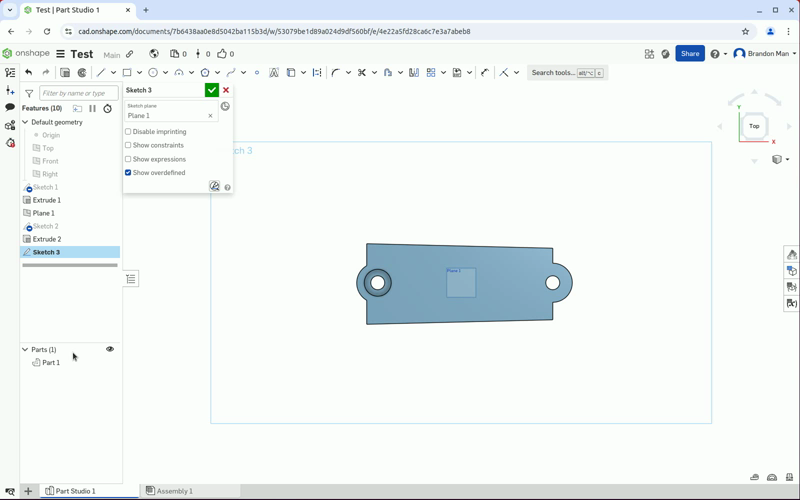
key(y)
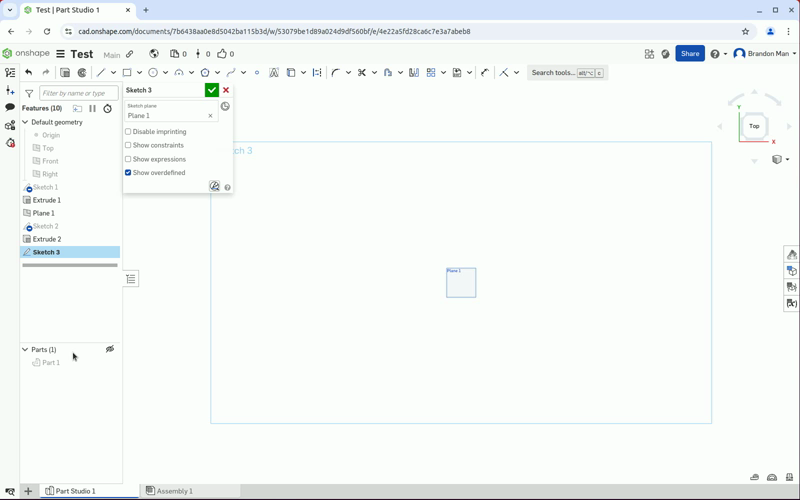
key(c)
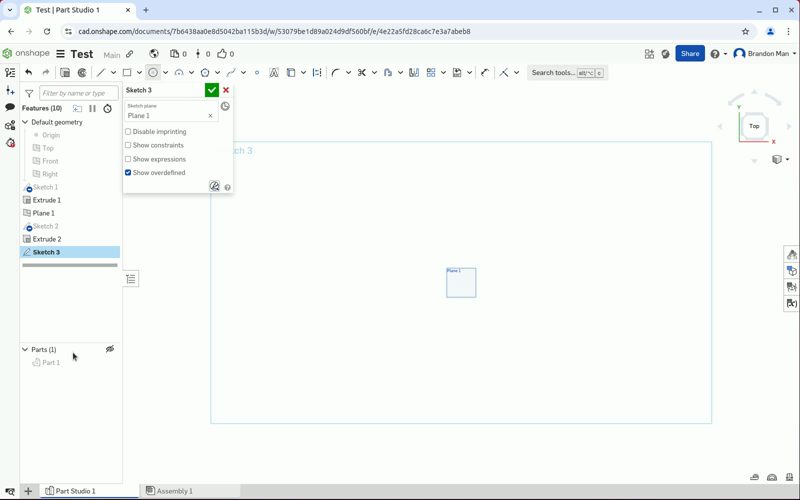
key_down(shift)
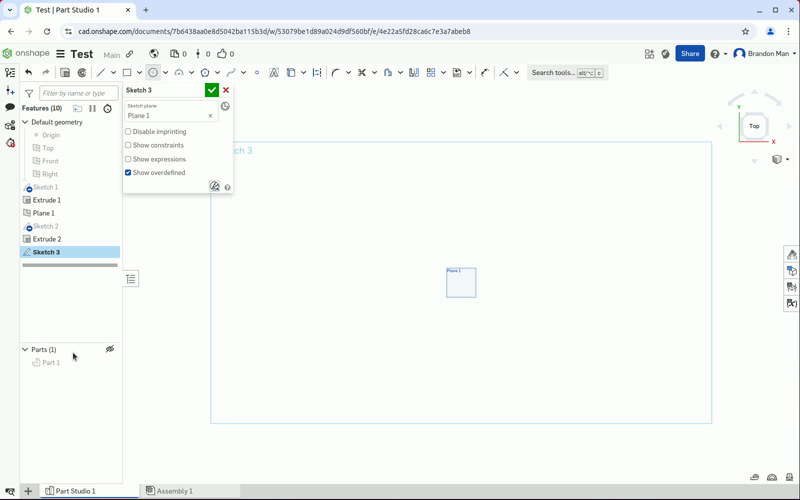
mouse_move(554, 282)
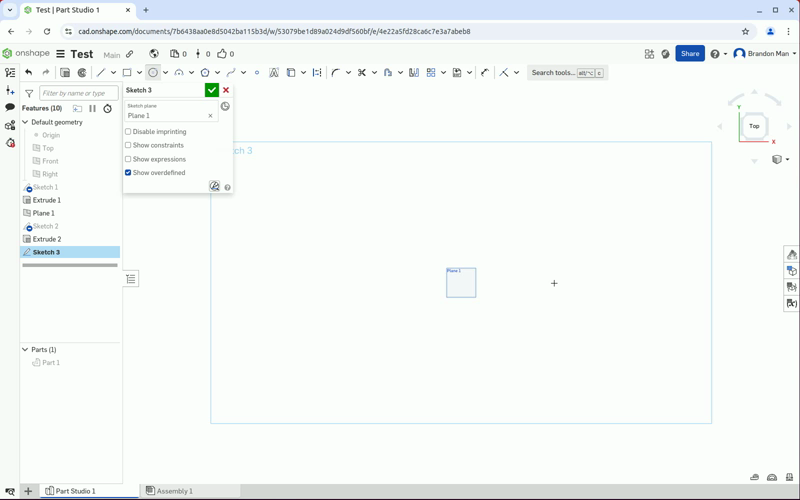
click(554, 282)
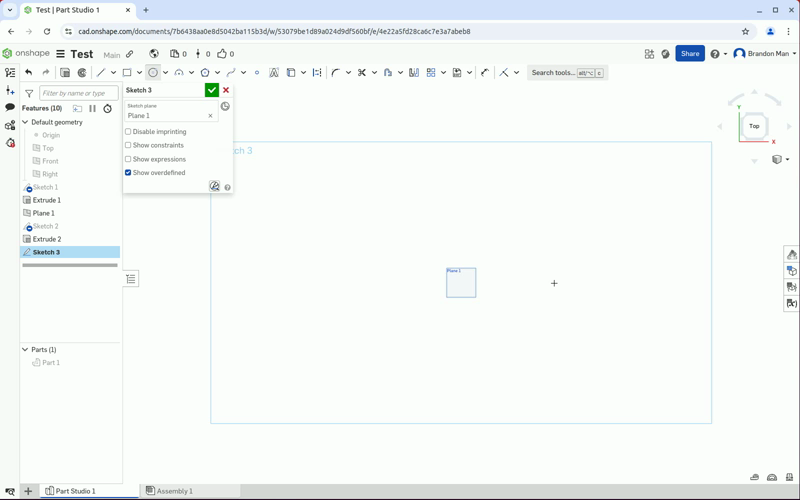
key_up(shift)
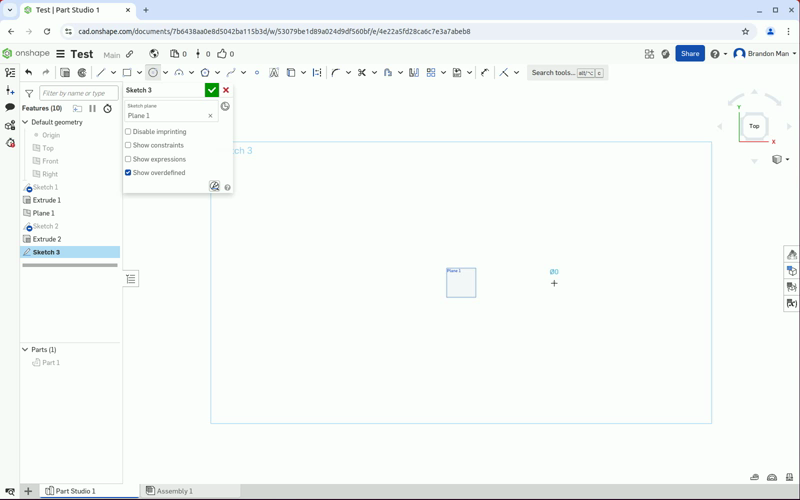
mouse_move(568, 282)
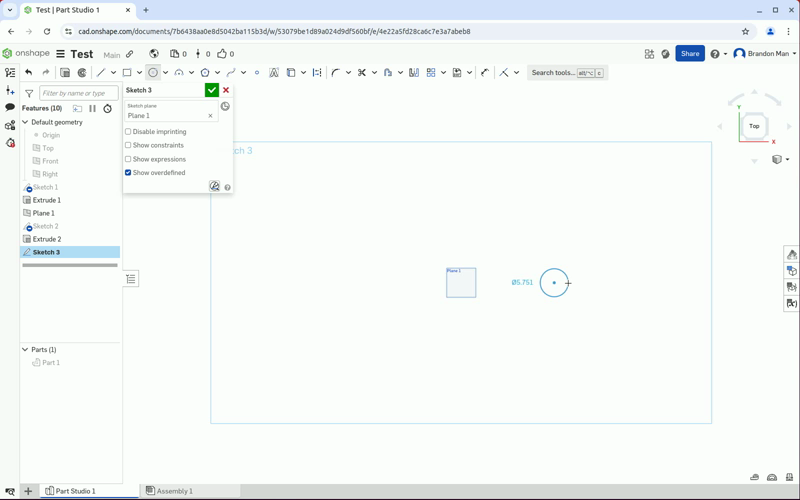
click(568, 282)
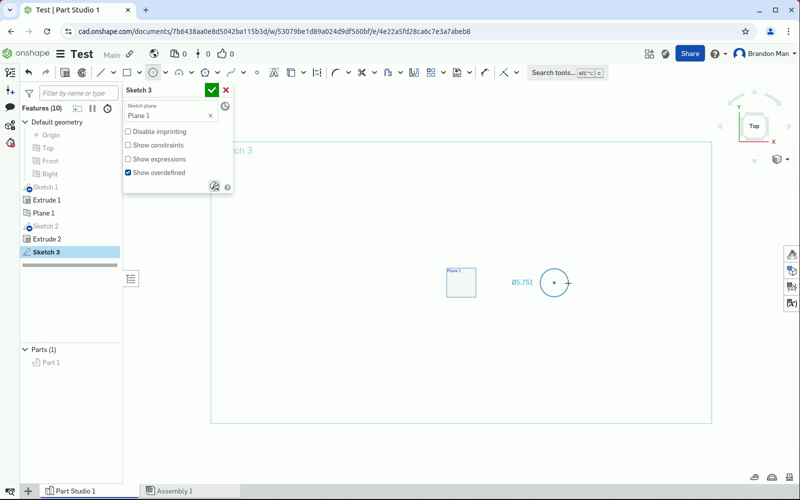
key(esc)
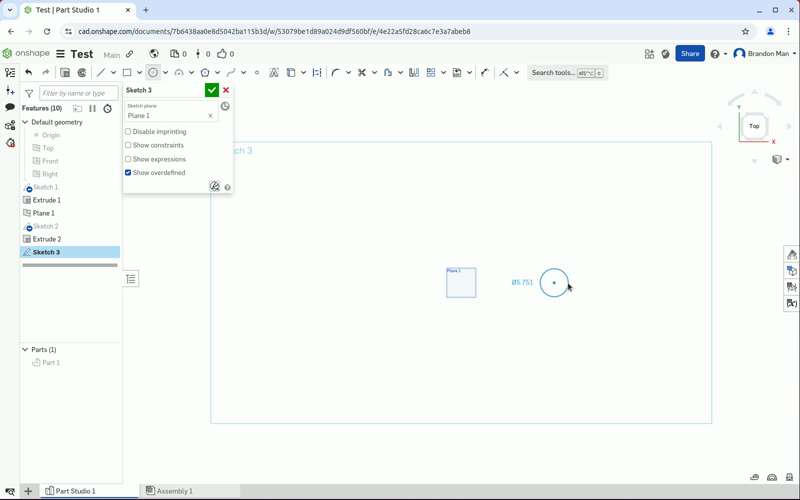
key(c)
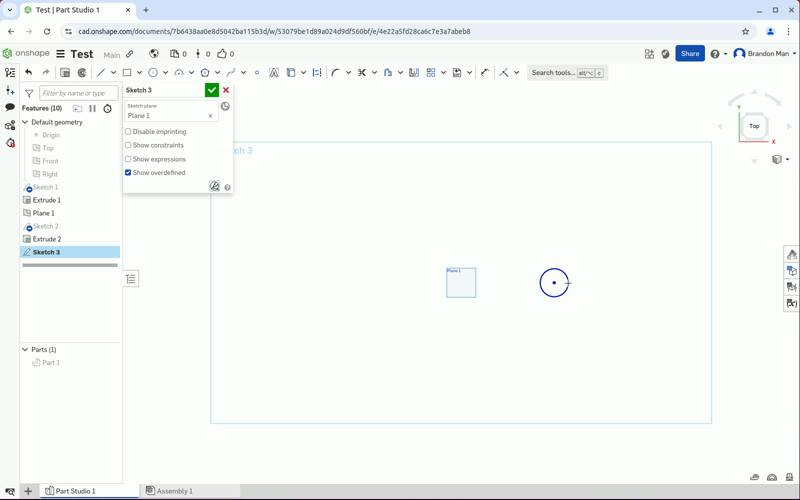
key_down(shift)
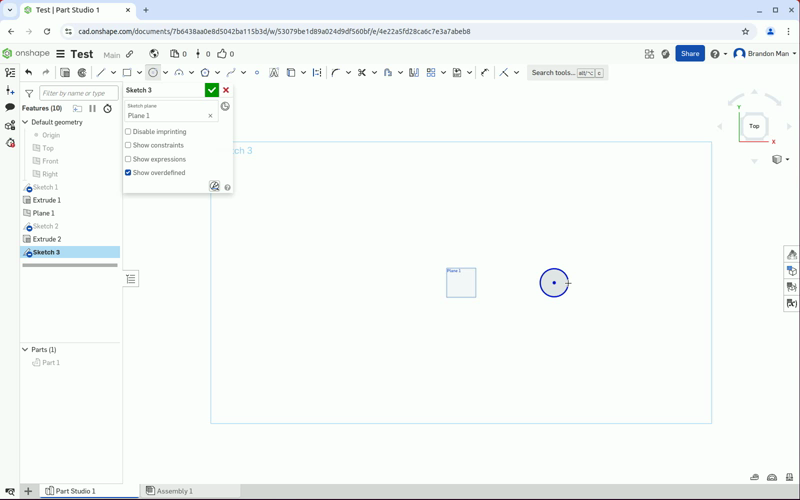
mouse_move(554, 282)
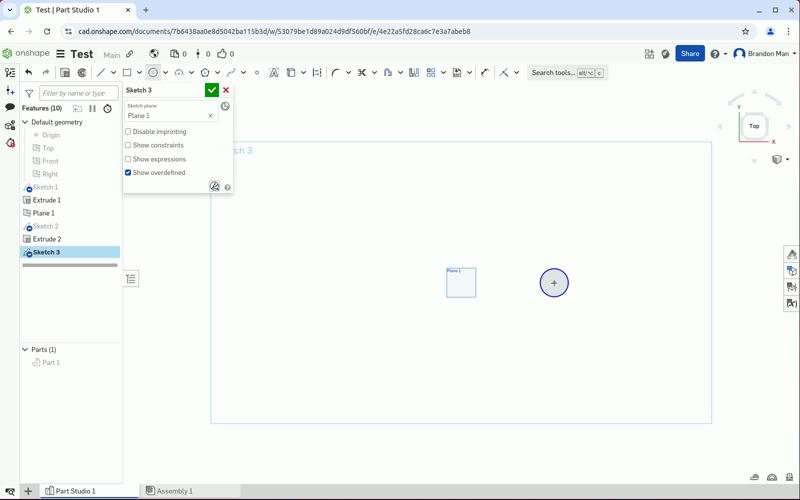
click(554, 282)
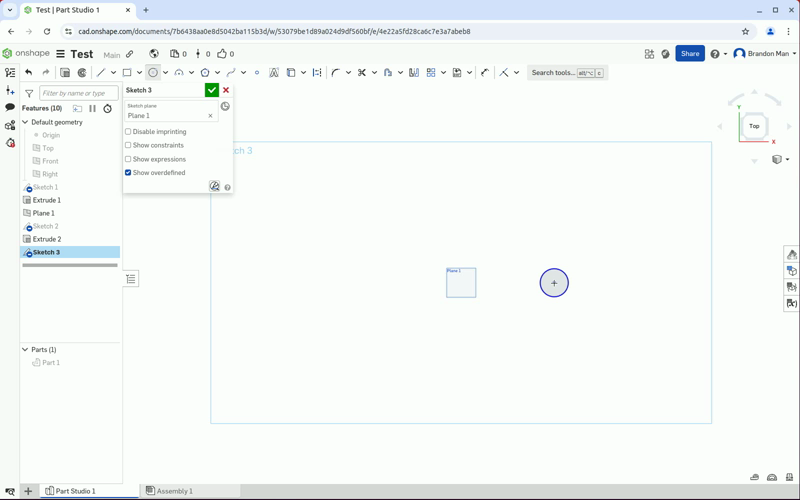
key_up(shift)
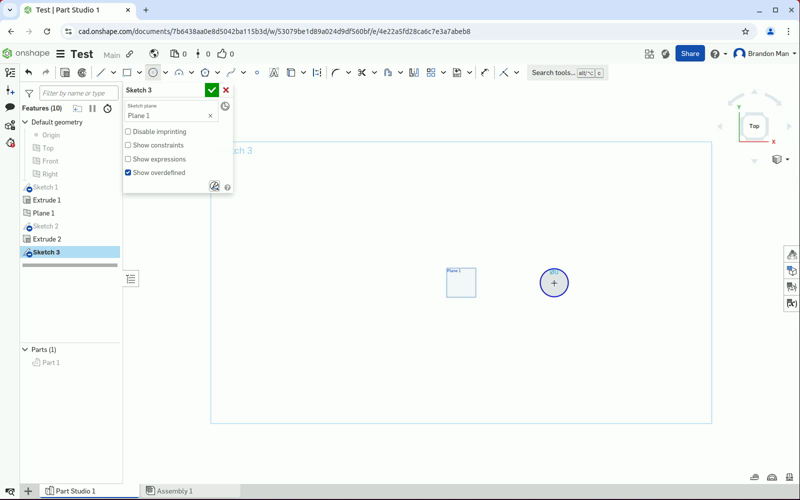
mouse_move(561, 282)
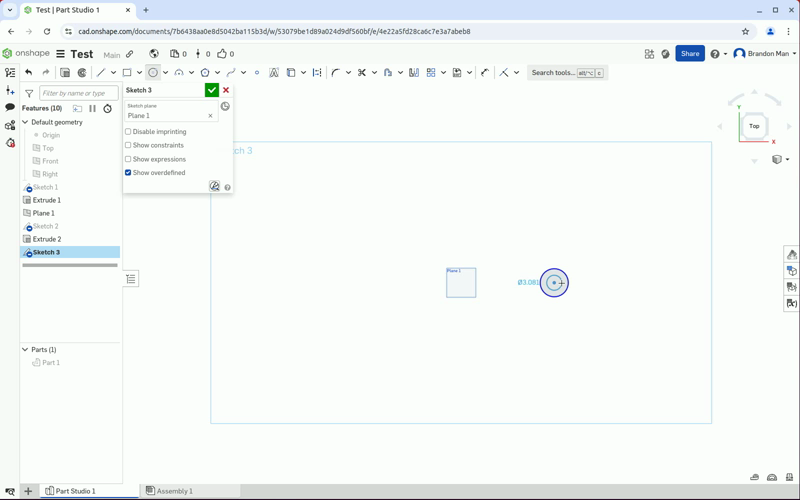
click(561, 282)
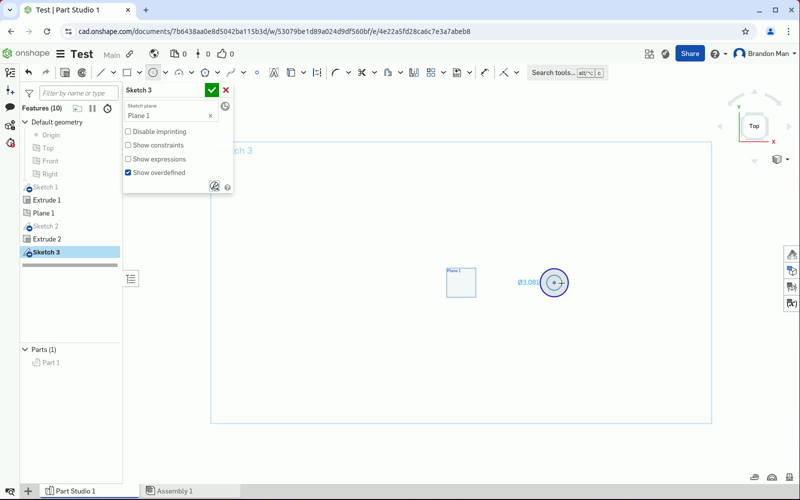
key(esc)
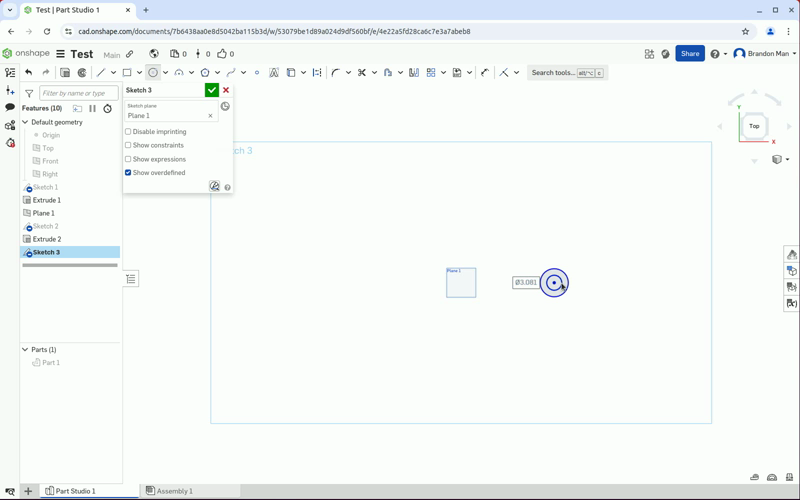
mouse_move(555, 273)
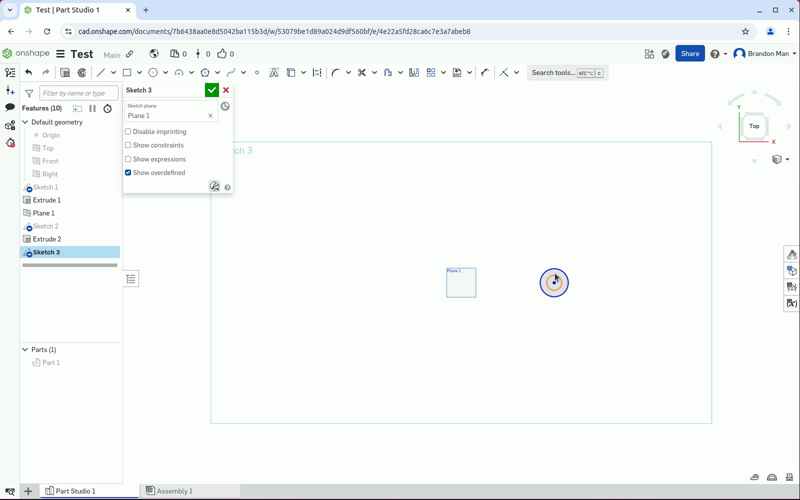
scroll(6)
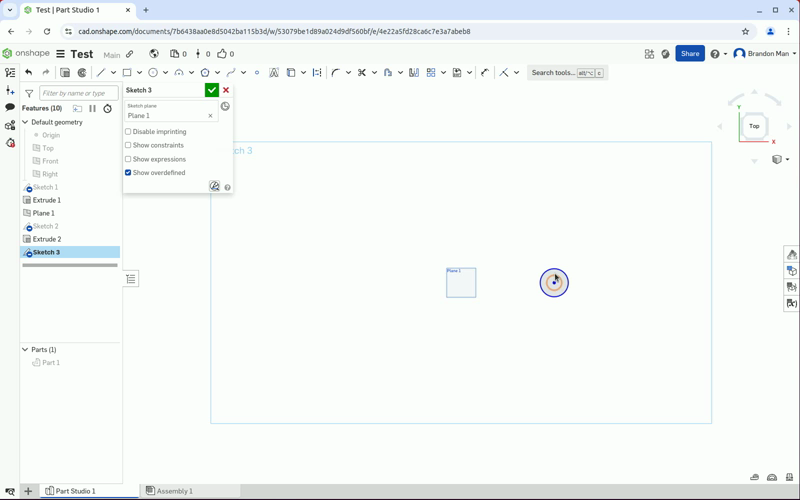
scroll(6)
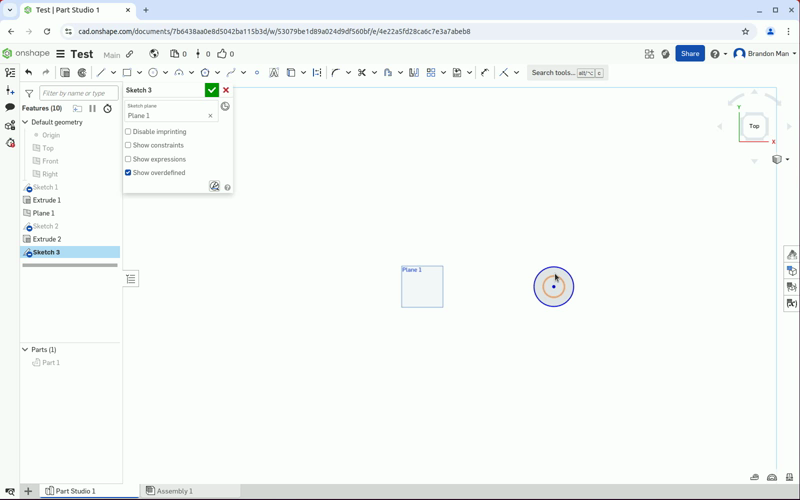
scroll(6)
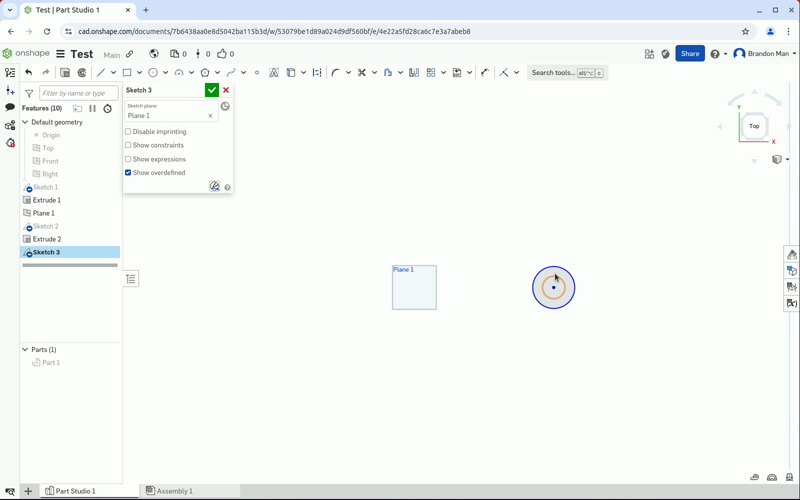
scroll(6)
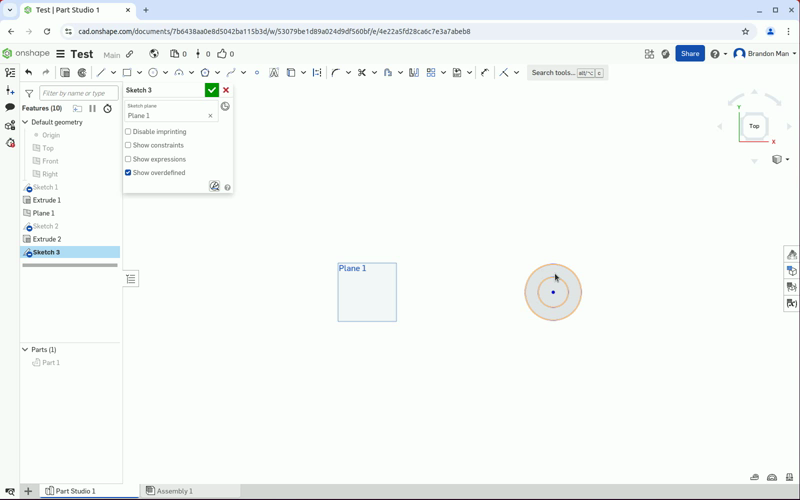
scroll(6)
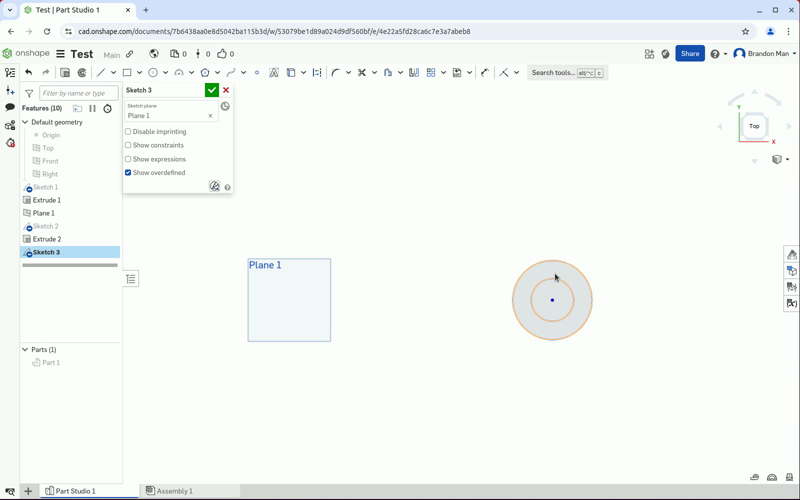
scroll(6)
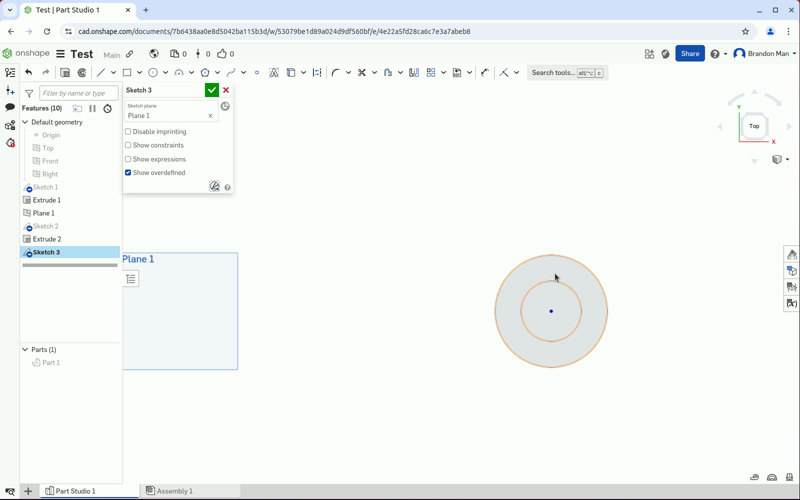
scroll(6)
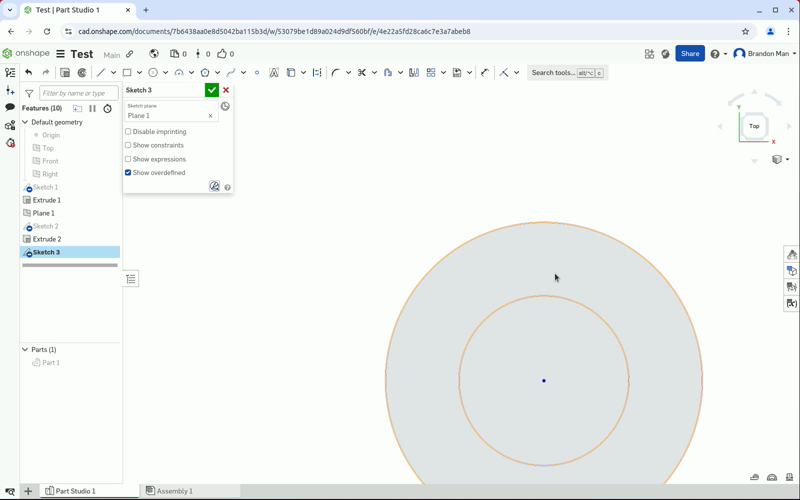
click(555, 273)
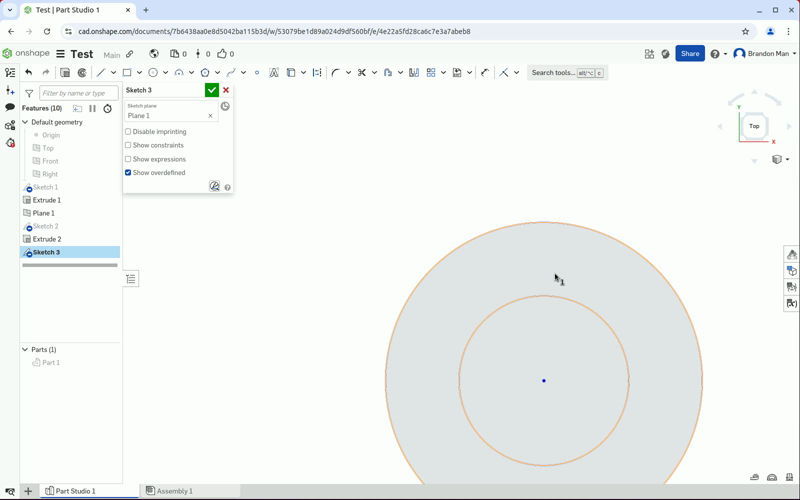
scroll(-6)
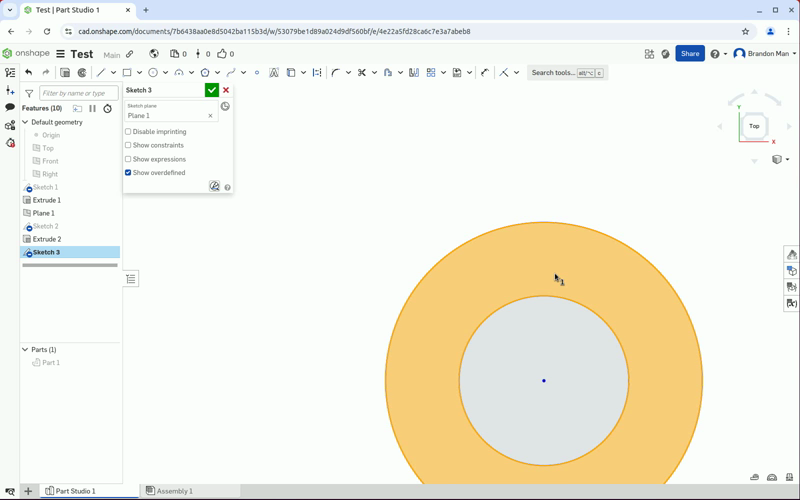
scroll(-6)
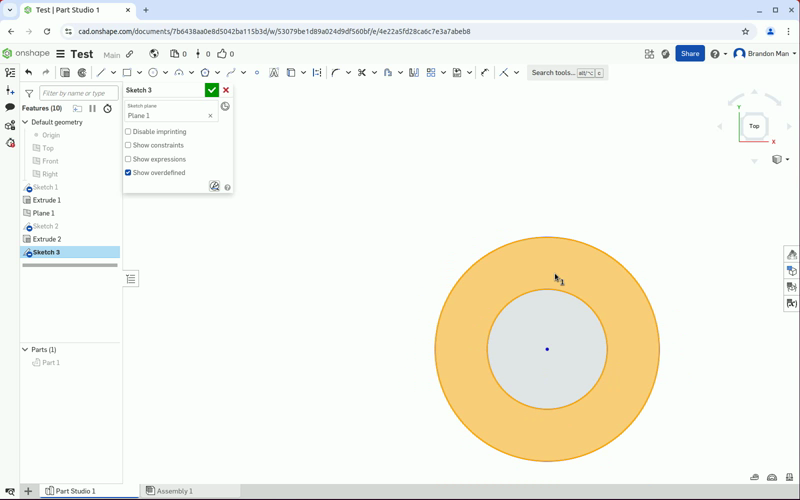
scroll(-6)
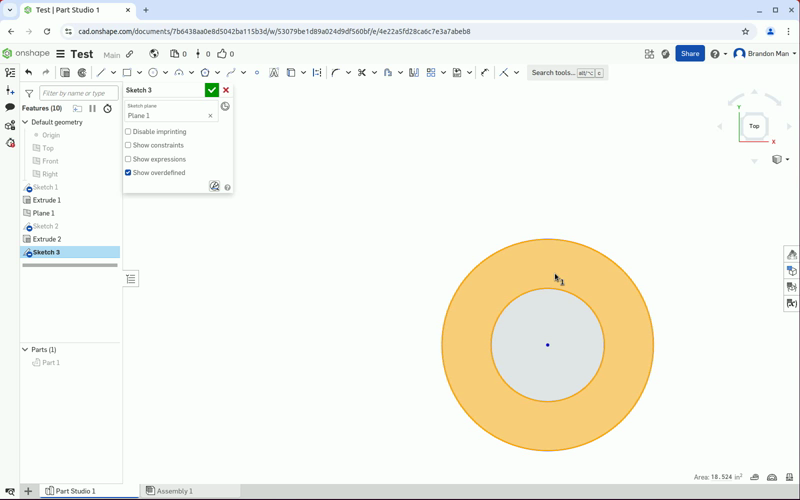
scroll(-6)
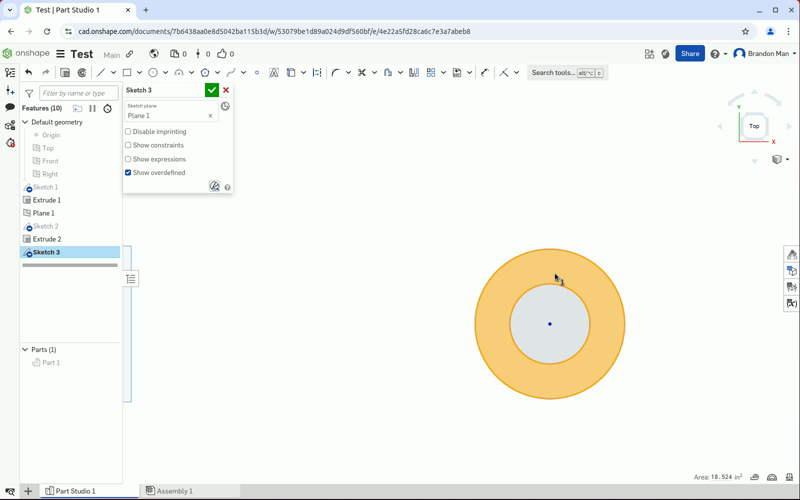
scroll(-6)
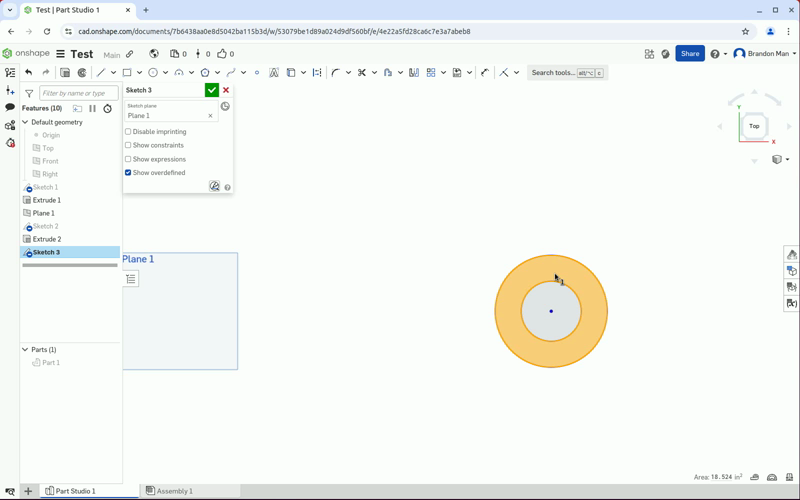
scroll(-6)
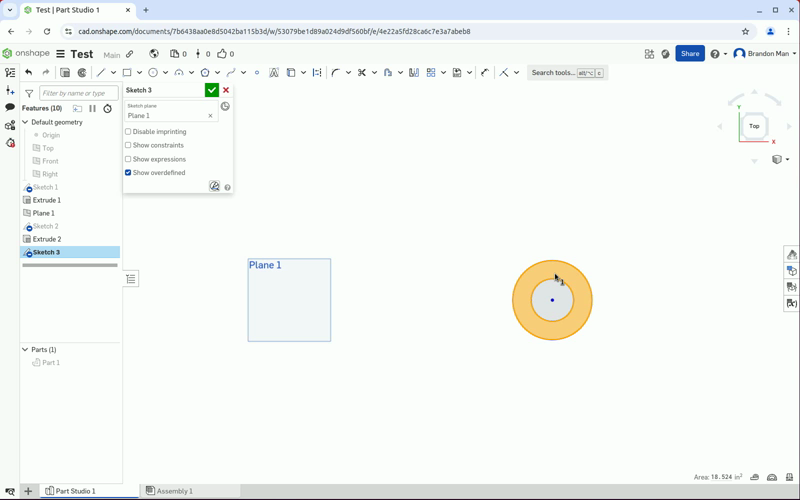
scroll(-6)
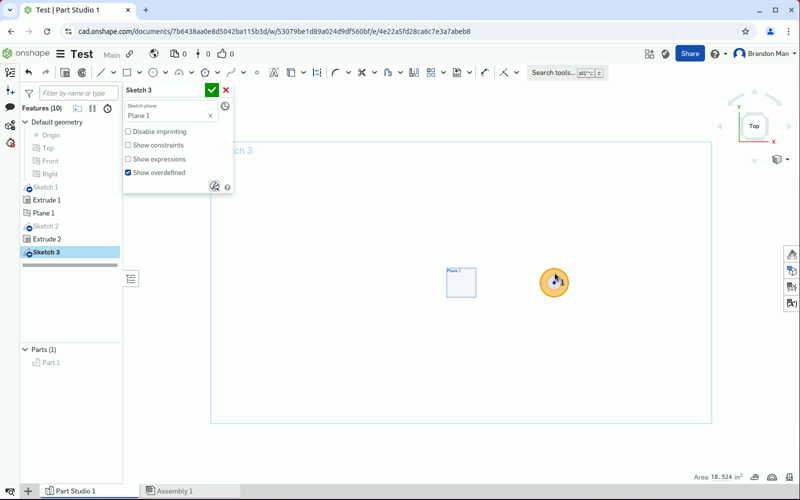
mouse_move(73, 352)
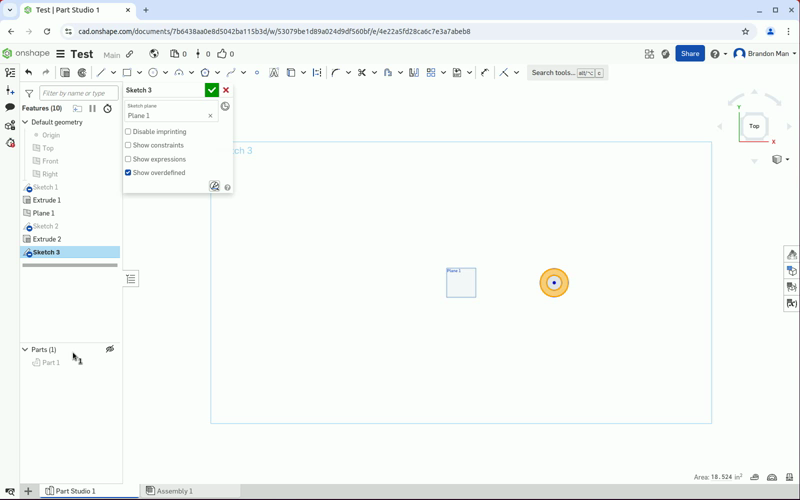
key(shift+y)
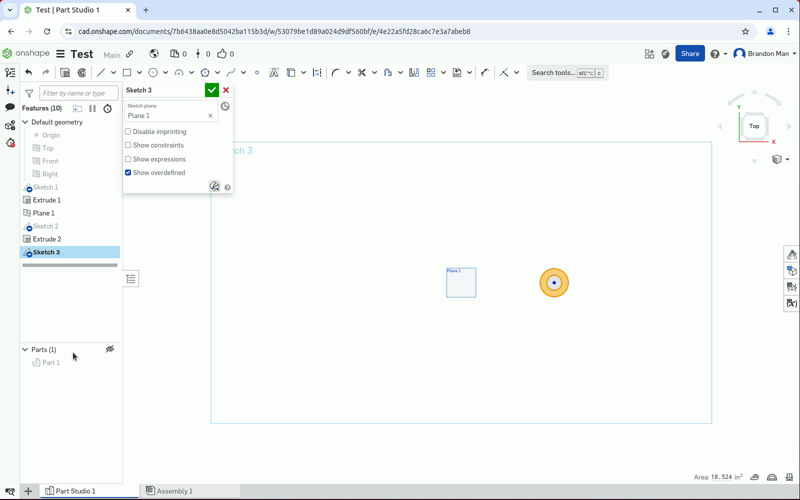
key(shift+e)
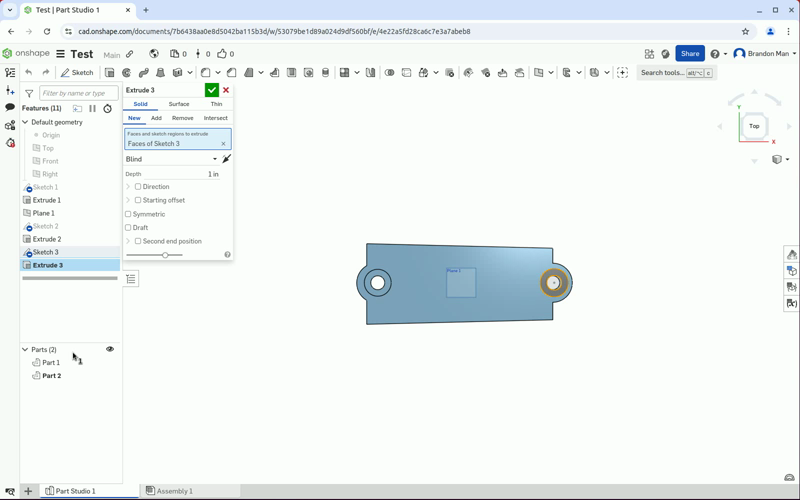
mouse_move(143, 106)
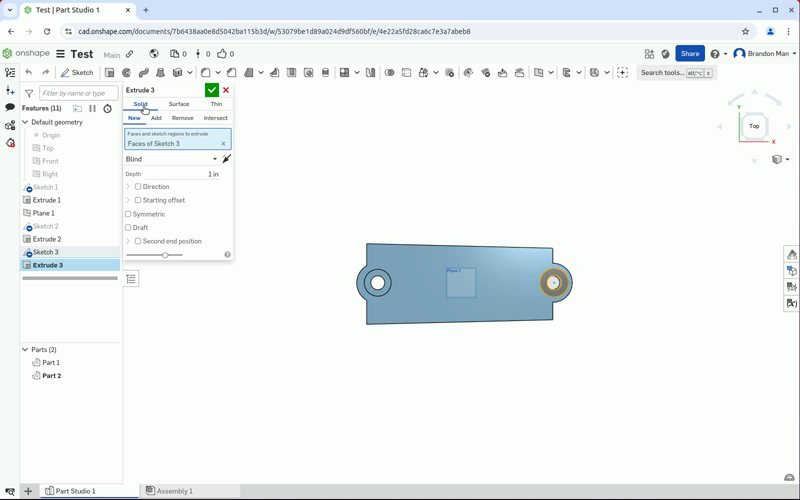
click(143, 106)
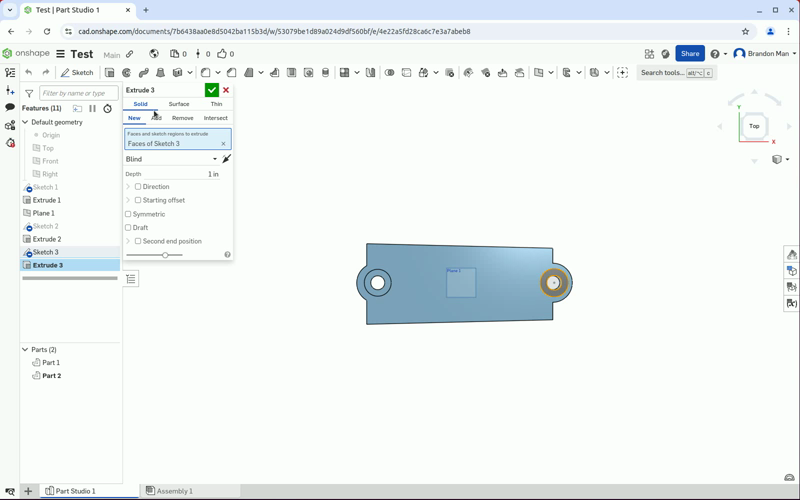
mouse_move(186, 120)
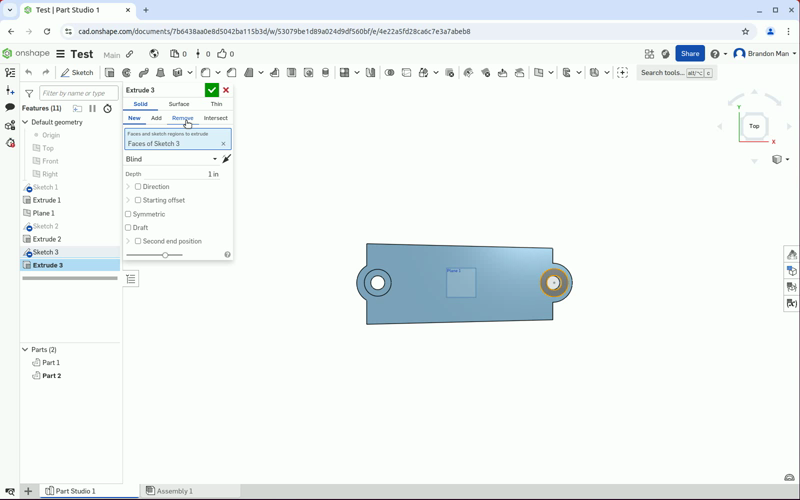
click(186, 120)
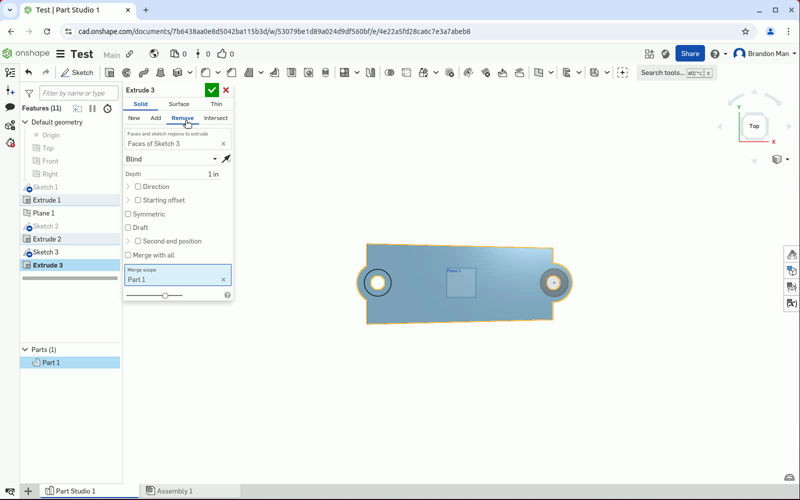
key(tab, 4)
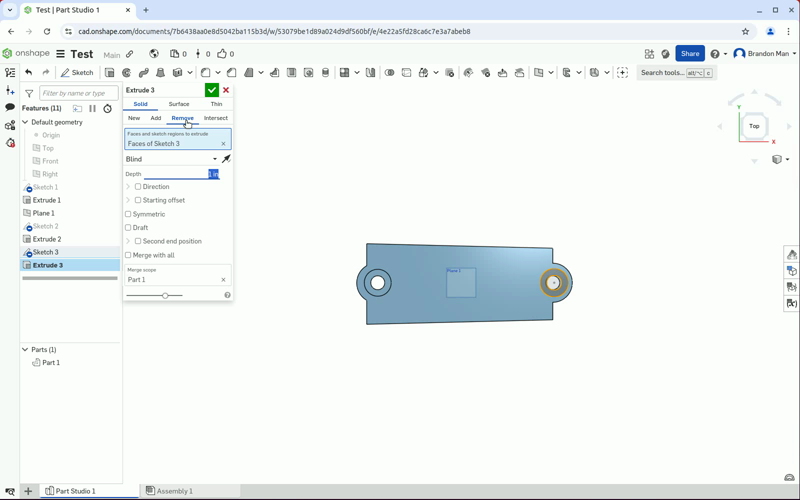
text(1.444)
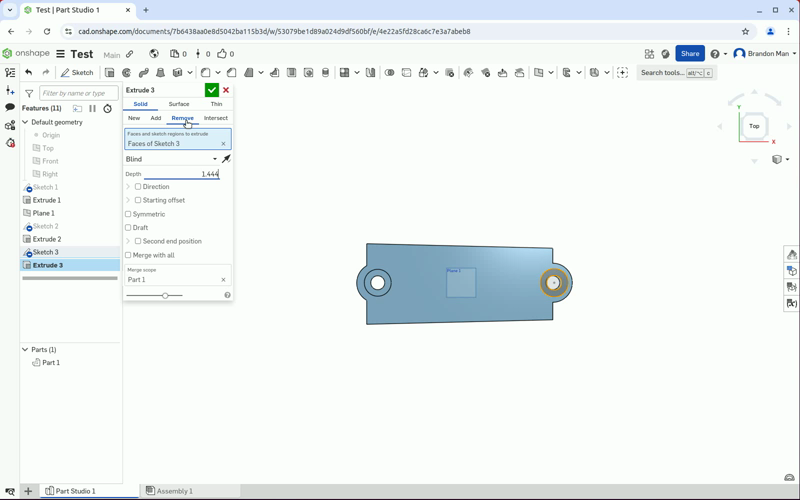
key(tab, 6)
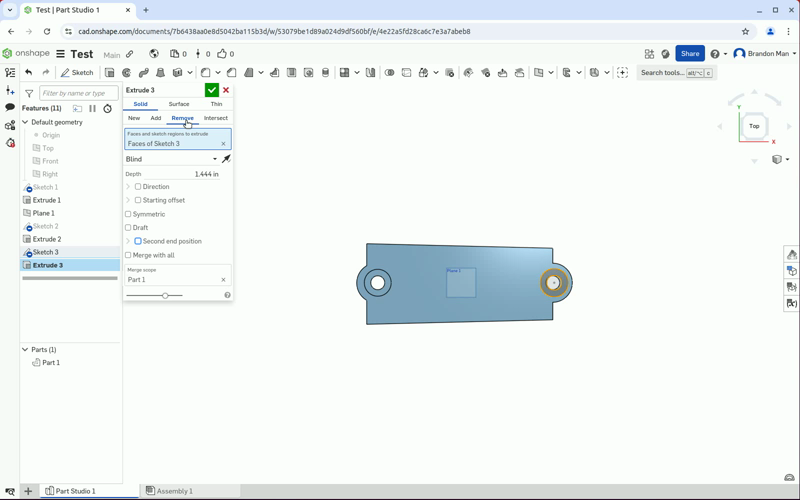
key(space)
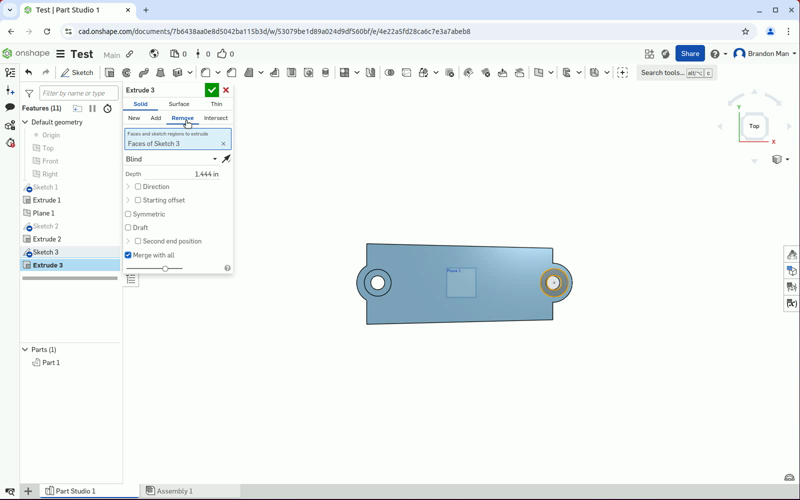
key(enter)
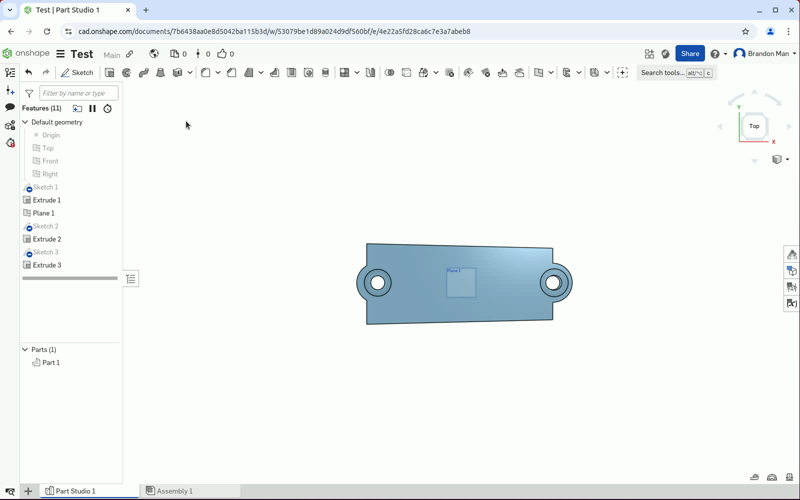
key(shift+h)
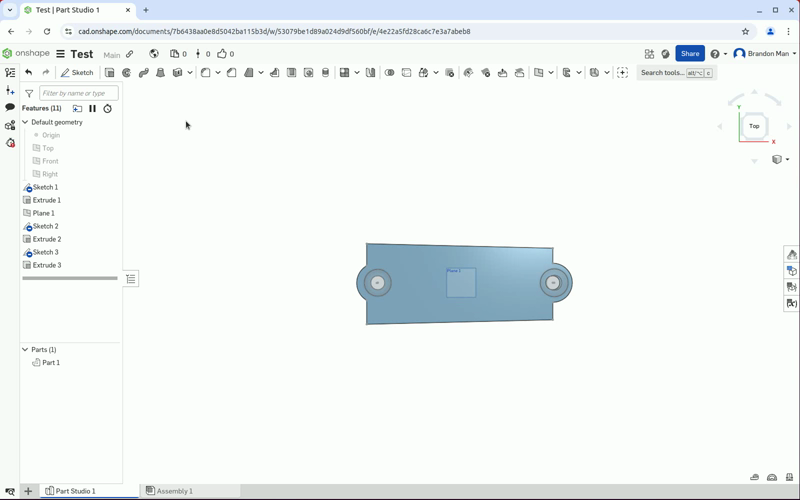
key(shift+h)
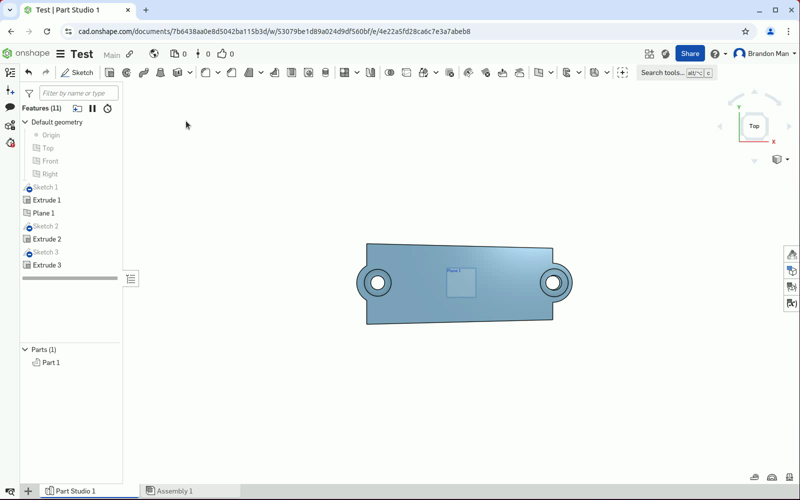
mouse_move(73, 189)
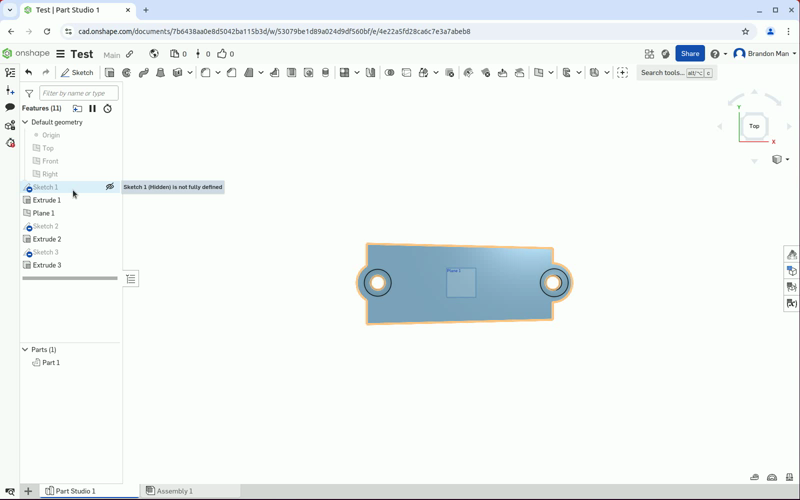
click(73, 189)
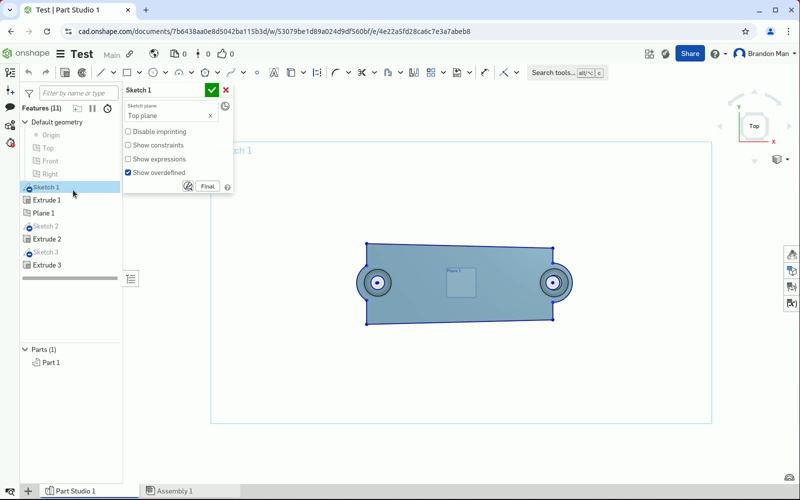
mouse_move(229, 92)
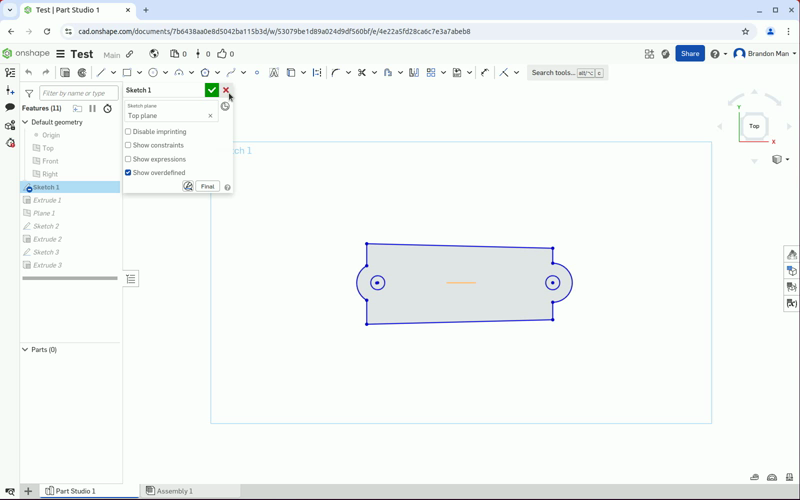
click(229, 92)
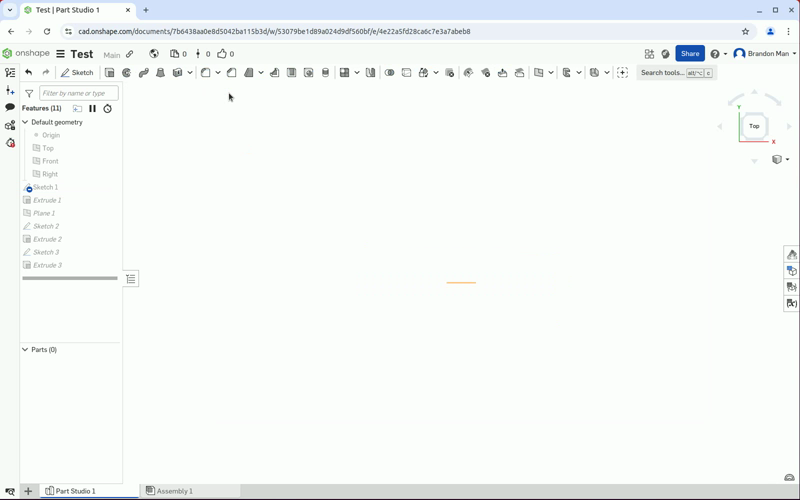
mouse_move(73, 352)
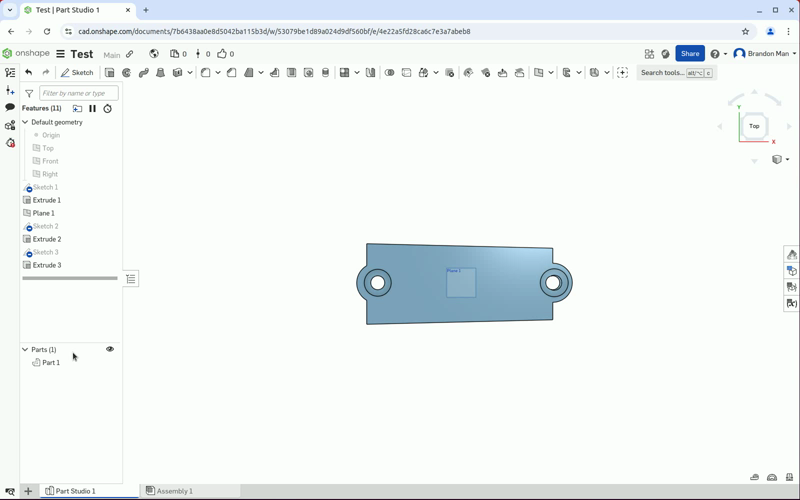
key(y)
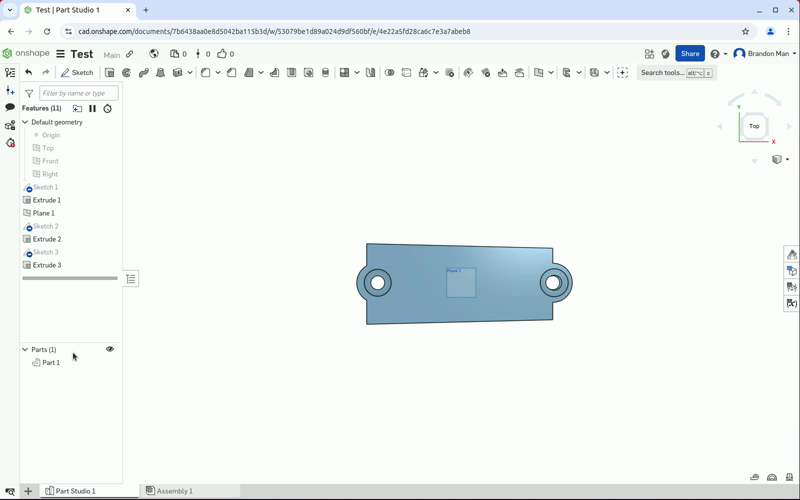
key(shift+p)
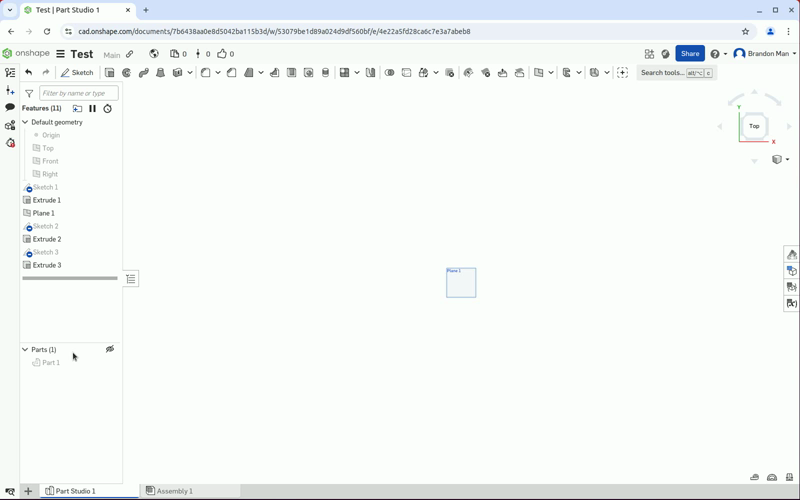
key(space)
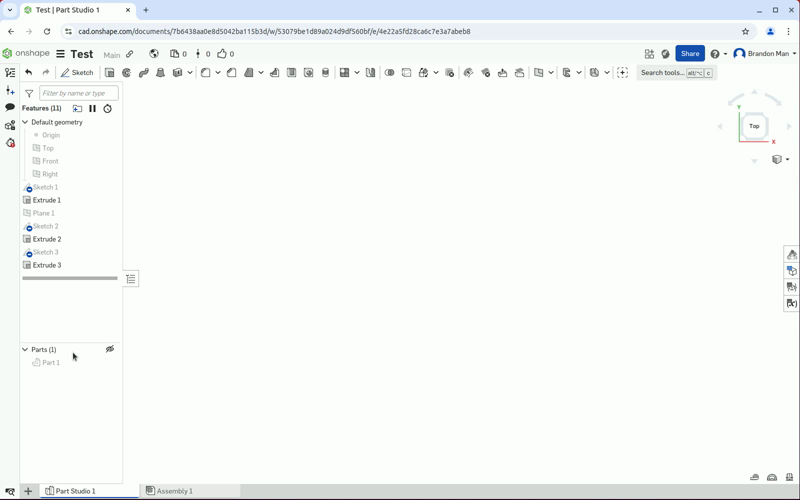
key_down(shift)
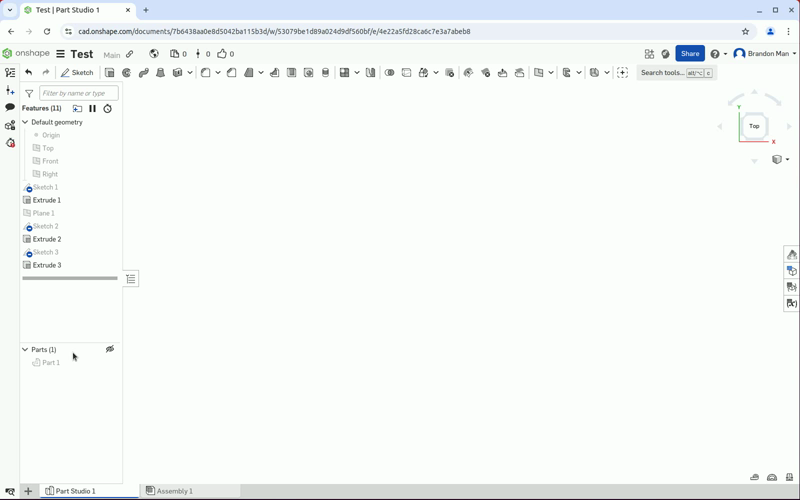
key(up)
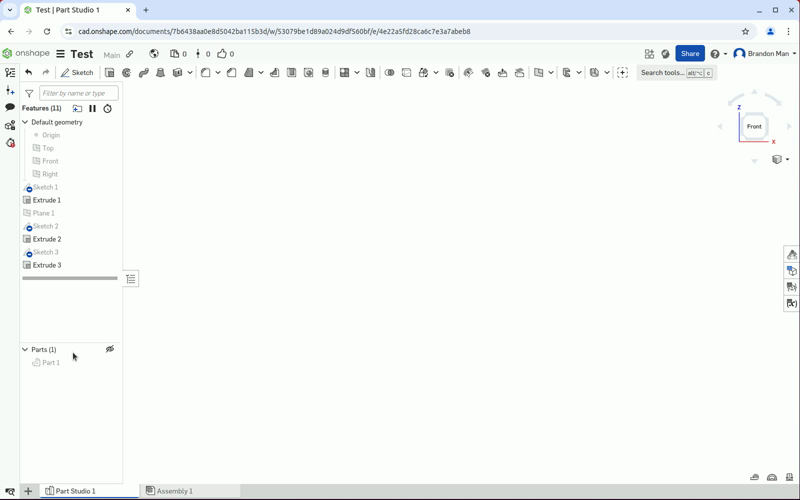
key_up(shift)
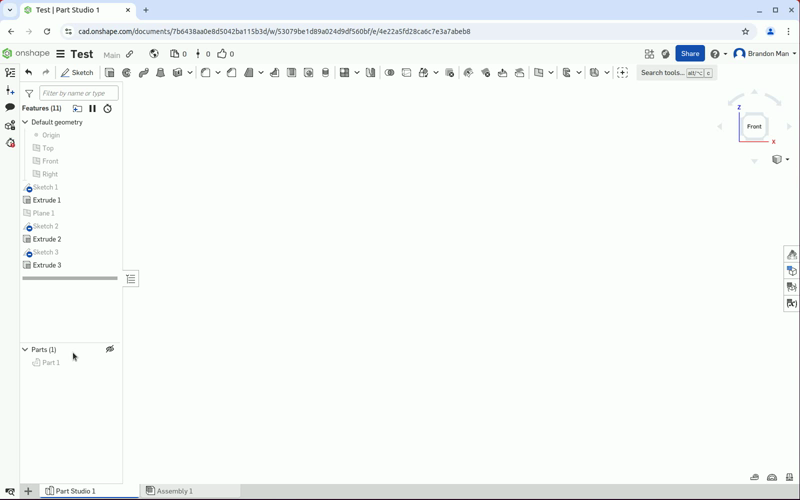
key(space)
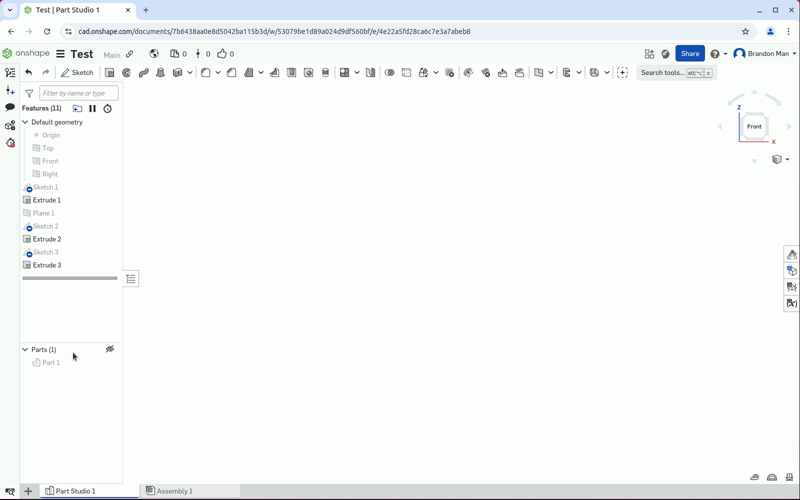
key_down(shift)
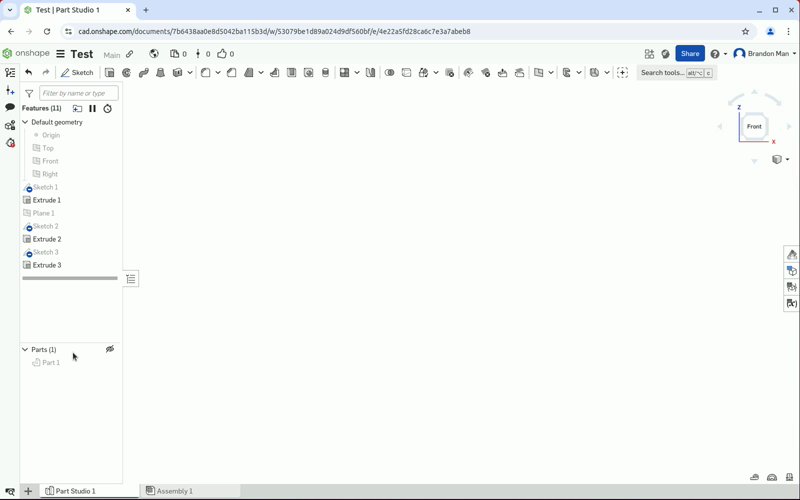
key(left)
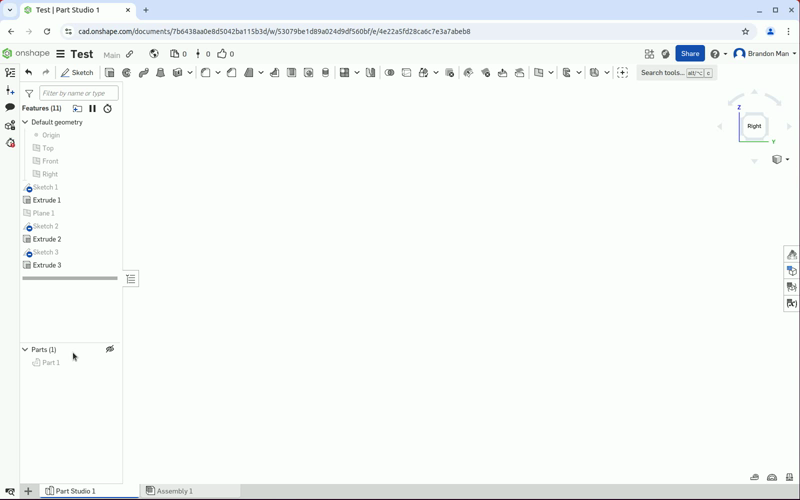
key_up(shift)
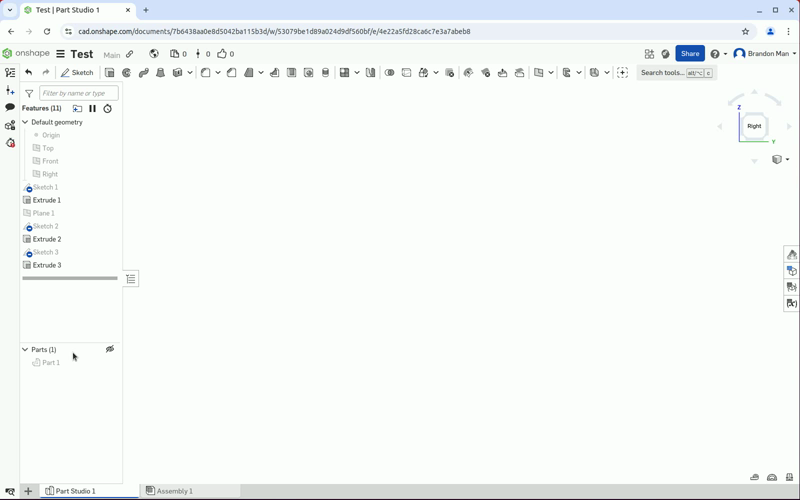
mouse_move(73, 352)
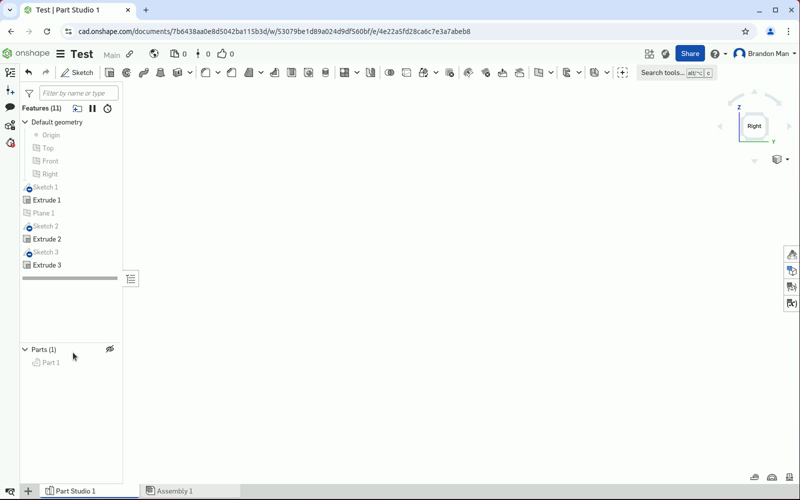
key(shift+y)
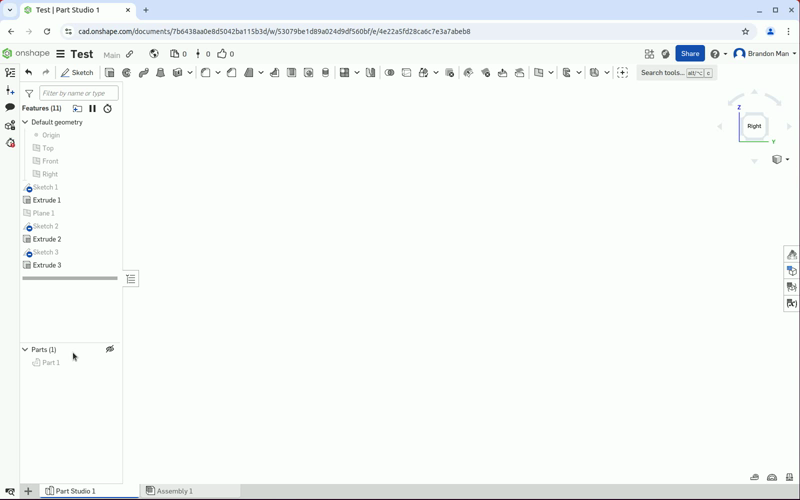
key(shift+s)
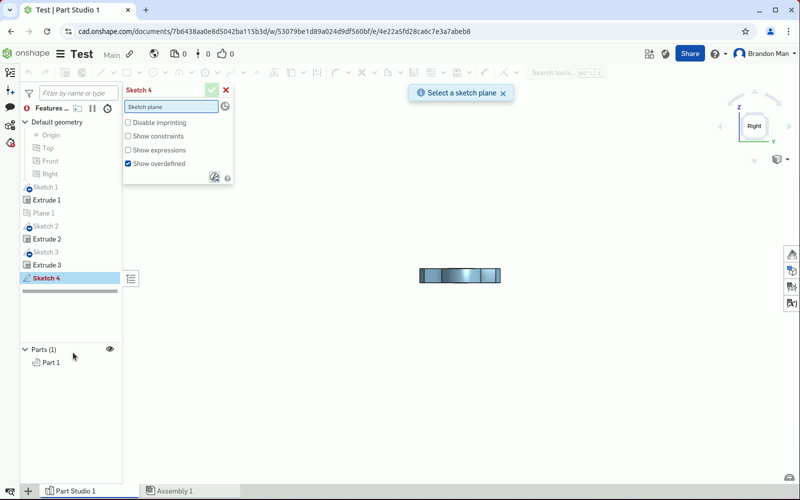
mouse_move(73, 176)
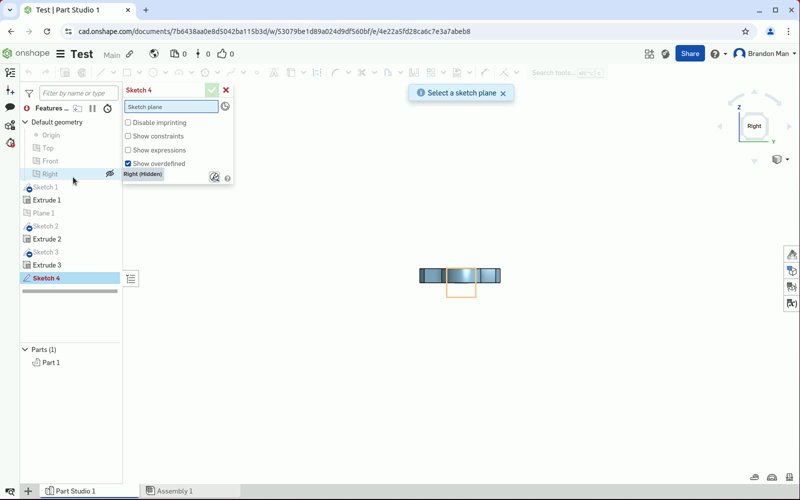
click(73, 176)
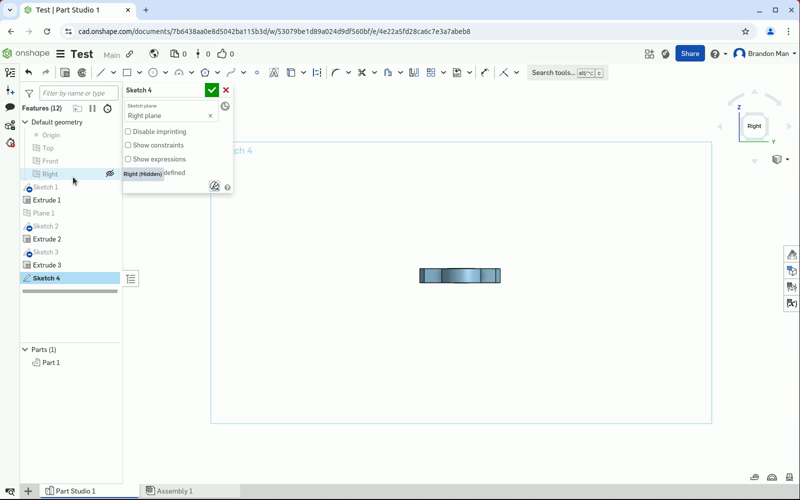
mouse_move(73, 352)
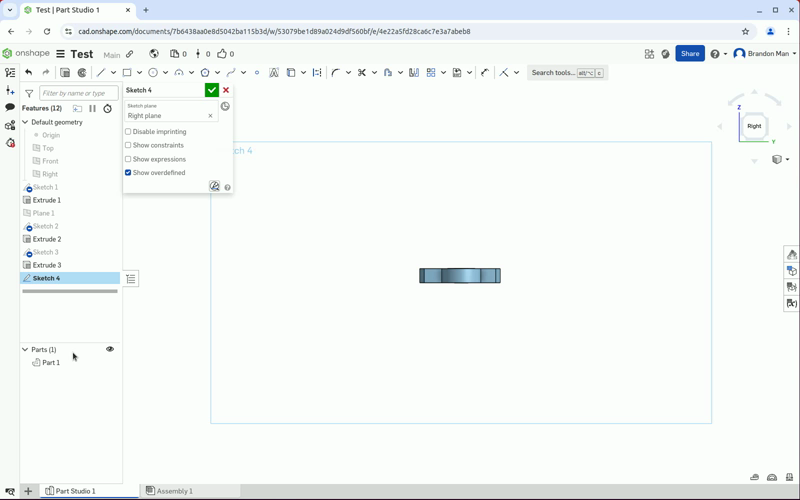
key(y)
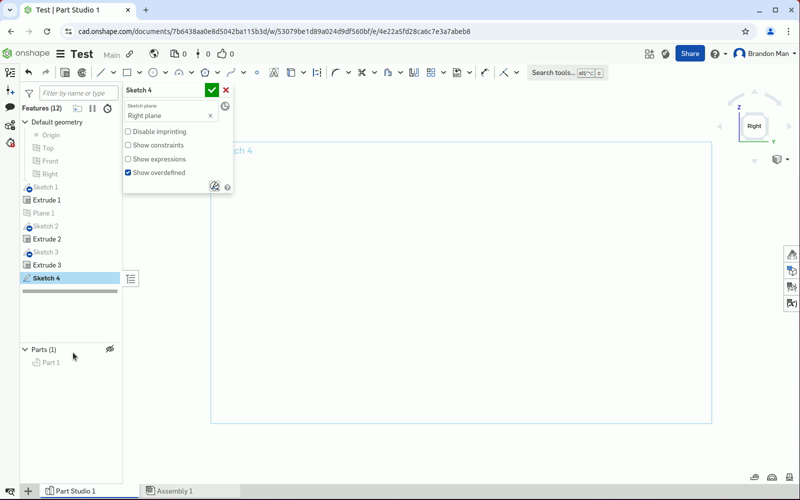
key(l)
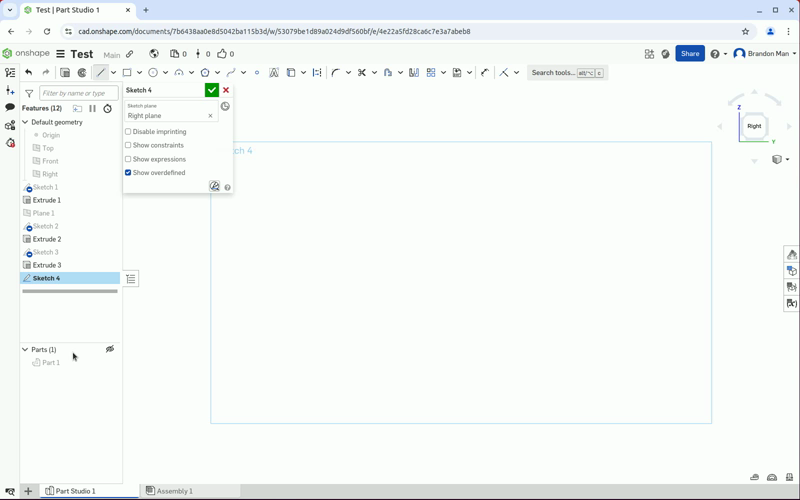
key_down(shift)
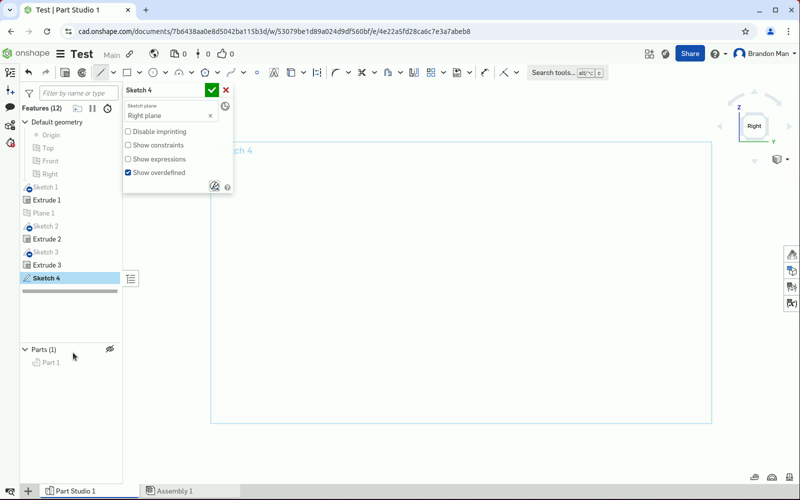
mouse_move(427, 268)
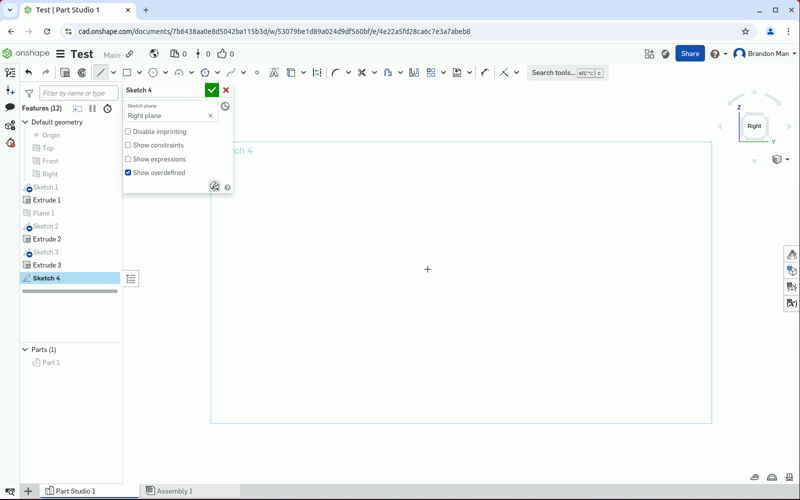
click(427, 268)
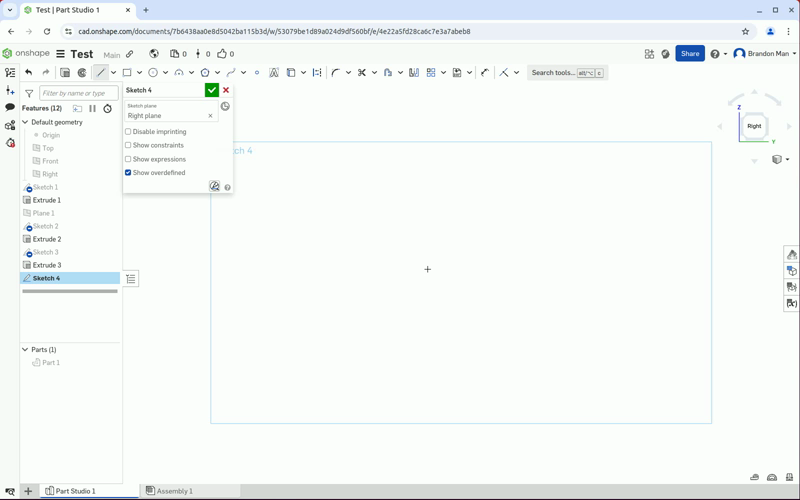
key_up(shift)
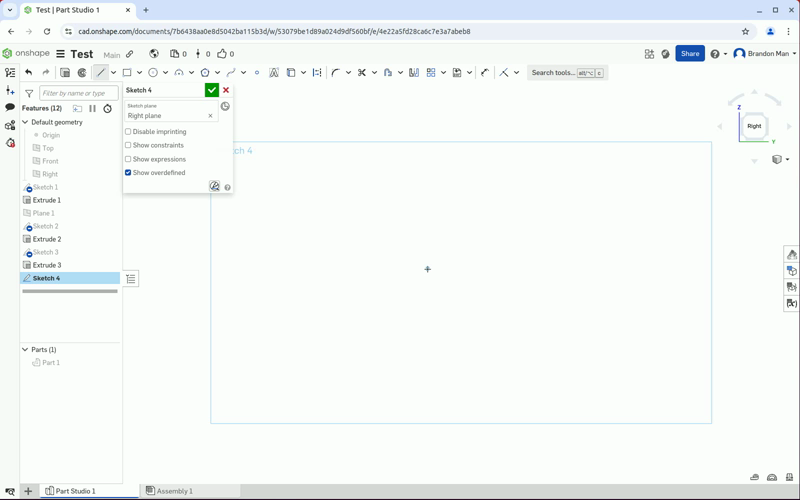
key_down(shift)
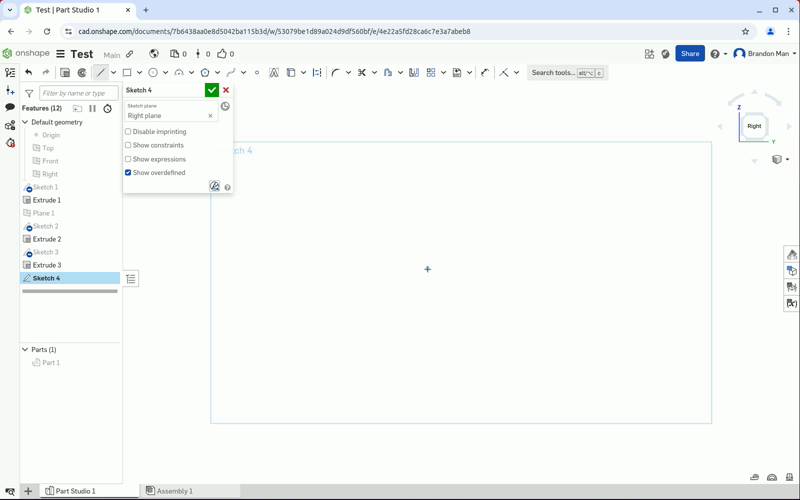
mouse_move(494, 268)
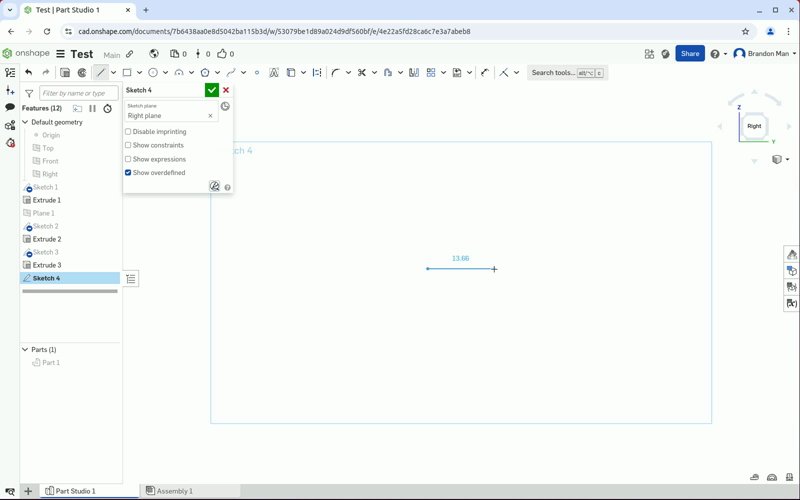
click(494, 268)
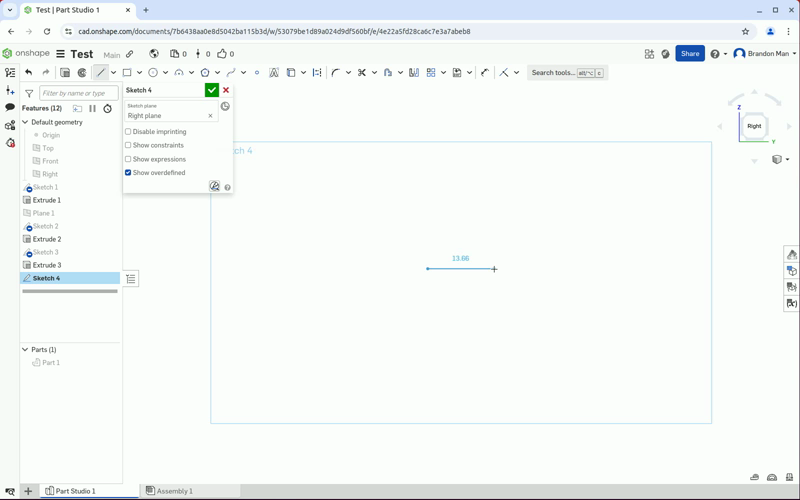
key_up(shift)
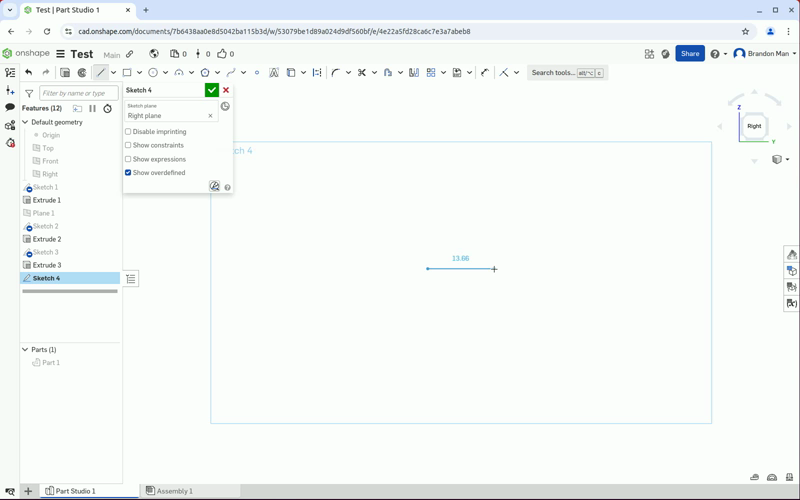
key(esc)
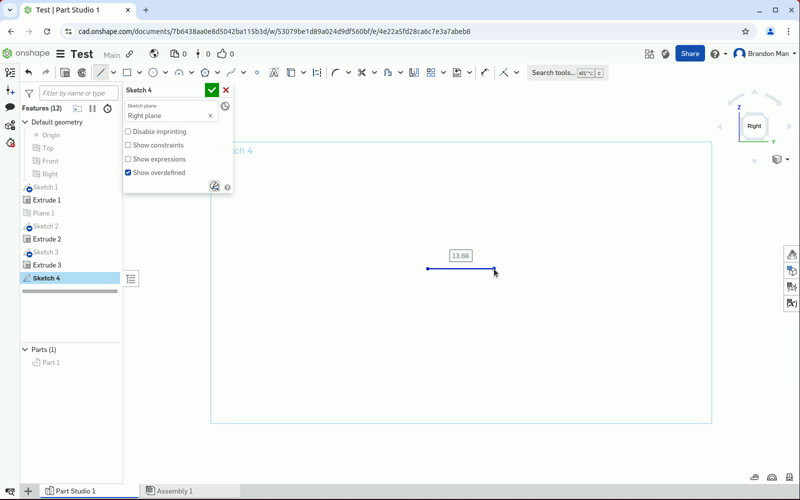
key(a)
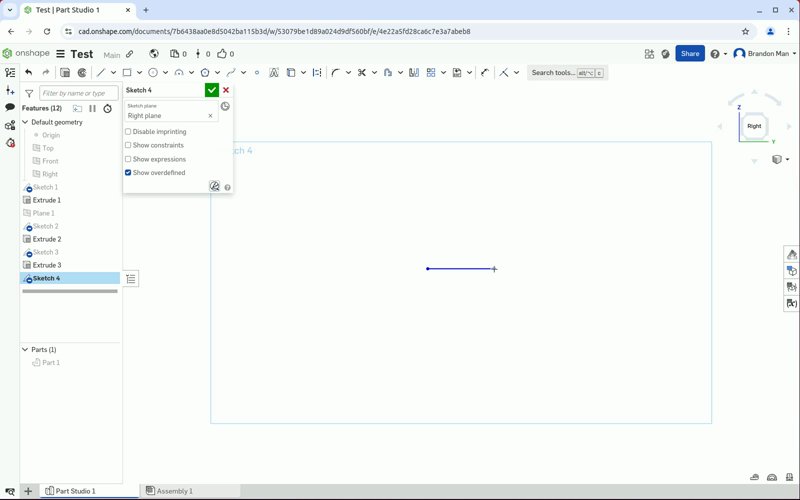
mouse_move(494, 268)
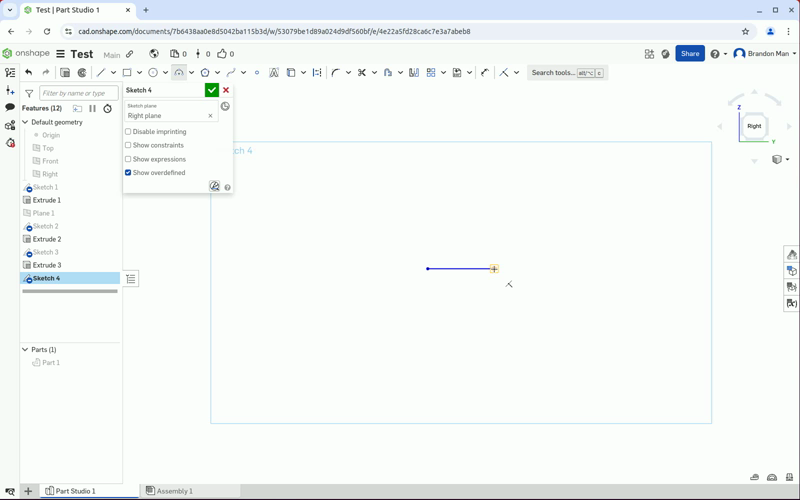
click(494, 268)
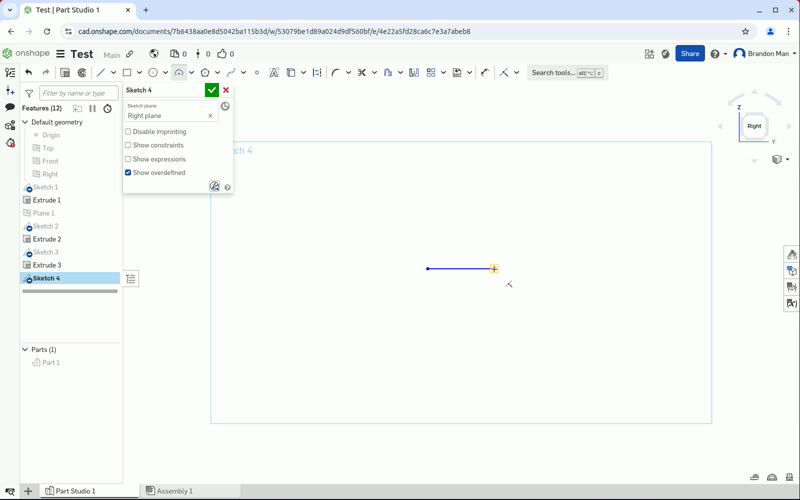
mouse_move(427, 268)
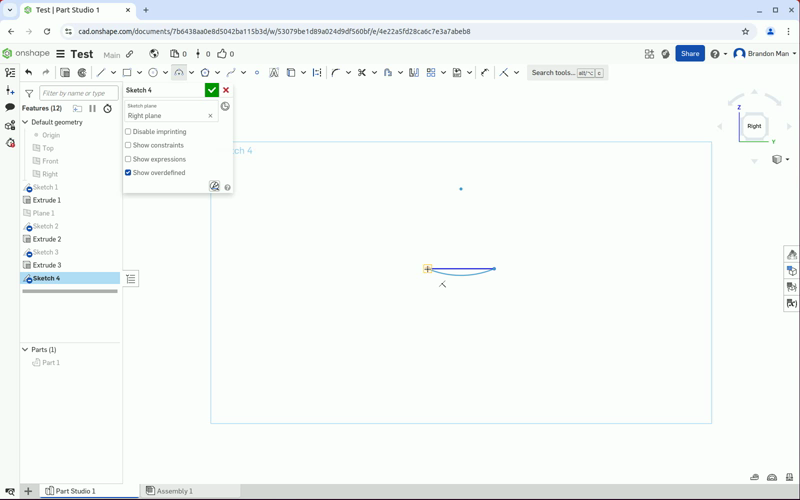
click(427, 268)
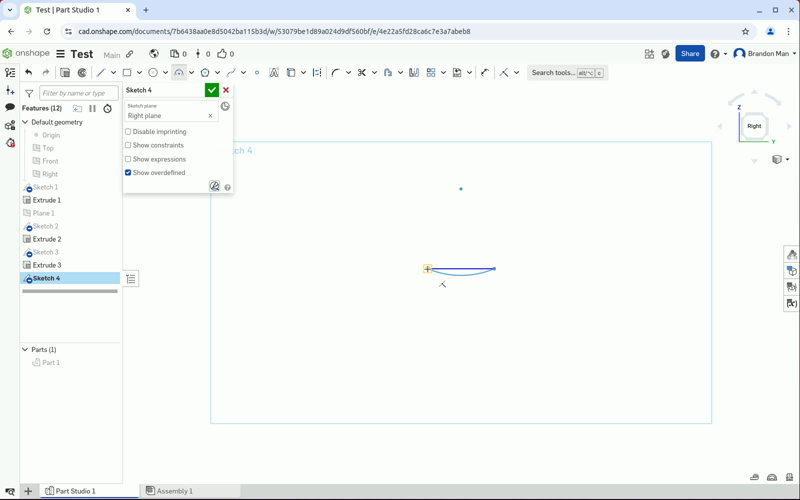
key_down(shift)
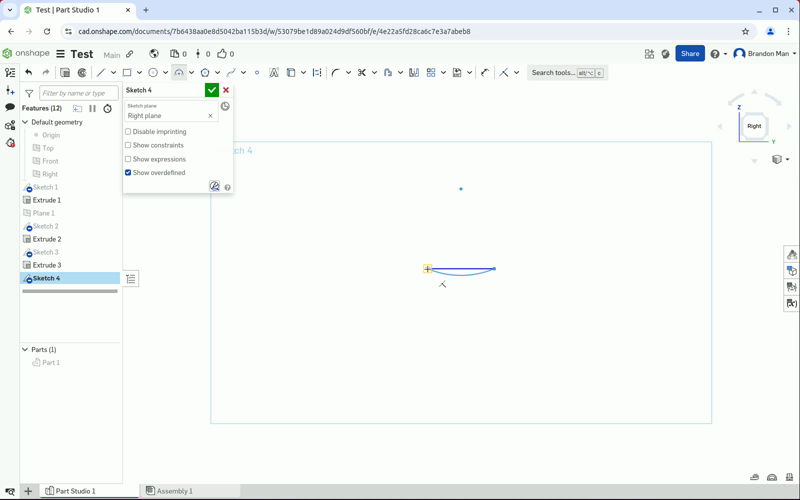
mouse_move(461, 255)
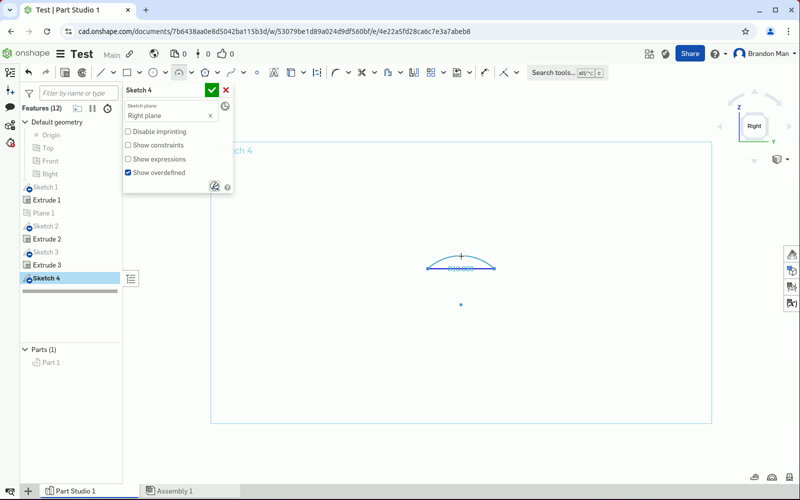
click(461, 255)
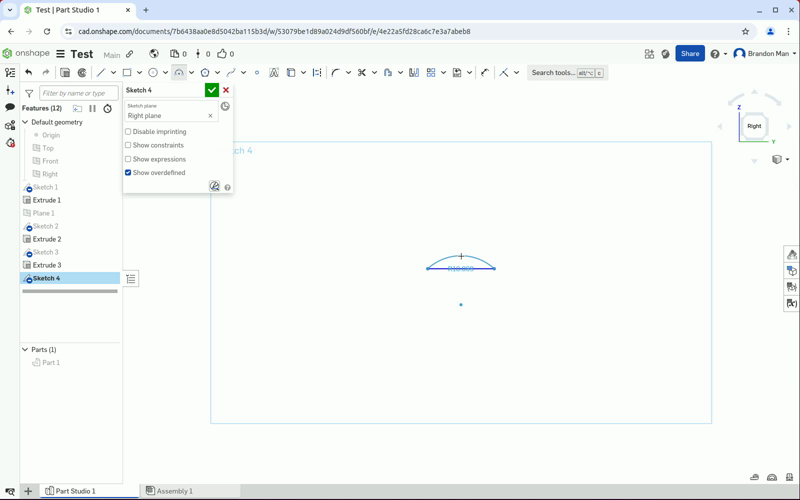
key_up(shift)
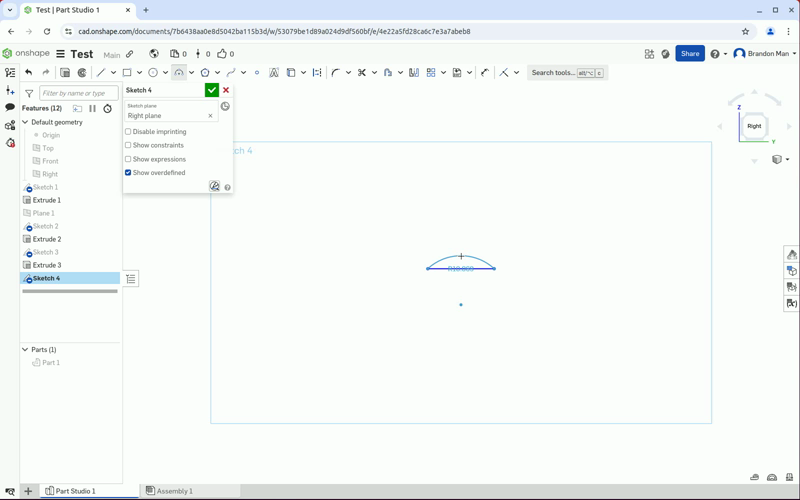
key(esc)
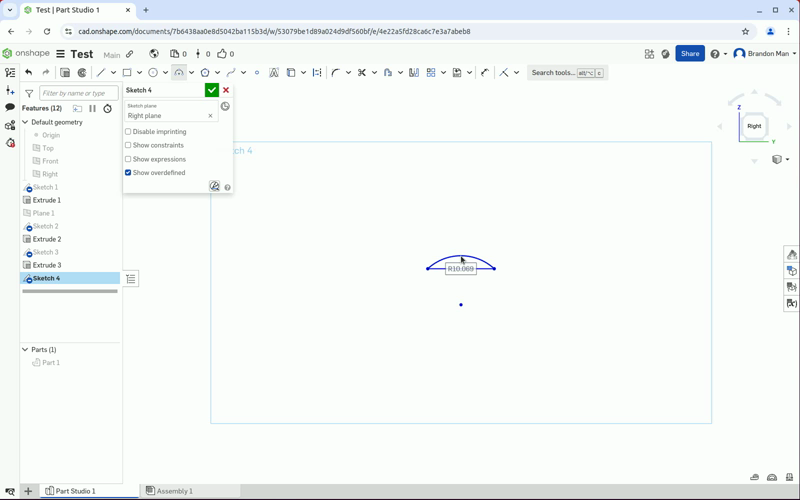
mouse_move(461, 256)
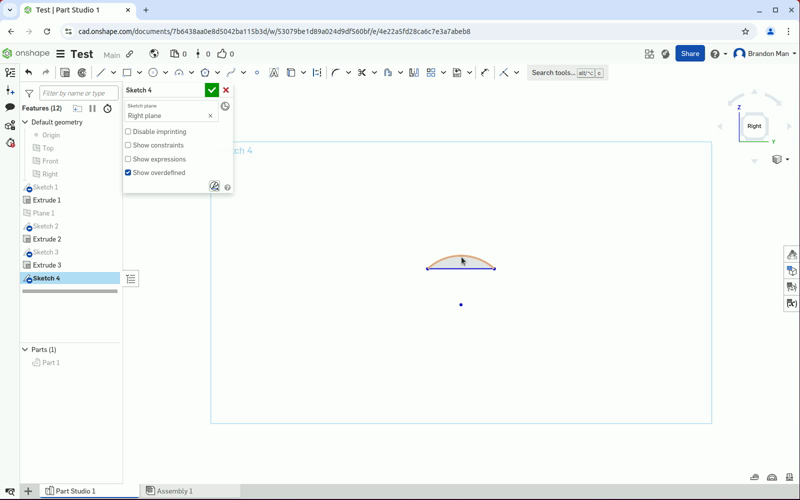
scroll(6)
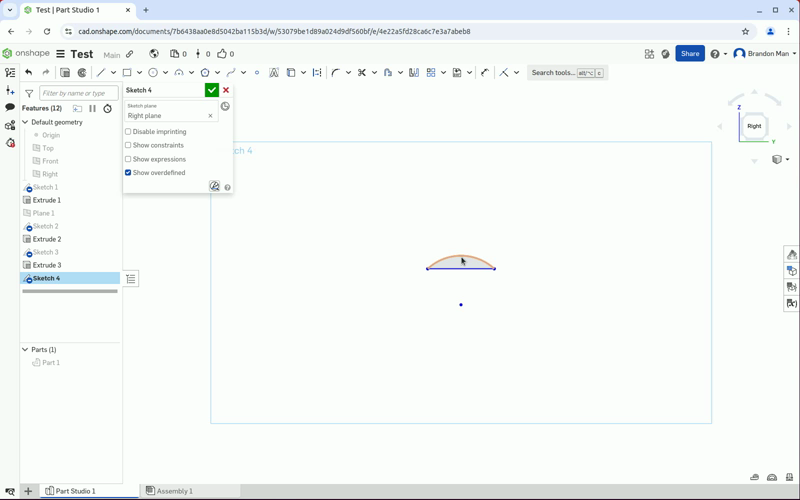
scroll(6)
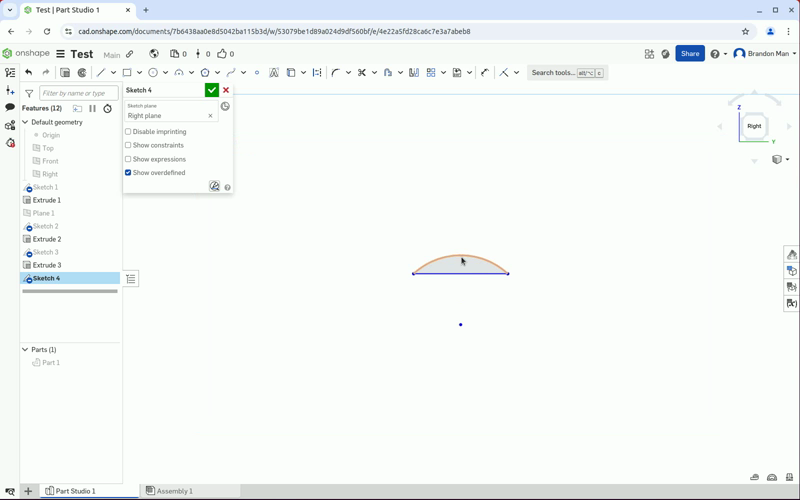
scroll(6)
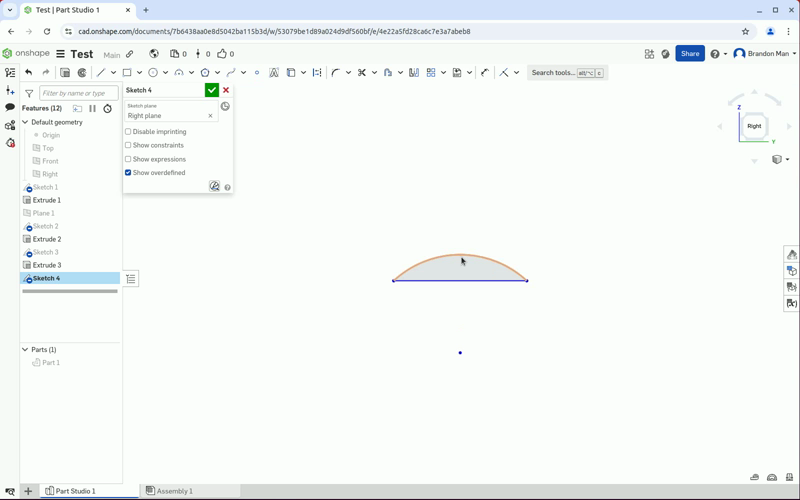
scroll(6)
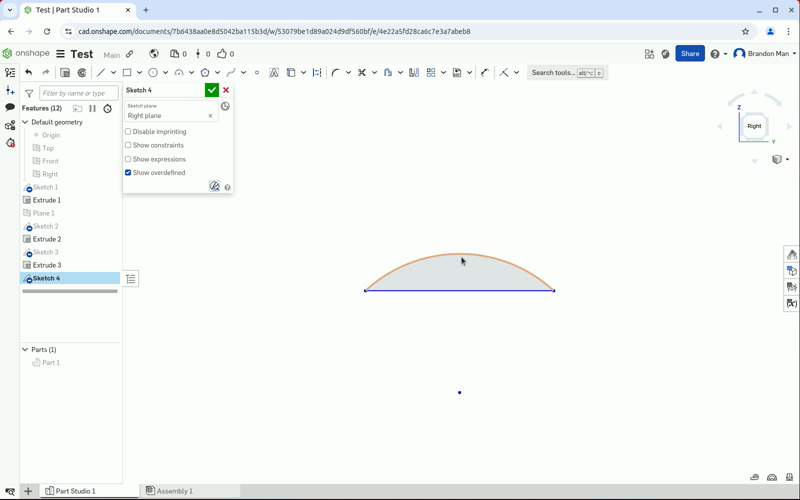
scroll(6)
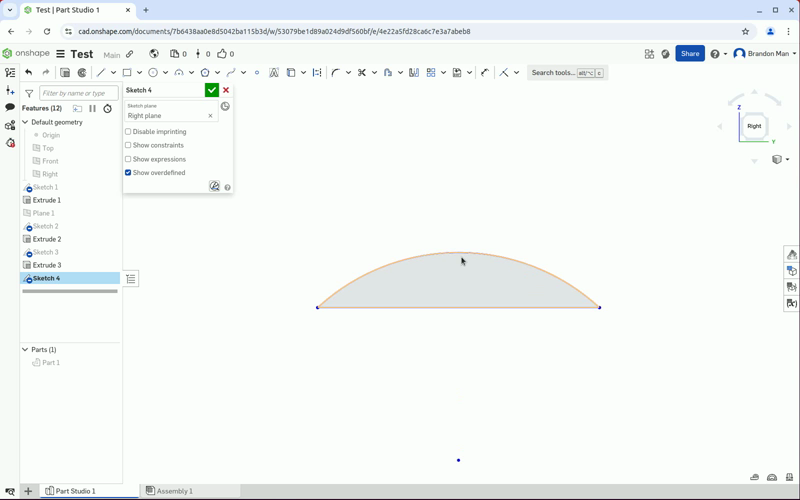
scroll(6)
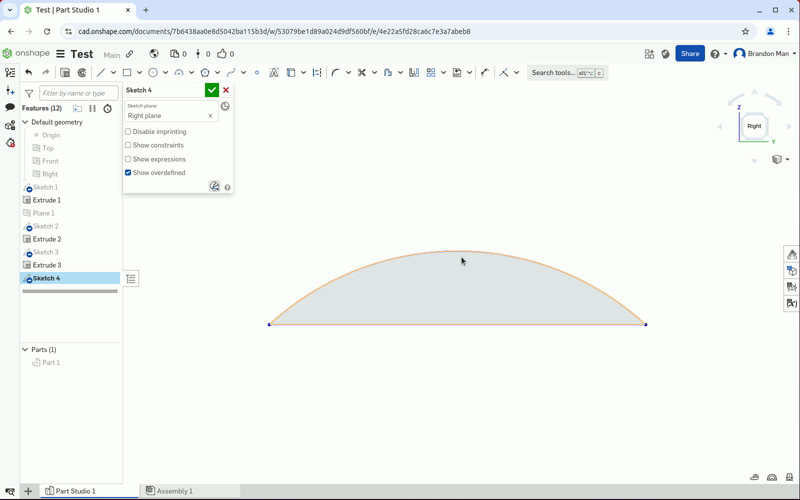
scroll(6)
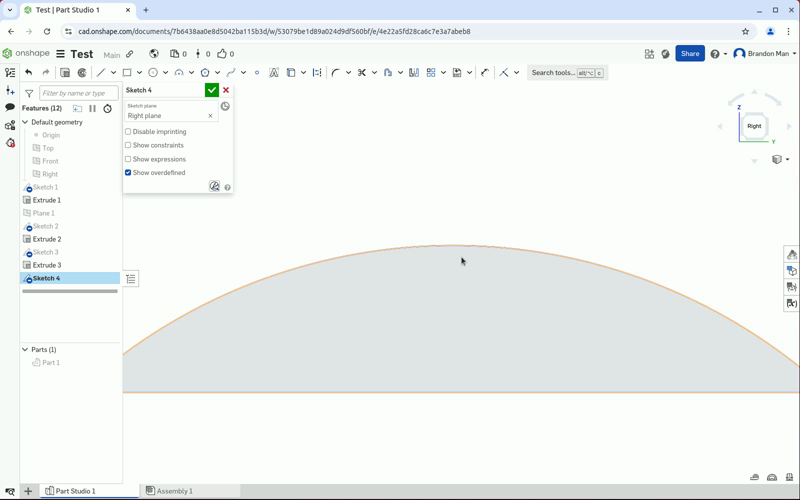
click(461, 256)
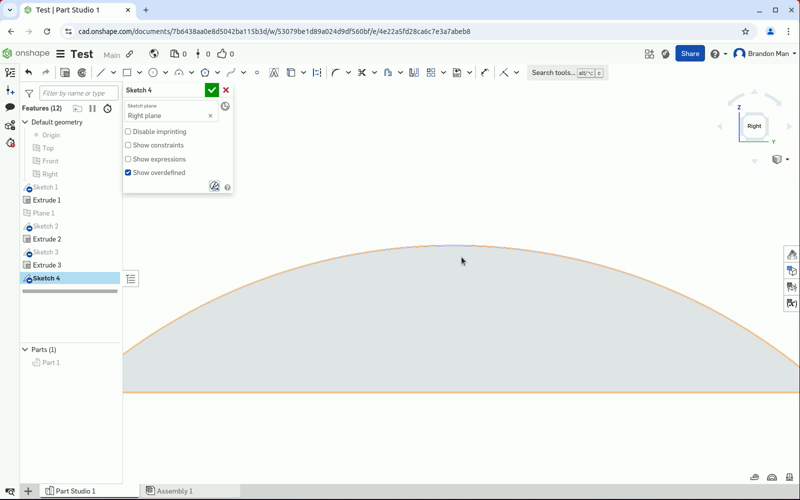
scroll(-6)
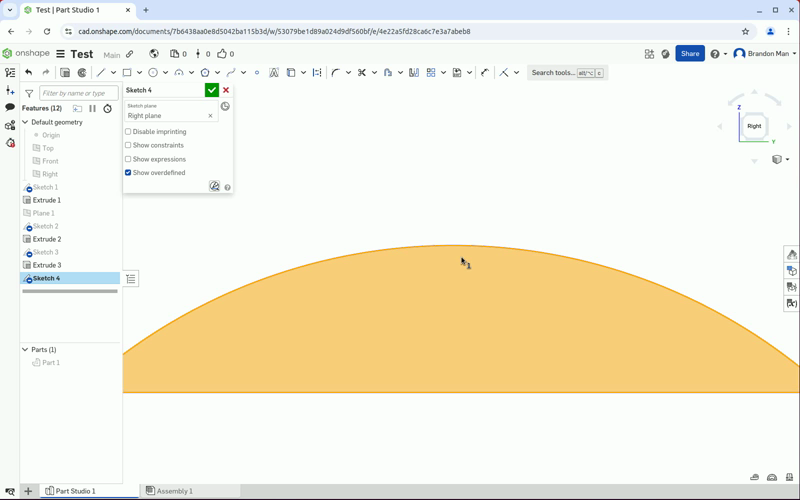
scroll(-6)
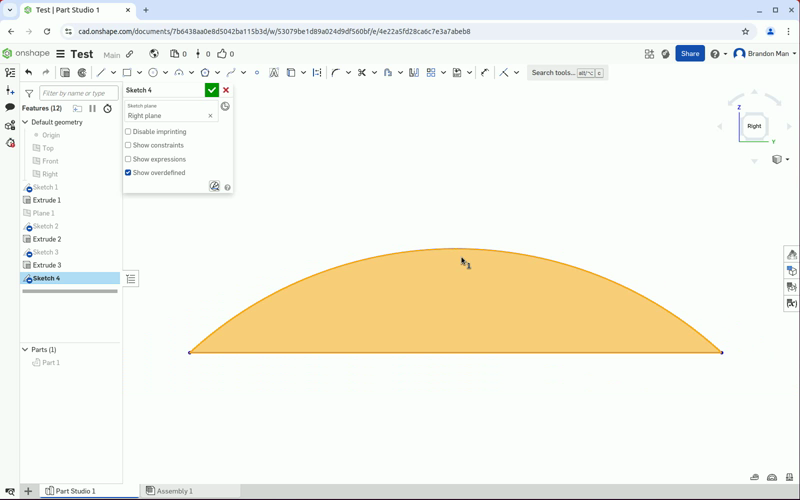
scroll(-6)
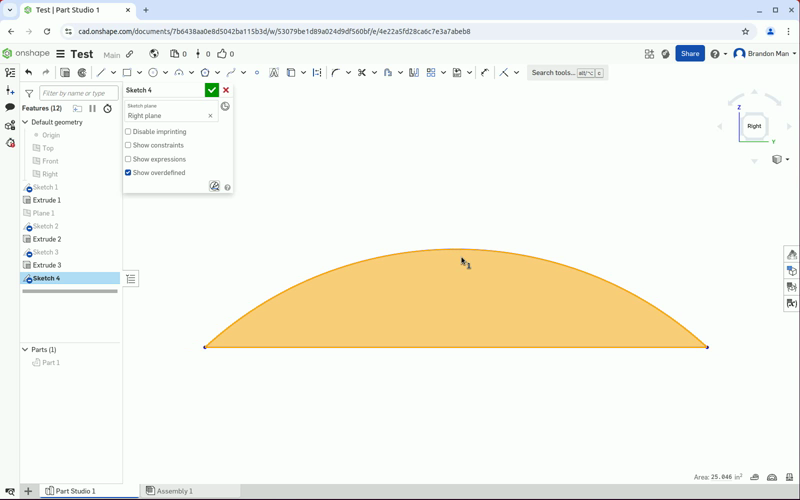
scroll(-6)
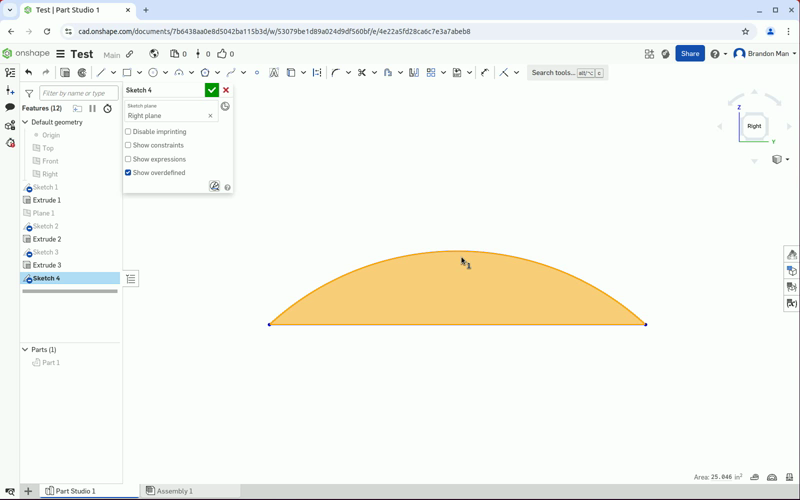
scroll(-6)
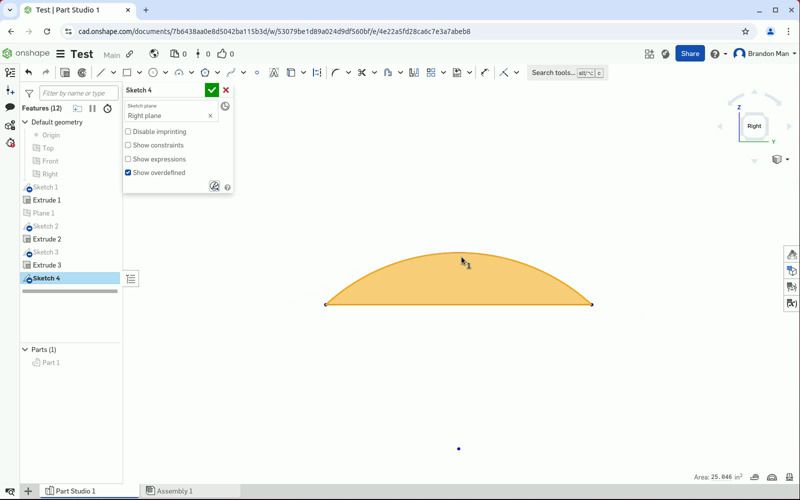
scroll(-6)
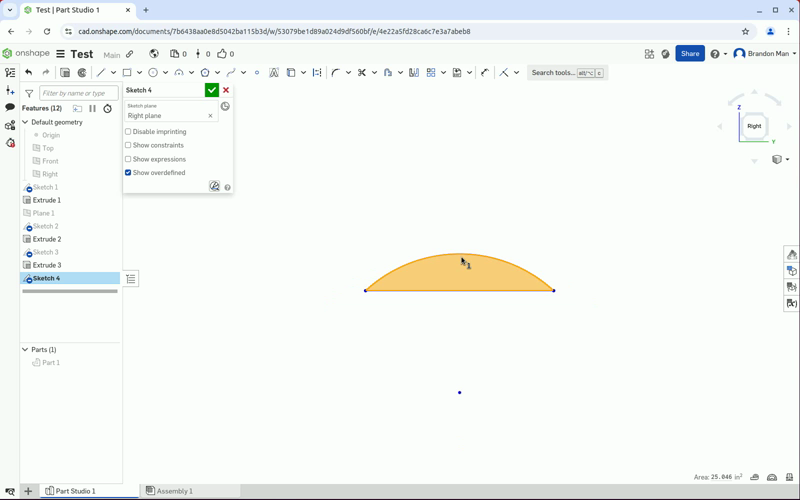
scroll(-6)
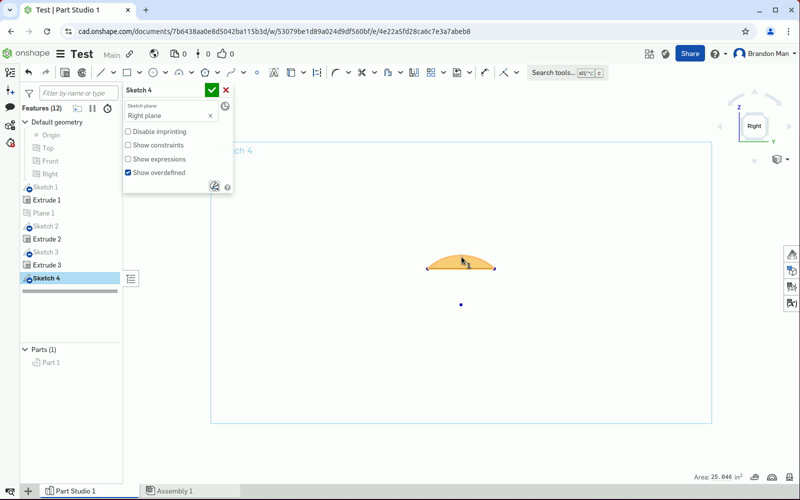
mouse_move(73, 352)
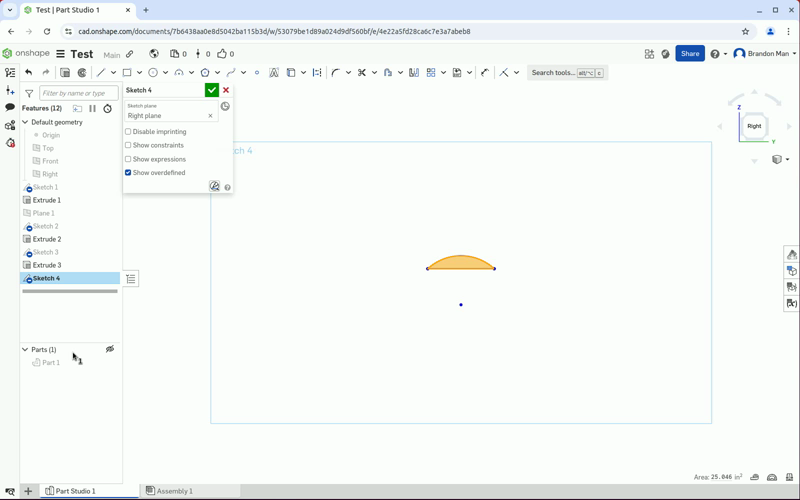
key(shift+y)
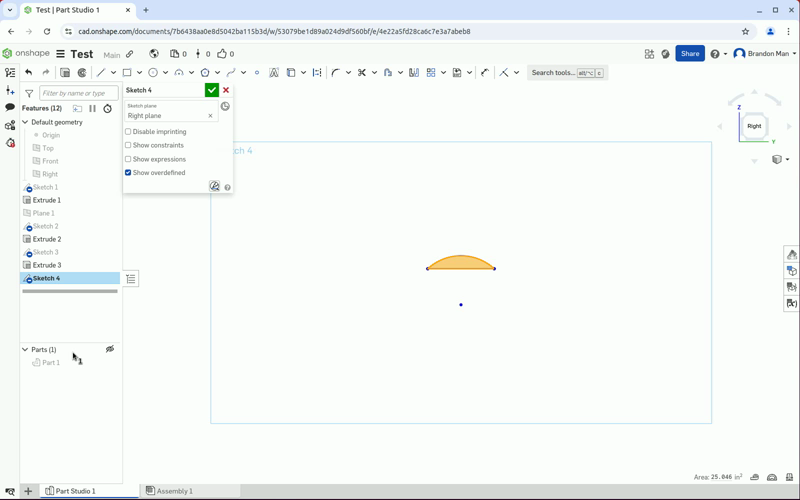
key(shift+e)
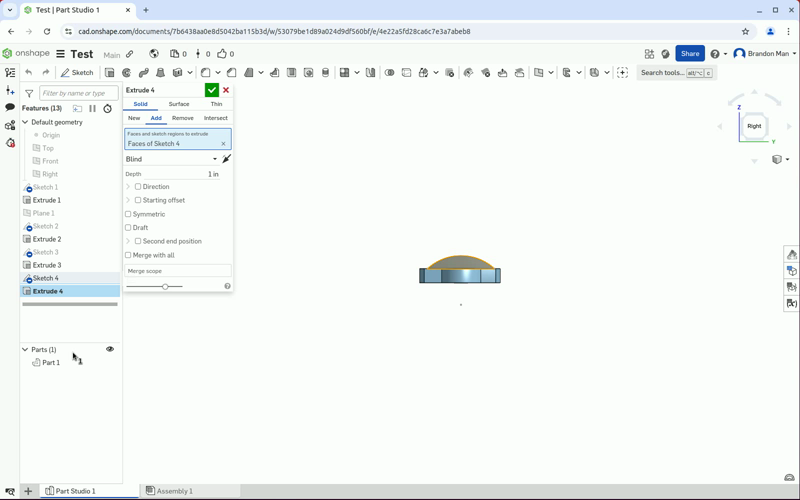
mouse_move(143, 106)
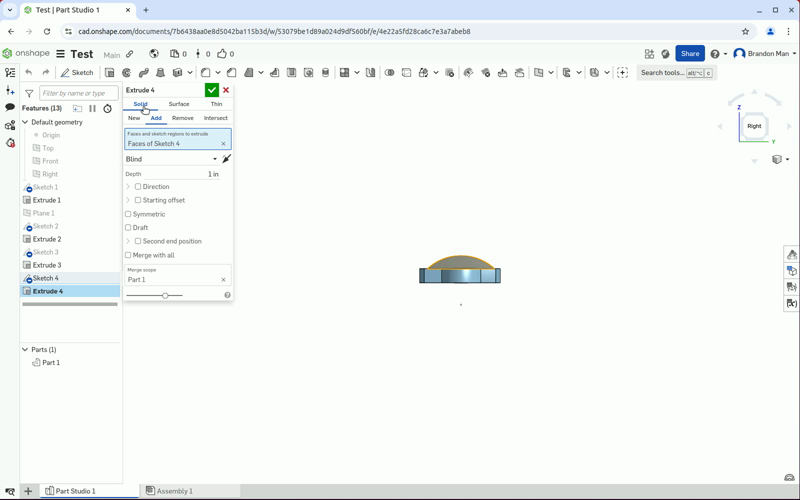
click(143, 106)
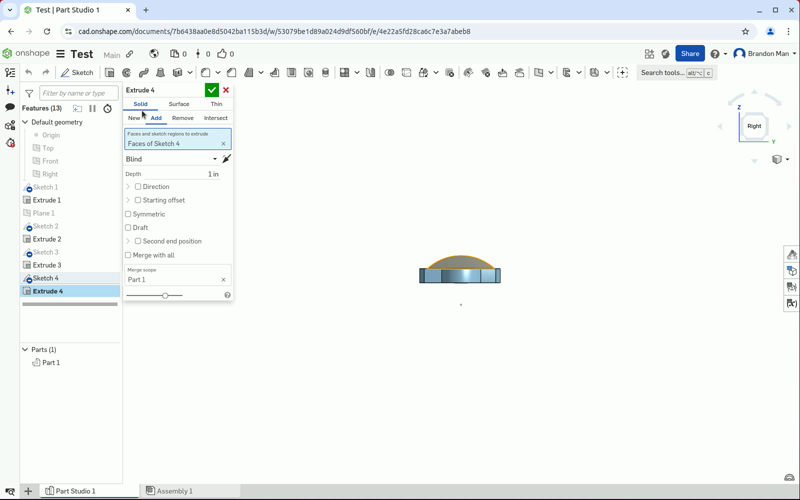
mouse_move(137, 120)
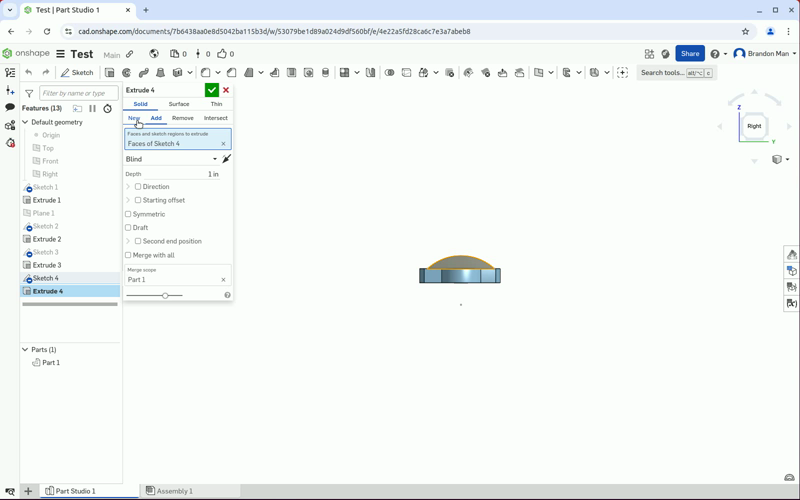
click(137, 120)
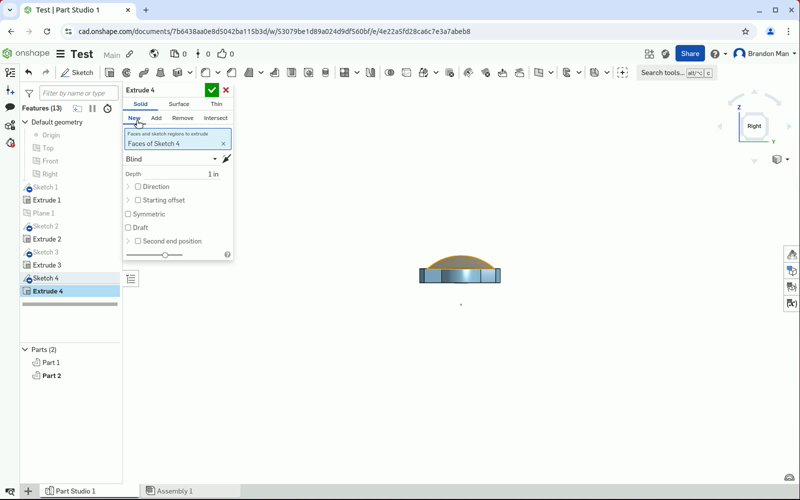
key(tab, 4)
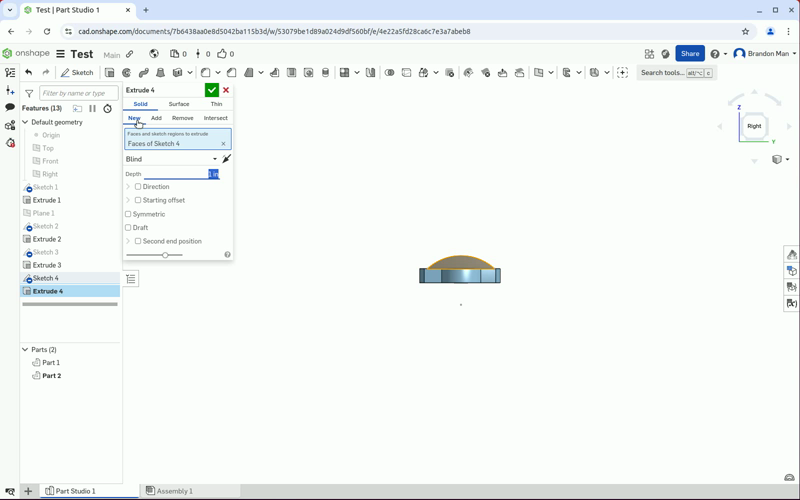
text(26.96)
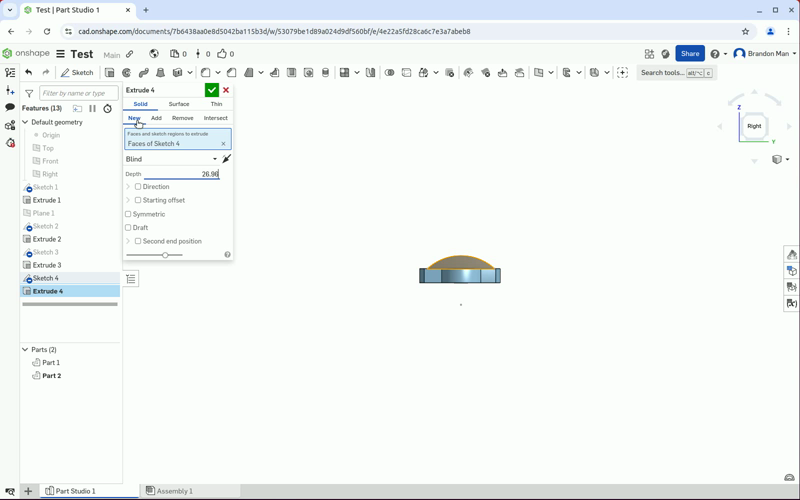
key(tab, 3)
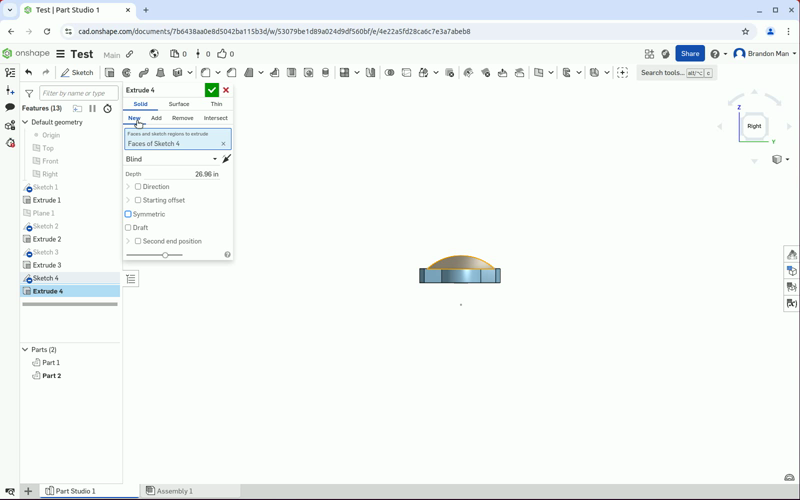
key(space)
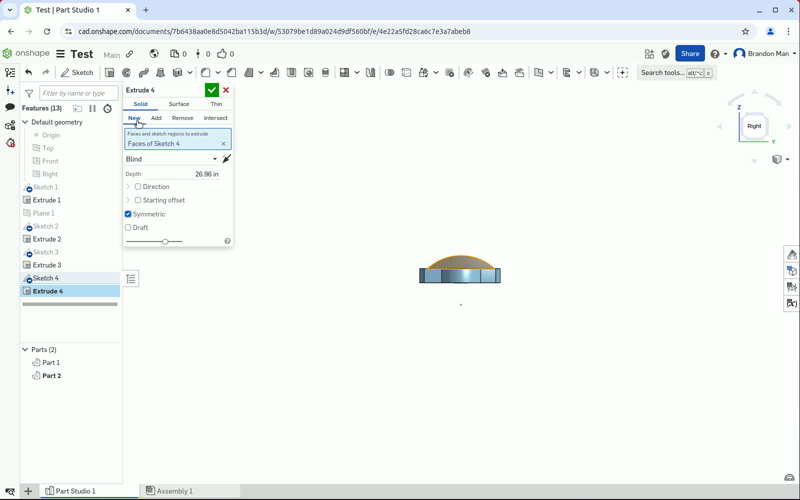
key(enter)
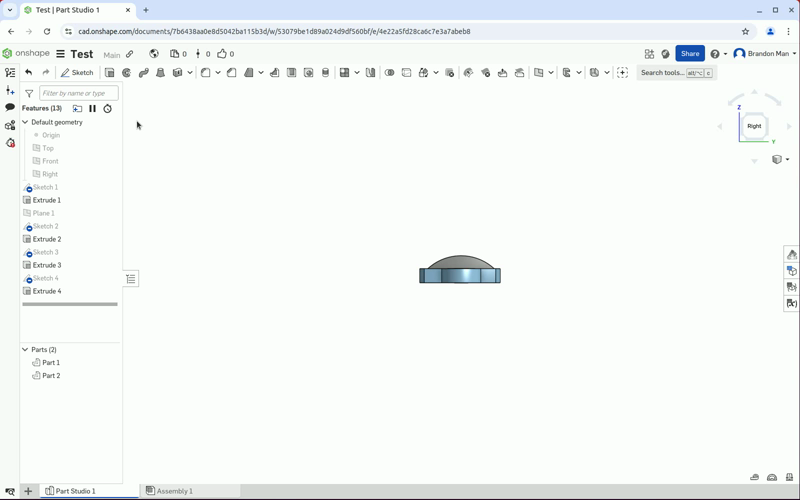
key(shift+h)
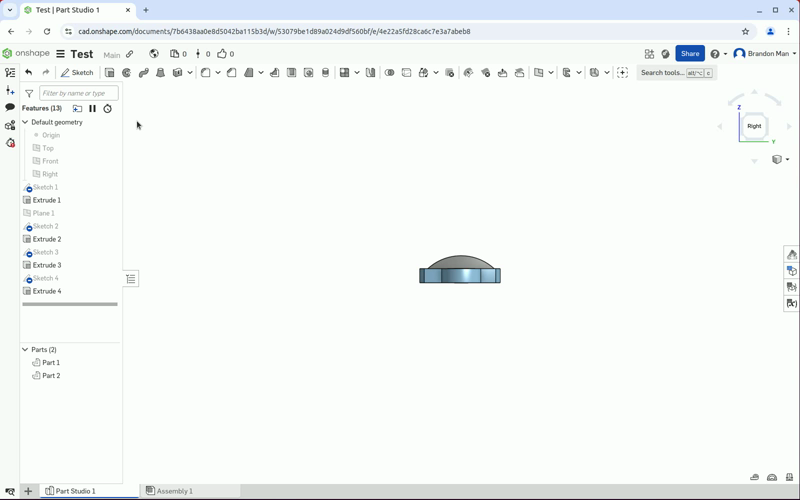
key(shift+h)
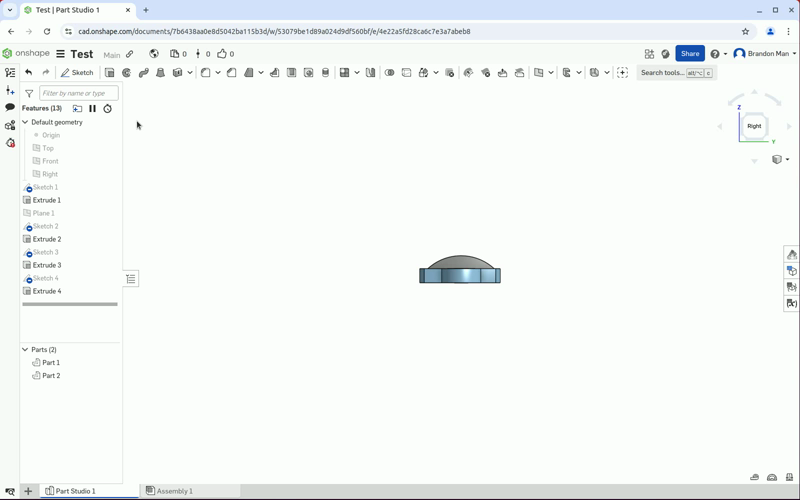
mouse_move(73, 189)
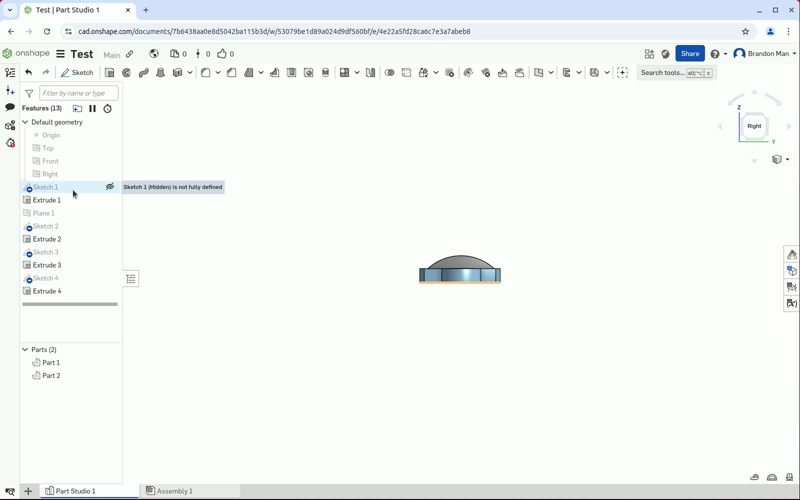
click(73, 189)
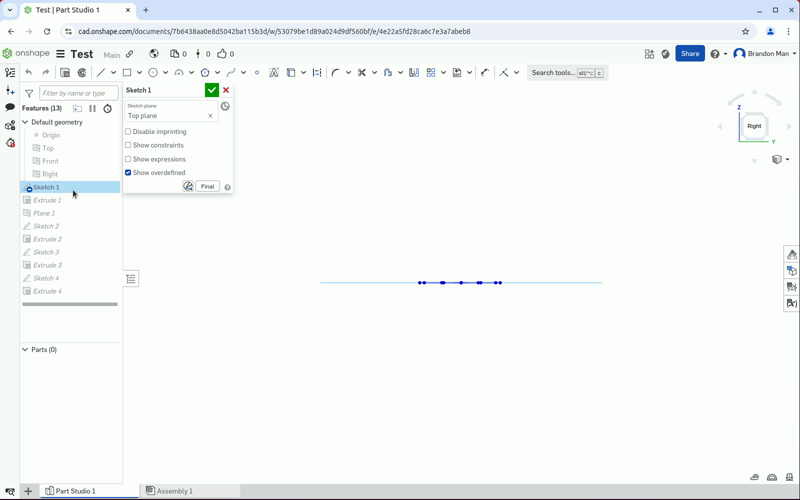
mouse_move(229, 92)
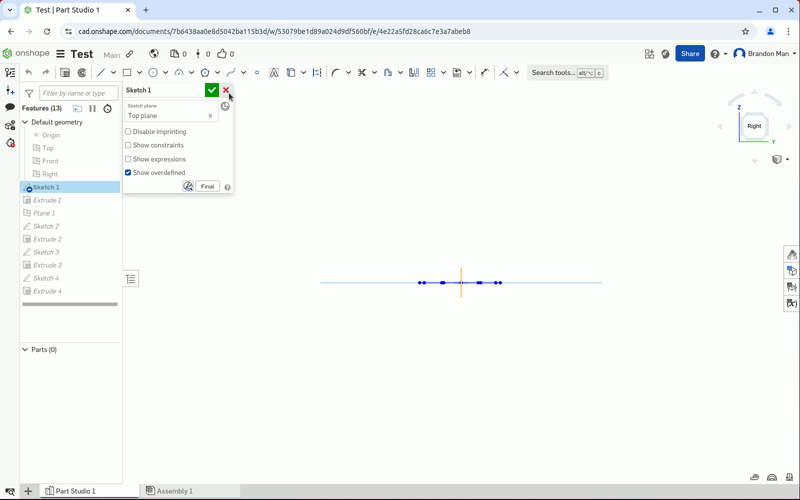
click(229, 92)
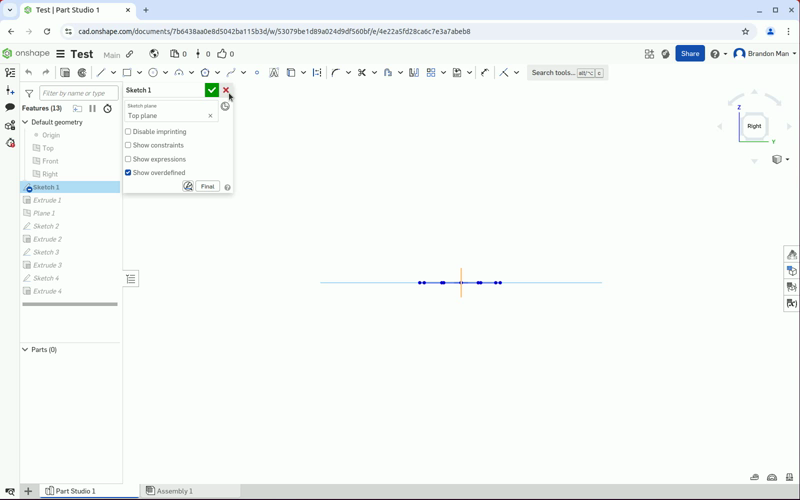
key(shift+s)
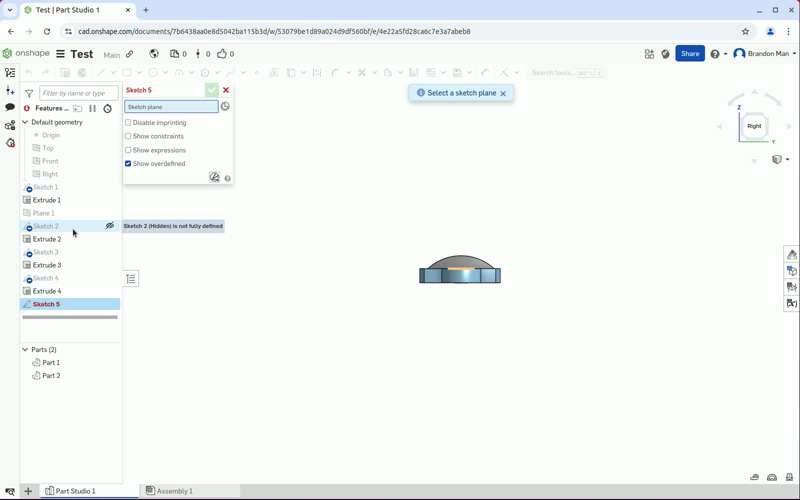
scroll(3)
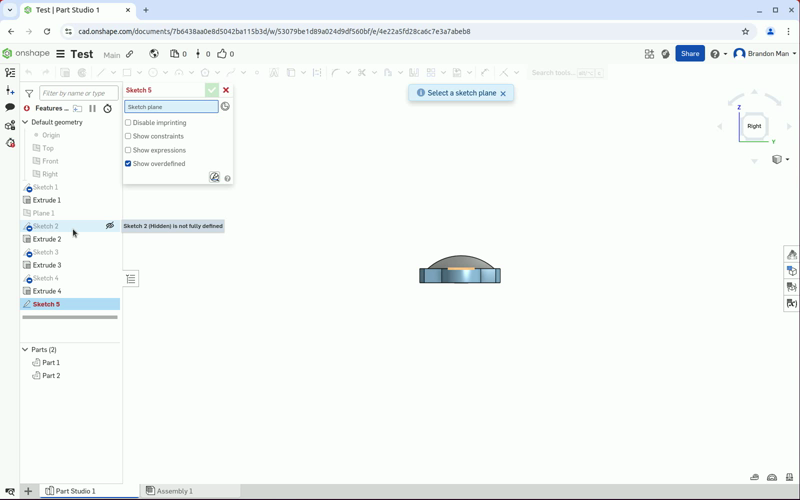
mouse_move(73, 176)
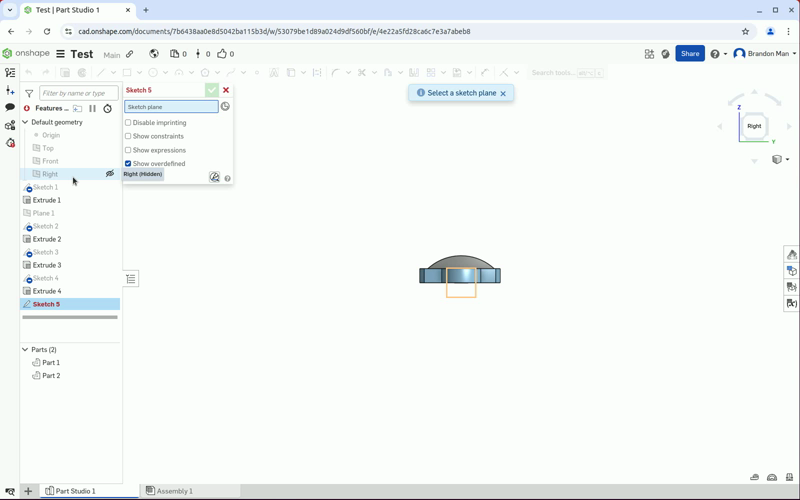
click(73, 176)
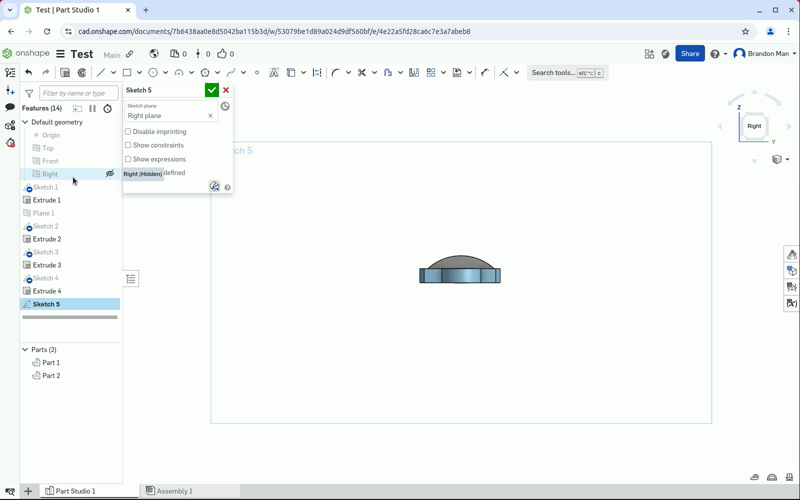
mouse_move(73, 352)
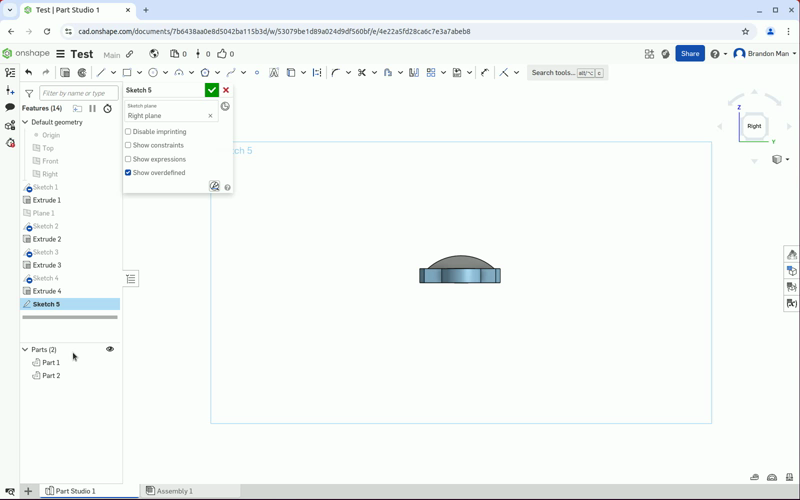
key(y)
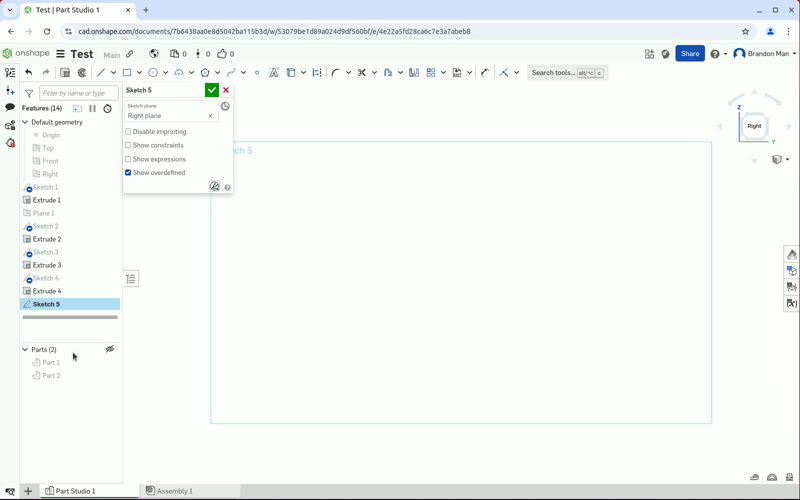
key(l)
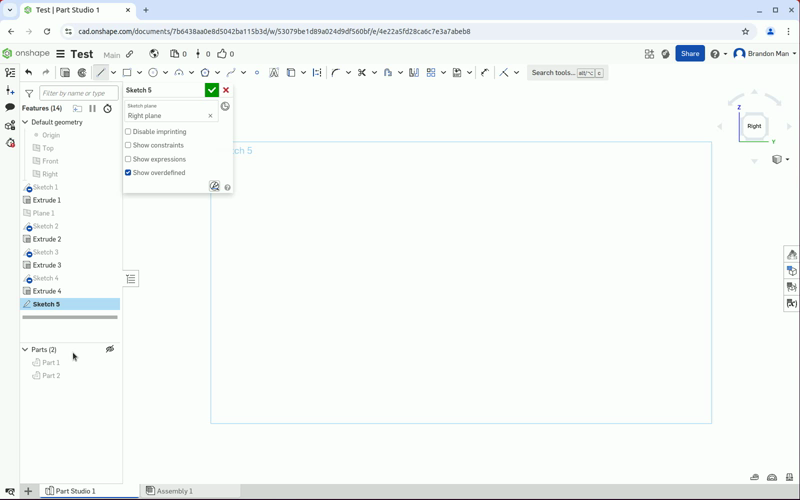
key_down(shift)
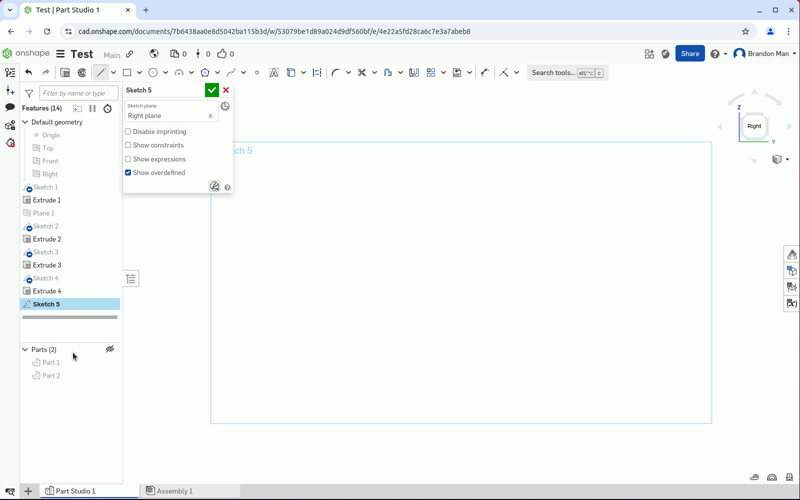
mouse_move(433, 282)
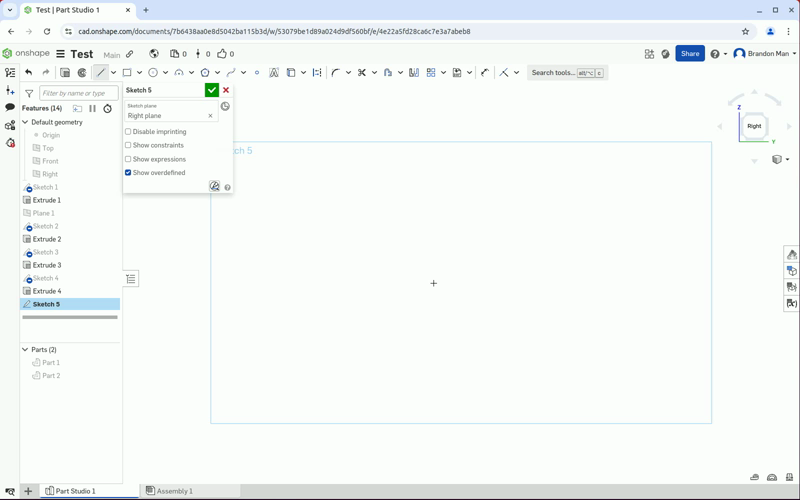
click(433, 282)
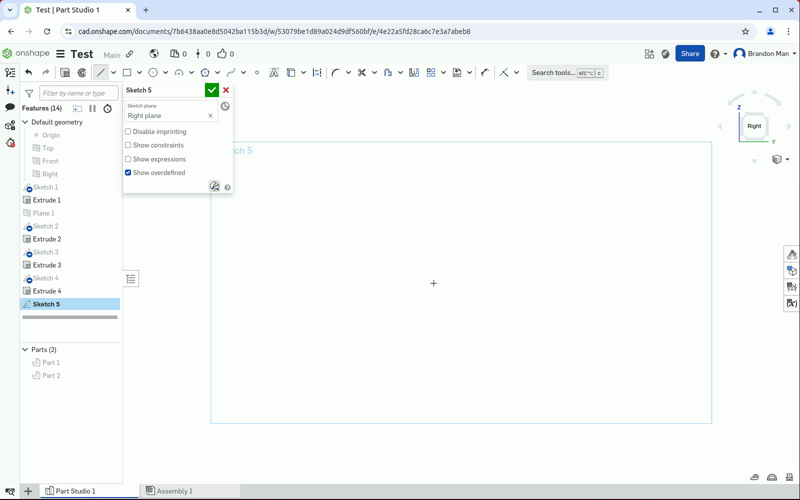
key_up(shift)
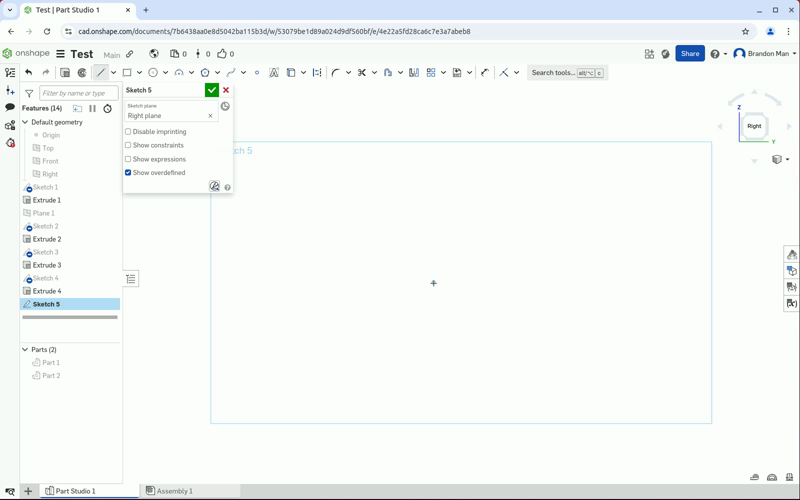
key_down(shift)
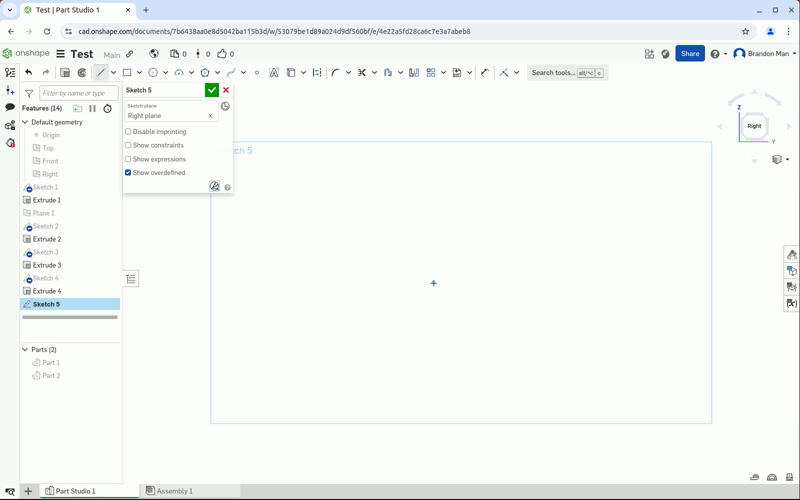
mouse_move(463, 282)
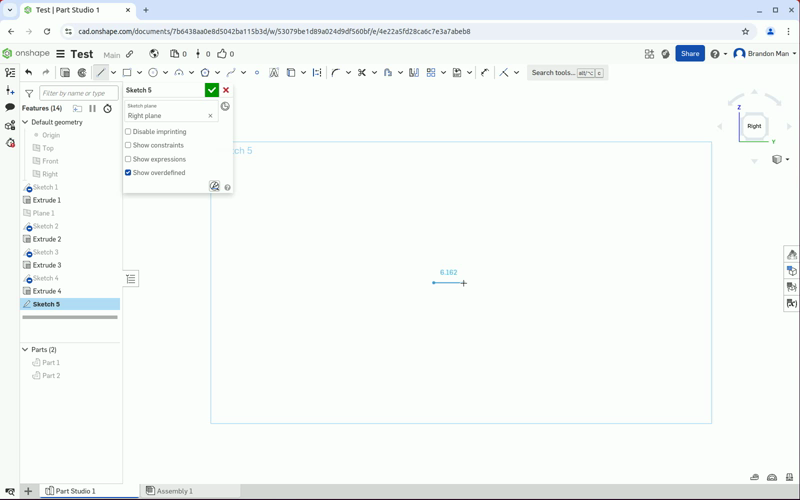
mouse_move(487, 282)
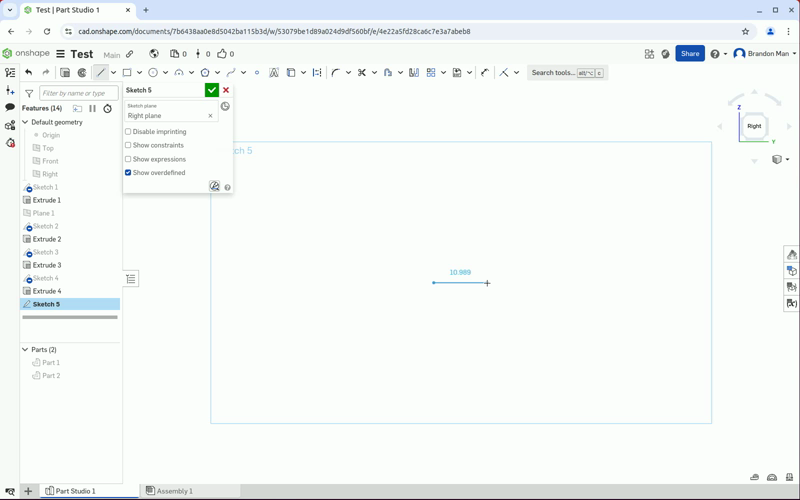
click(487, 282)
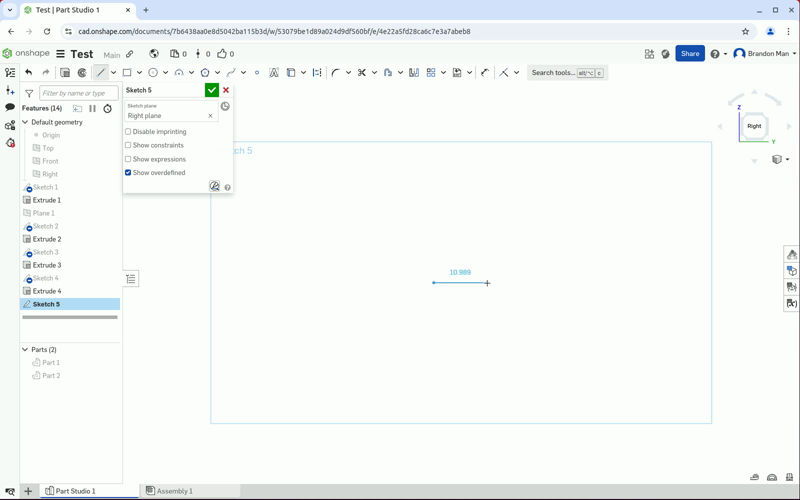
key_up(shift)
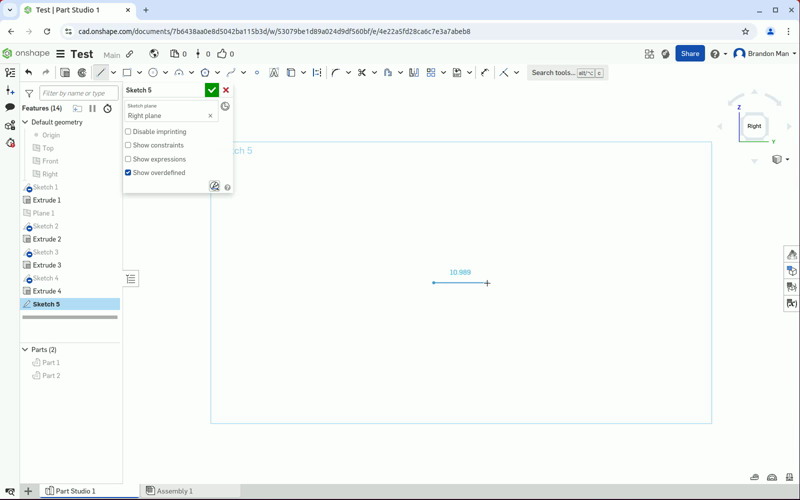
key(esc)
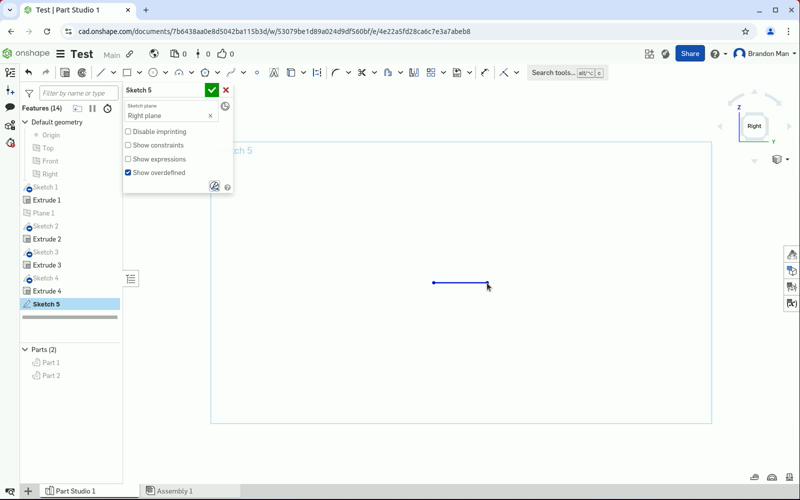
key(a)
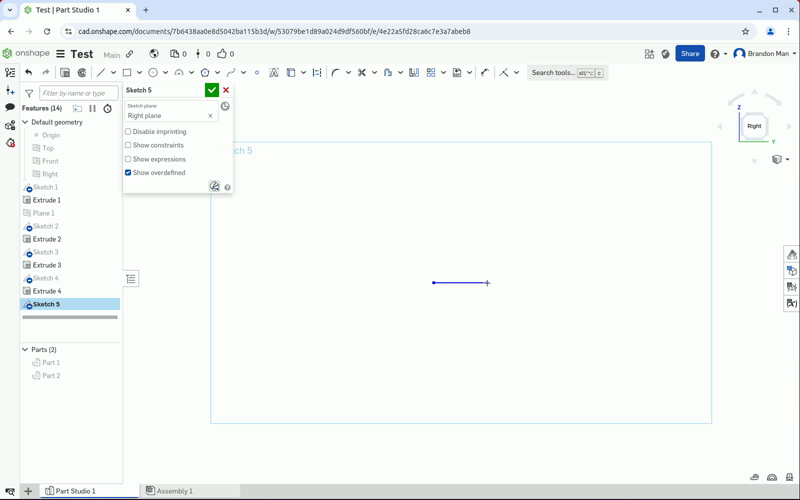
mouse_move(487, 282)
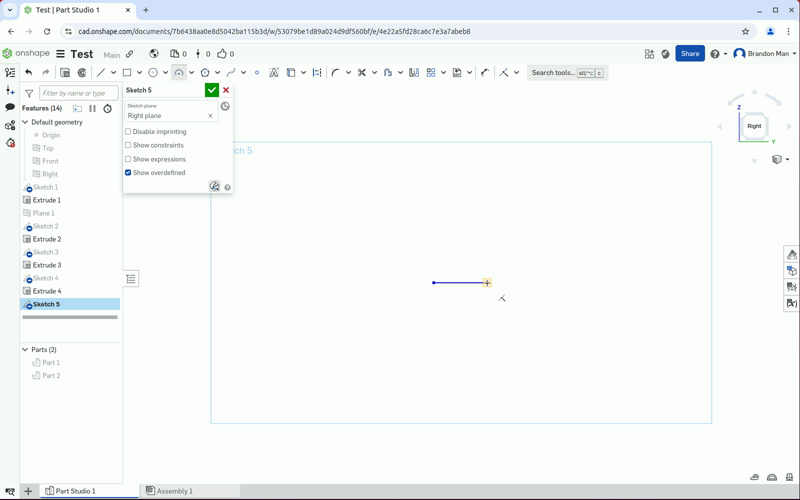
click(487, 282)
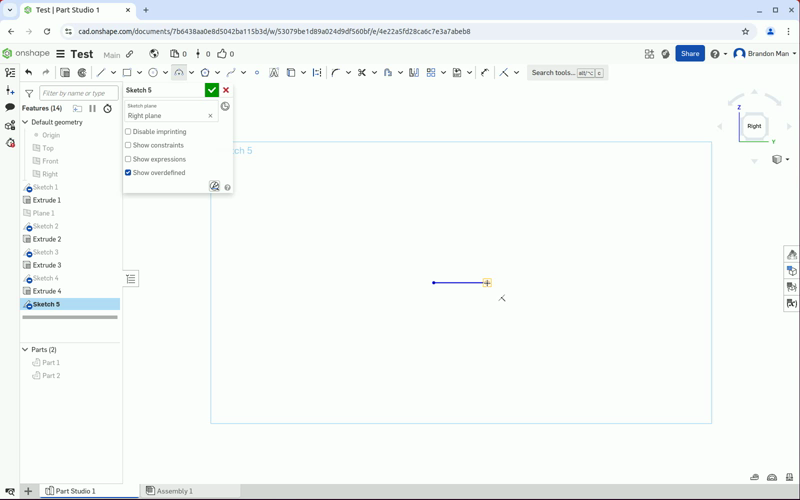
mouse_move(433, 282)
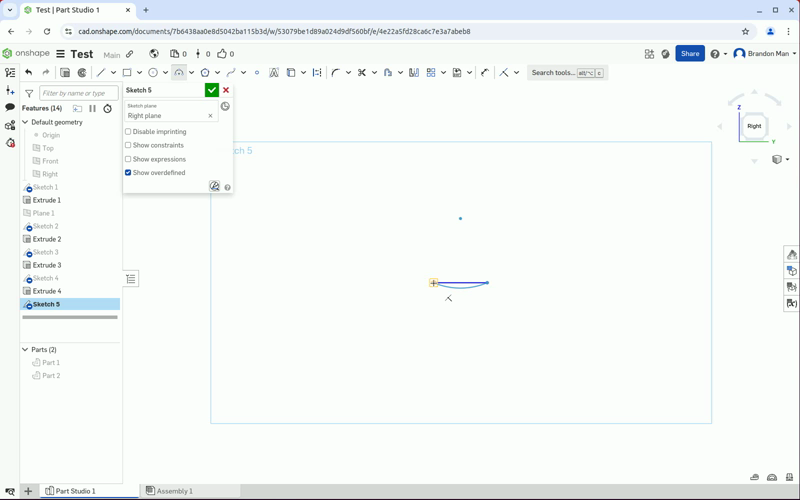
click(433, 282)
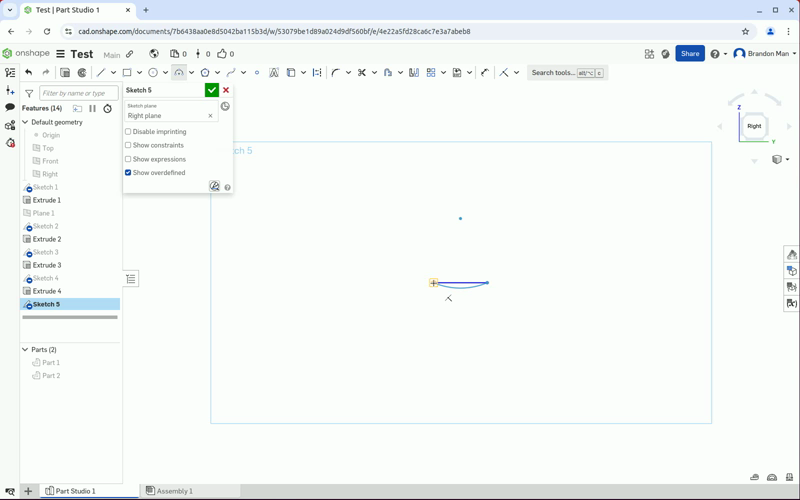
key_down(shift)
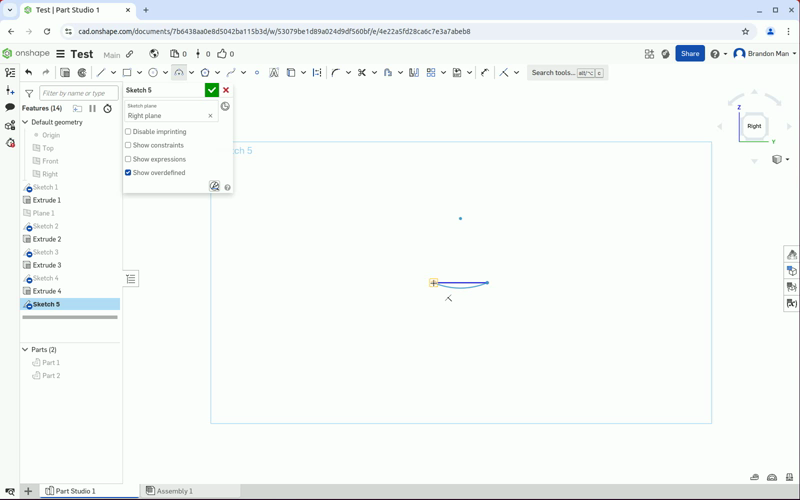
mouse_move(460, 272)
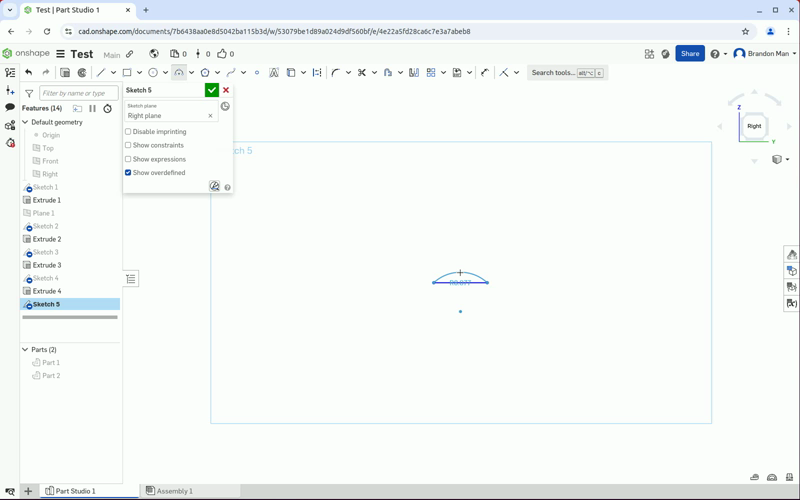
click(460, 272)
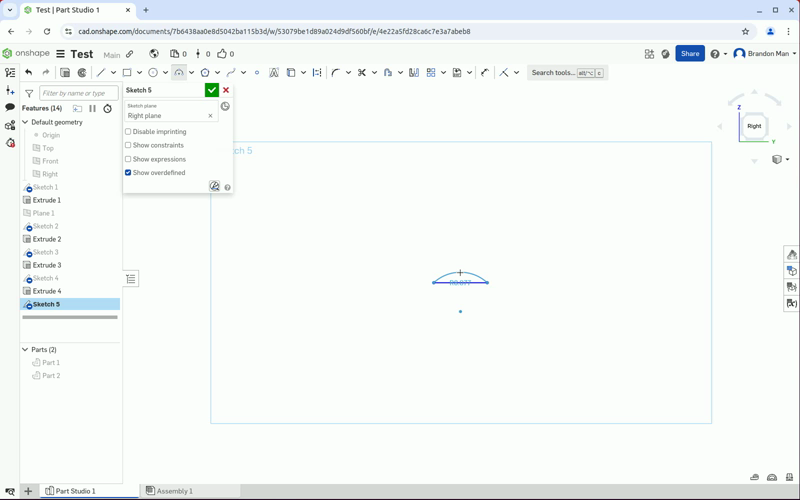
key_up(shift)
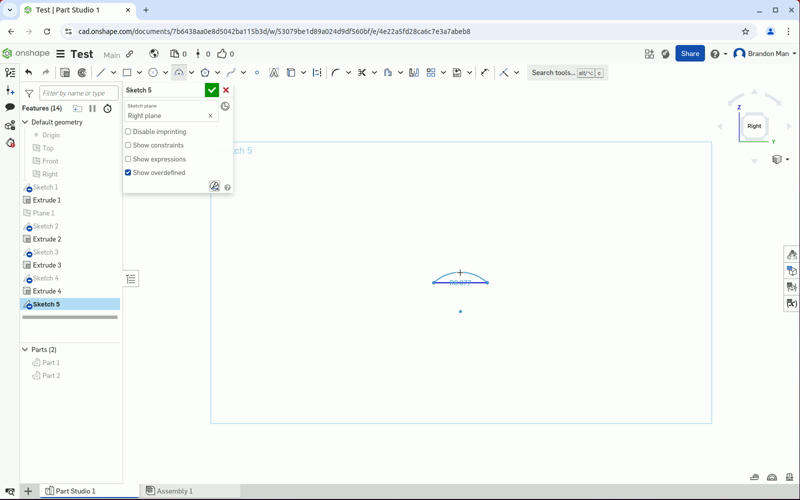
key(esc)
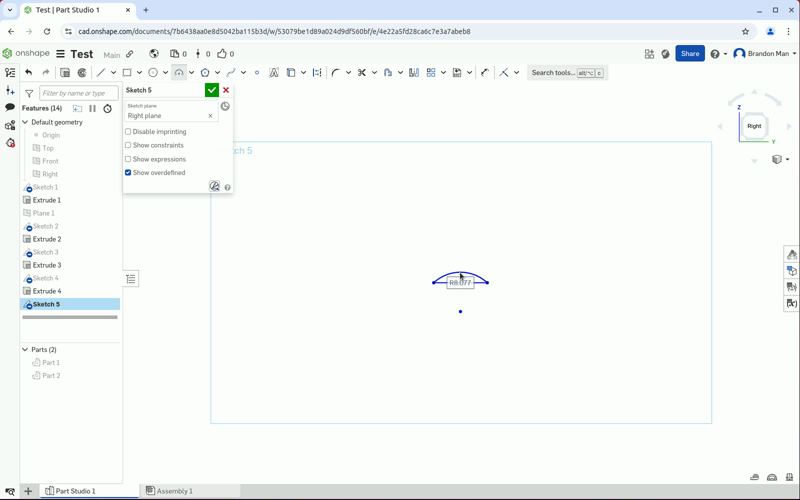
mouse_move(453, 277)
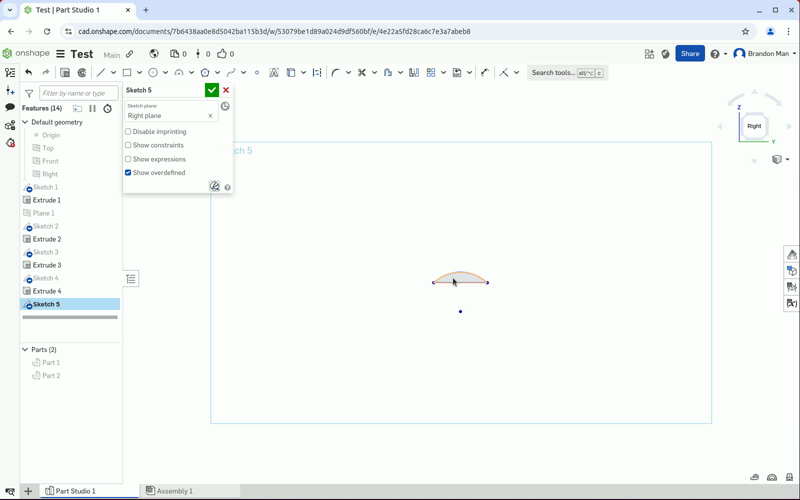
scroll(6)
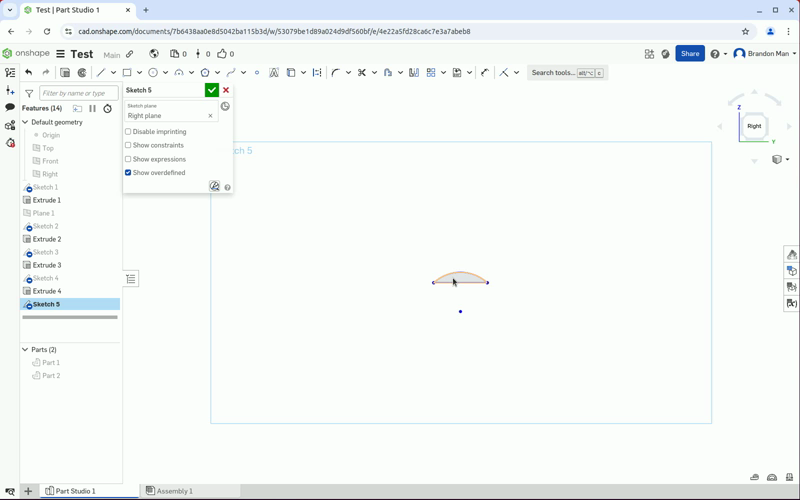
scroll(6)
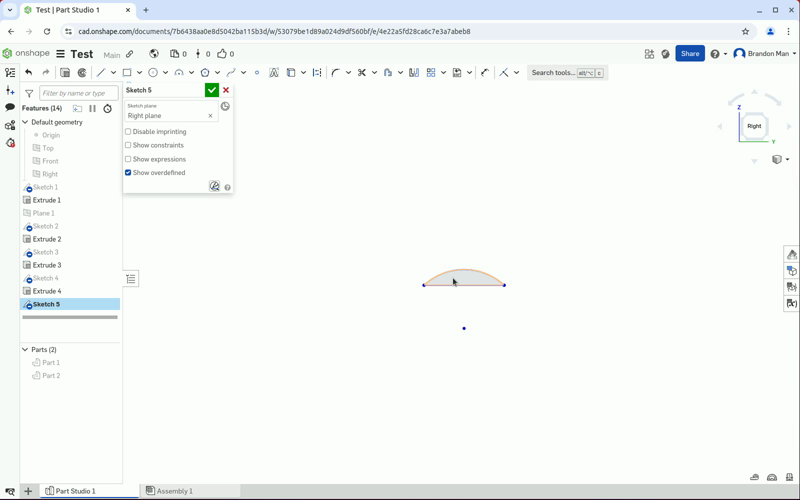
scroll(6)
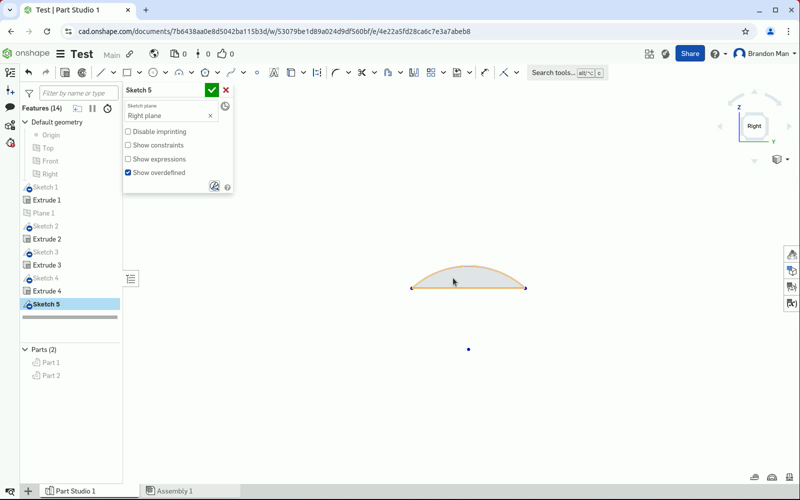
scroll(6)
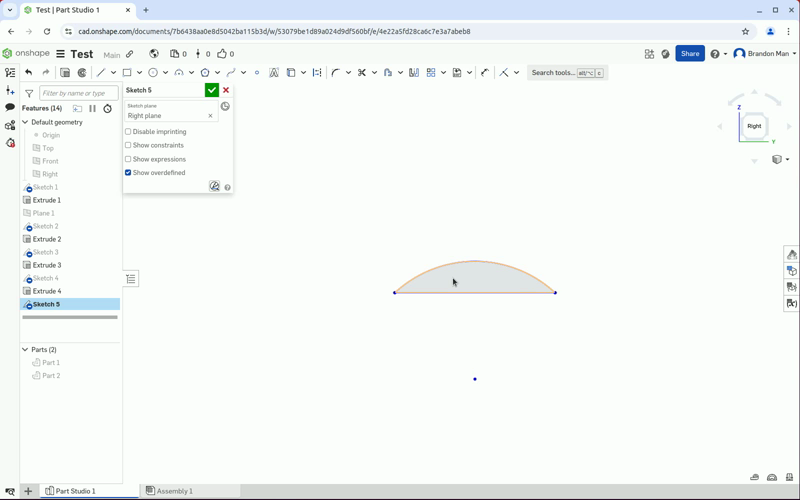
scroll(6)
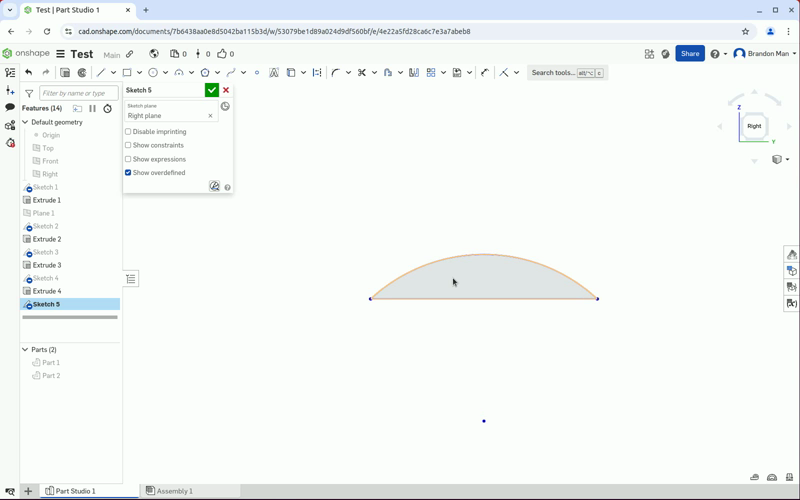
scroll(6)
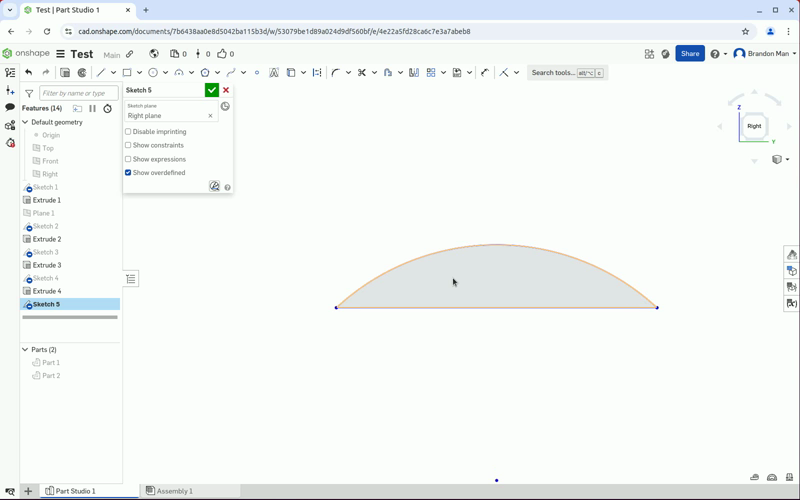
scroll(6)
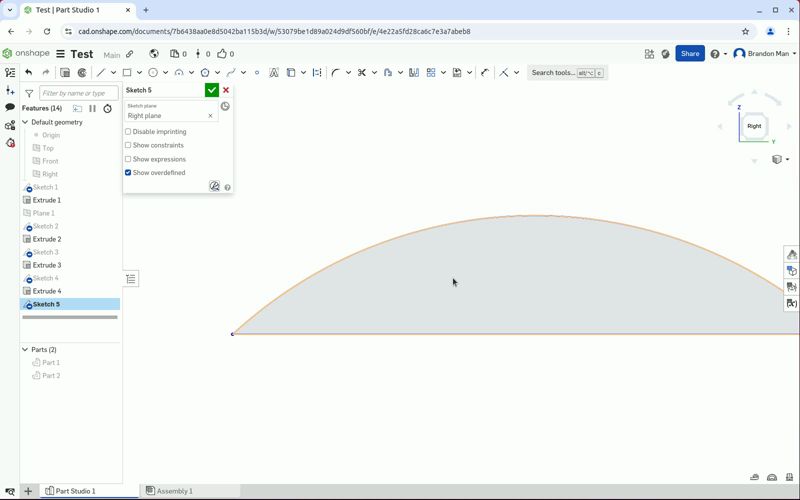
click(453, 277)
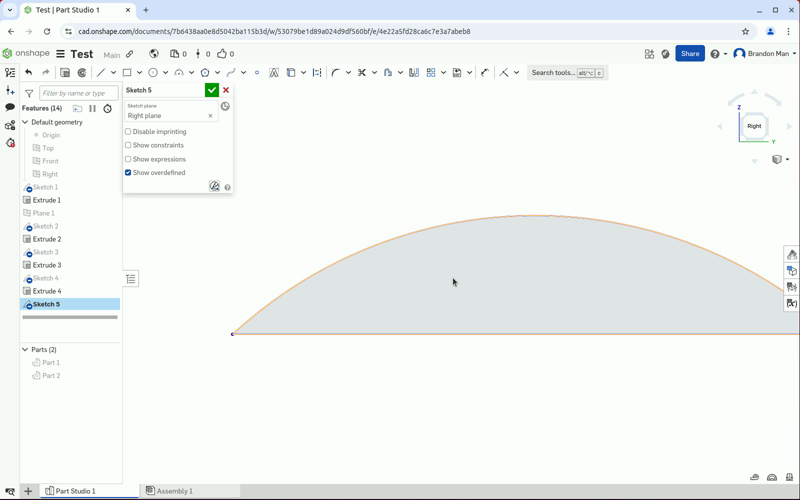
scroll(-6)
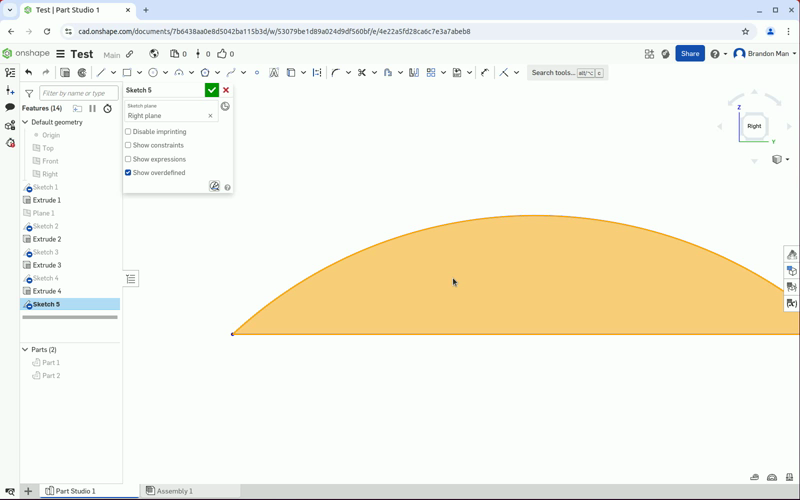
scroll(-6)
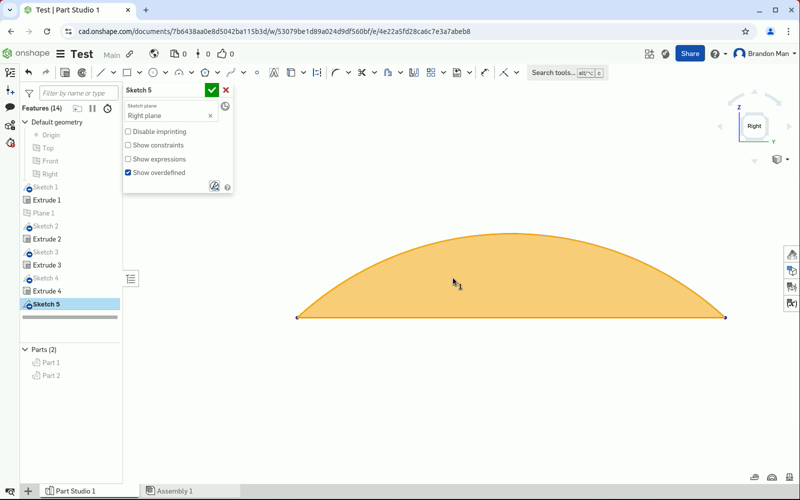
scroll(-6)
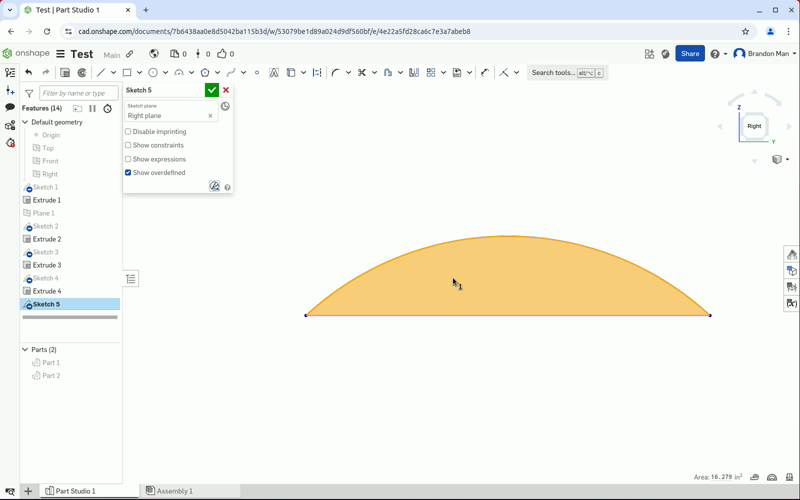
scroll(-6)
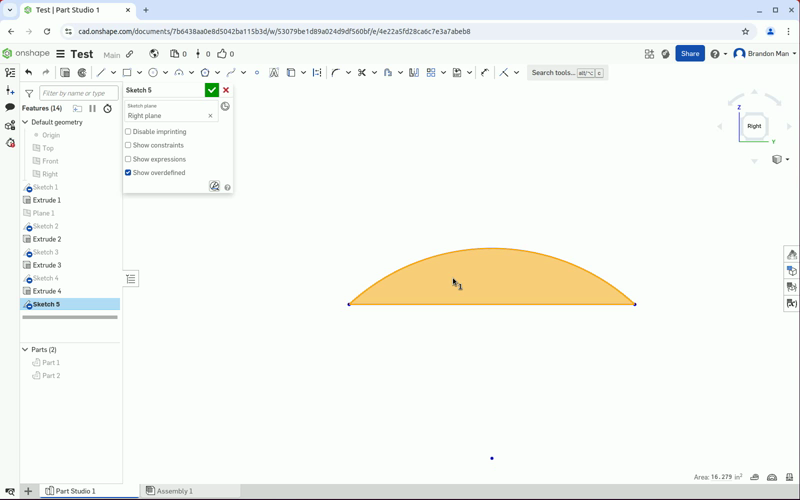
scroll(-6)
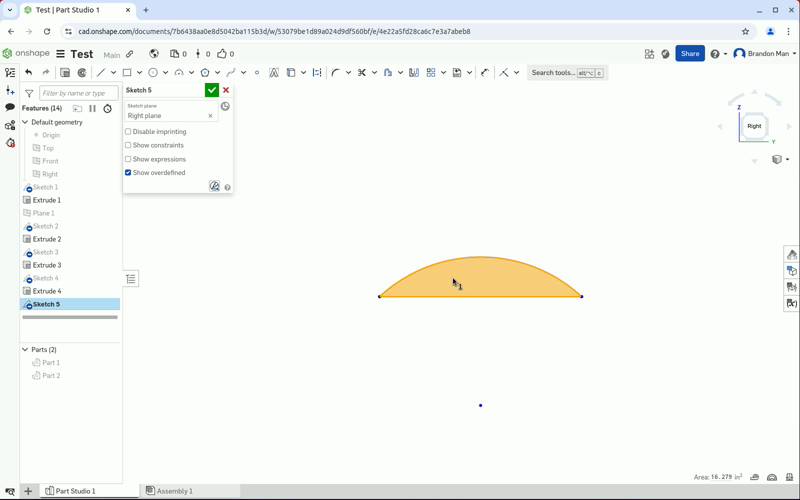
scroll(-6)
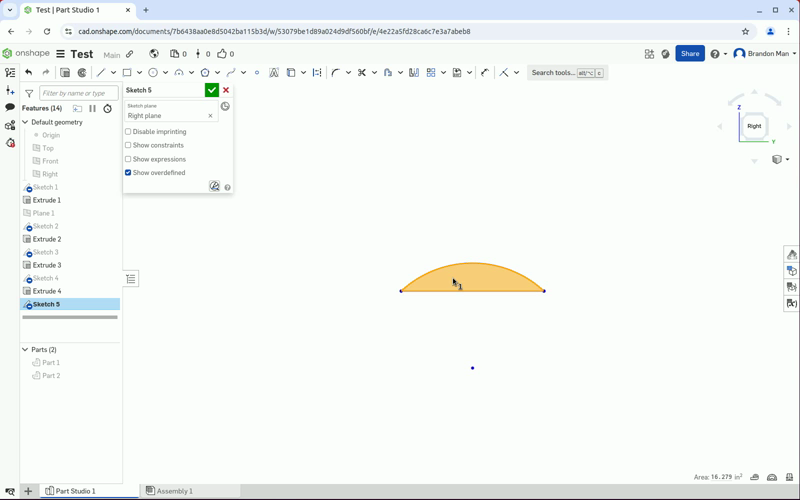
scroll(-6)
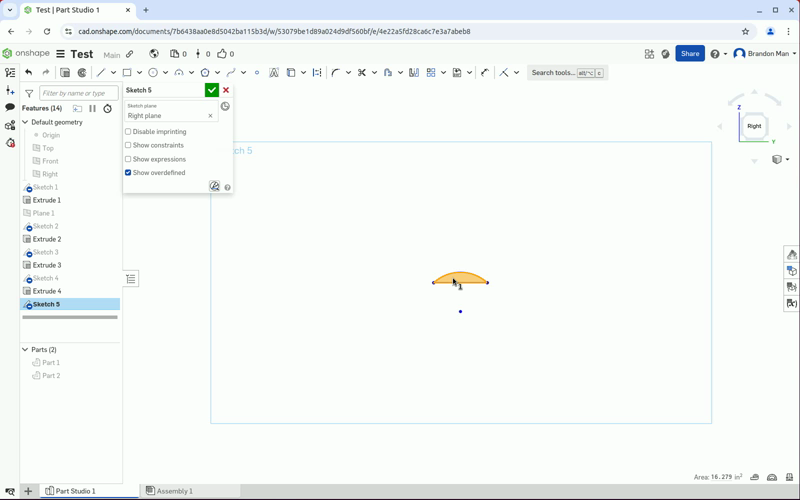
mouse_move(73, 352)
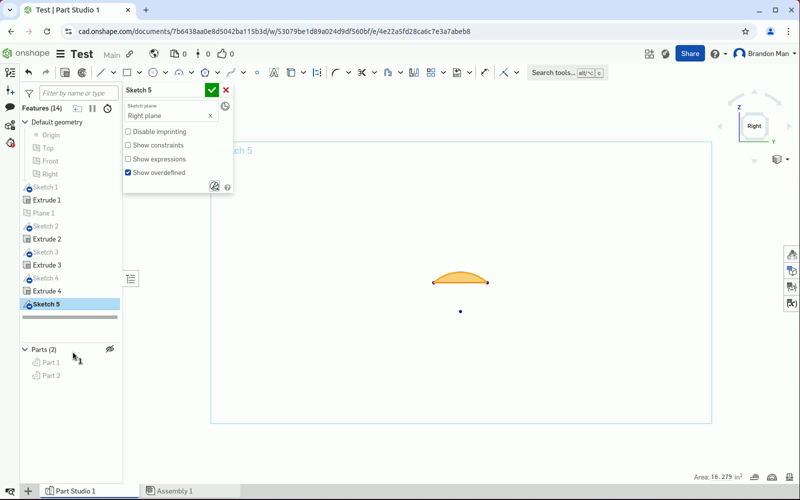
key(shift+y)
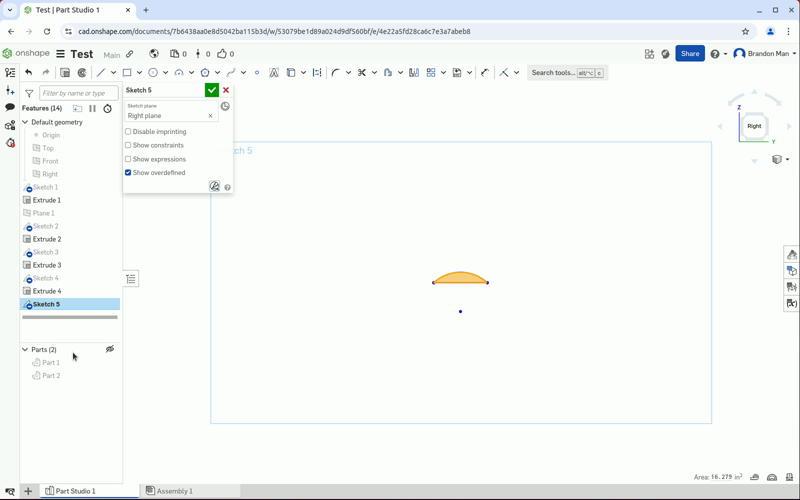
key(shift+e)
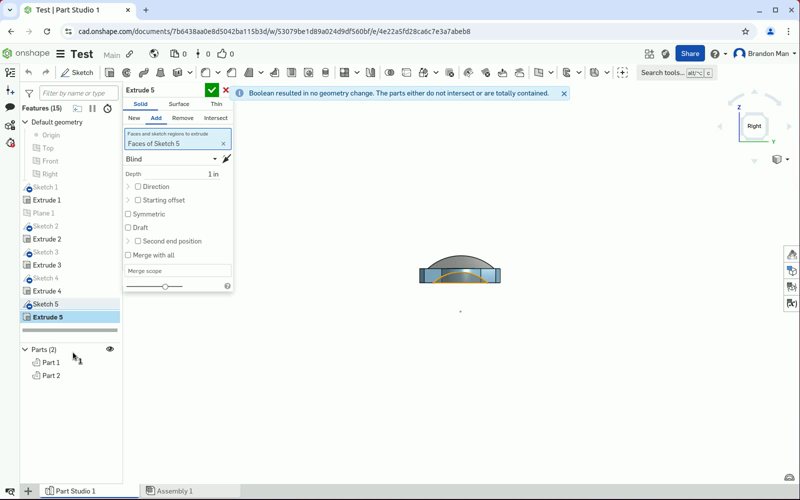
mouse_move(143, 106)
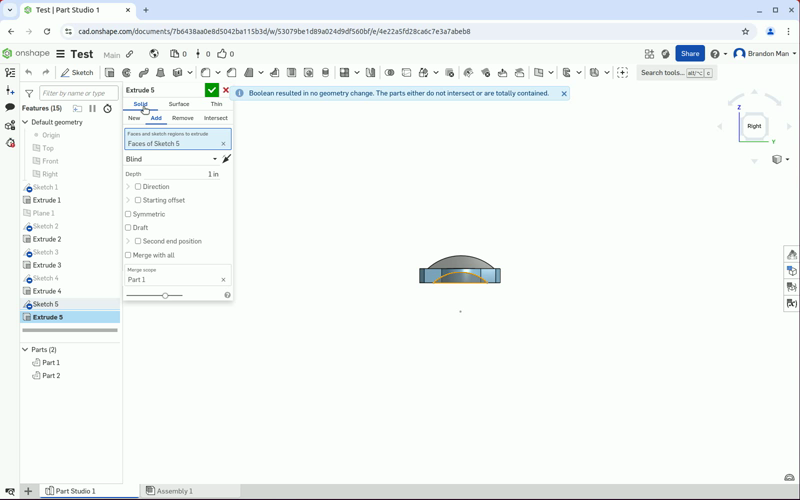
click(143, 106)
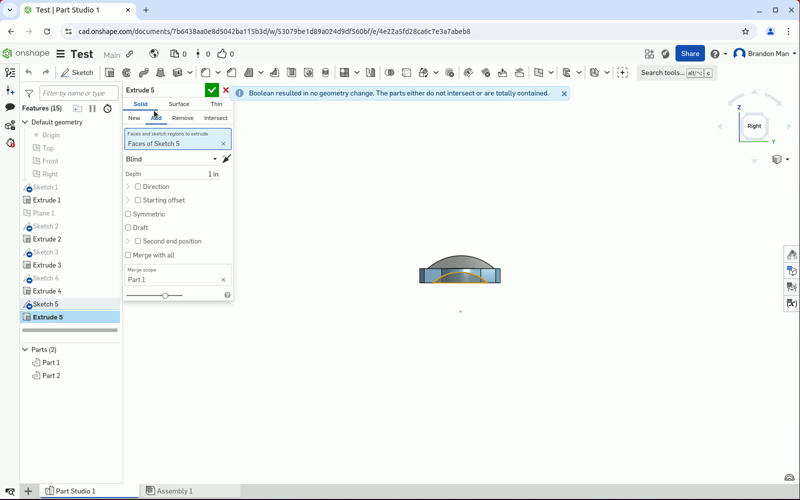
mouse_move(186, 120)
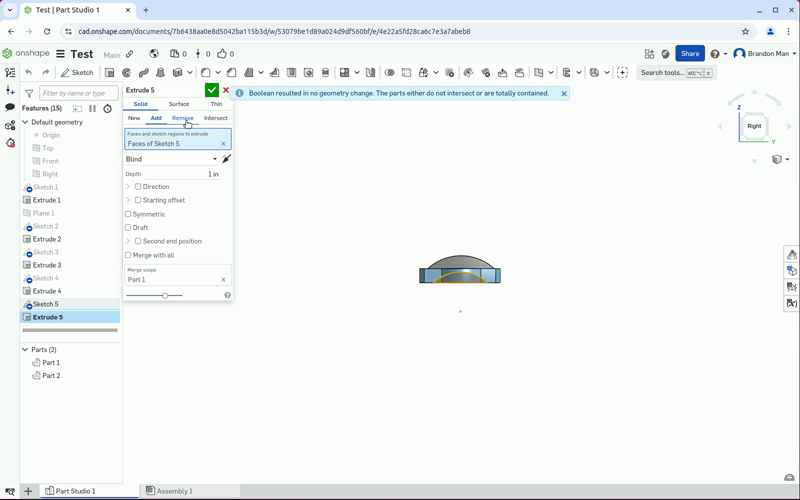
click(186, 120)
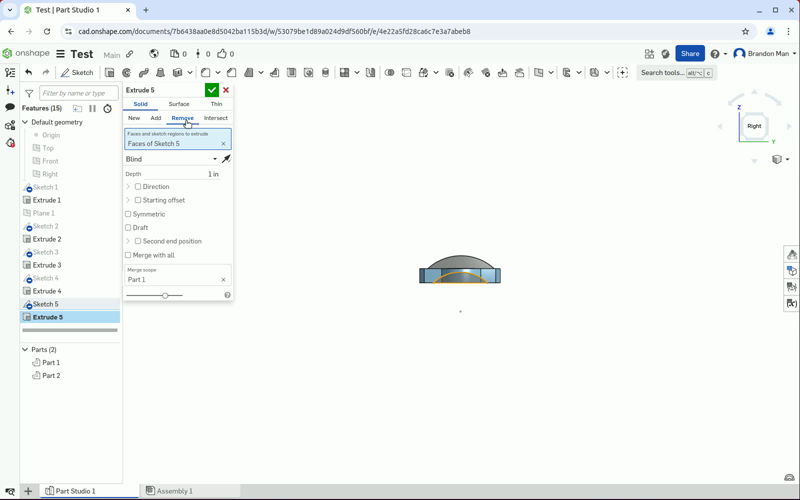
key(tab, 4)
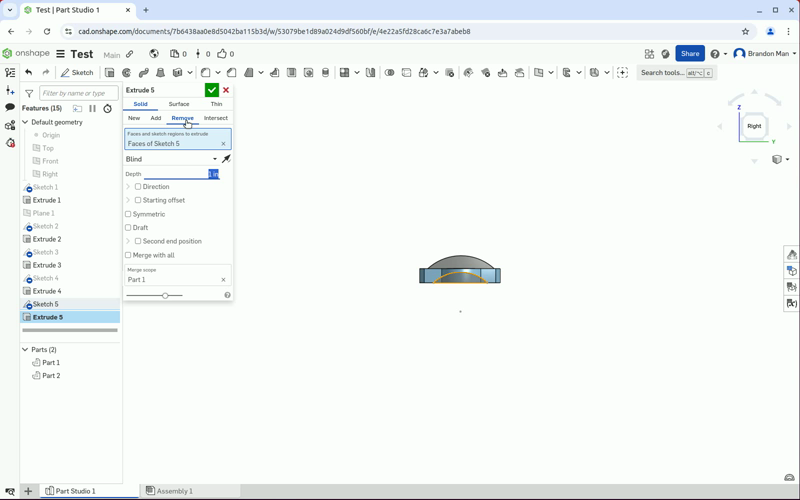
text(24.552)
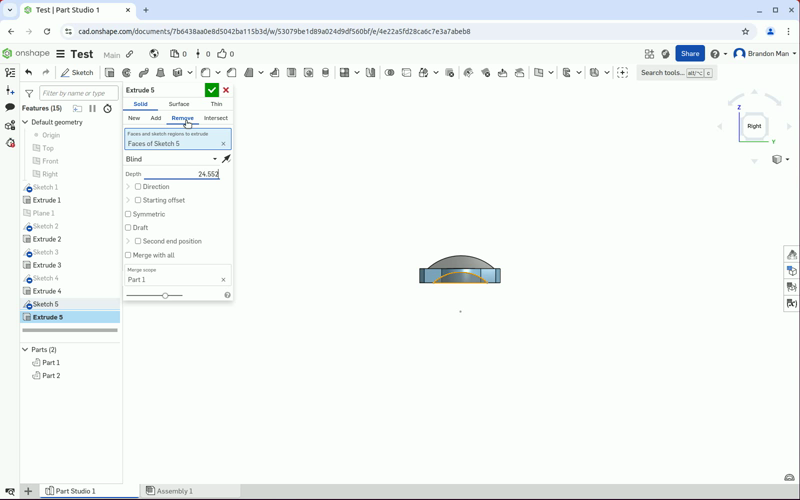
key(tab, 3)
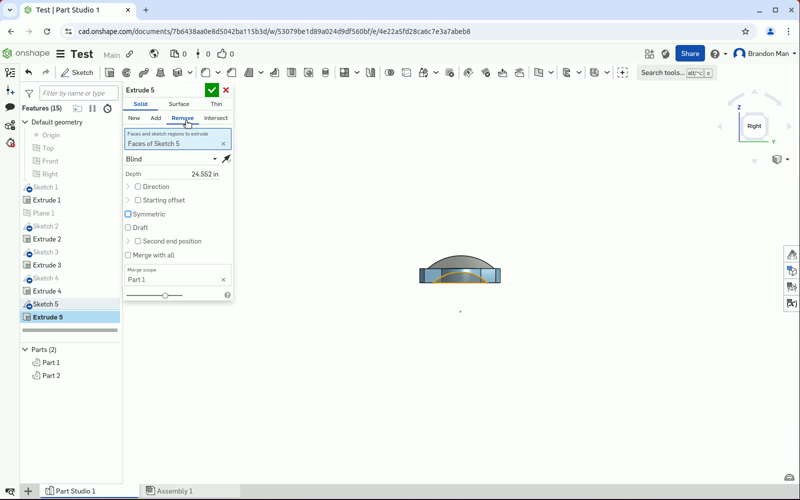
key(space)
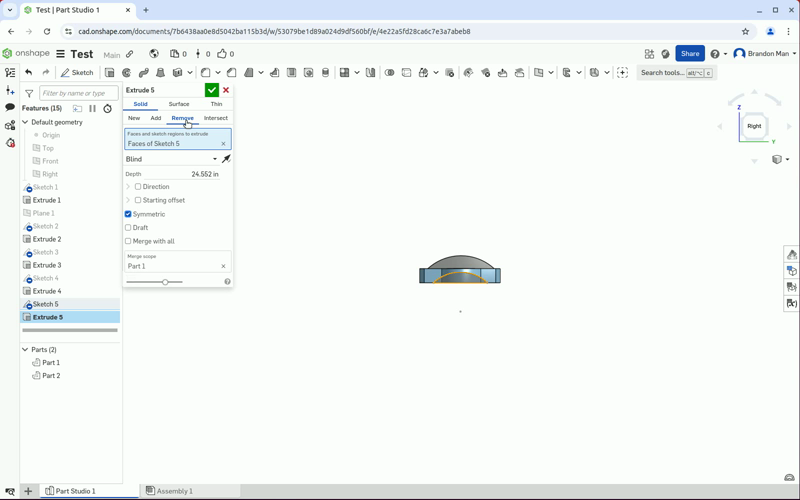
key(tab, 2)
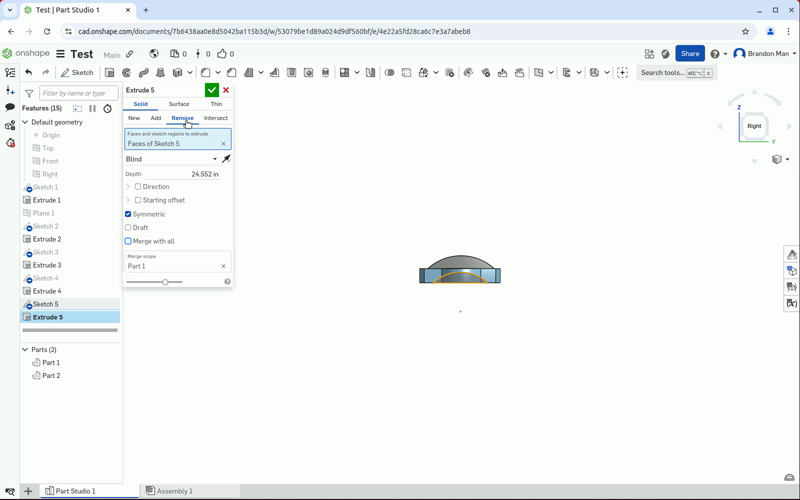
key(space)
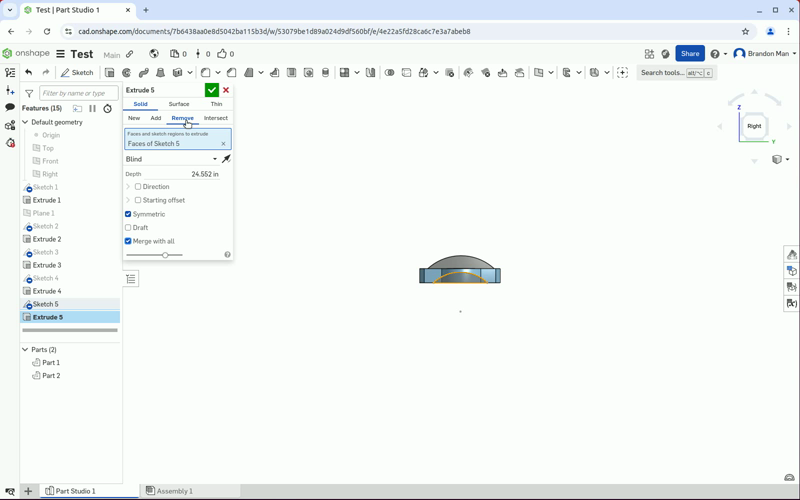
key(enter)
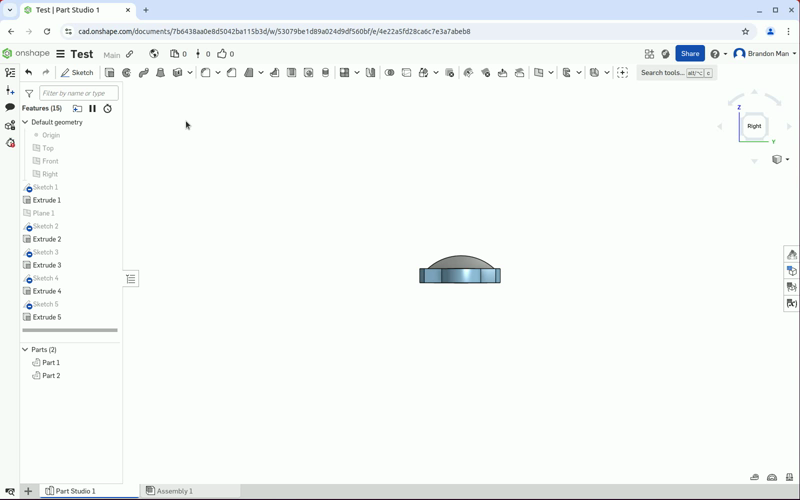
key(shift+h)
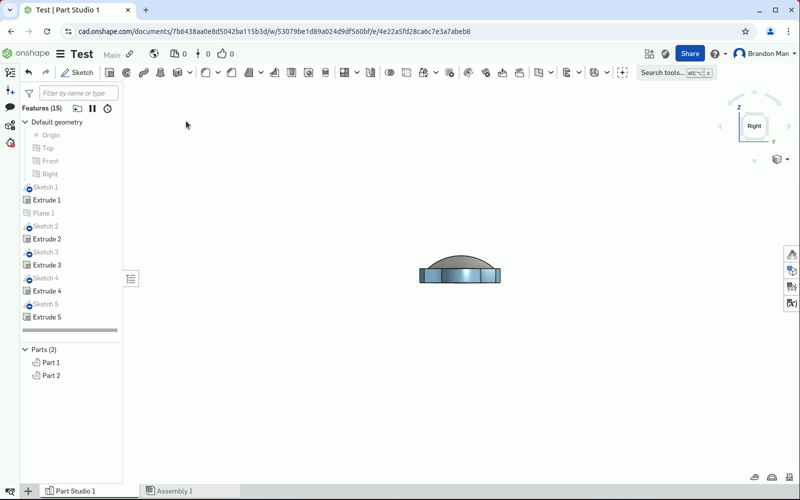
key(shift+h)
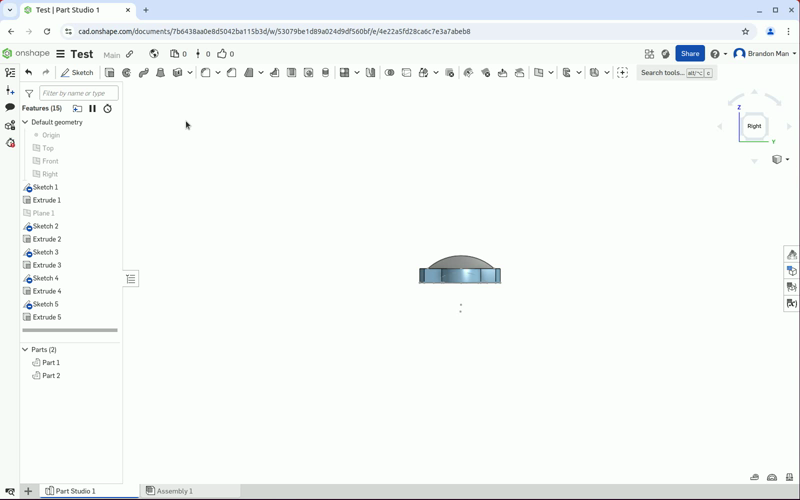
key(shift+7)
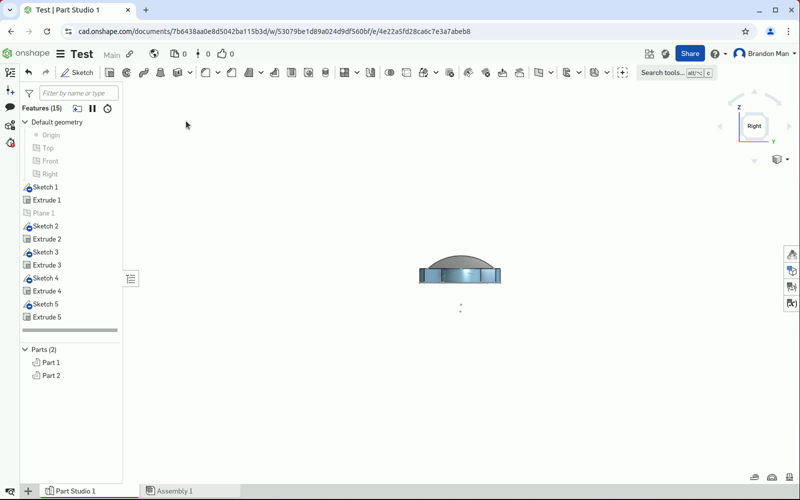
key(right, 2)
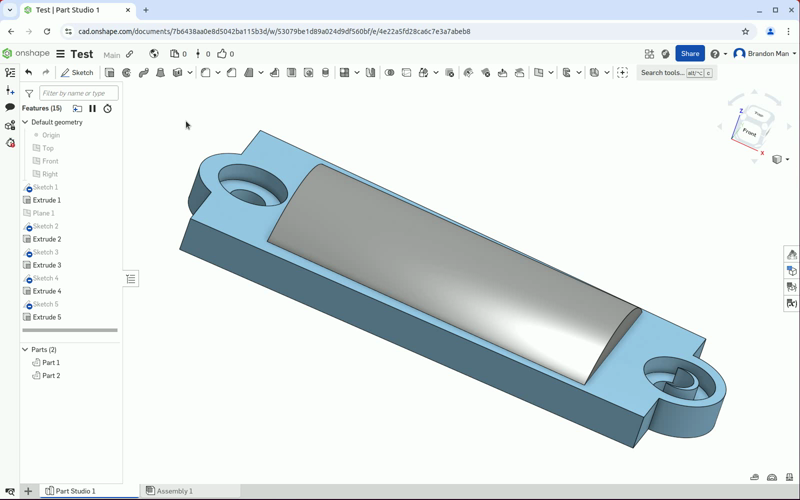
key(down, 2)
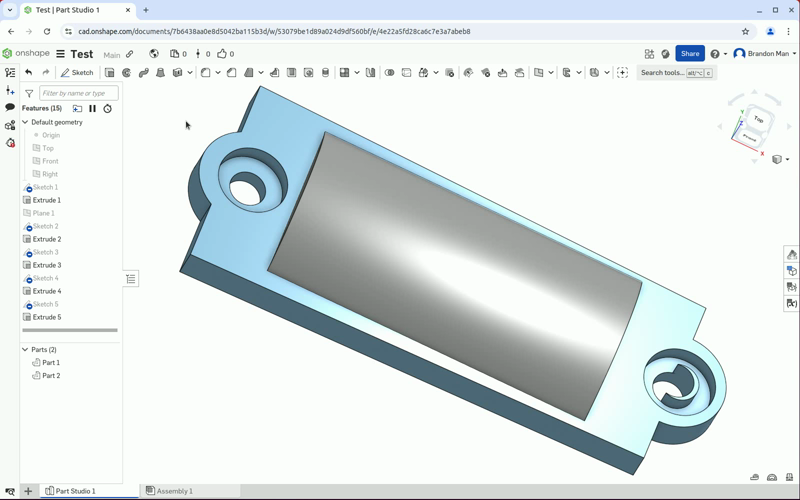
key(up, 2)
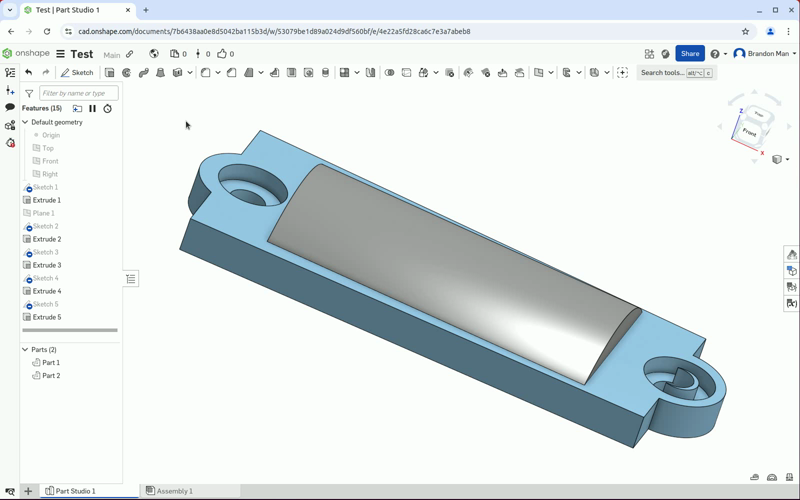
key(left, 2)
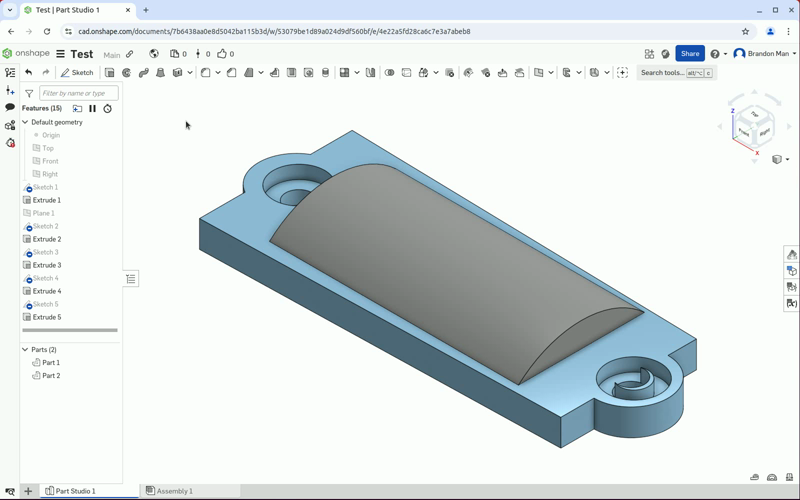
mouse_move(73, 189)
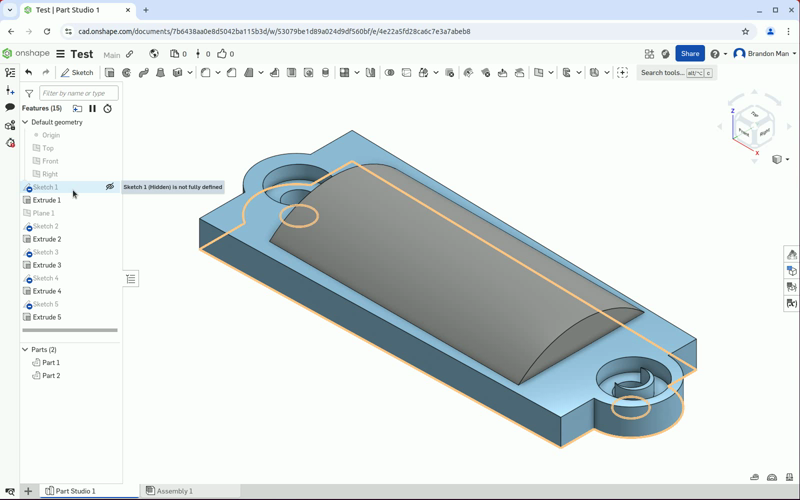
click(73, 189)